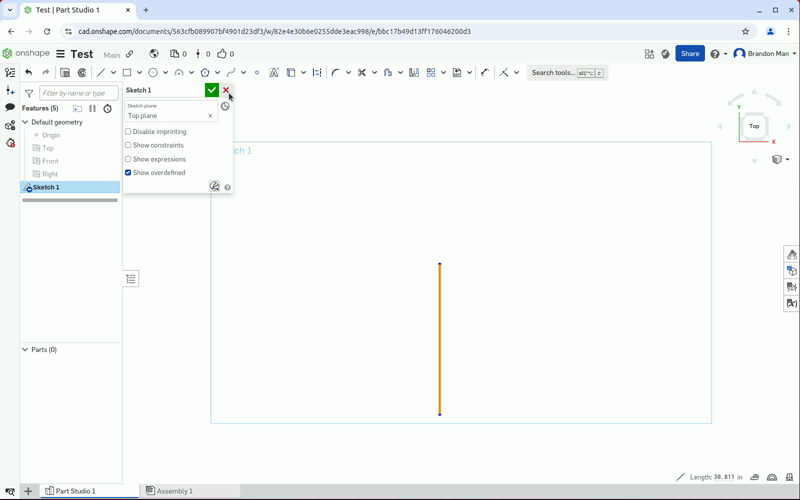
key(shift+h)
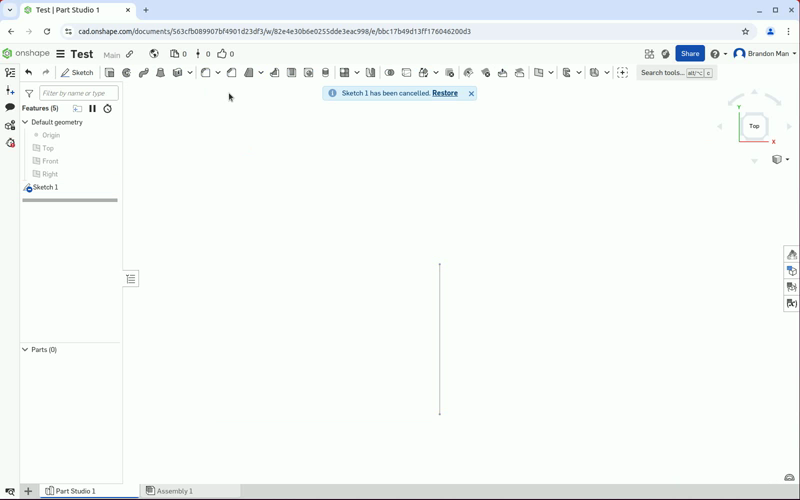
mouse_move(73, 352)
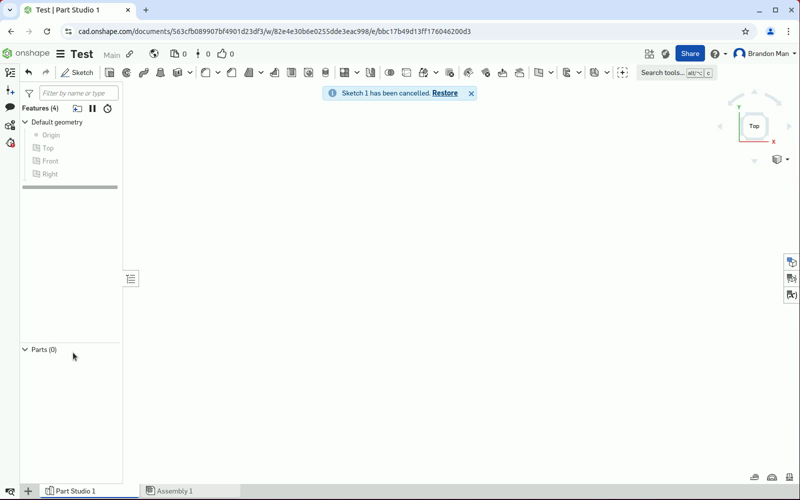
key(y)
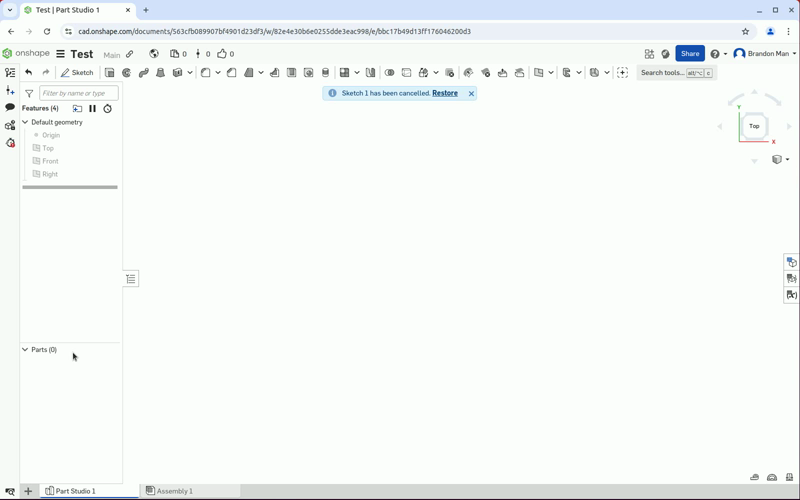
key(shift+p)
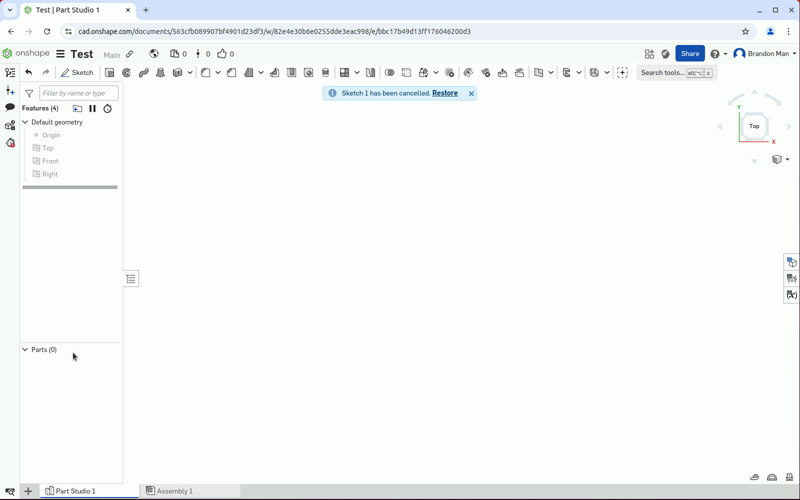
key(space)
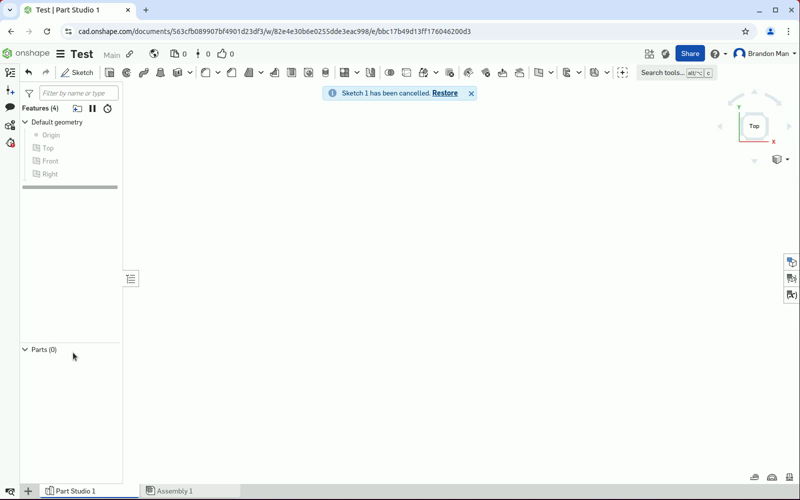
key_down(shift)
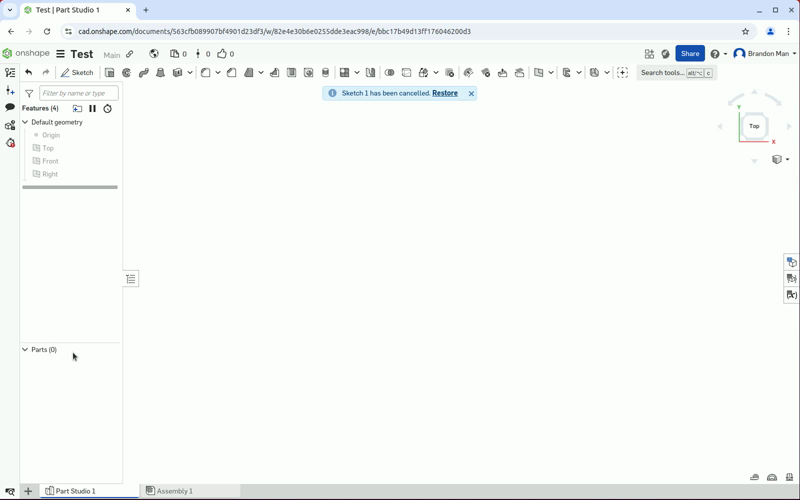
key(up)
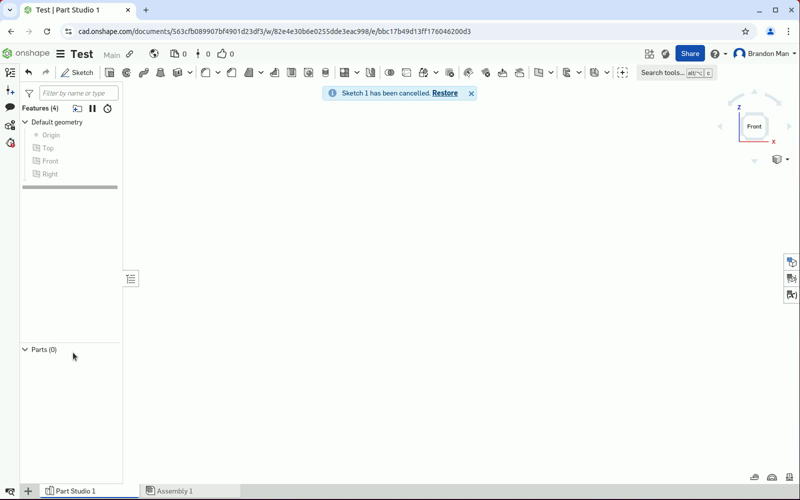
key_up(shift)
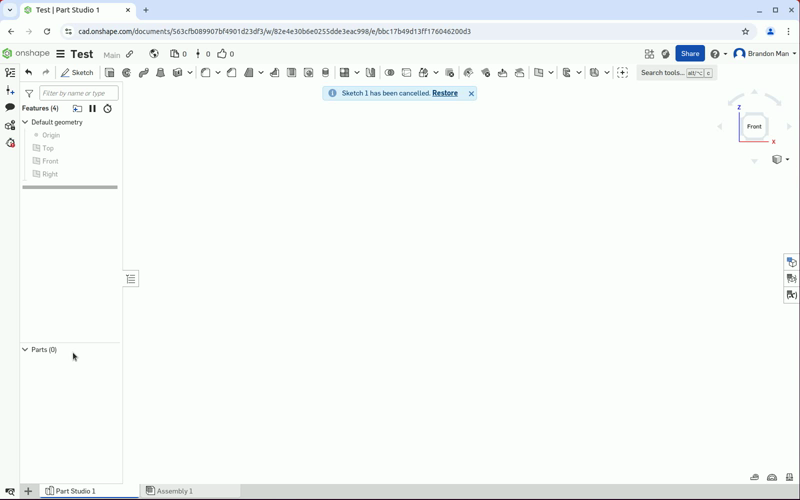
mouse_move(73, 352)
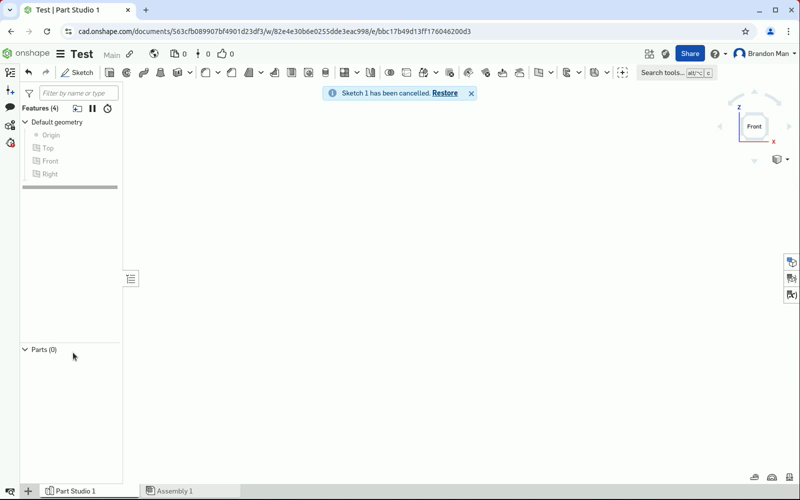
key(shift+y)
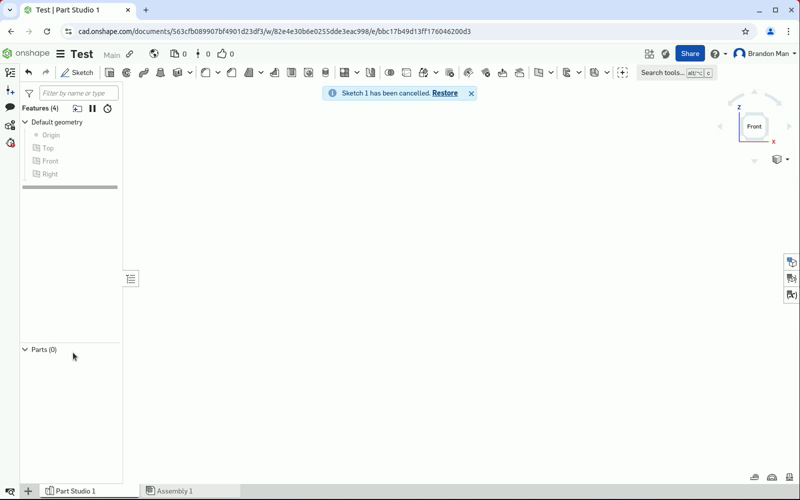
key(shift+s)
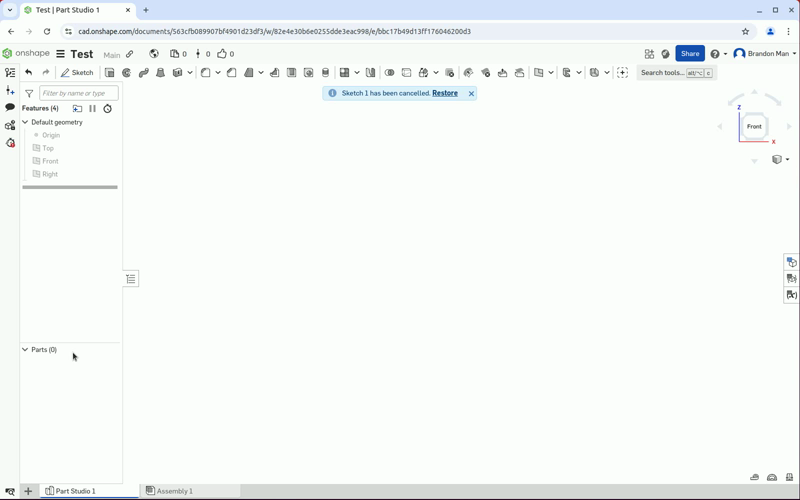
mouse_move(73, 163)
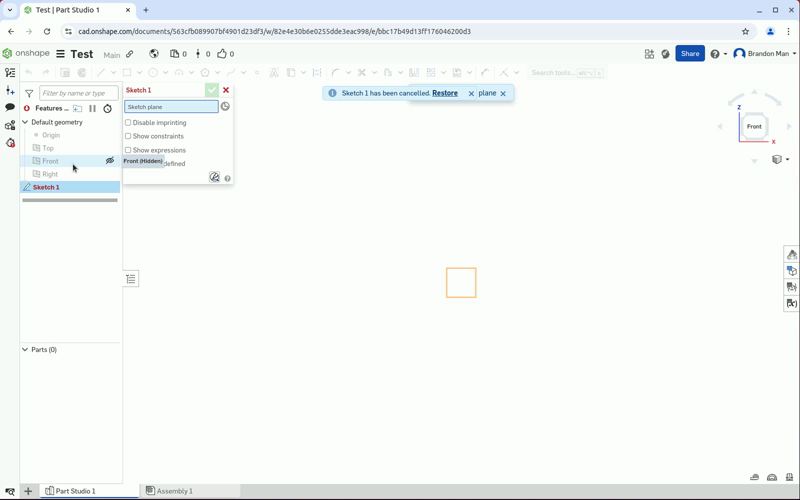
click(73, 163)
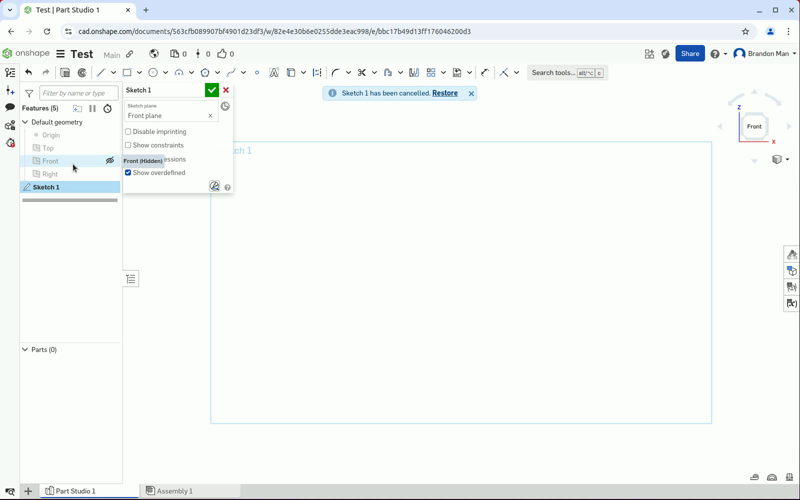
mouse_move(73, 352)
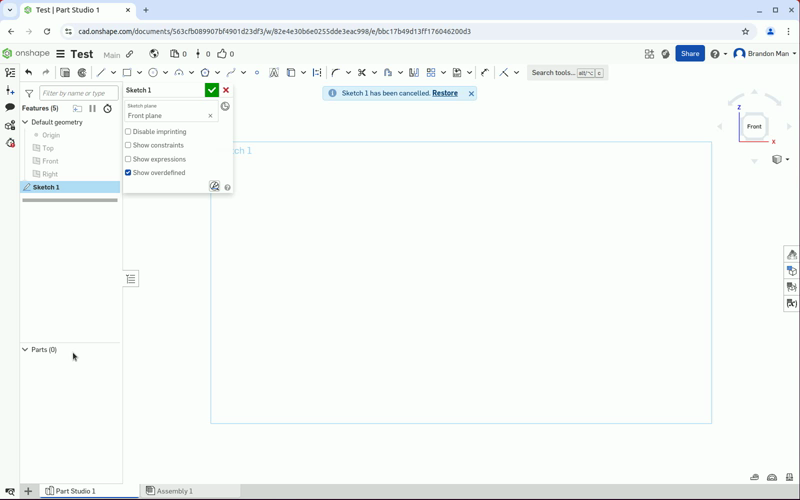
key(y)
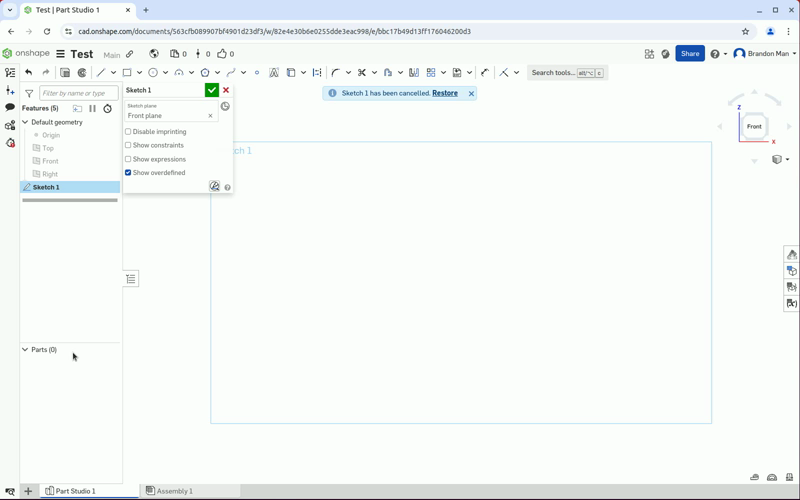
key(l)
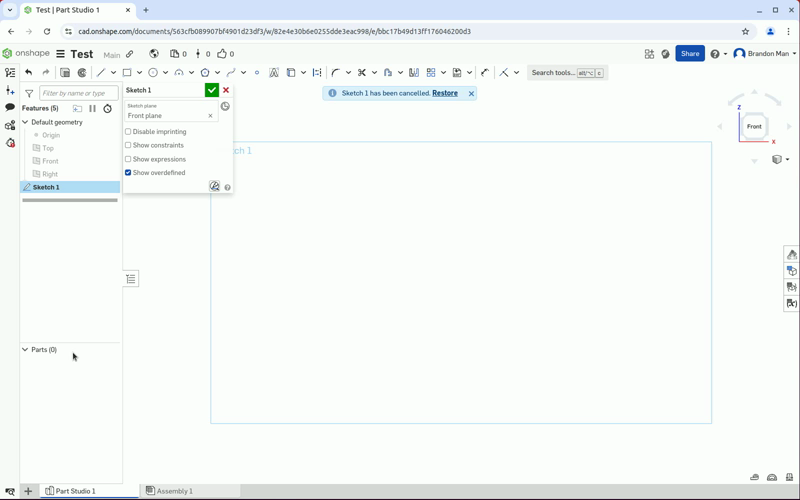
key_down(shift)
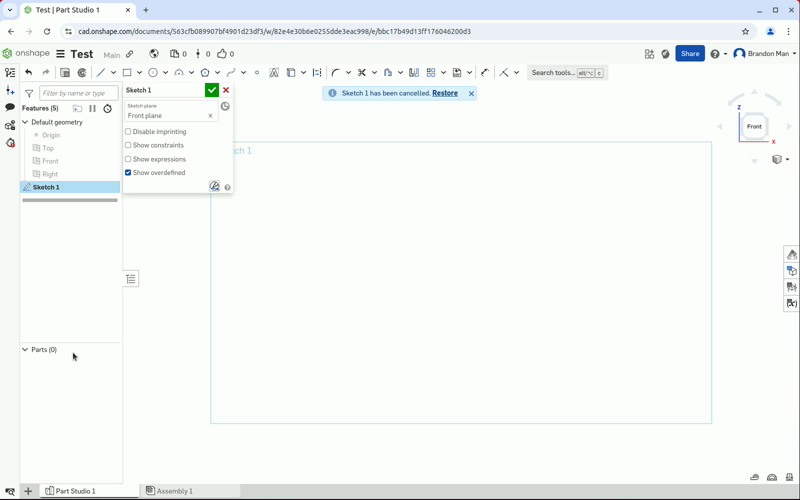
mouse_move(569, 388)
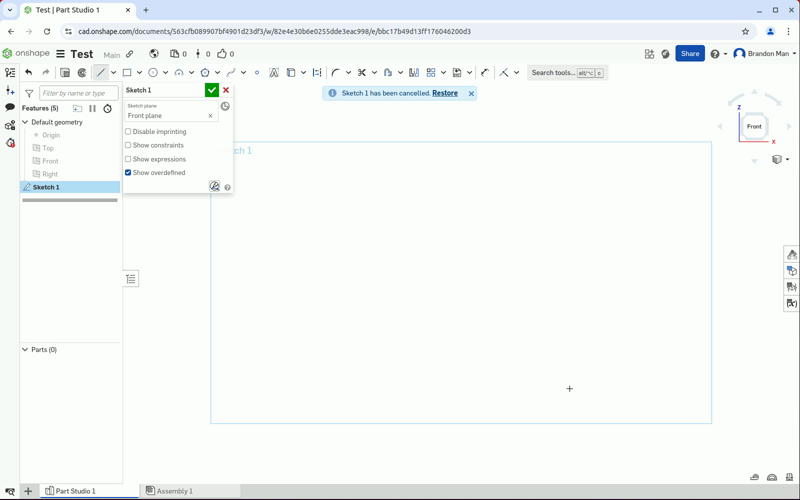
click(569, 388)
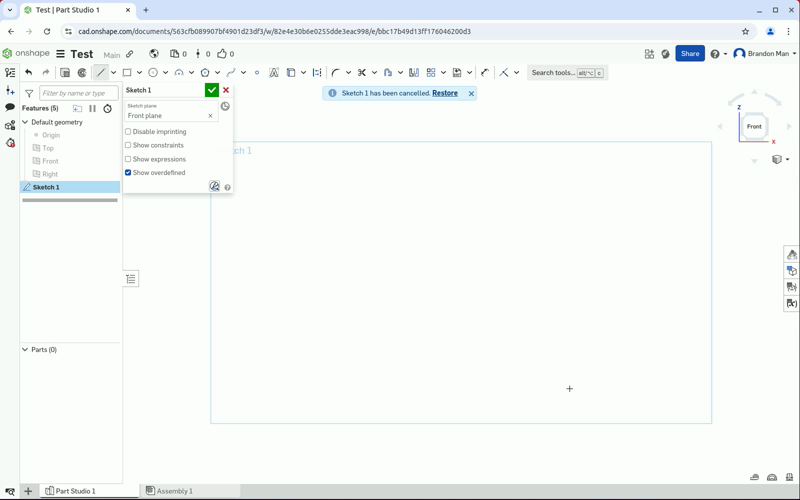
key_up(shift)
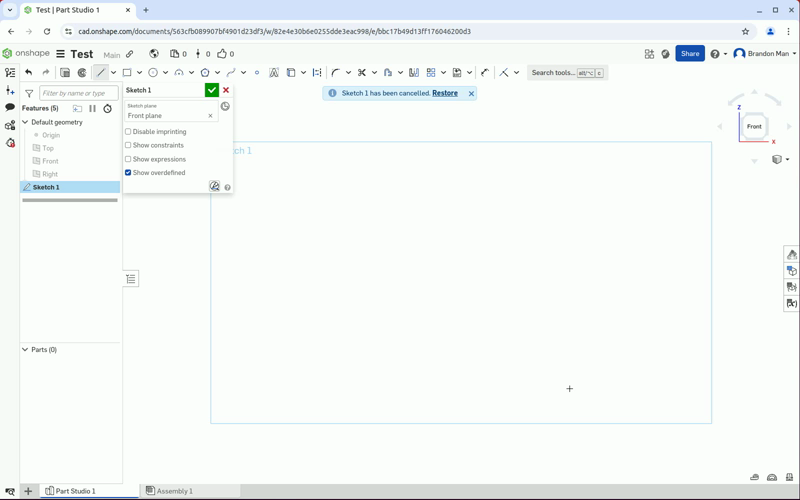
key_down(shift)
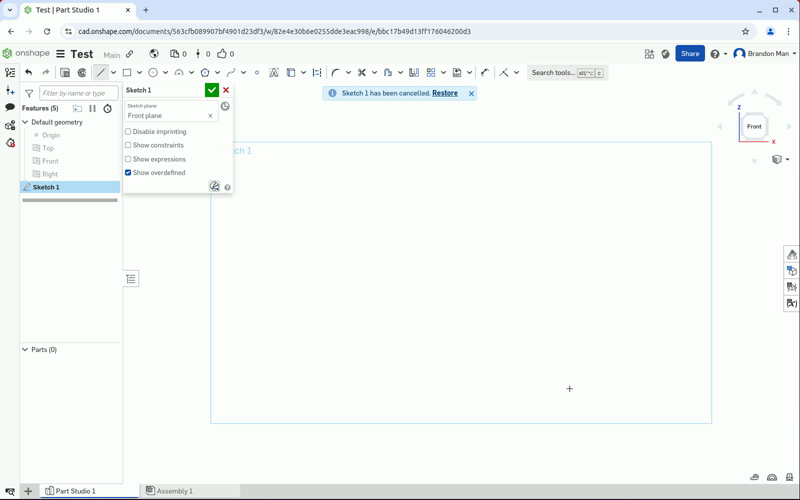
mouse_move(589, 388)
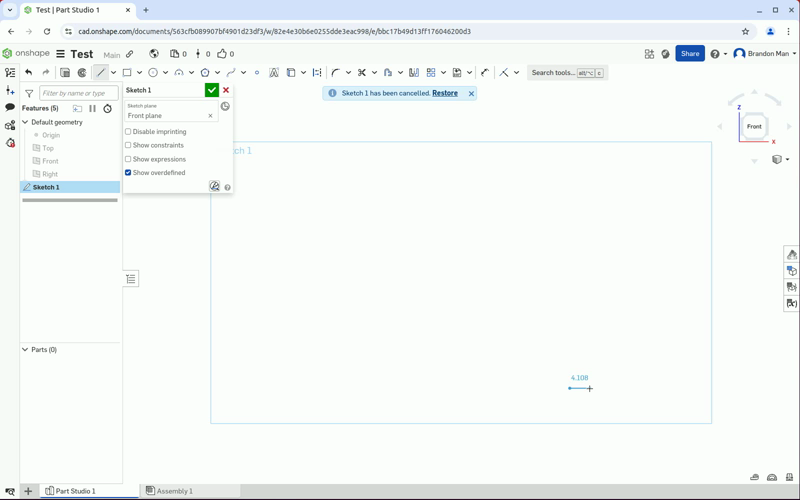
mouse_move(573, 388)
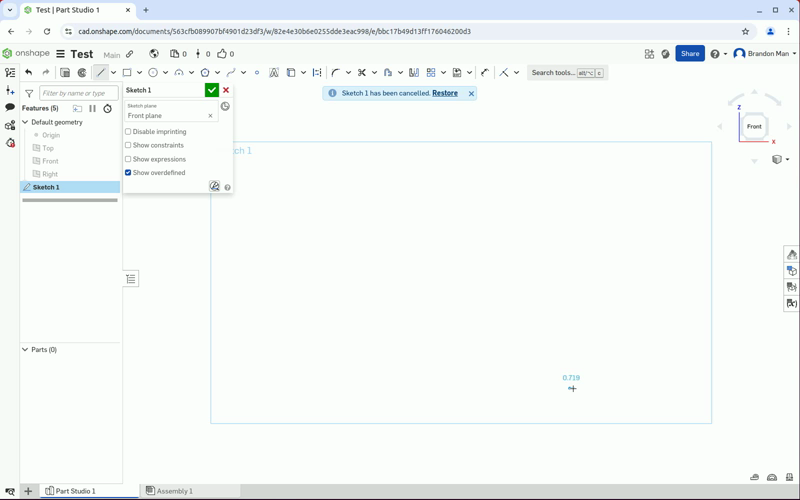
scroll(6)
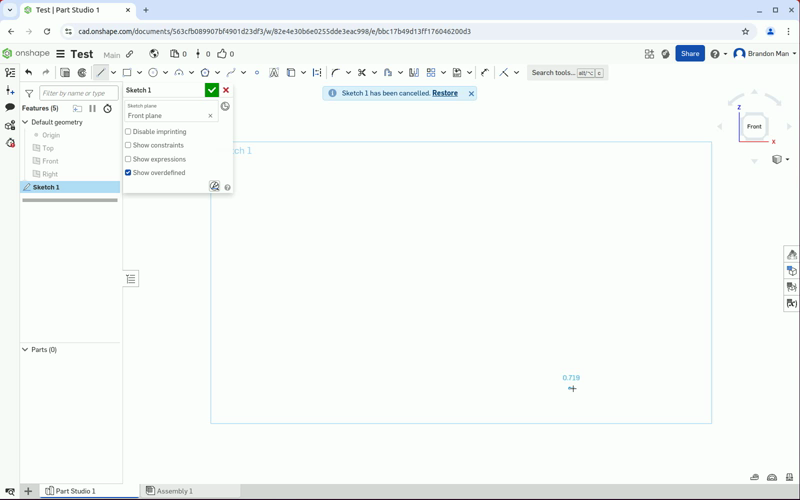
scroll(6)
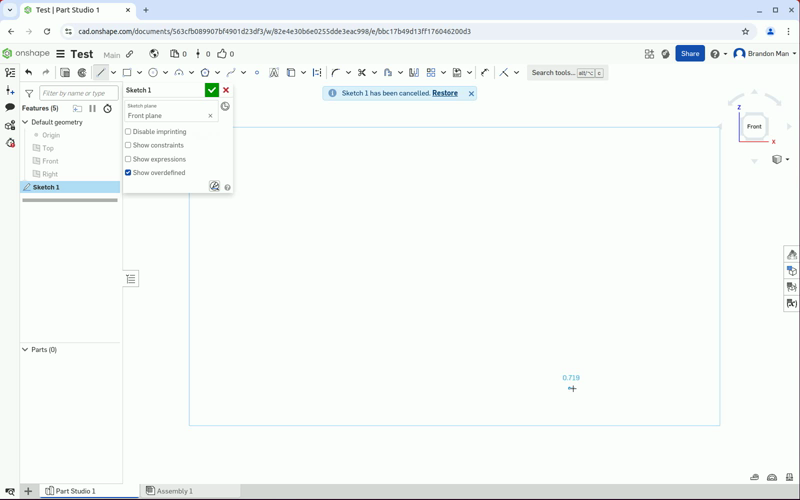
scroll(6)
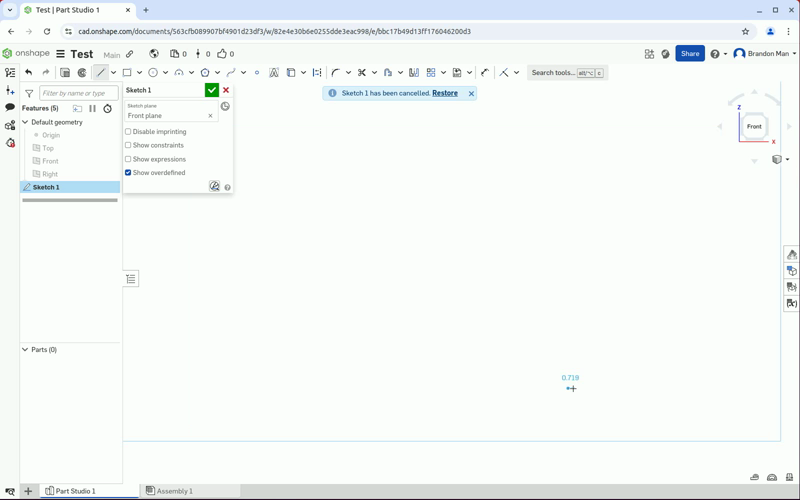
scroll(6)
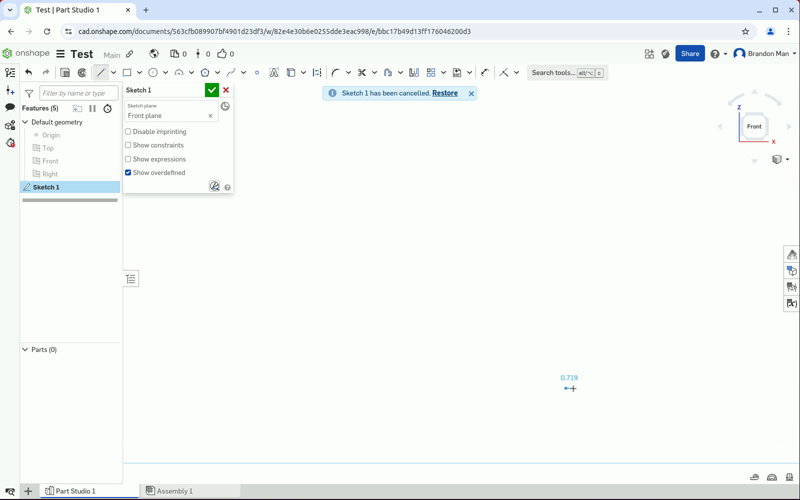
scroll(6)
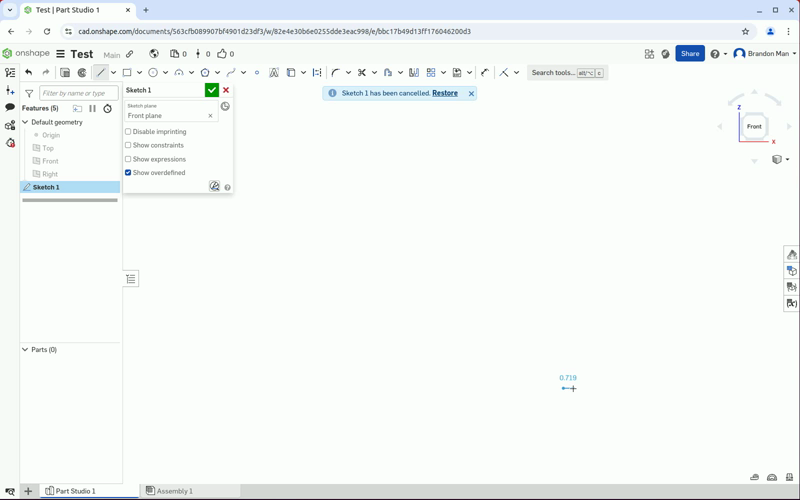
scroll(6)
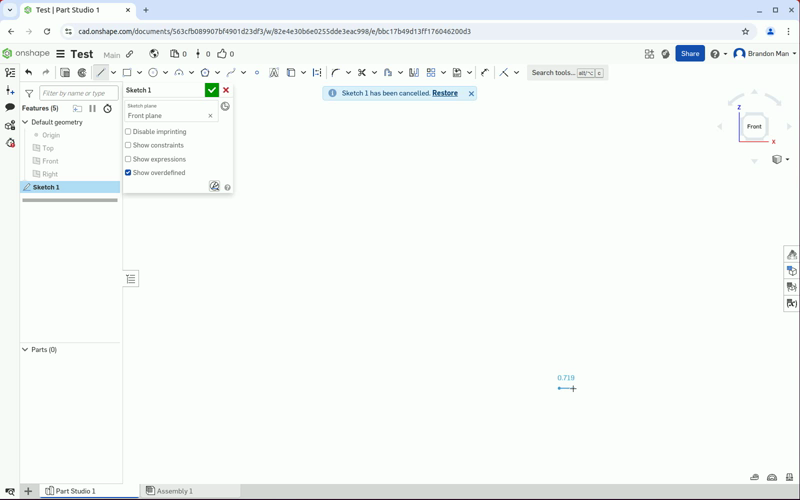
scroll(6)
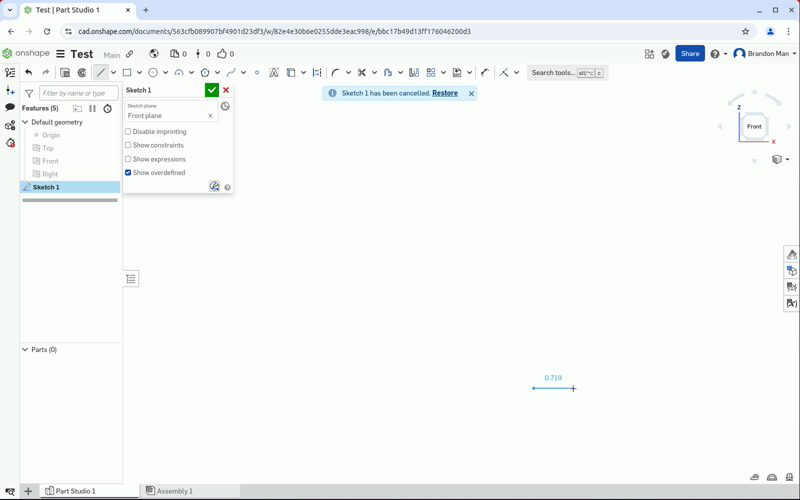
click(573, 388)
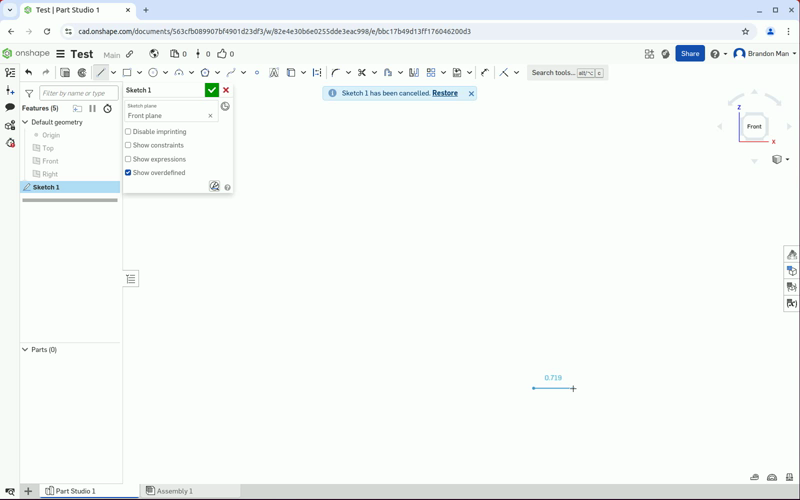
scroll(-6)
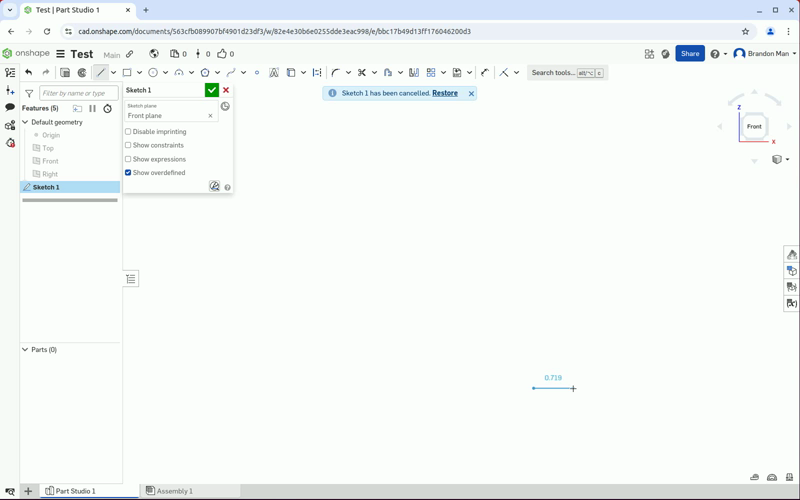
scroll(-6)
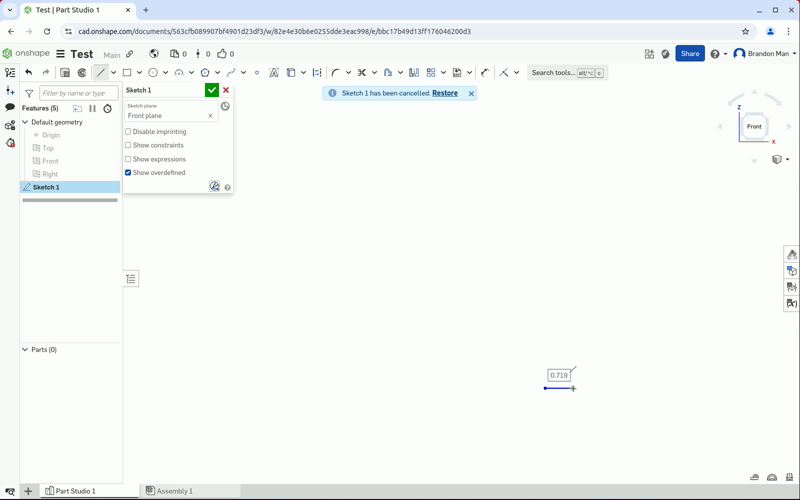
scroll(-6)
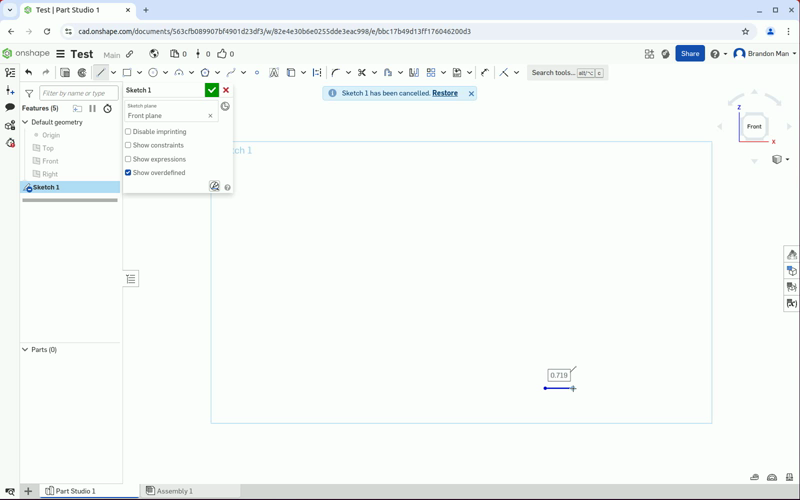
scroll(-6)
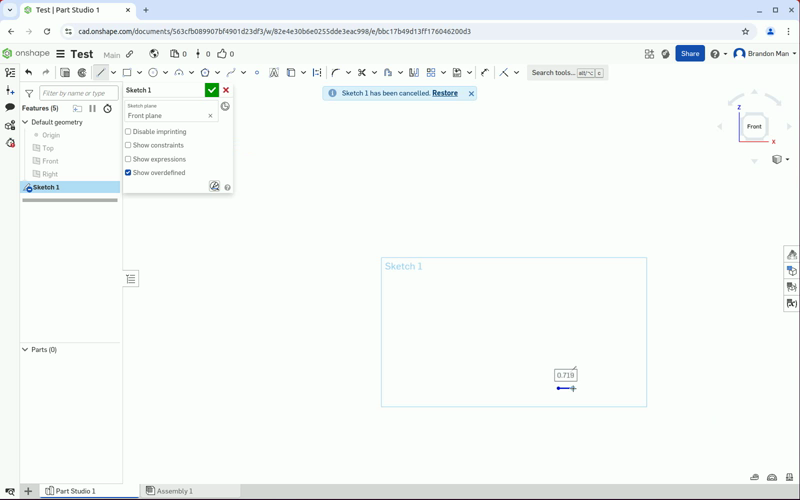
scroll(-6)
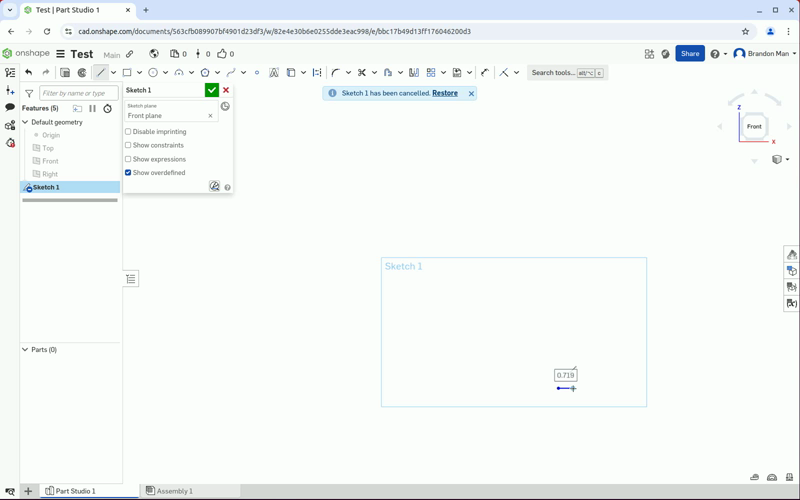
scroll(-6)
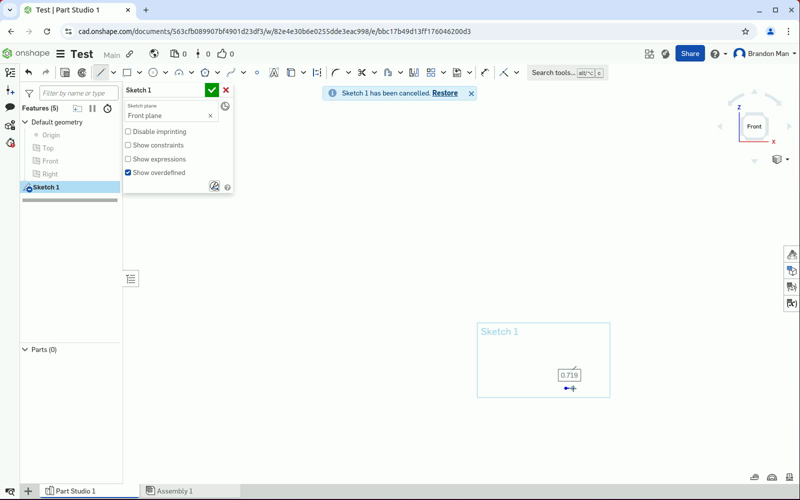
scroll(-6)
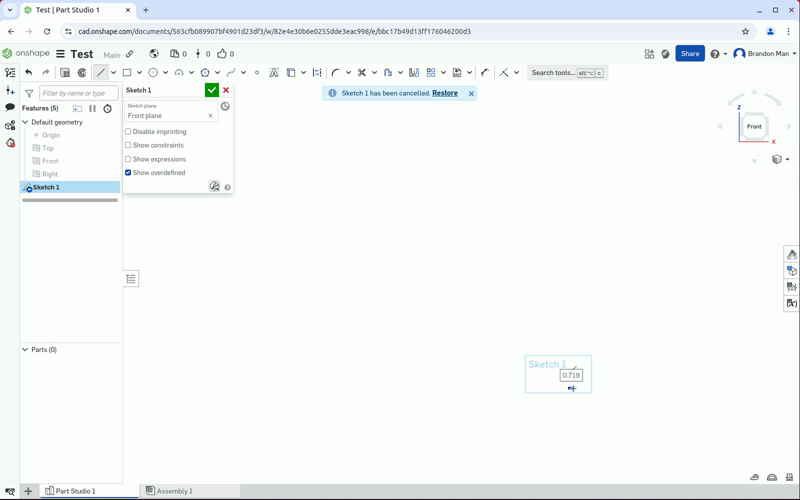
key_up(shift)
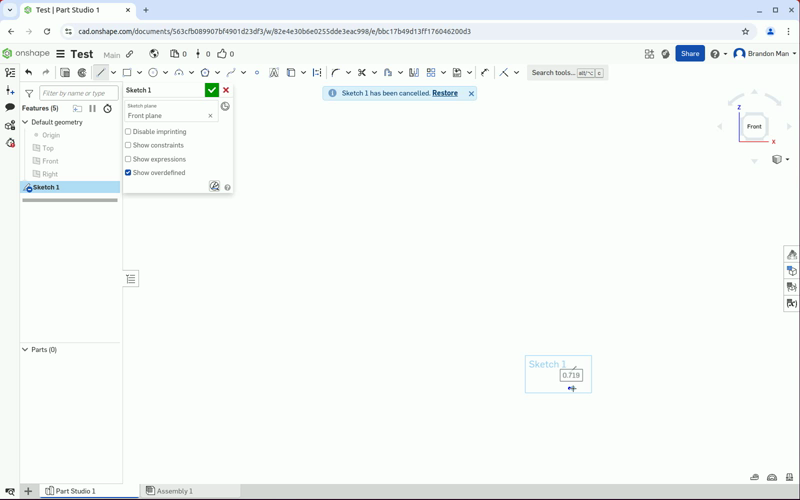
key_down(shift)
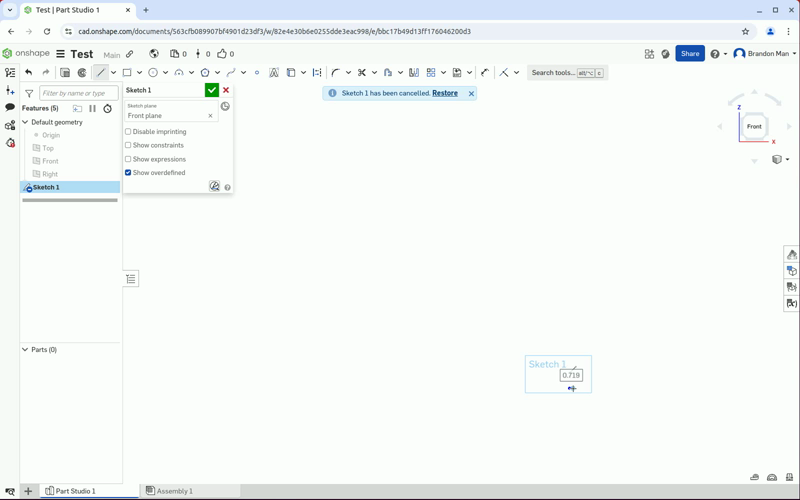
mouse_move(573, 282)
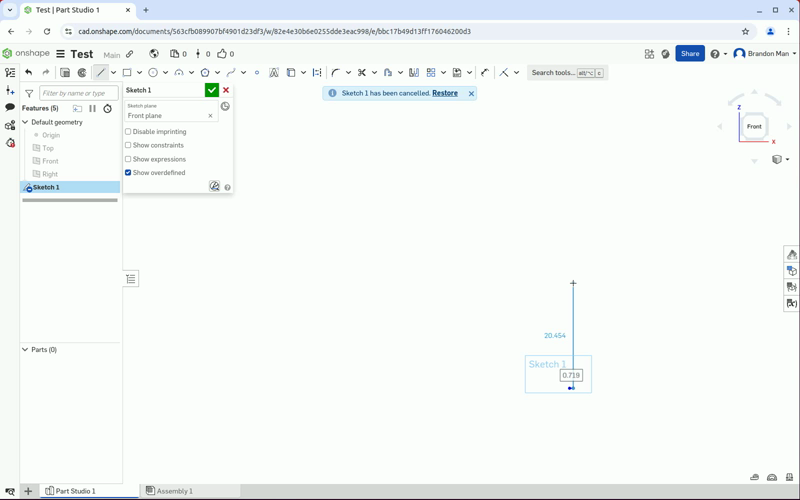
click(573, 282)
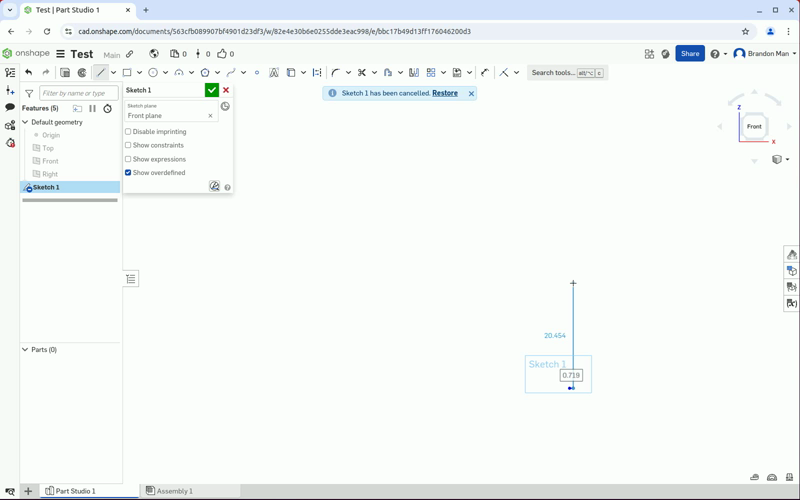
key_up(shift)
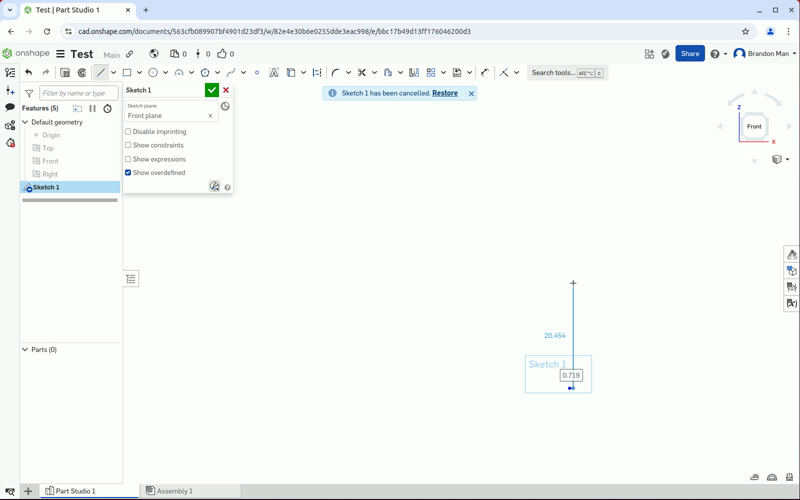
key_down(shift)
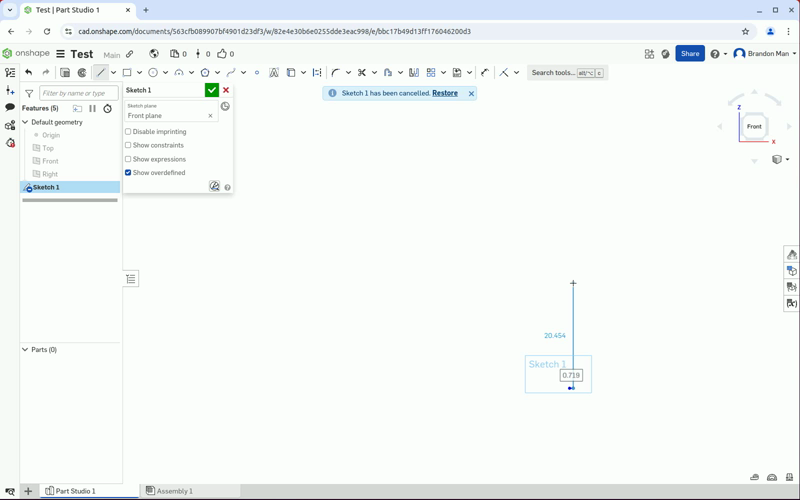
mouse_move(589, 282)
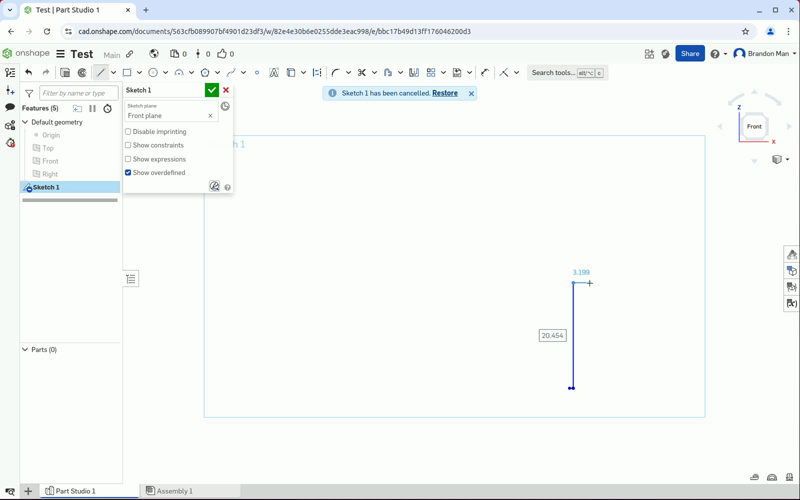
mouse_move(569, 282)
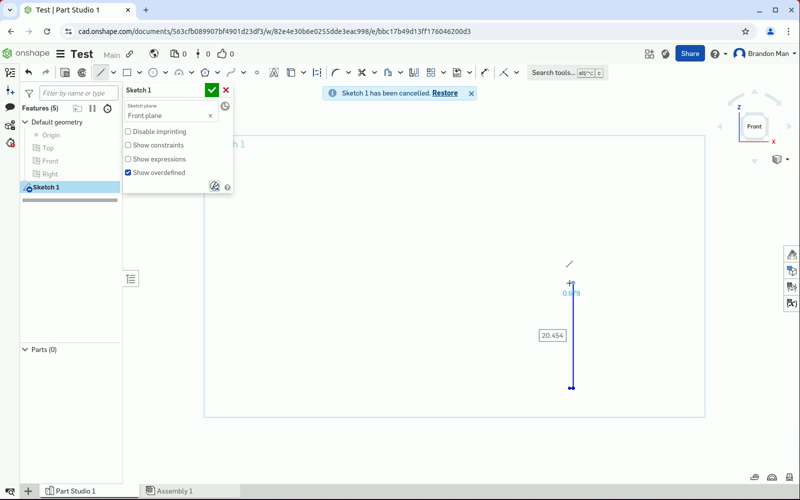
scroll(6)
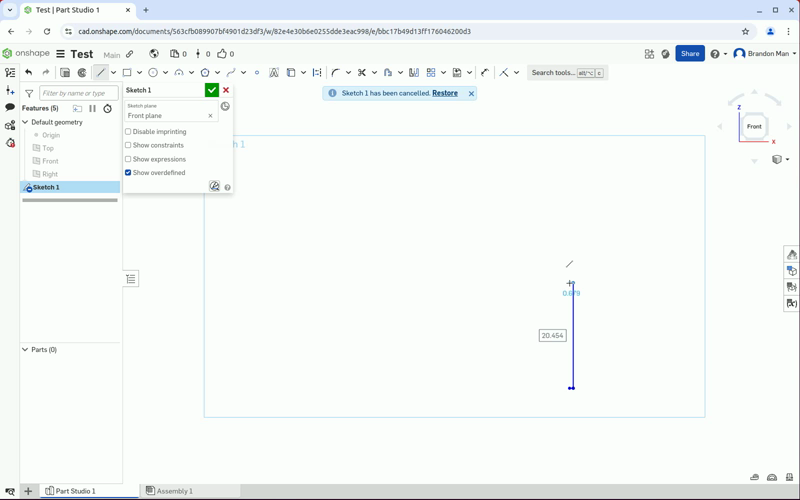
scroll(6)
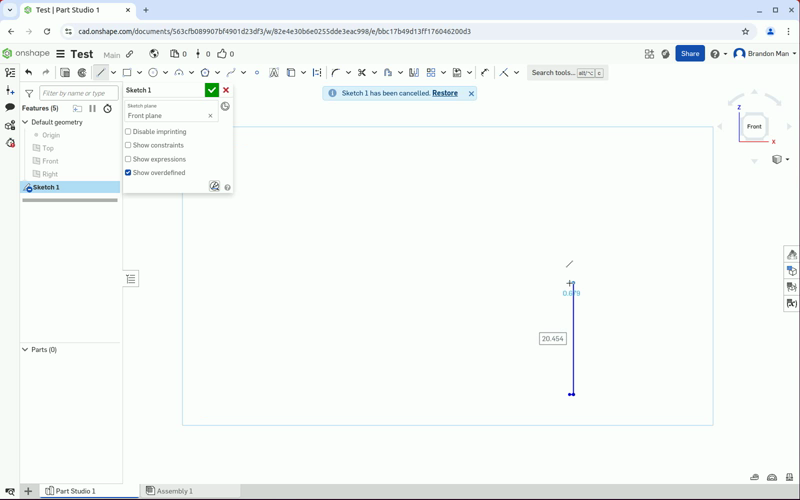
scroll(6)
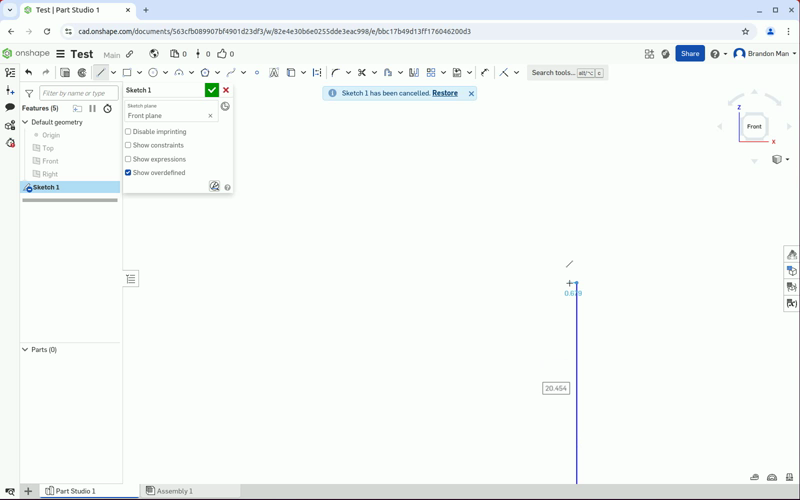
scroll(6)
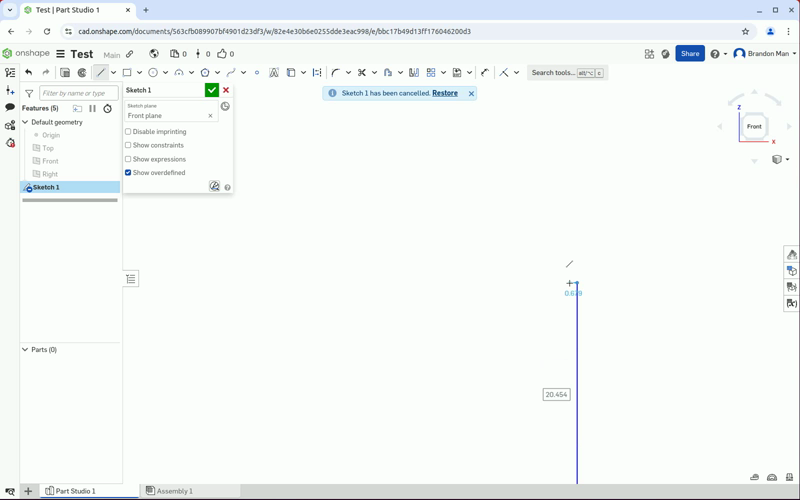
scroll(6)
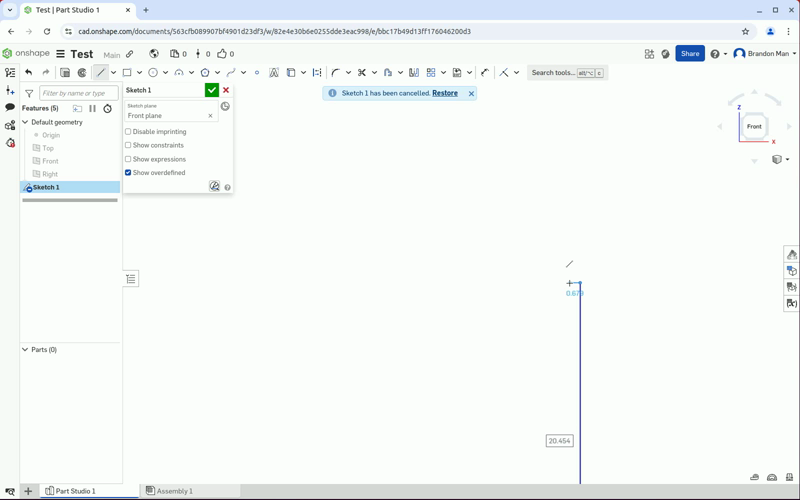
scroll(6)
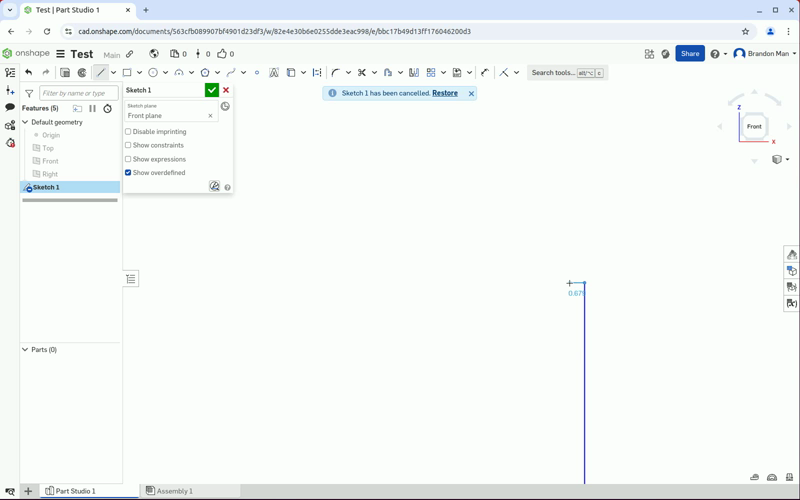
scroll(6)
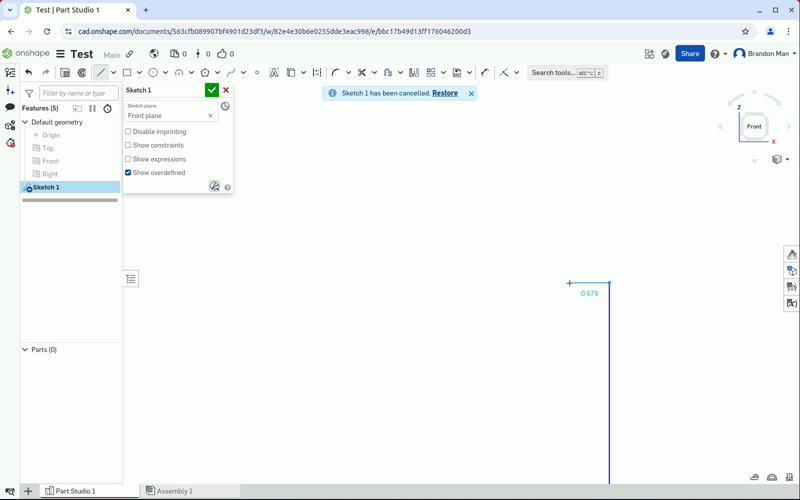
click(569, 282)
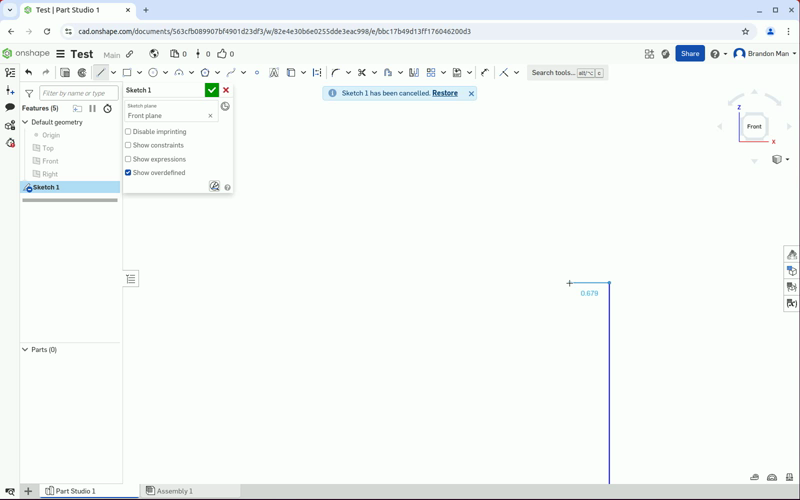
scroll(-6)
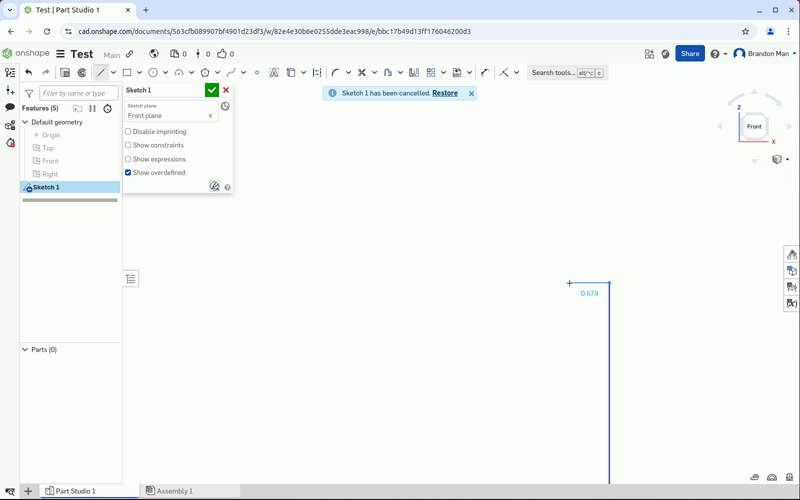
scroll(-6)
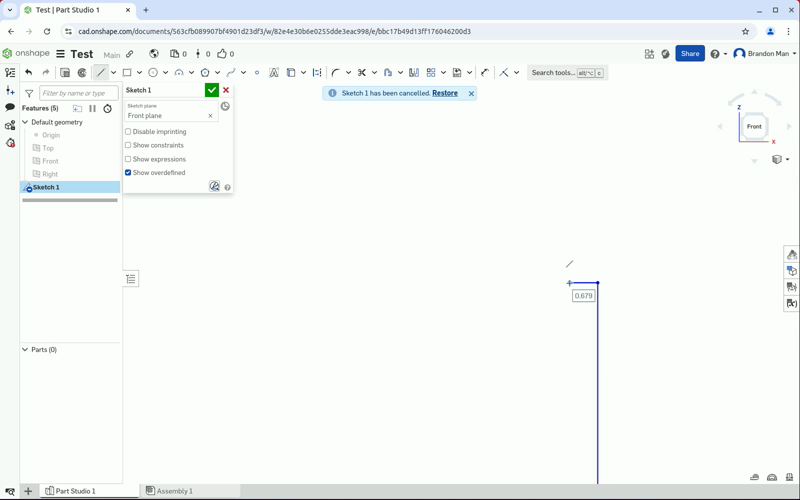
scroll(-6)
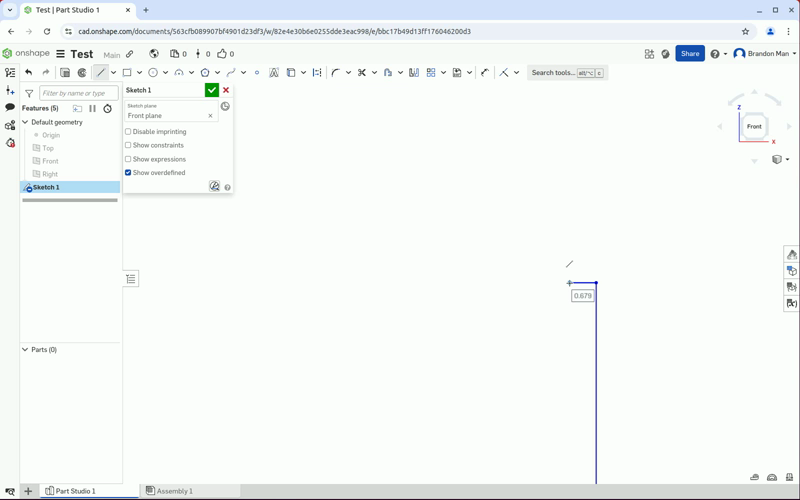
scroll(-6)
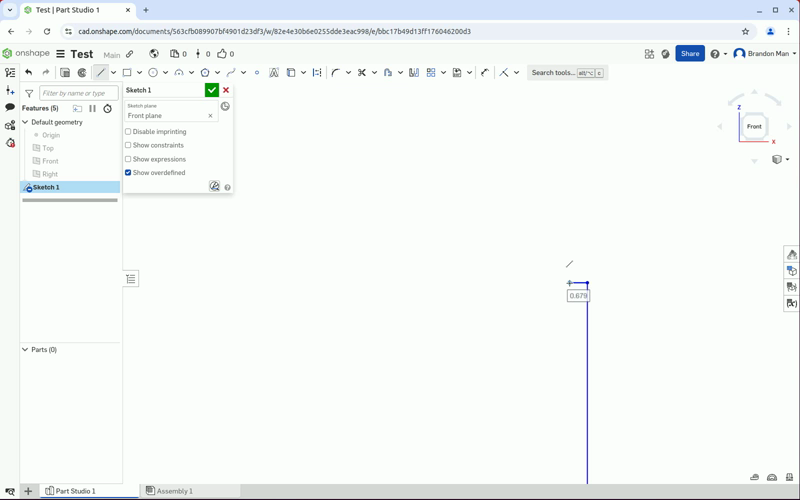
scroll(-6)
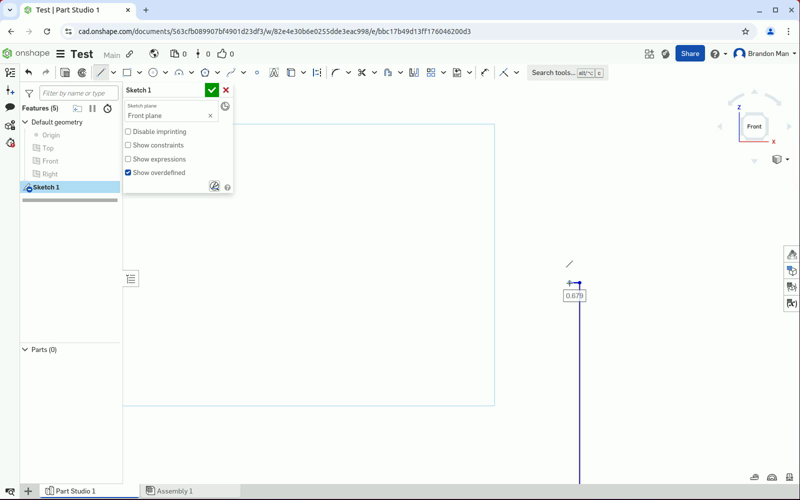
scroll(-6)
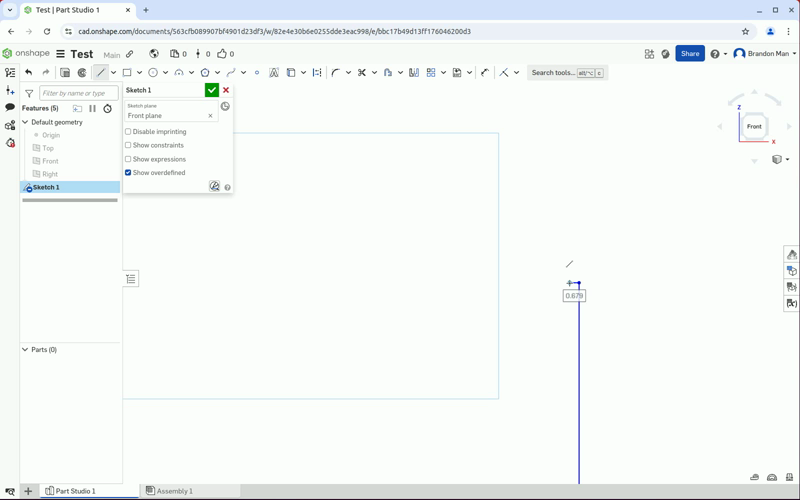
scroll(-6)
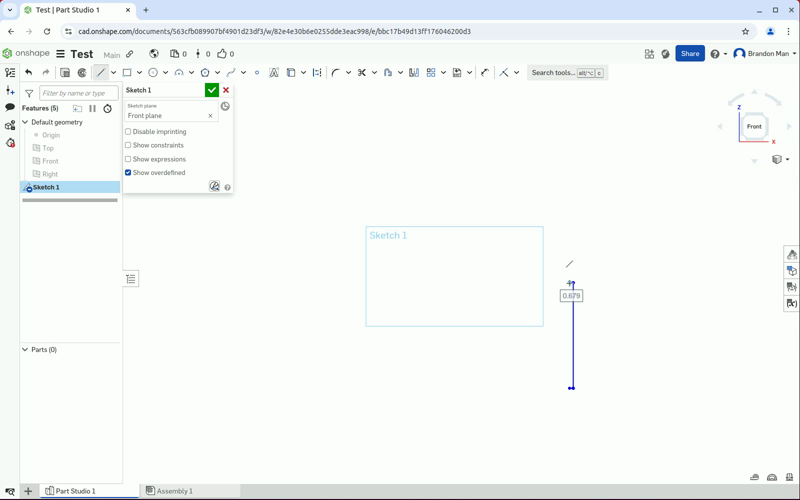
key_up(shift)
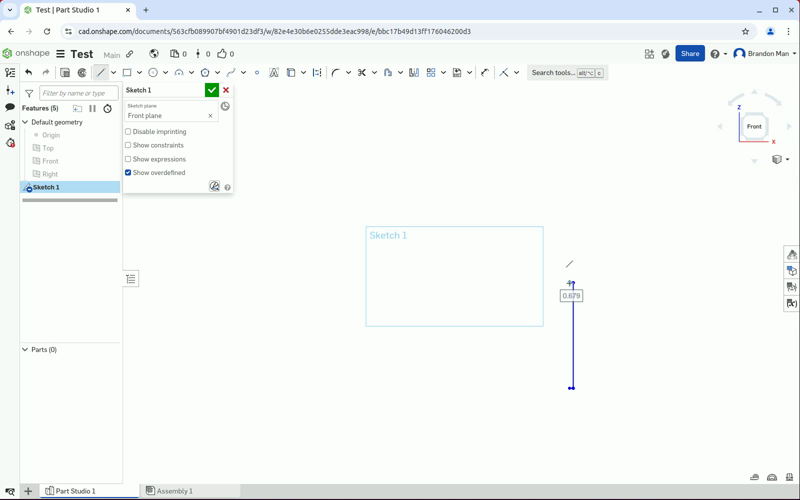
key_down(shift)
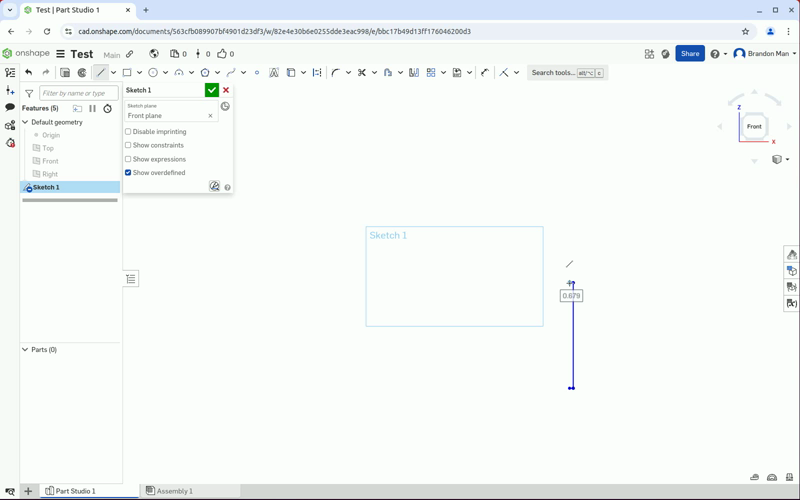
mouse_move(589, 282)
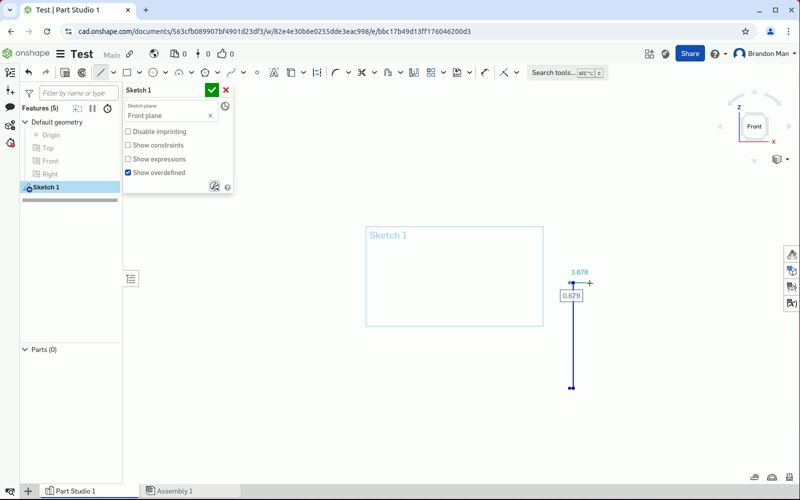
mouse_move(569, 287)
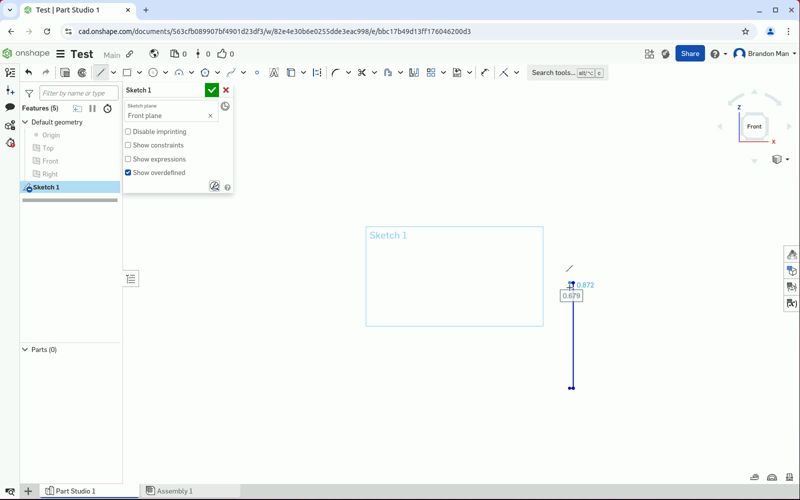
scroll(6)
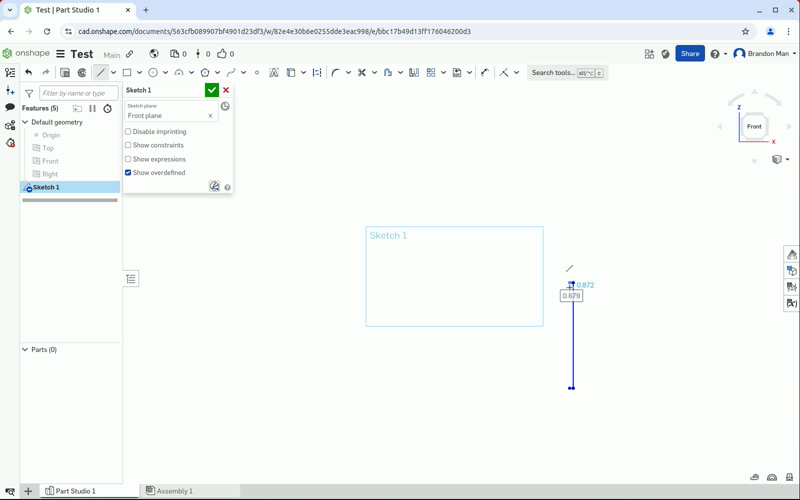
scroll(6)
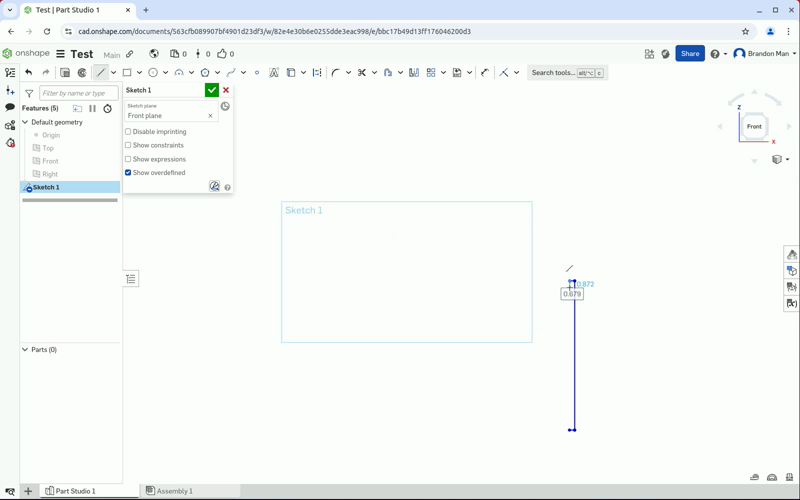
scroll(6)
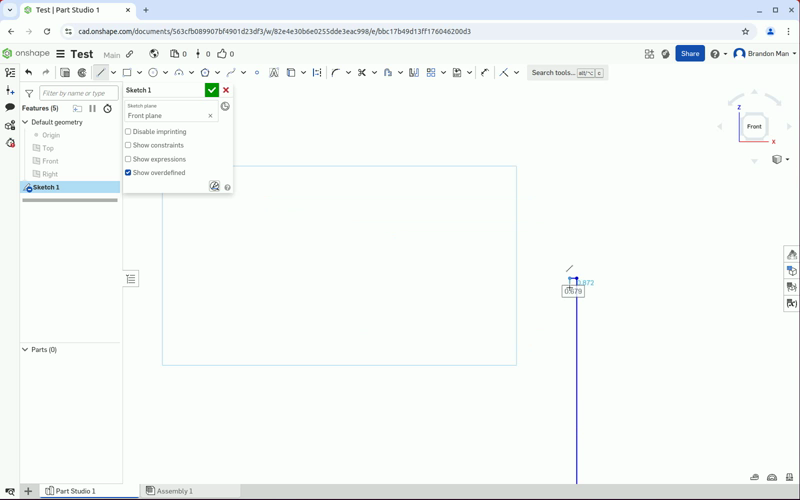
scroll(6)
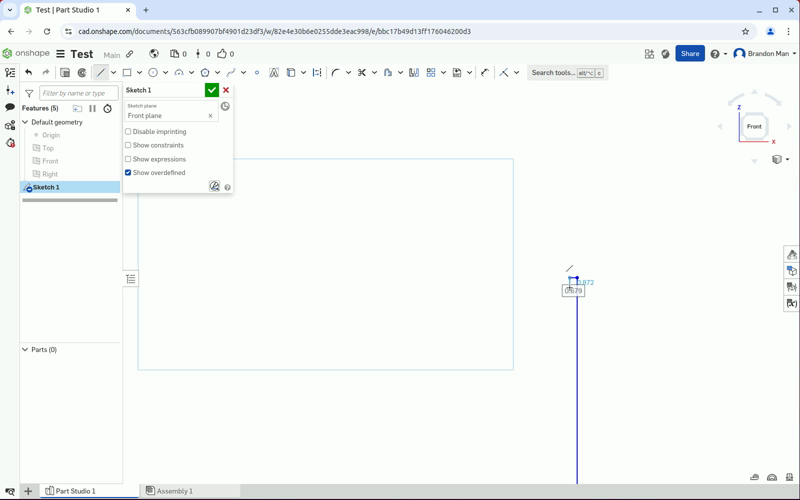
scroll(6)
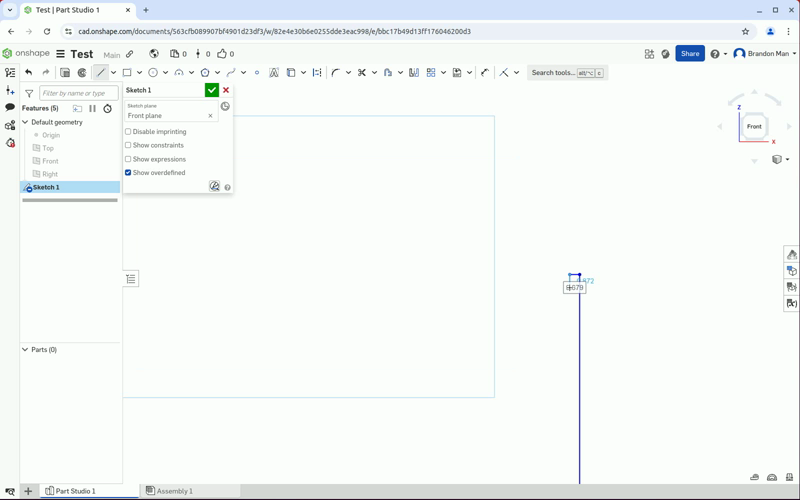
scroll(6)
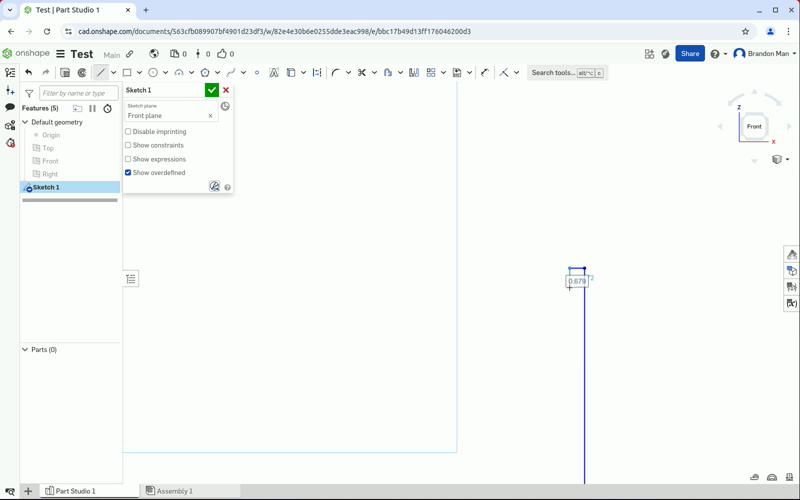
scroll(6)
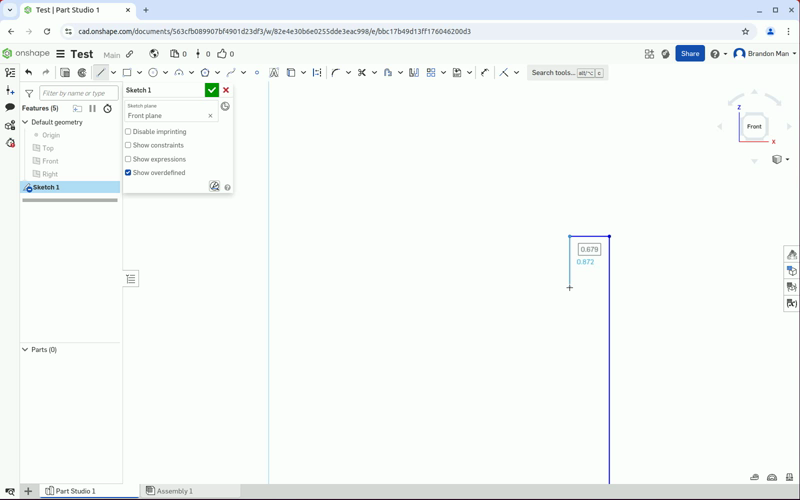
click(569, 287)
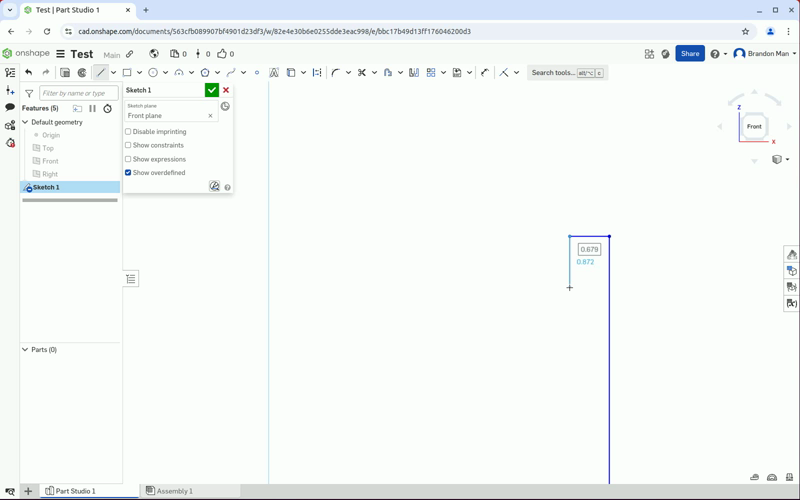
scroll(-6)
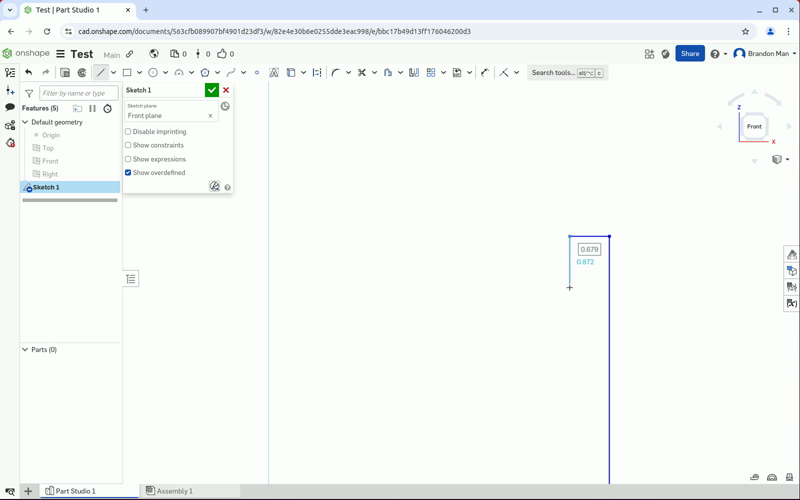
scroll(-6)
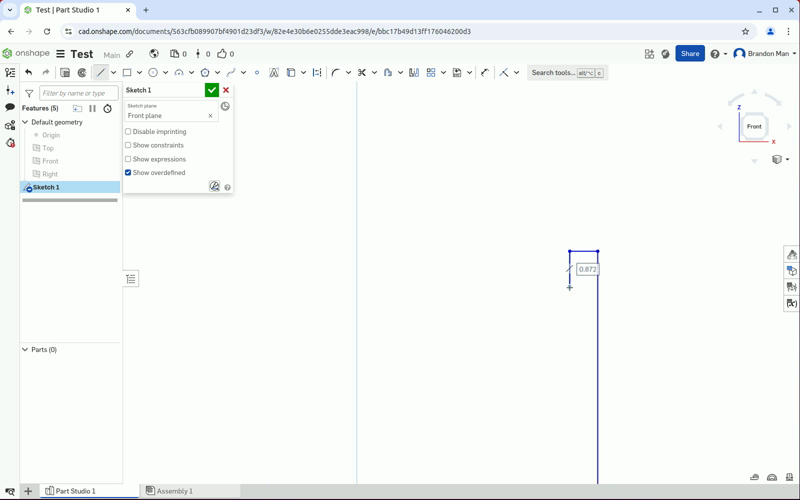
scroll(-6)
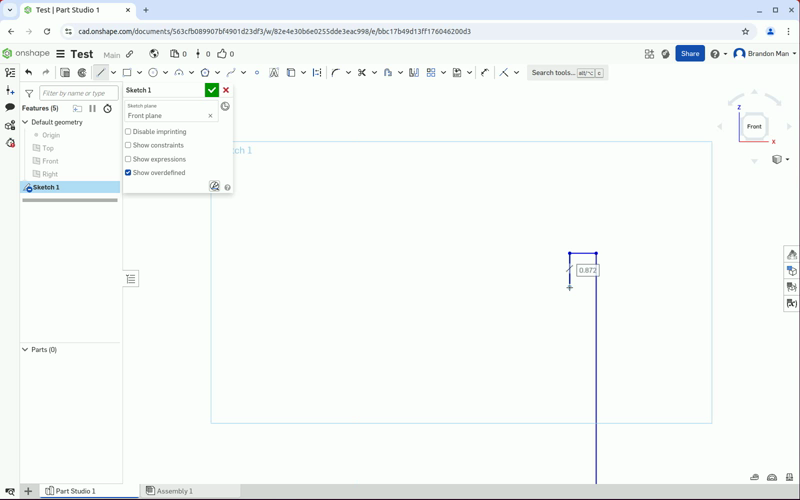
scroll(-6)
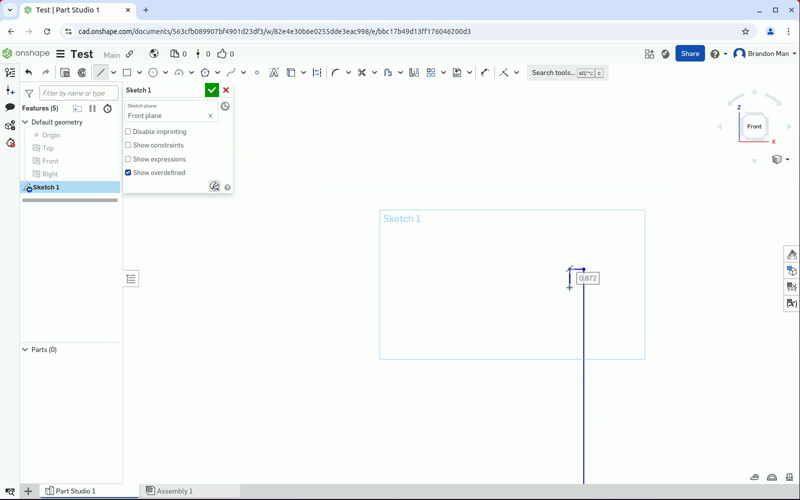
scroll(-6)
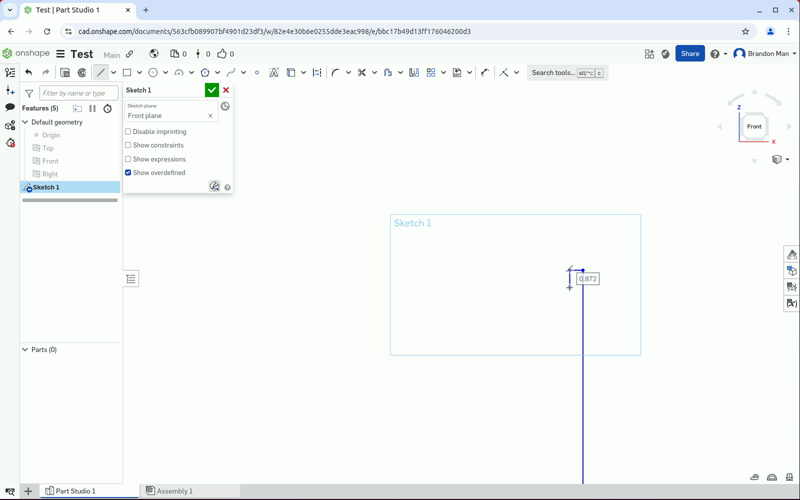
scroll(-6)
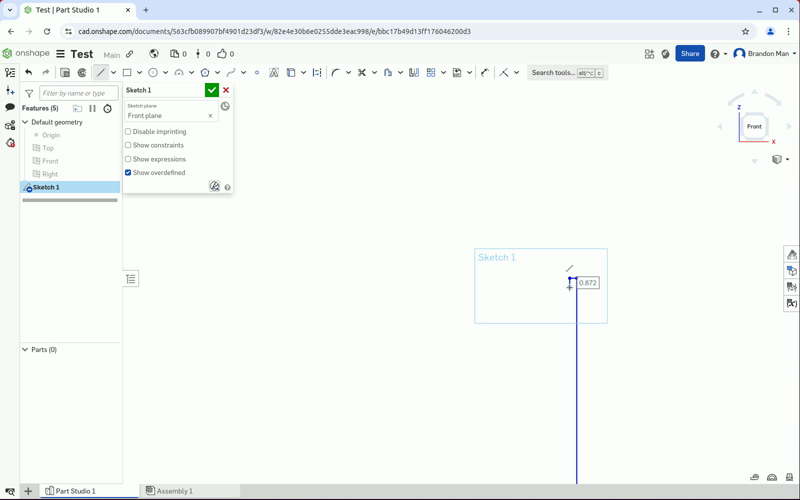
scroll(-6)
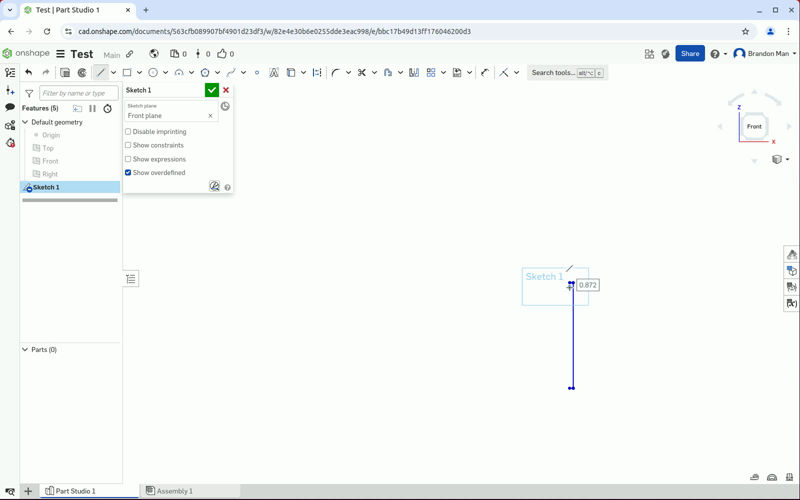
key_up(shift)
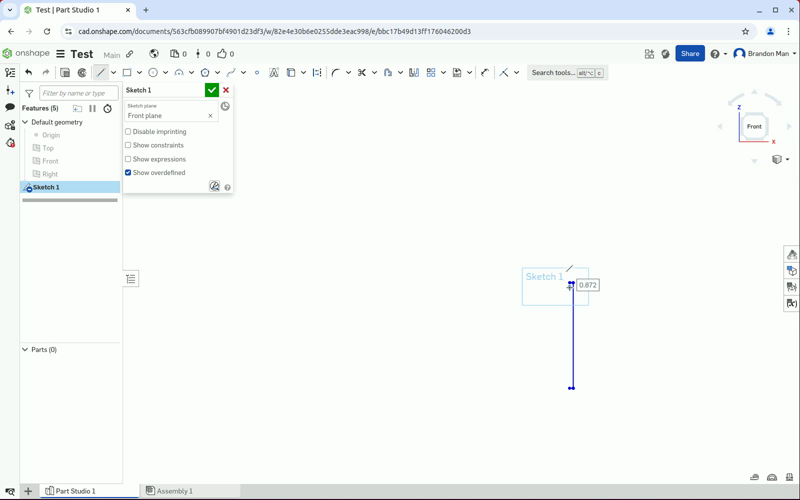
key_down(shift)
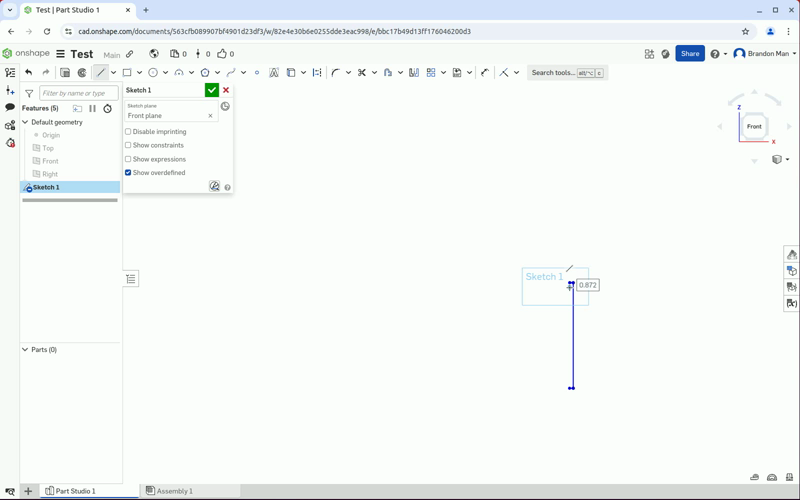
mouse_move(589, 287)
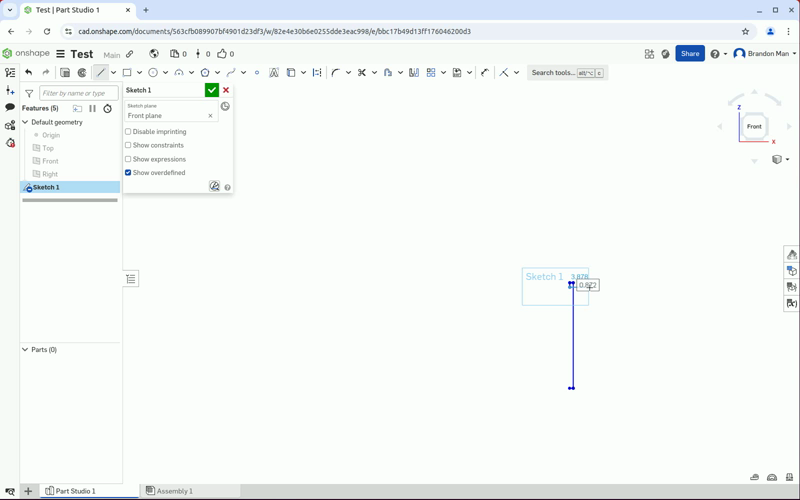
mouse_move(569, 340)
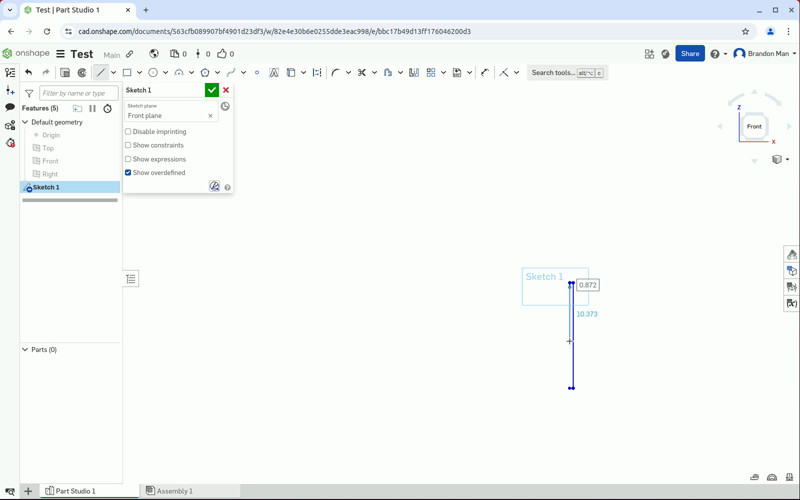
click(569, 340)
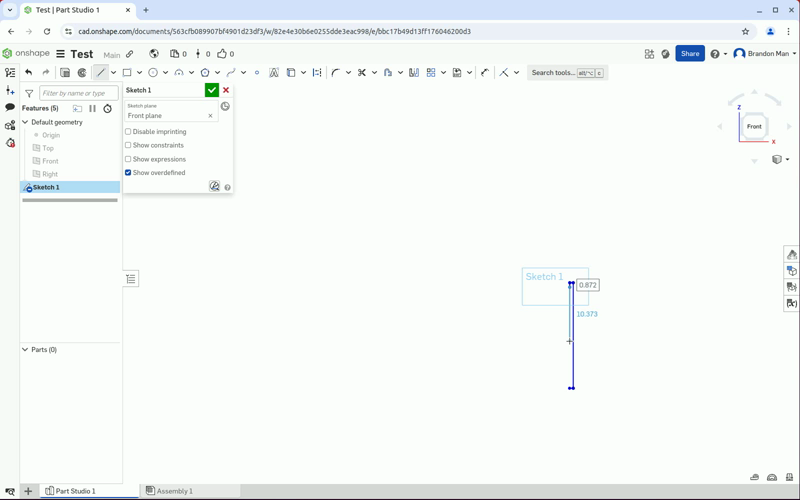
key_up(shift)
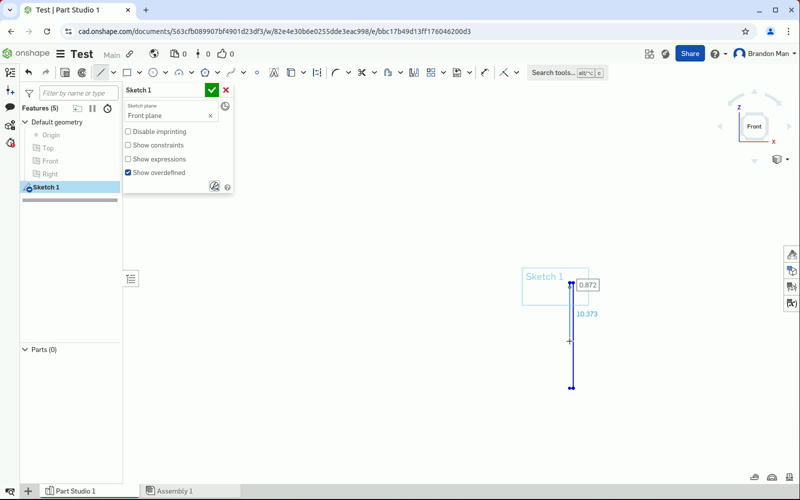
key_down(shift)
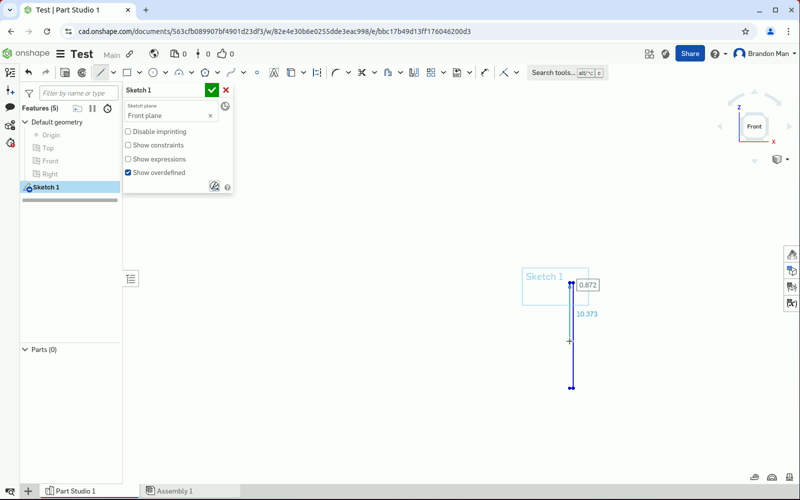
mouse_move(589, 340)
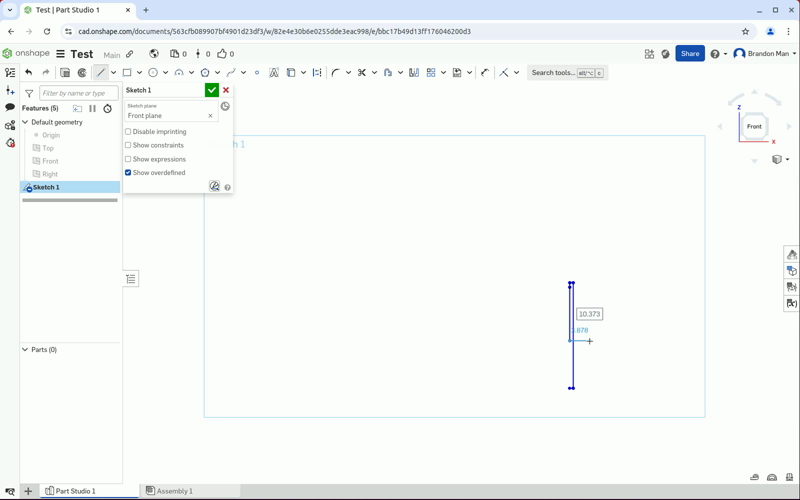
mouse_move(569, 345)
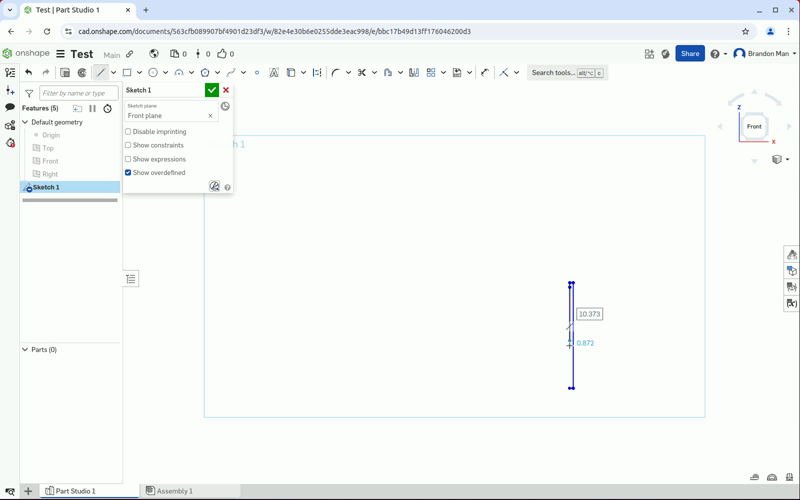
scroll(6)
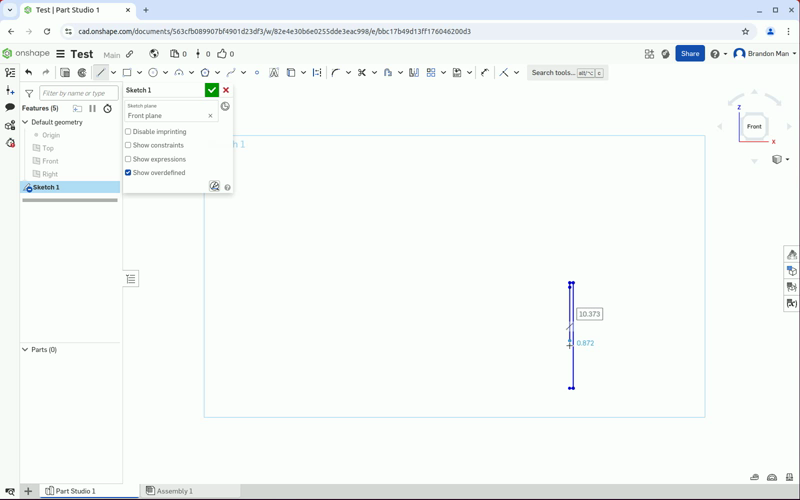
scroll(6)
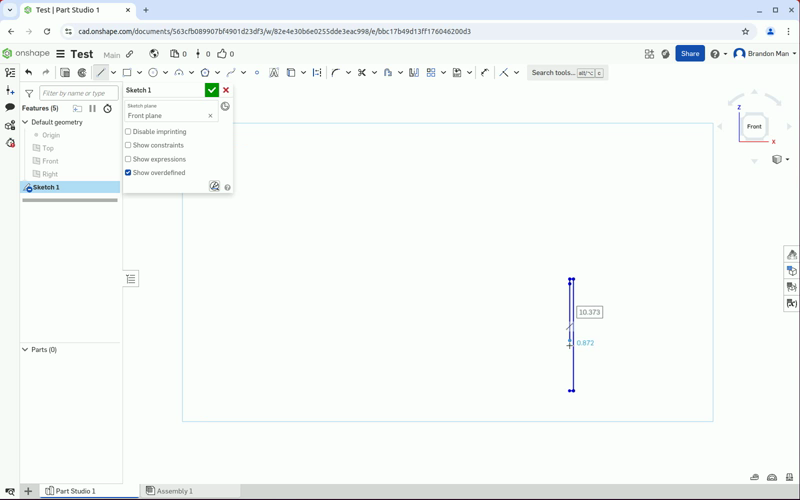
scroll(6)
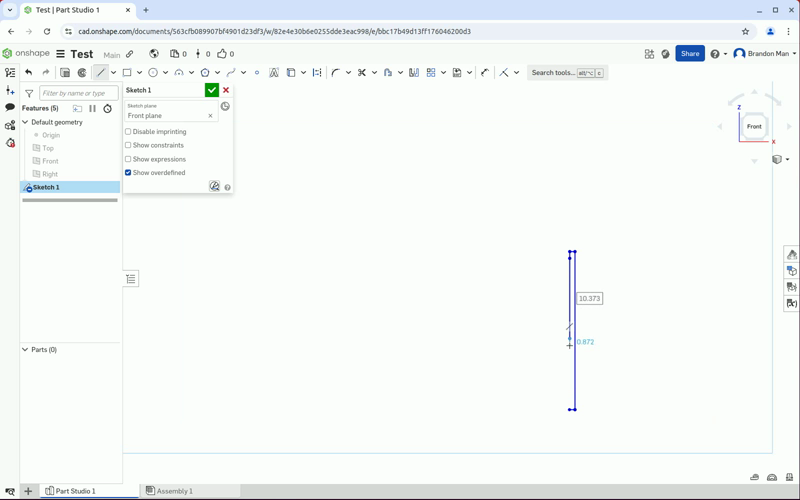
scroll(6)
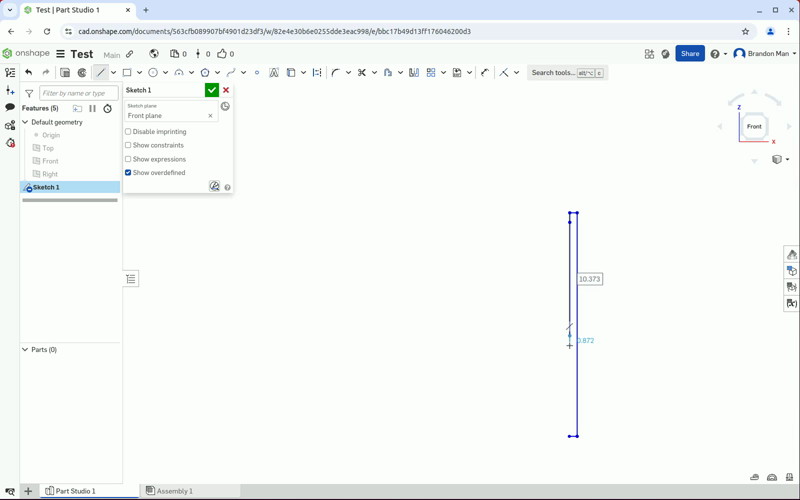
scroll(6)
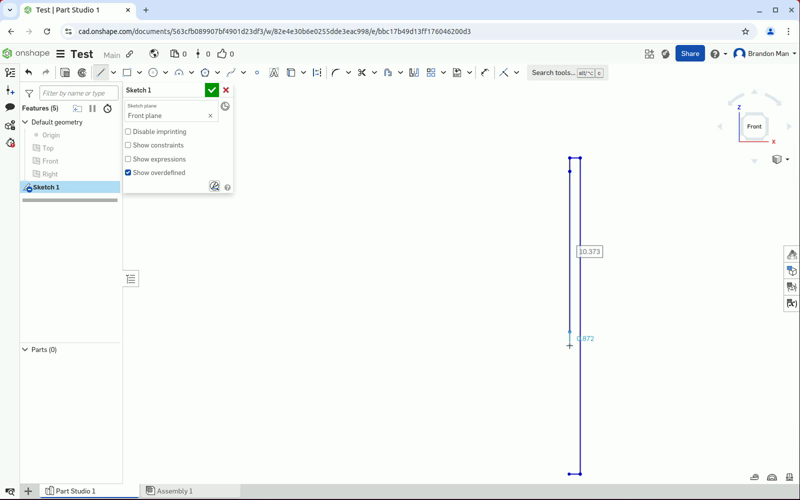
scroll(6)
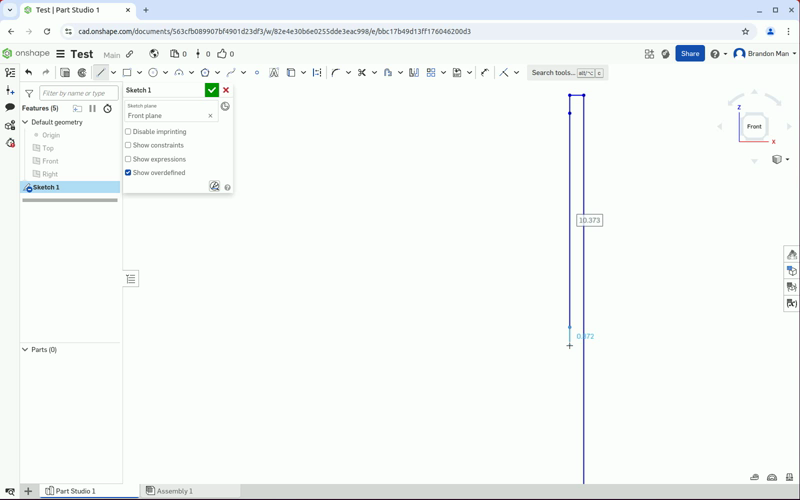
scroll(6)
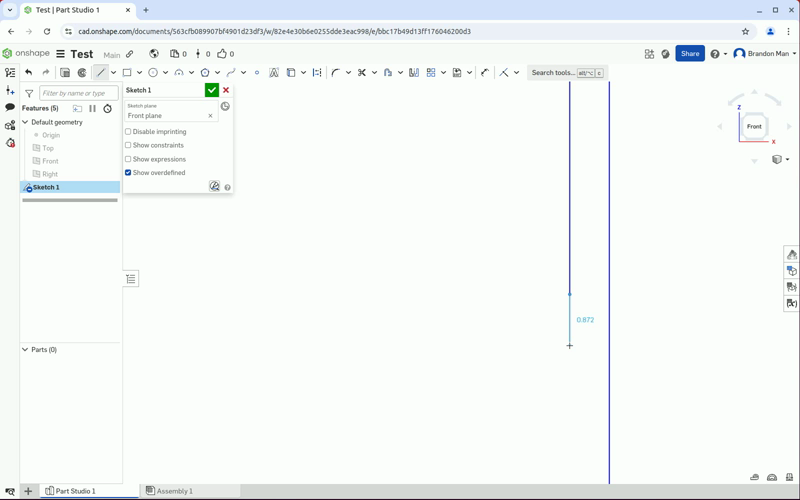
click(569, 345)
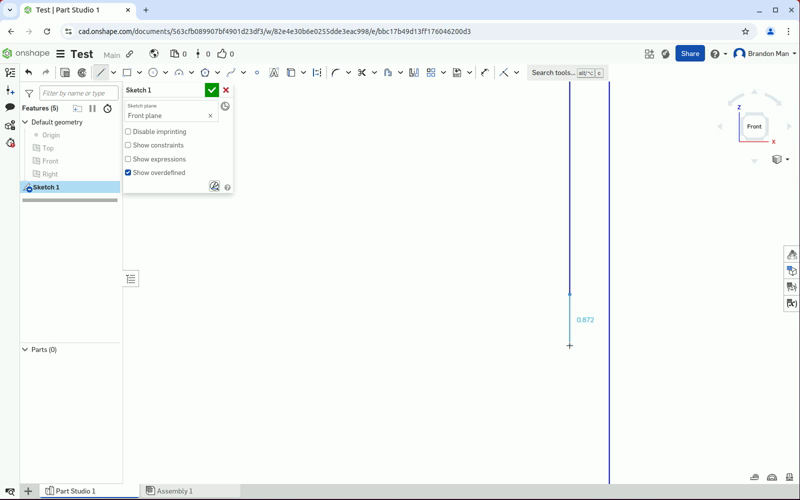
scroll(-6)
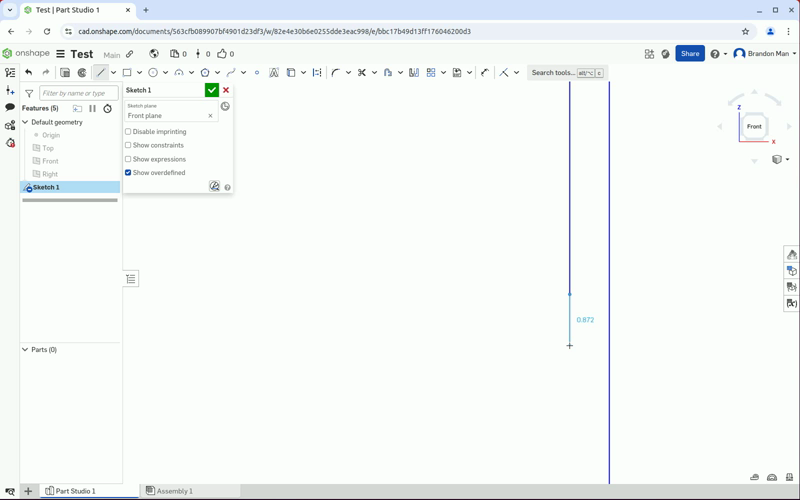
scroll(-6)
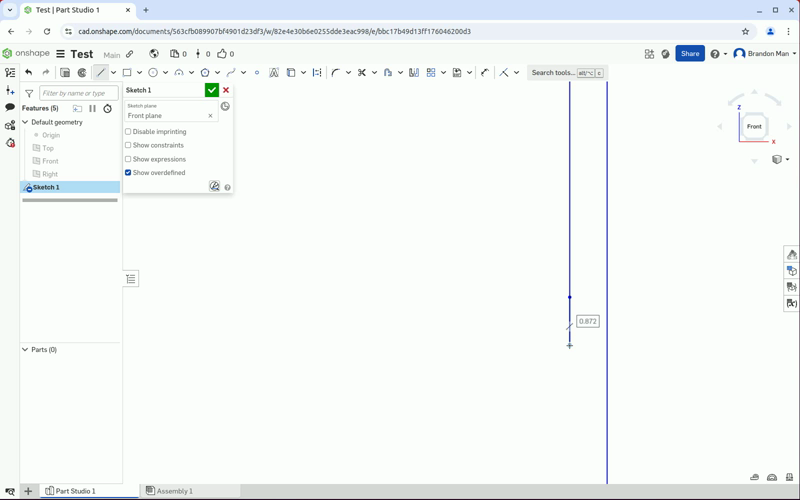
scroll(-6)
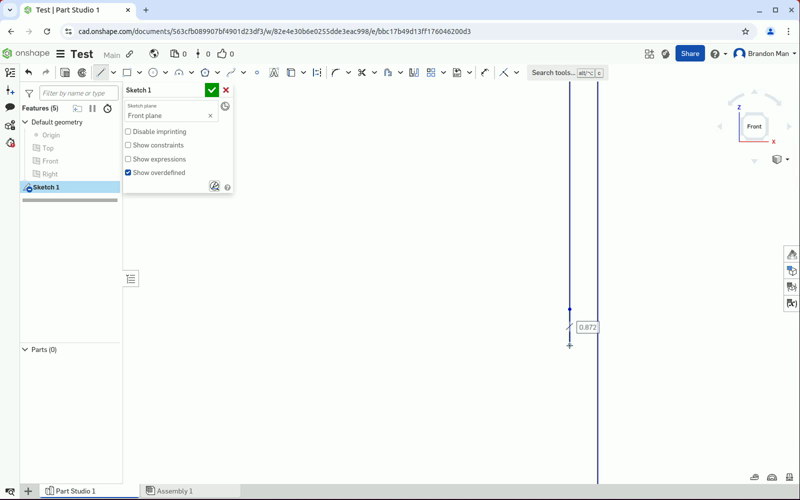
scroll(-6)
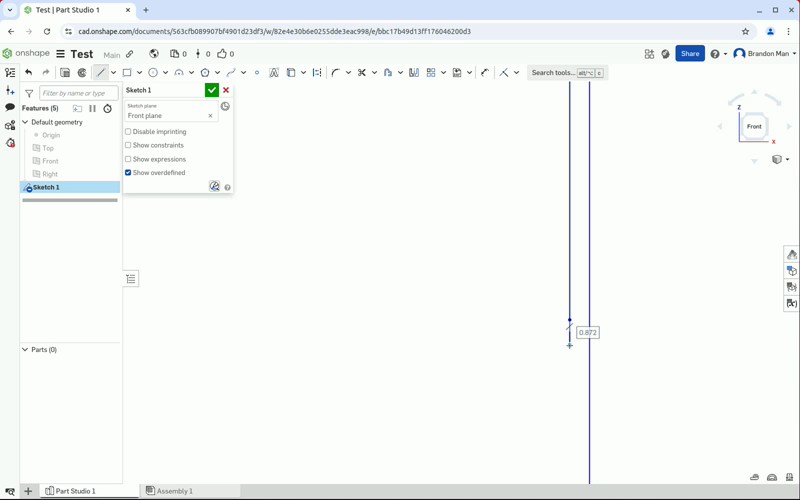
scroll(-6)
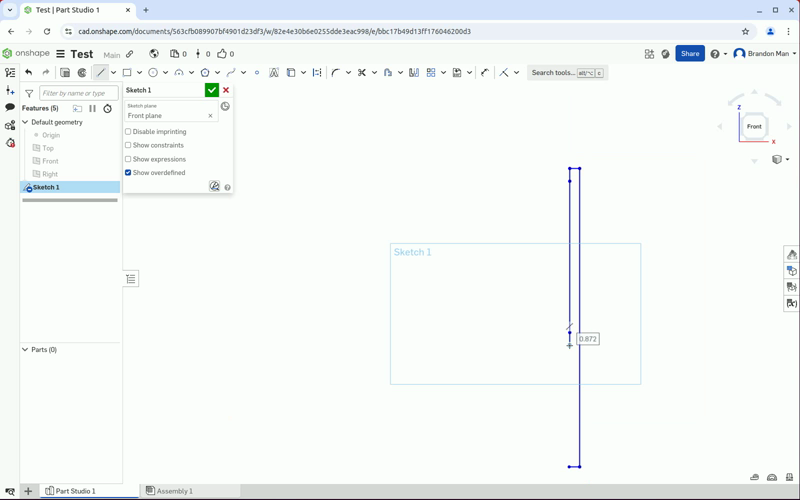
scroll(-6)
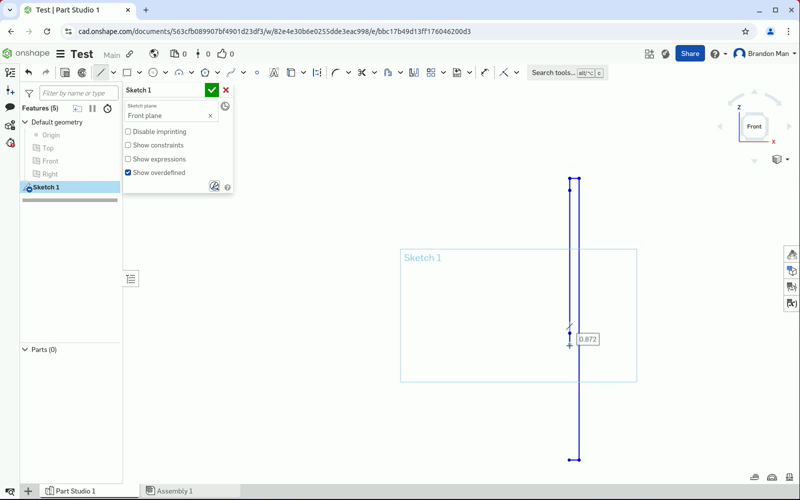
scroll(-6)
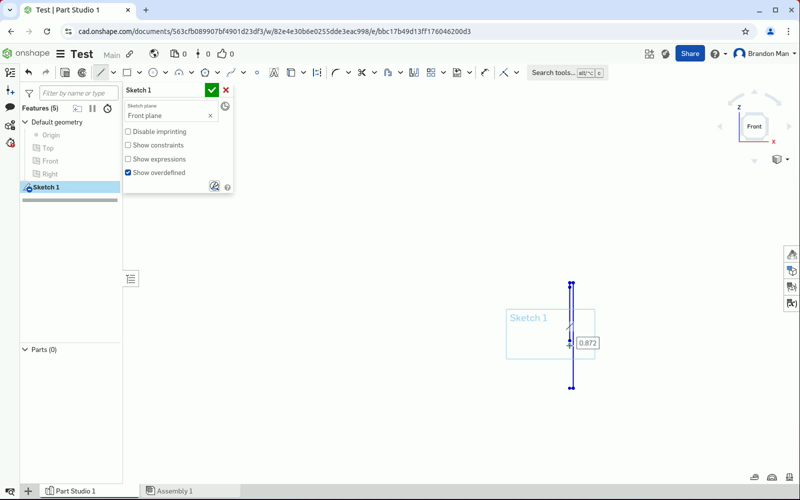
key_up(shift)
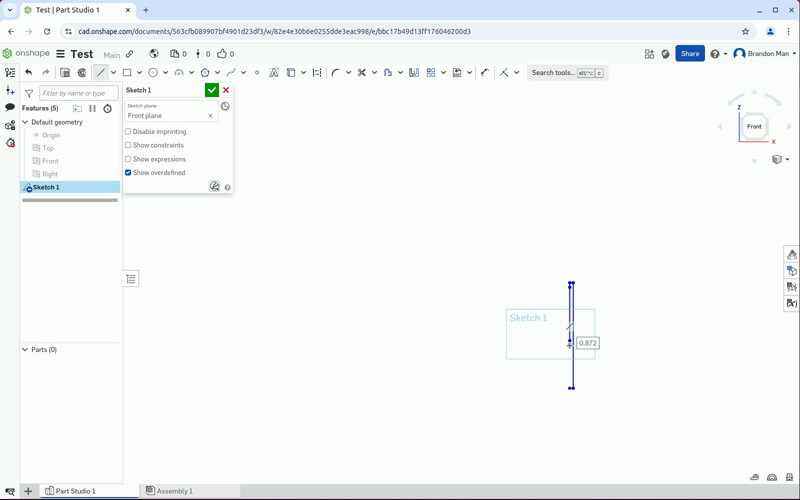
mouse_move(589, 345)
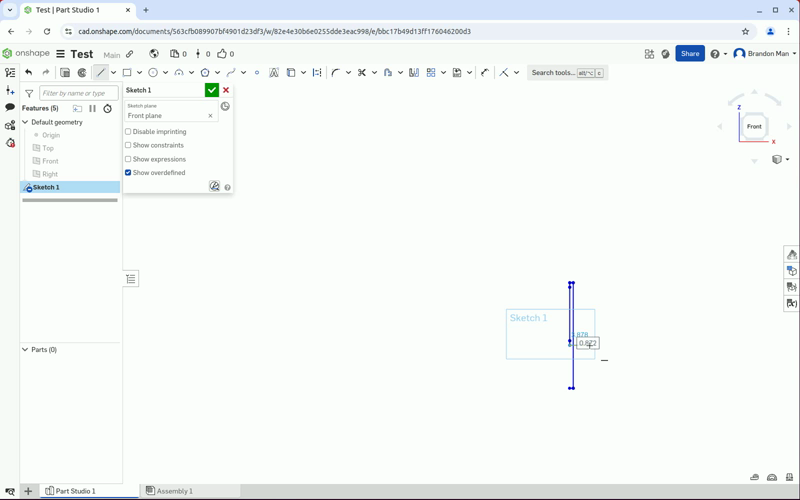
key_down(shift)
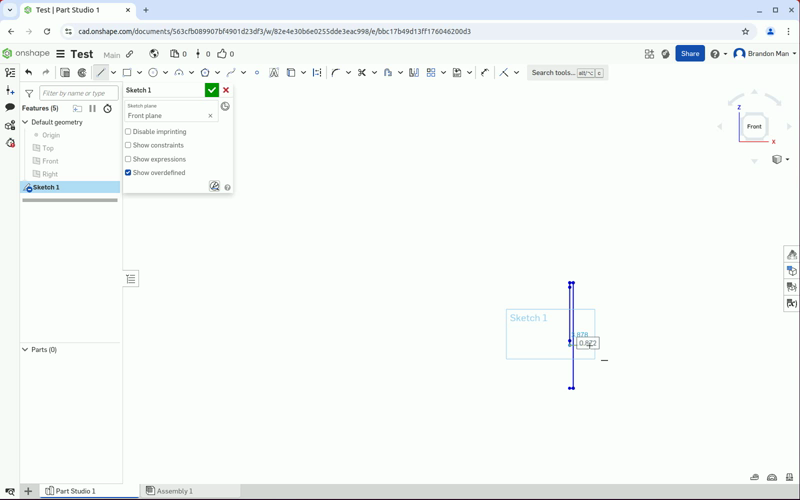
mouse_move(569, 388)
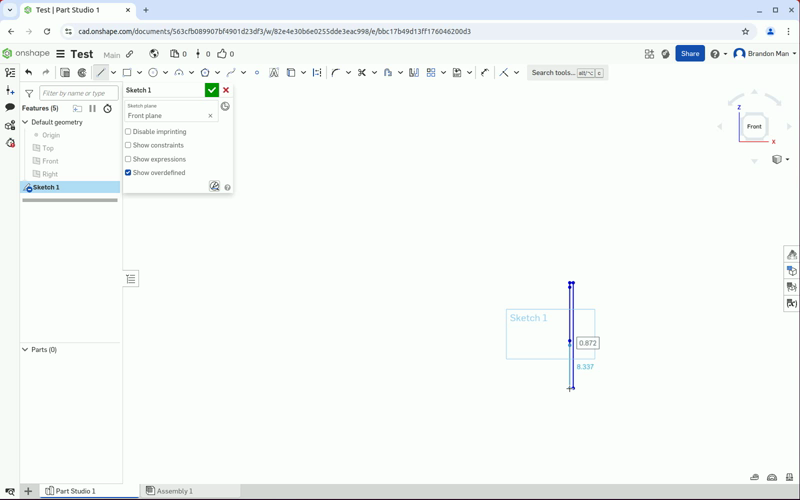
scroll(6)
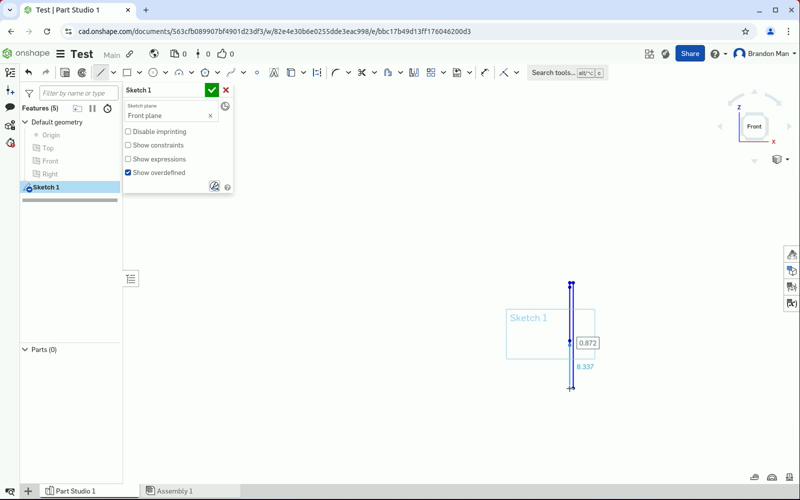
scroll(6)
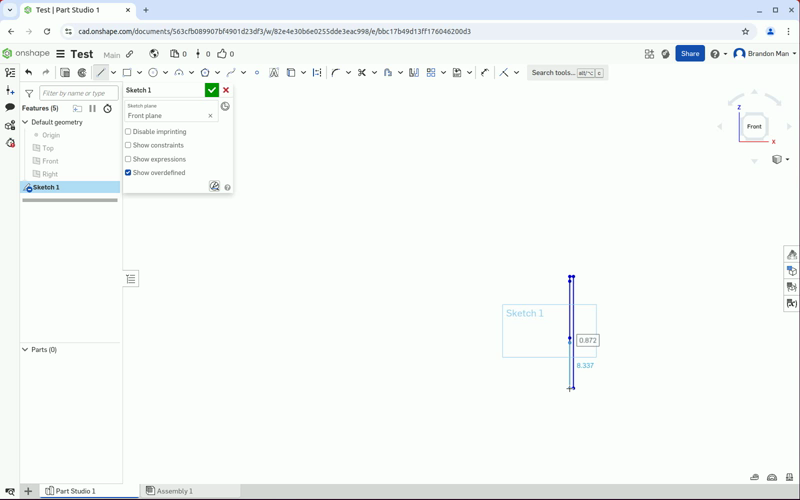
scroll(6)
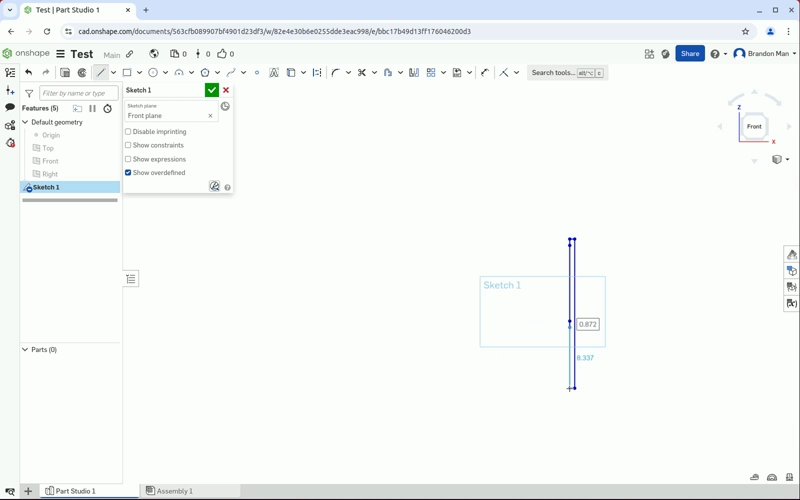
scroll(6)
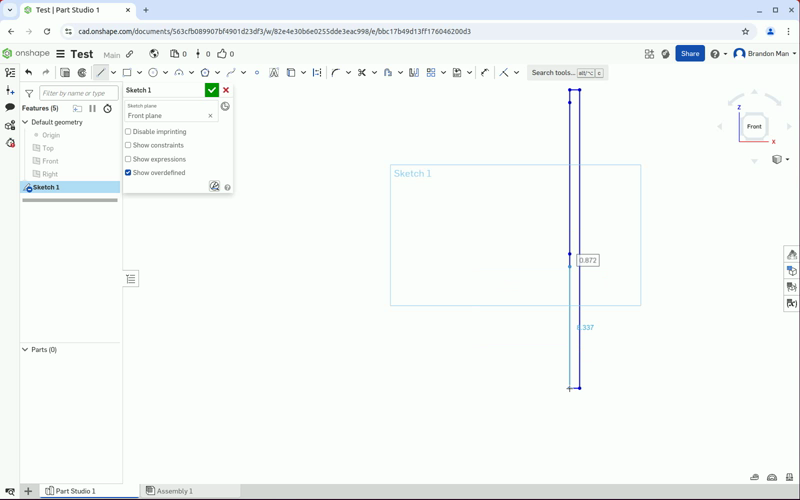
scroll(6)
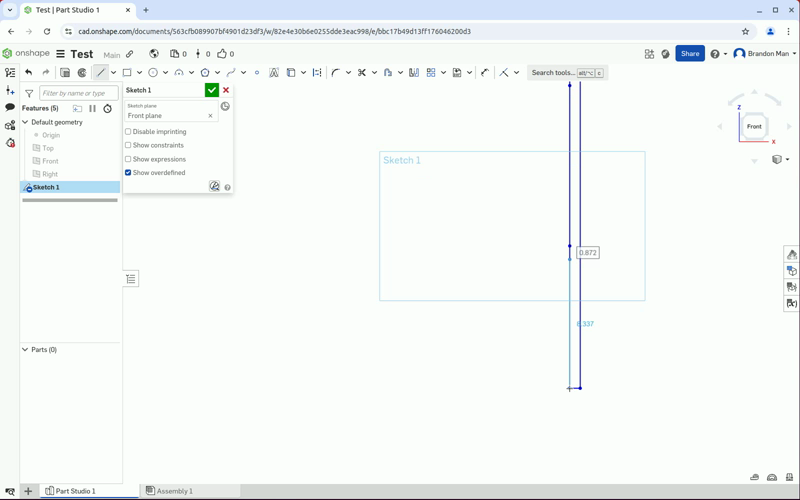
scroll(6)
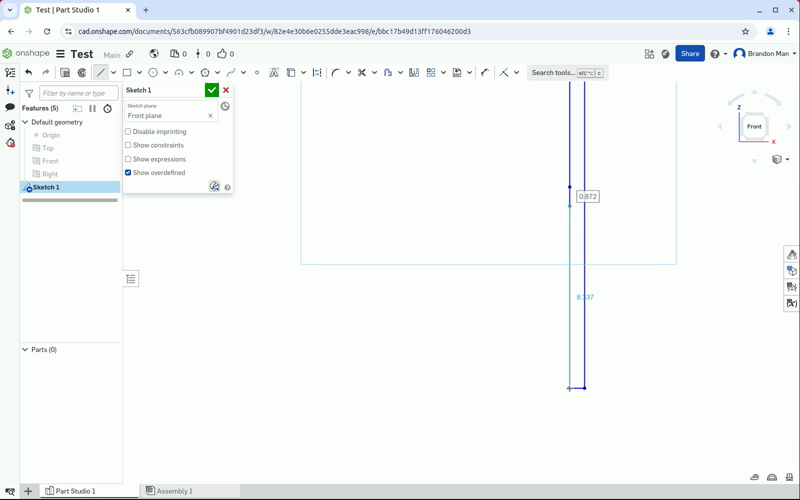
scroll(6)
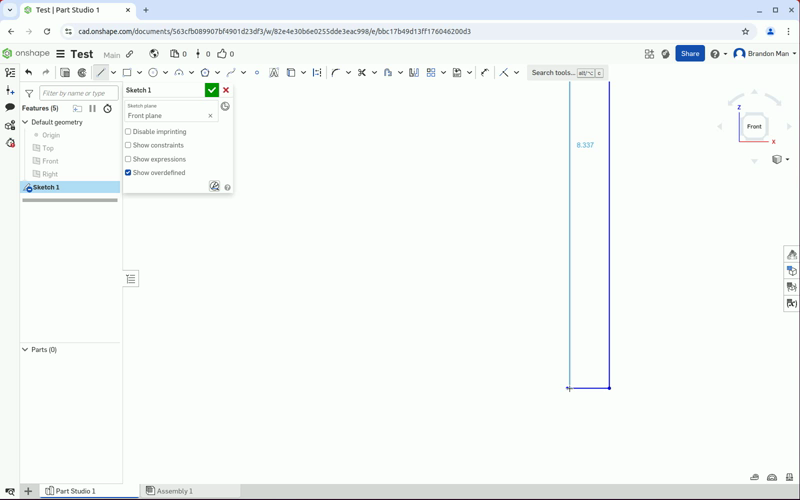
key_up(shift)
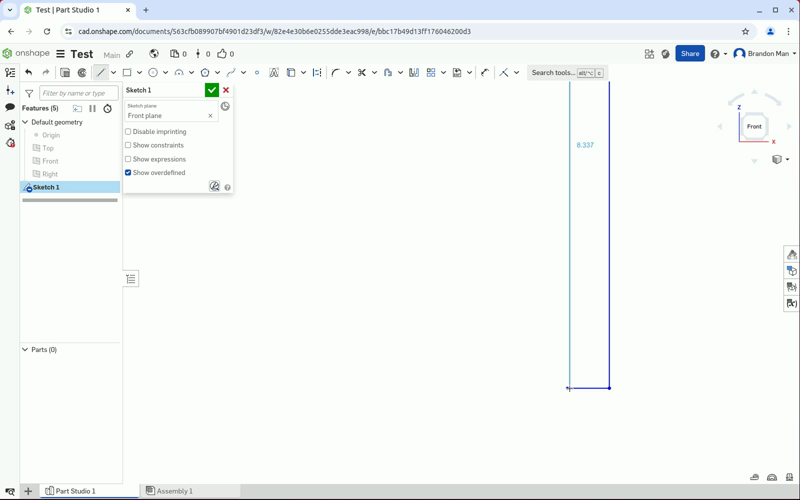
click(569, 388)
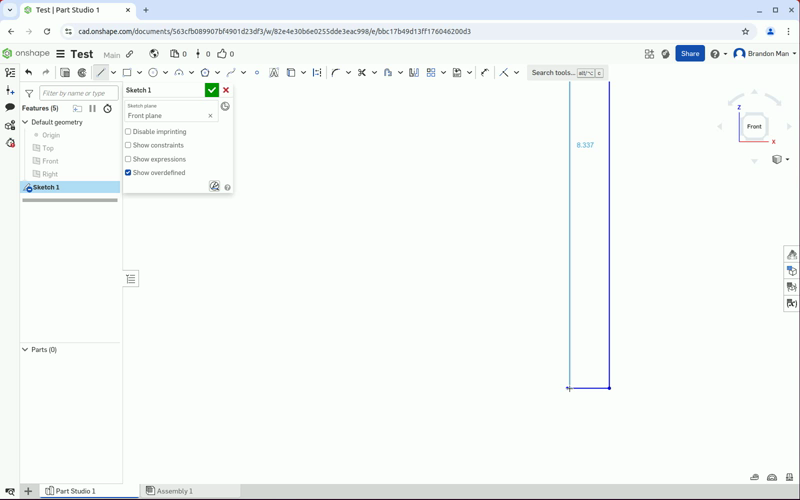
scroll(-6)
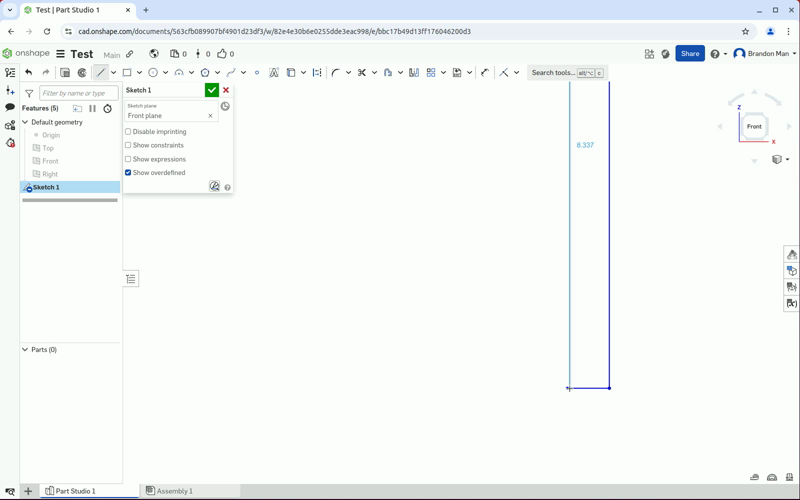
scroll(-6)
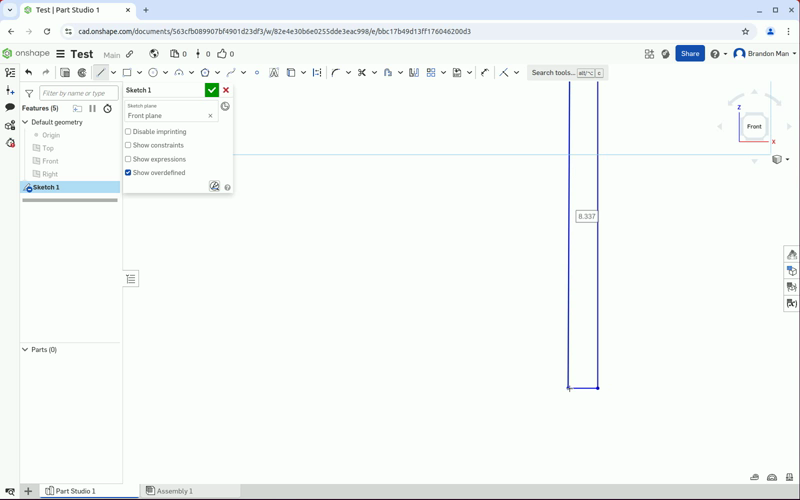
scroll(-6)
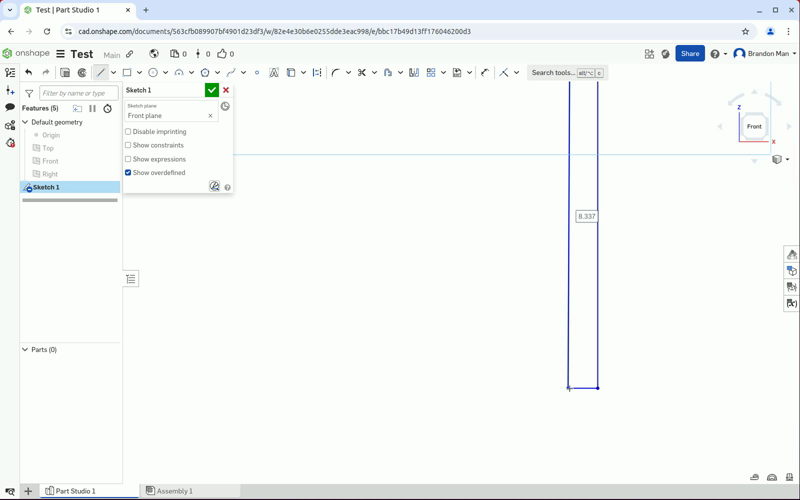
scroll(-6)
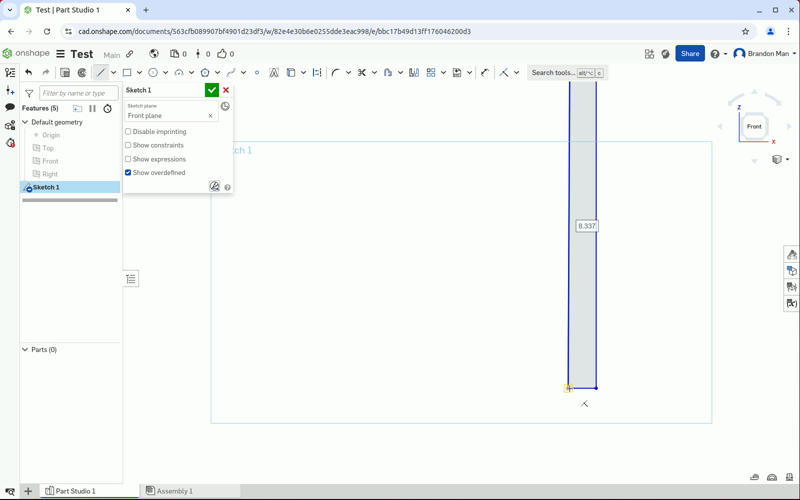
scroll(-6)
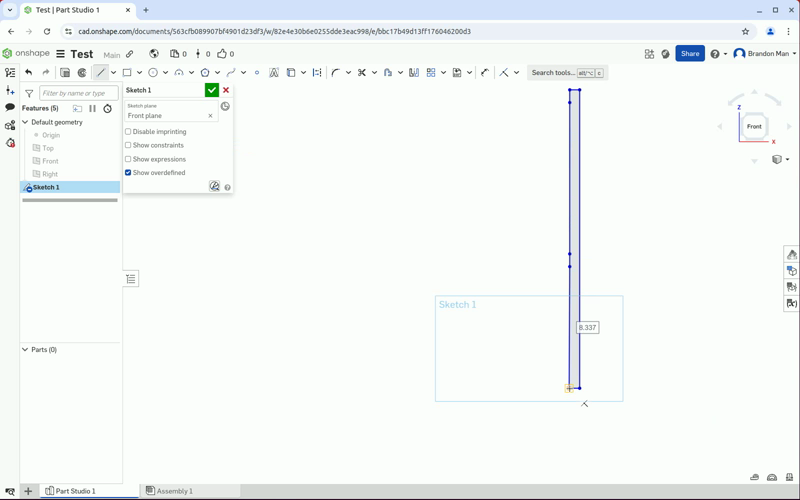
scroll(-6)
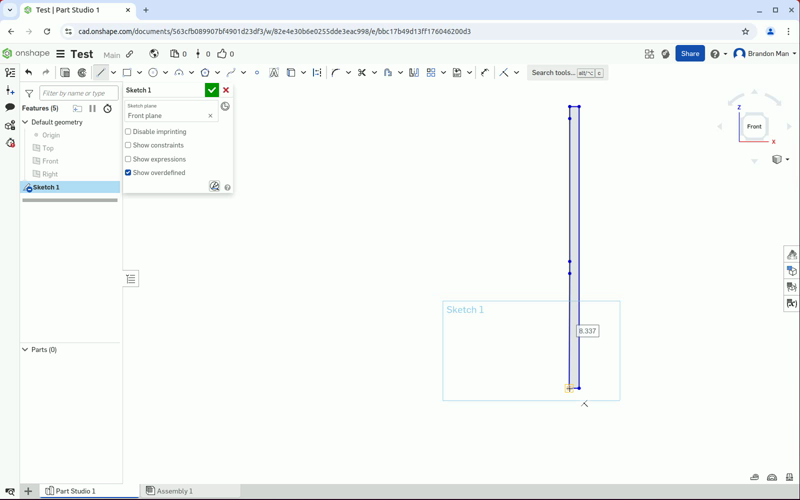
scroll(-6)
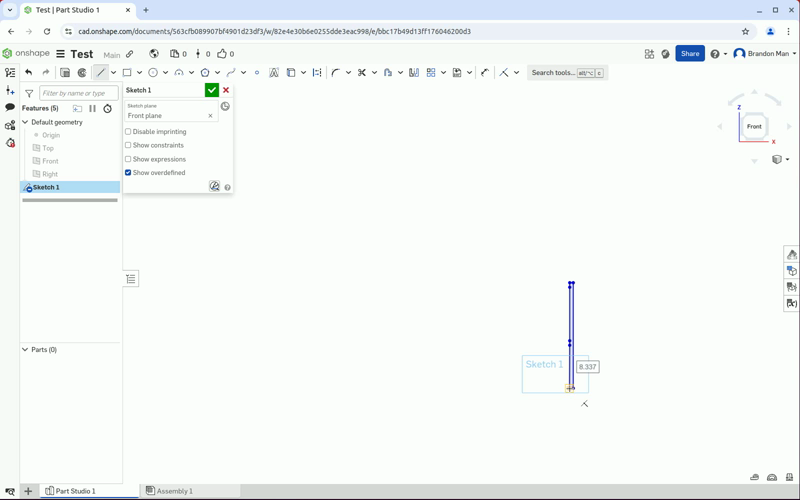
key(esc)
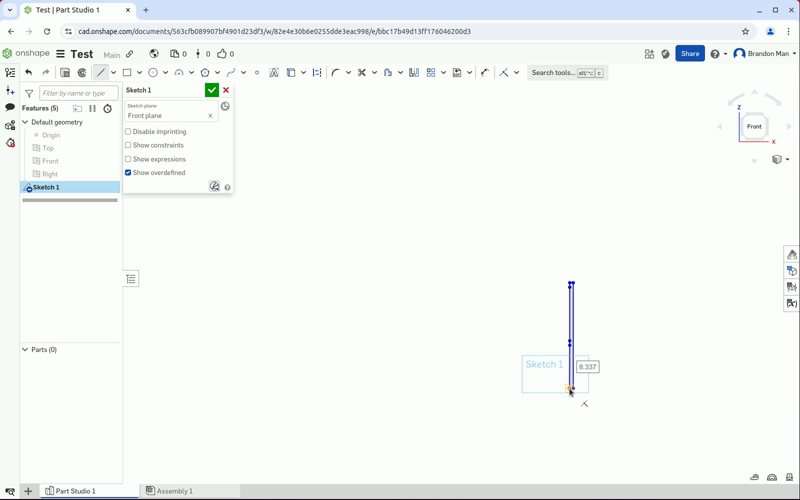
mouse_move(572, 333)
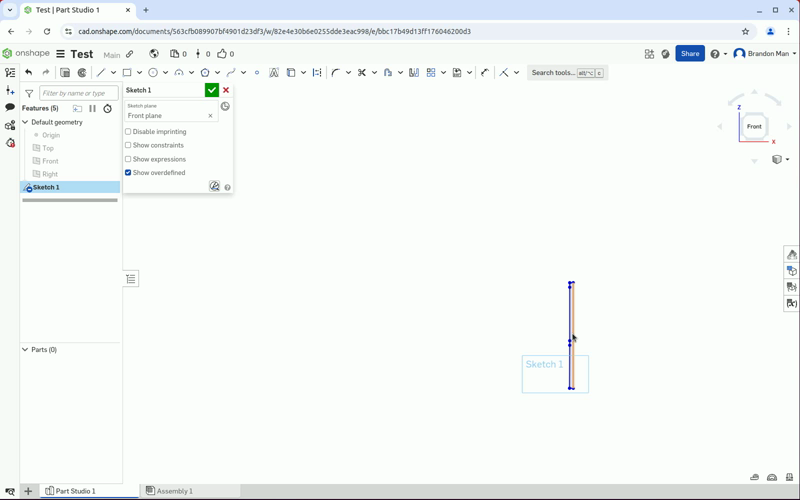
scroll(6)
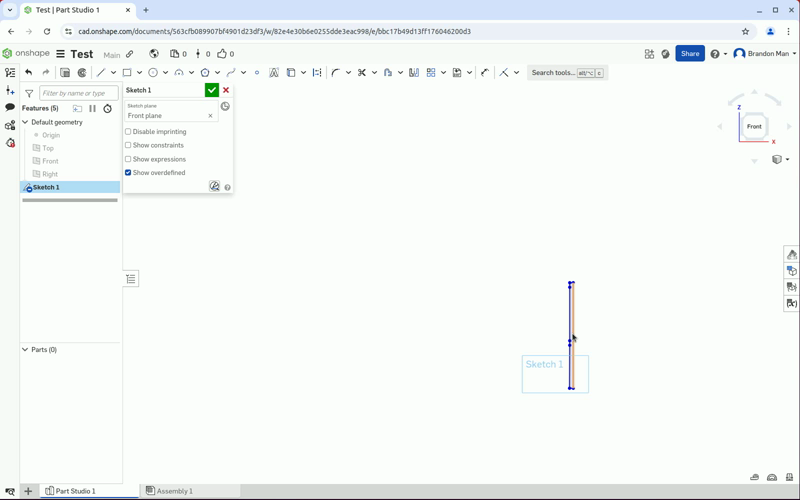
scroll(6)
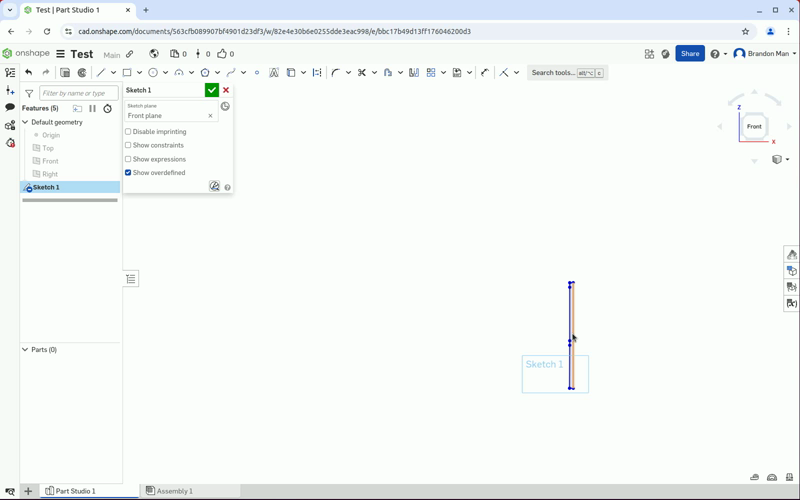
scroll(6)
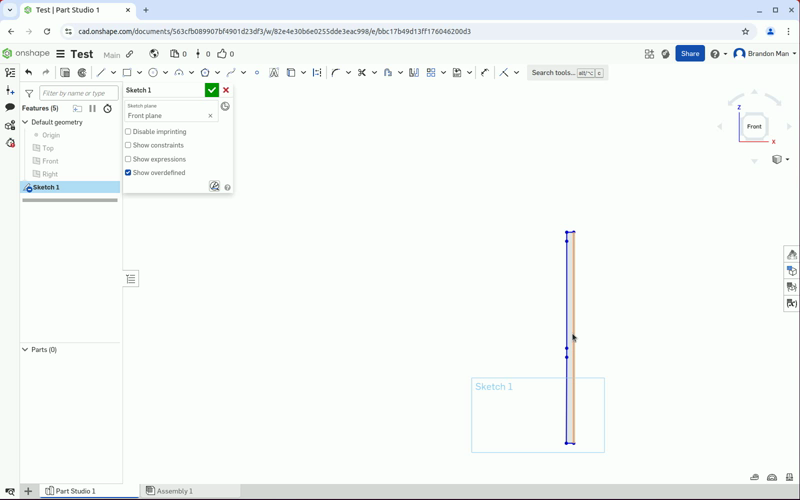
scroll(6)
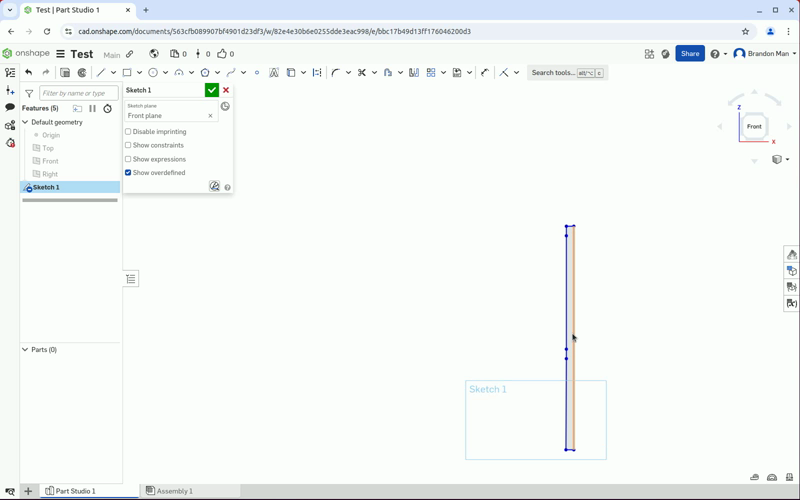
scroll(6)
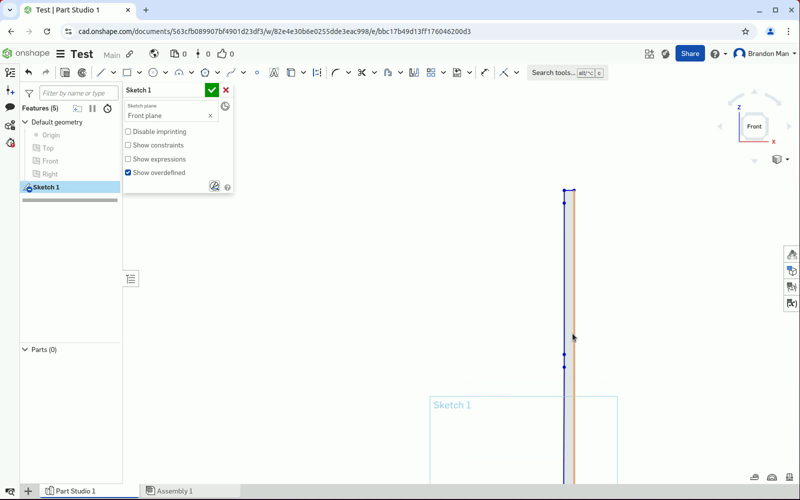
scroll(6)
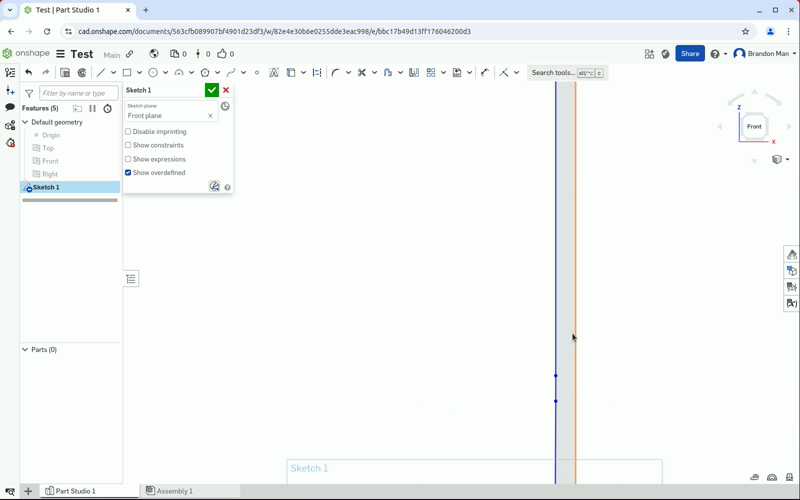
scroll(6)
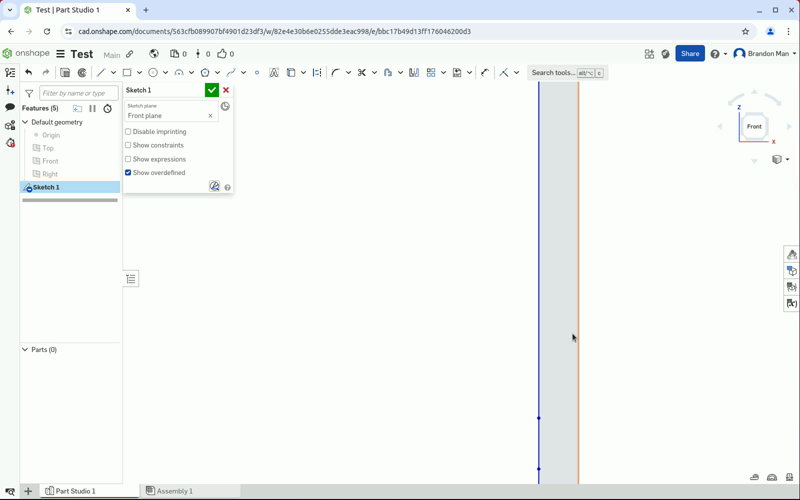
click(572, 333)
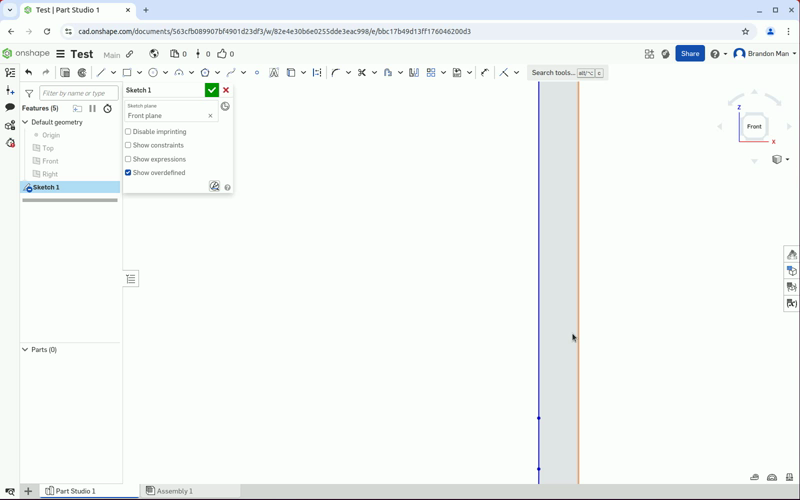
scroll(-6)
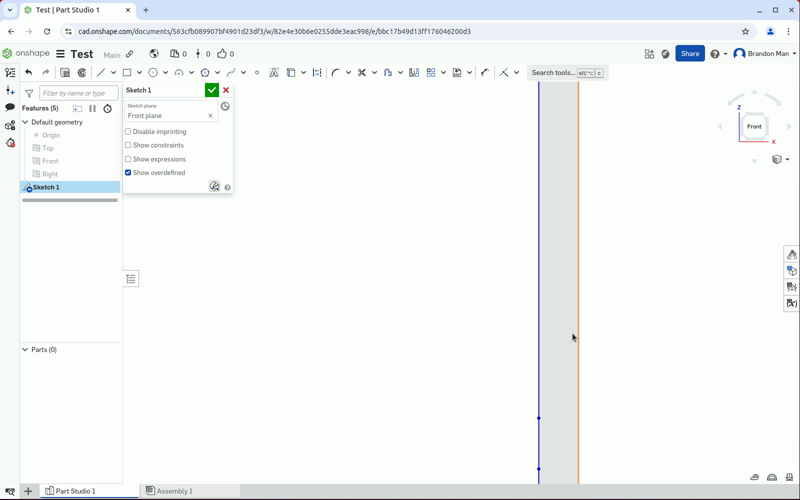
scroll(-6)
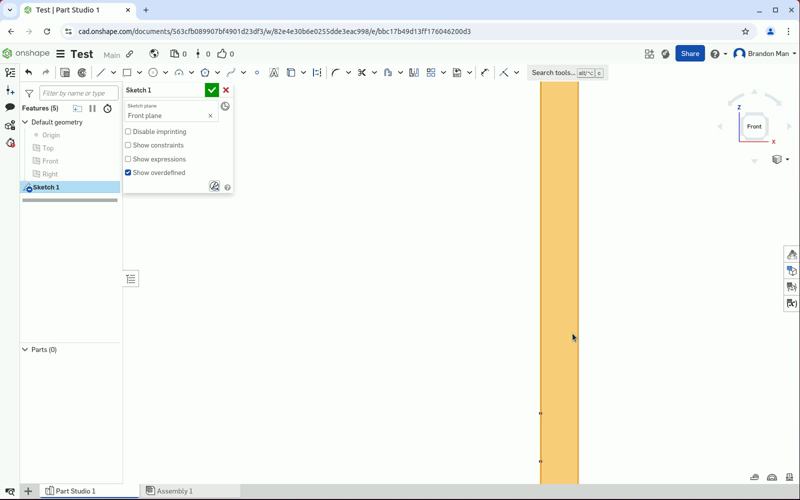
scroll(-6)
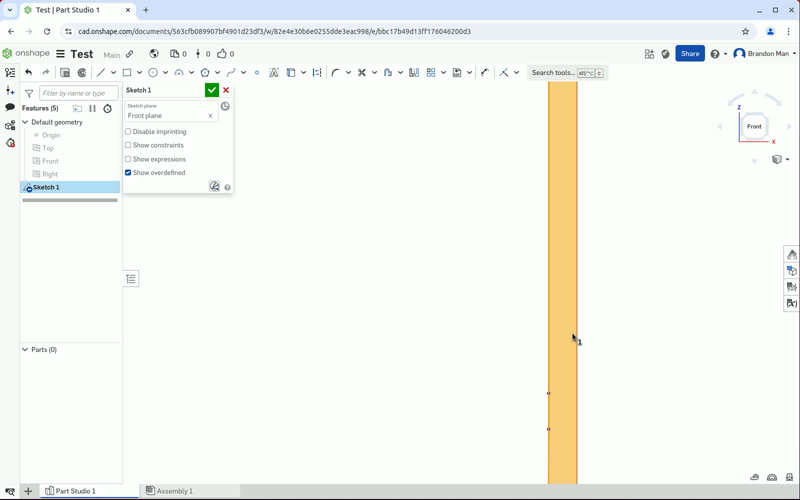
scroll(-6)
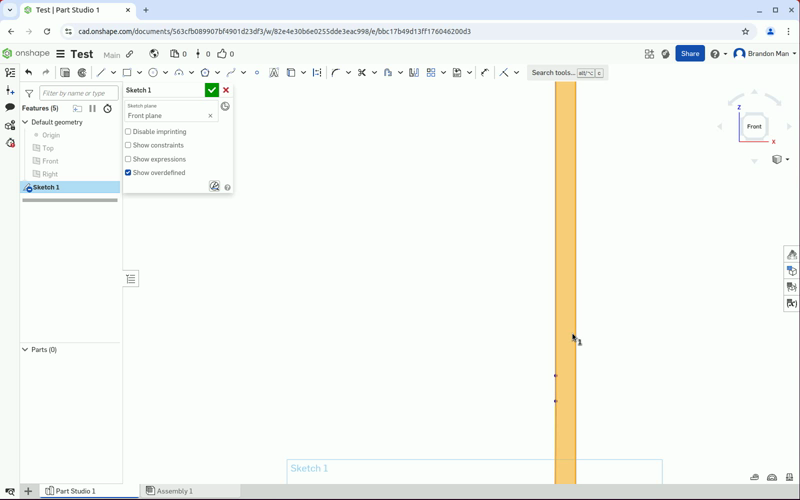
scroll(-6)
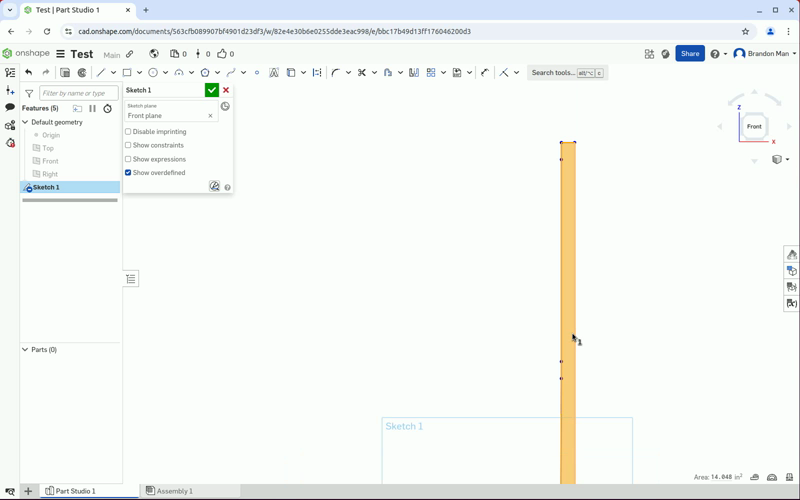
scroll(-6)
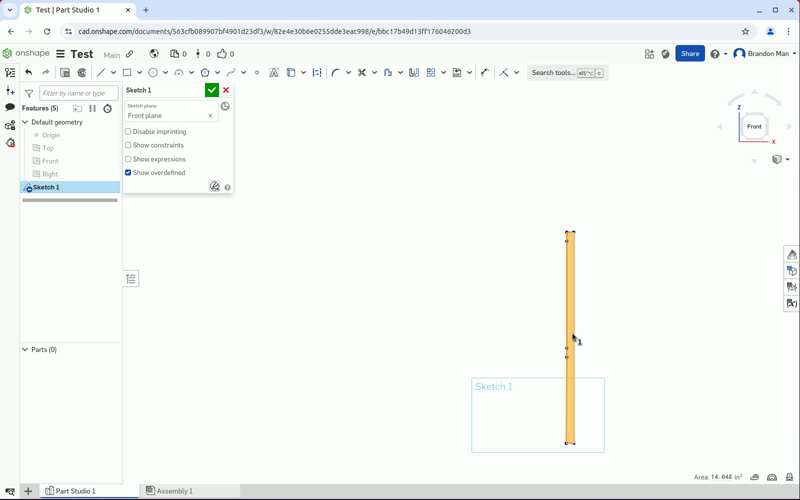
scroll(-6)
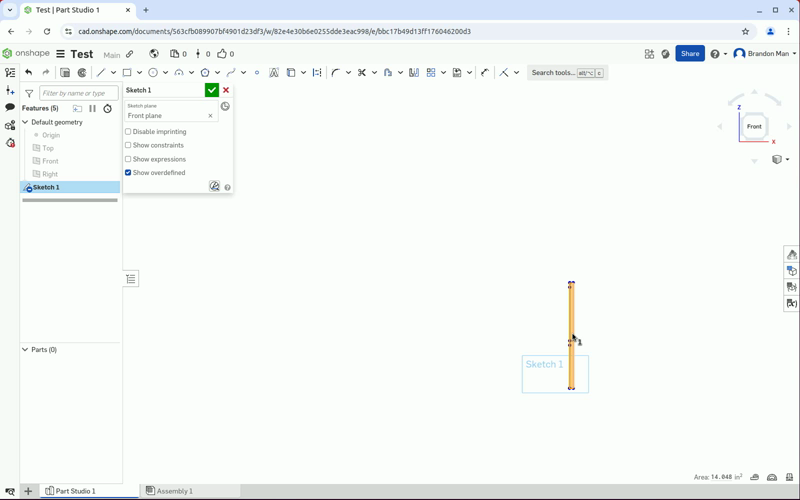
mouse_move(73, 352)
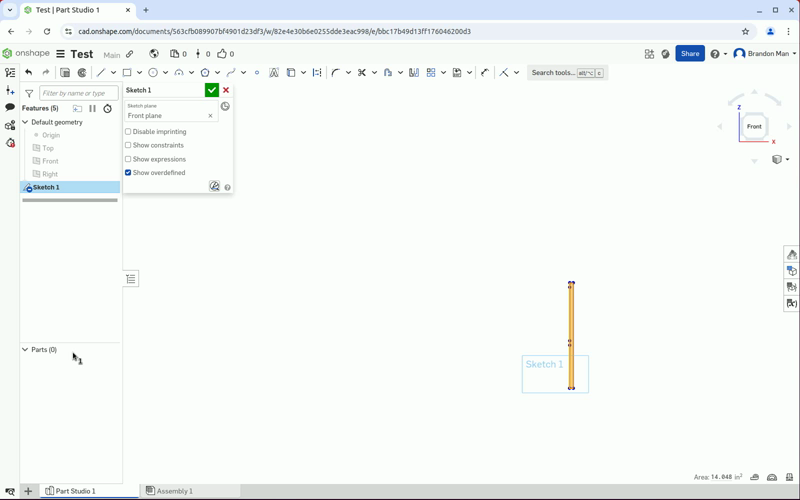
key(shift+y)
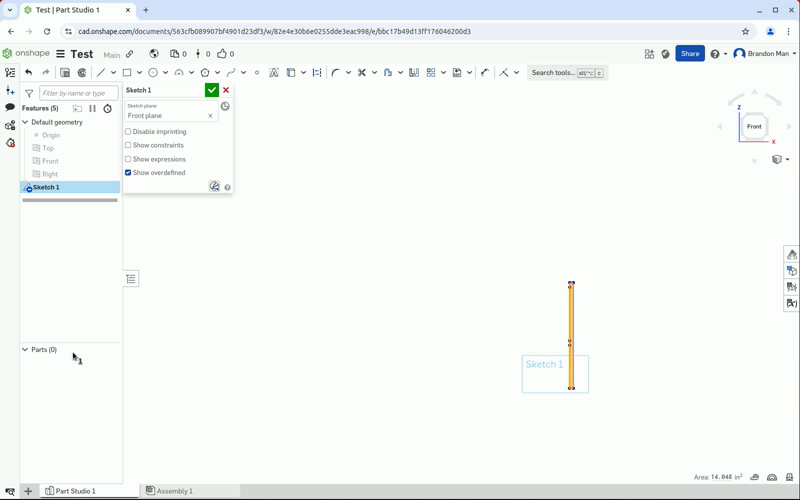
key(shift+e)
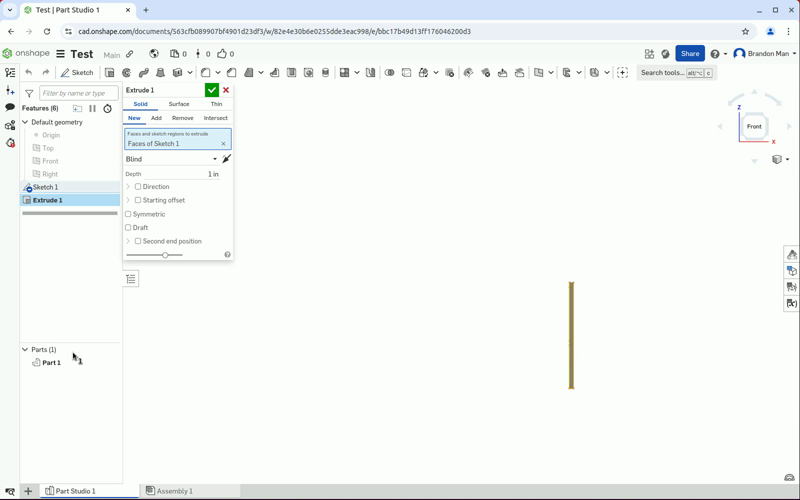
mouse_move(143, 106)
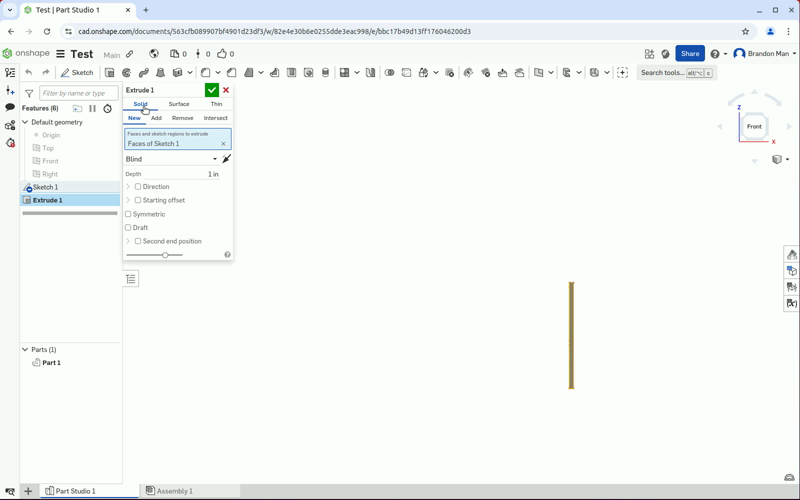
click(143, 106)
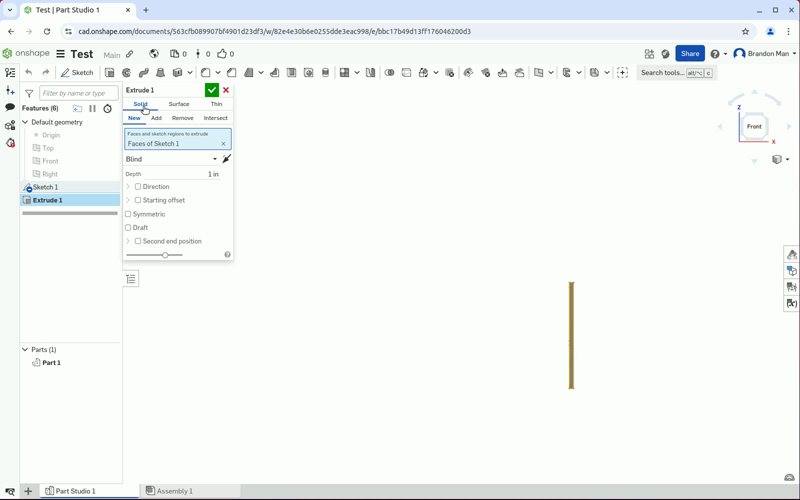
mouse_move(137, 120)
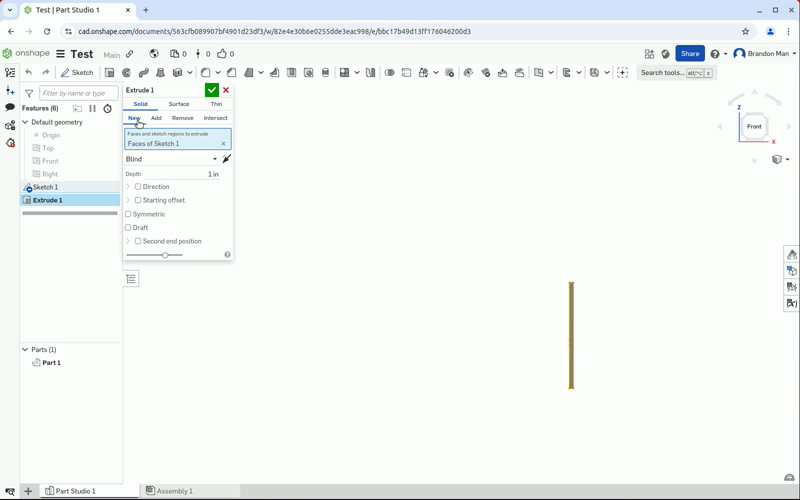
click(137, 120)
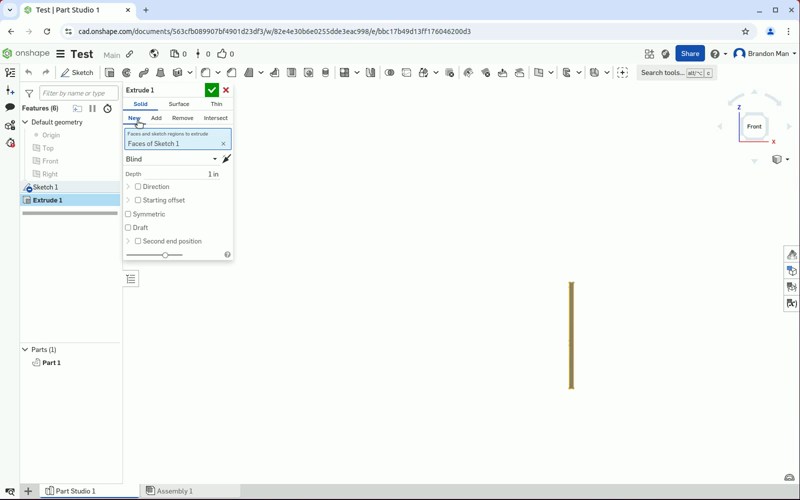
key(tab, 4)
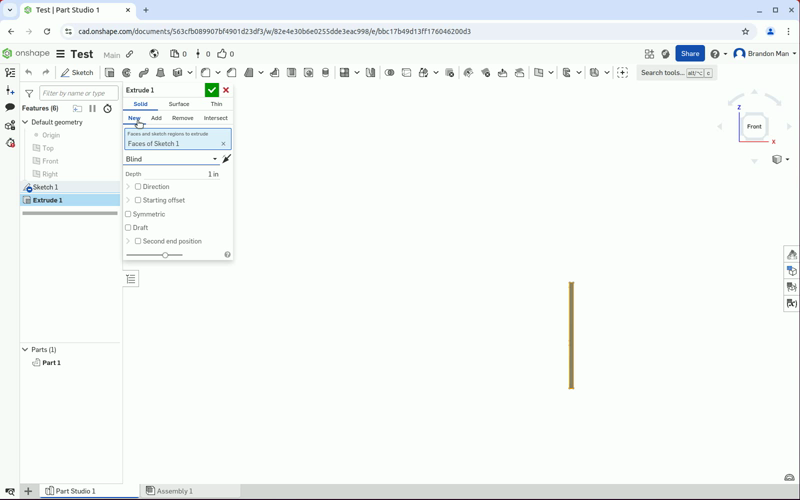
text(0.722)
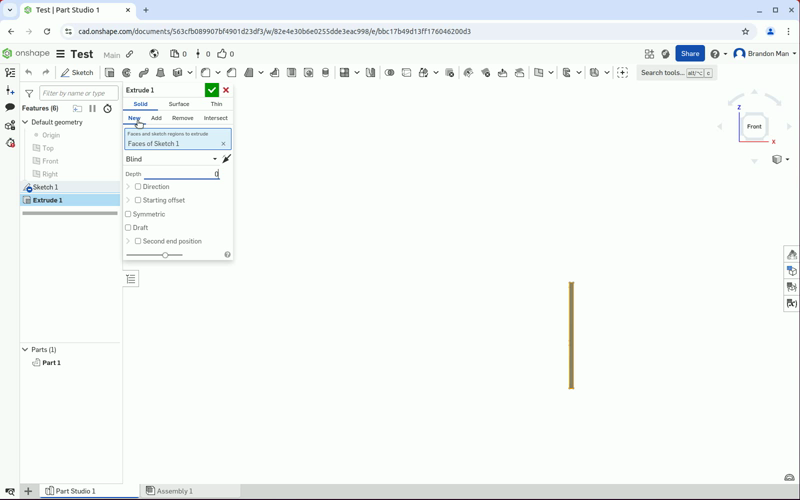
key(enter)
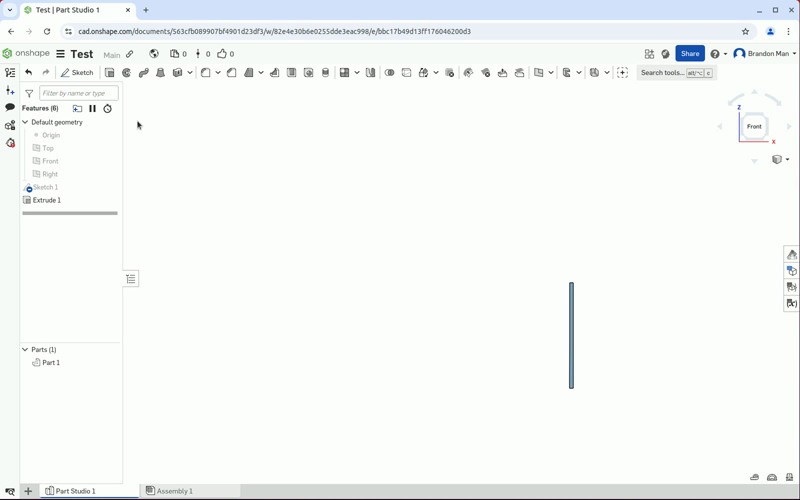
key(shift+h)
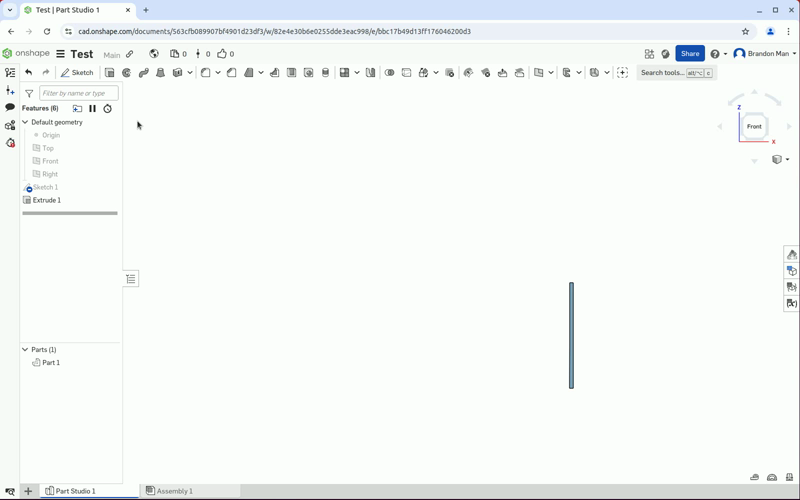
key(shift+h)
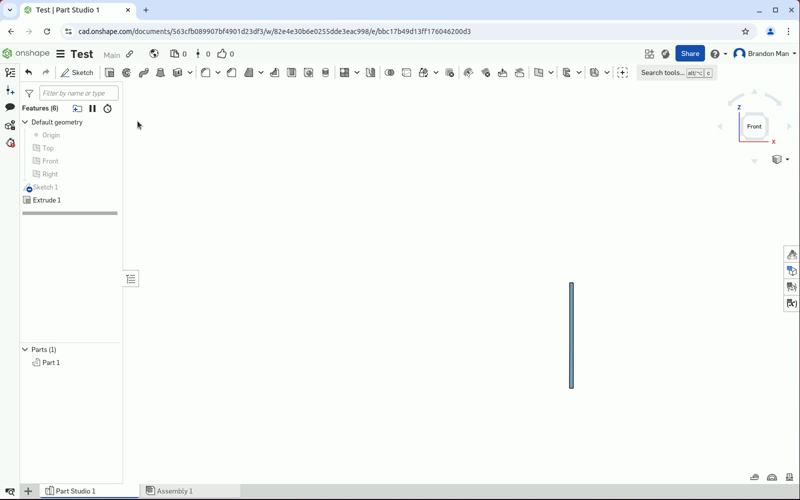
mouse_move(73, 189)
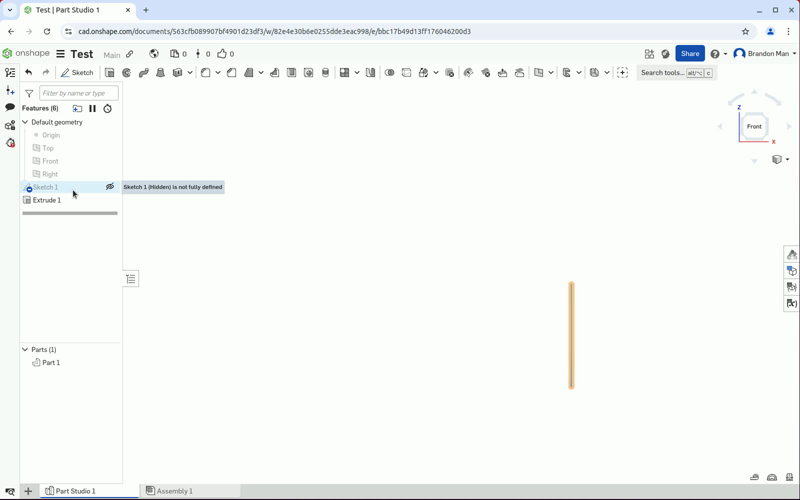
click(73, 189)
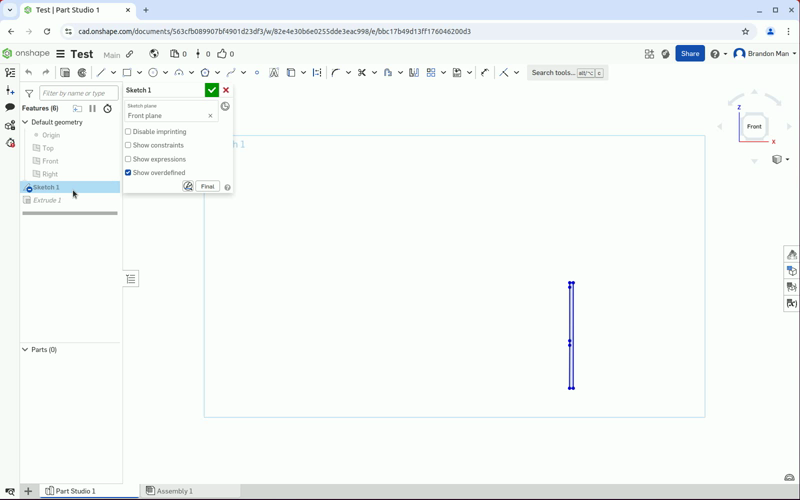
mouse_move(229, 92)
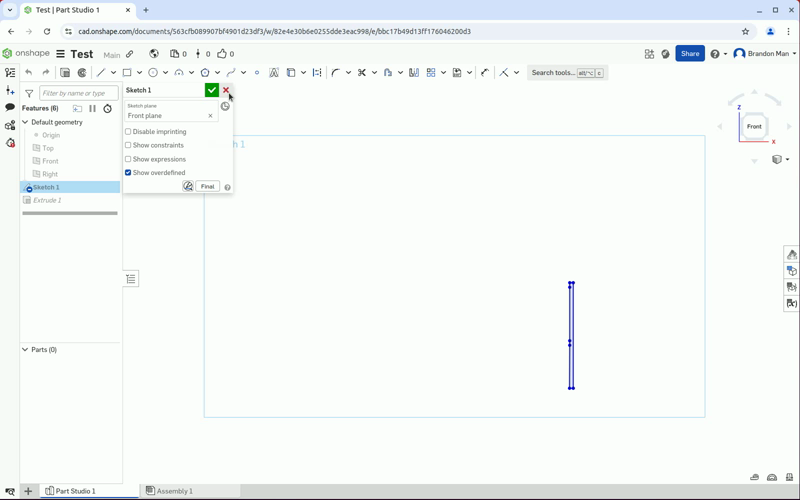
click(229, 92)
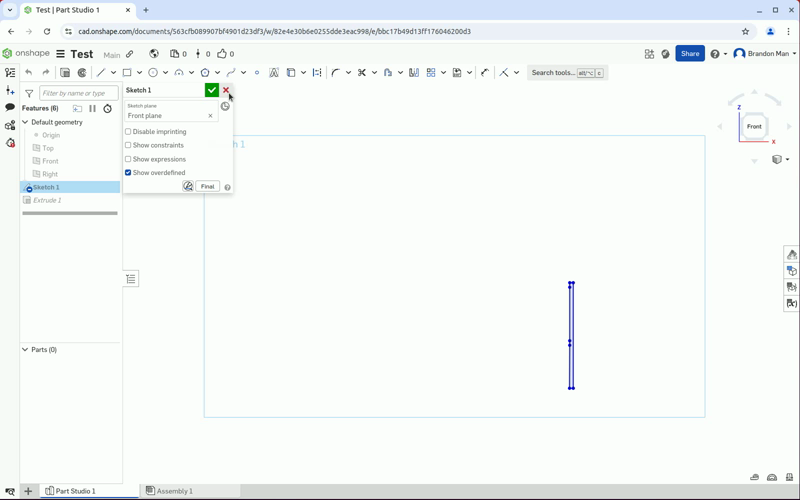
key(shift+s)
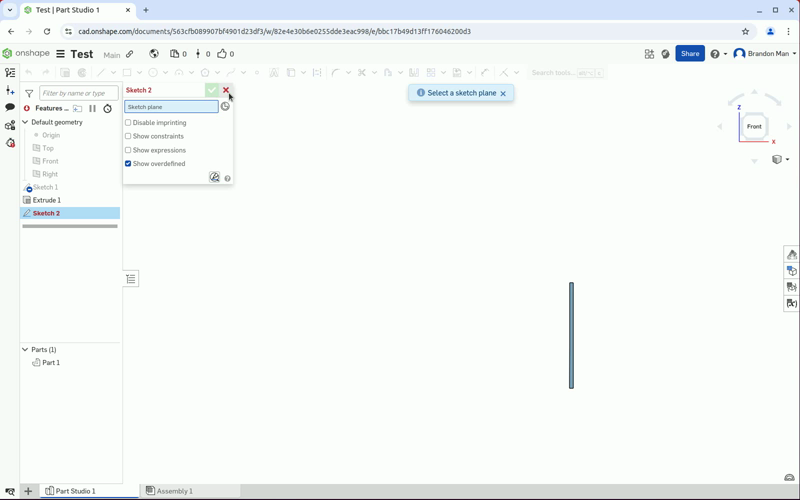
mouse_move(73, 163)
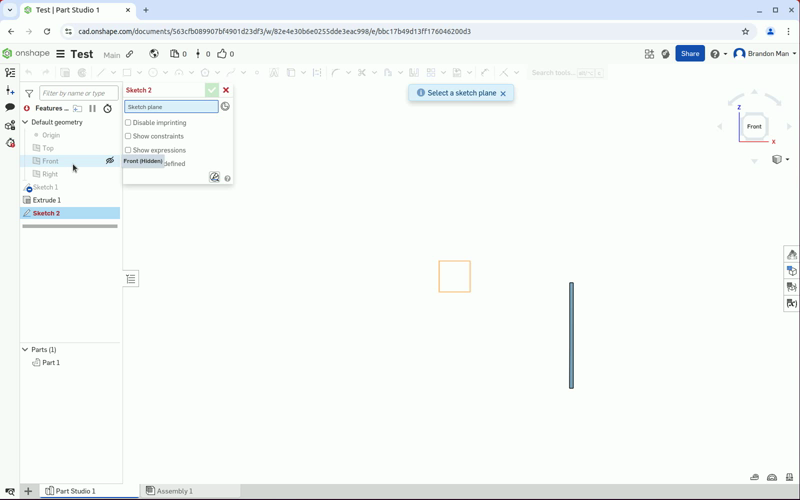
click(73, 163)
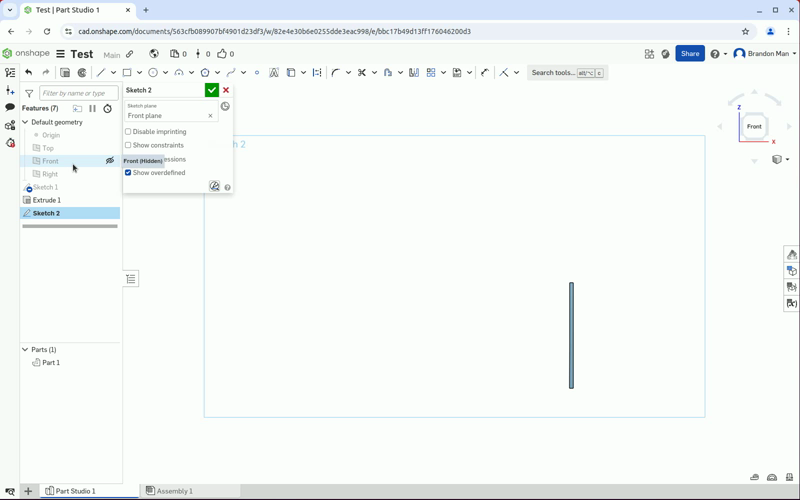
mouse_move(73, 352)
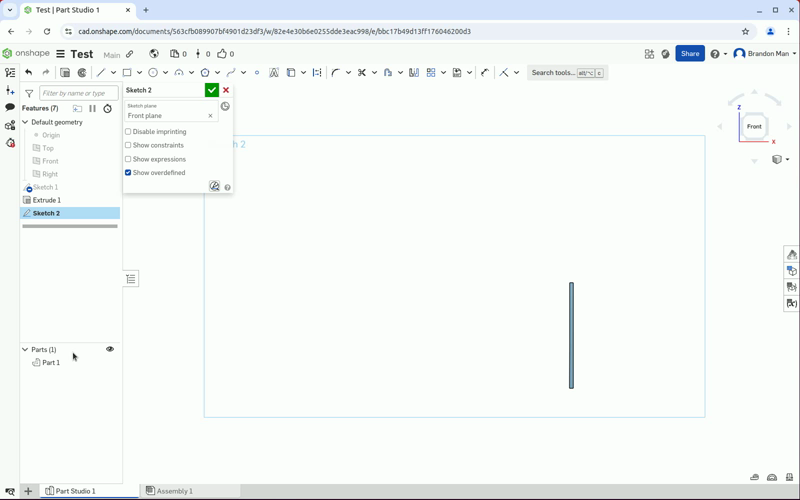
key(y)
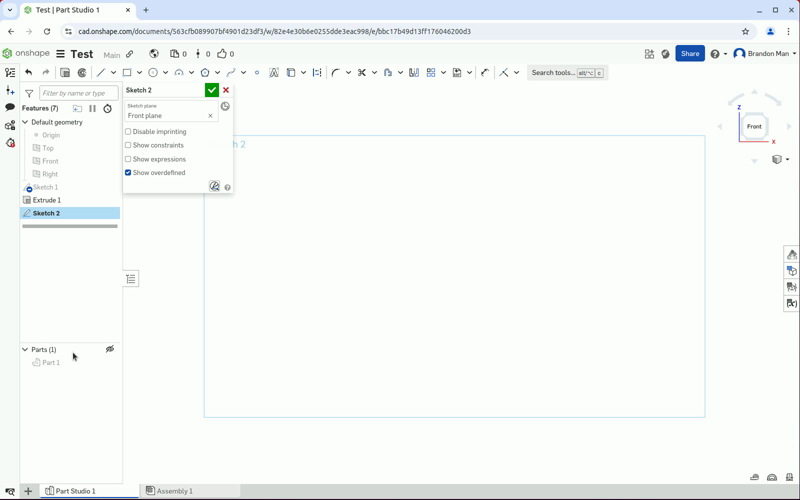
key(l)
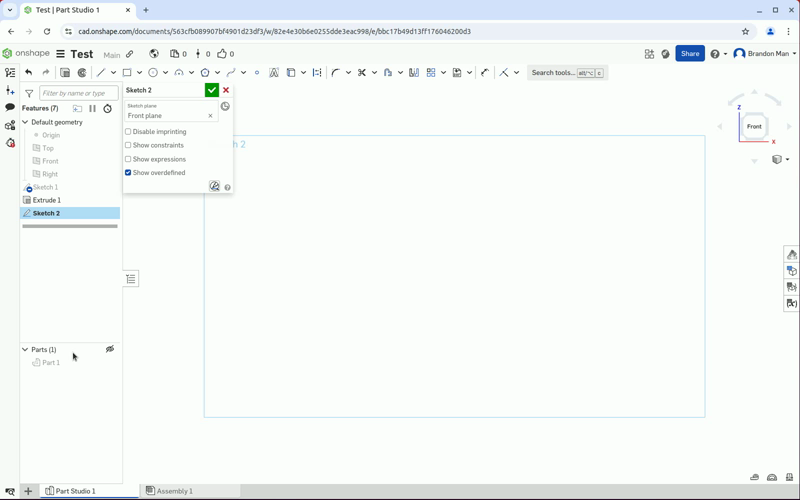
key_down(shift)
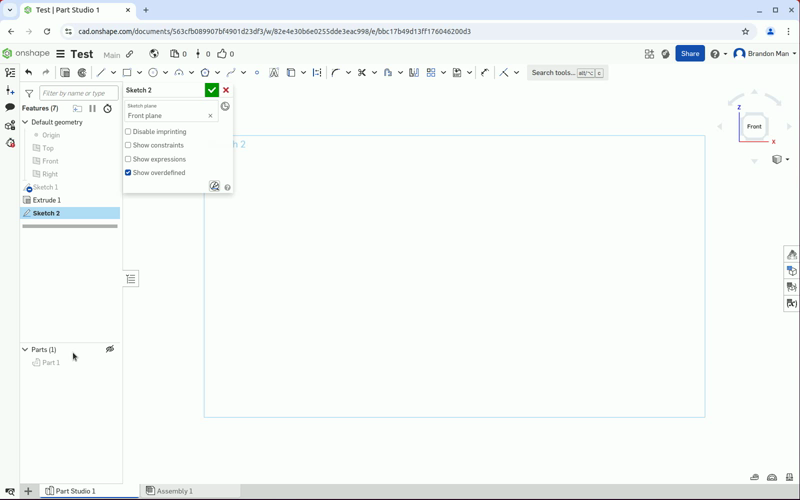
mouse_move(357, 241)
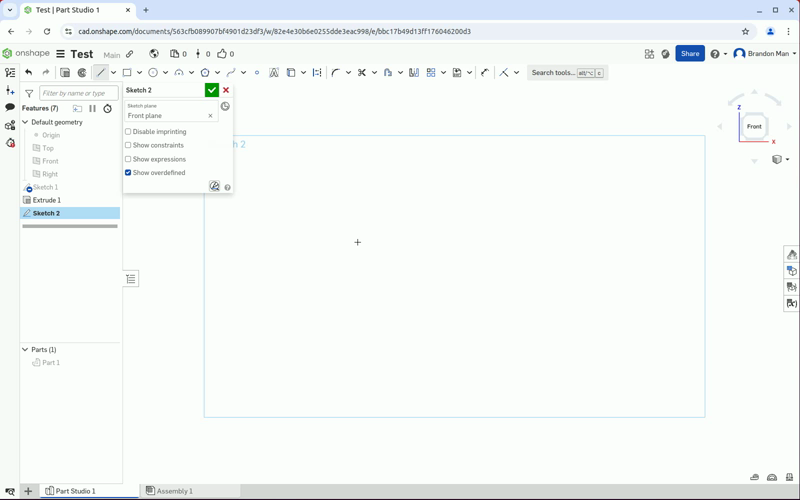
click(357, 241)
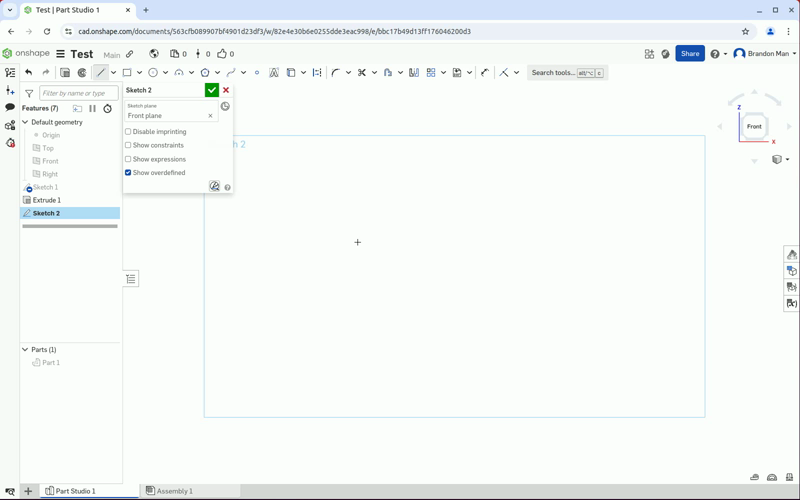
key_up(shift)
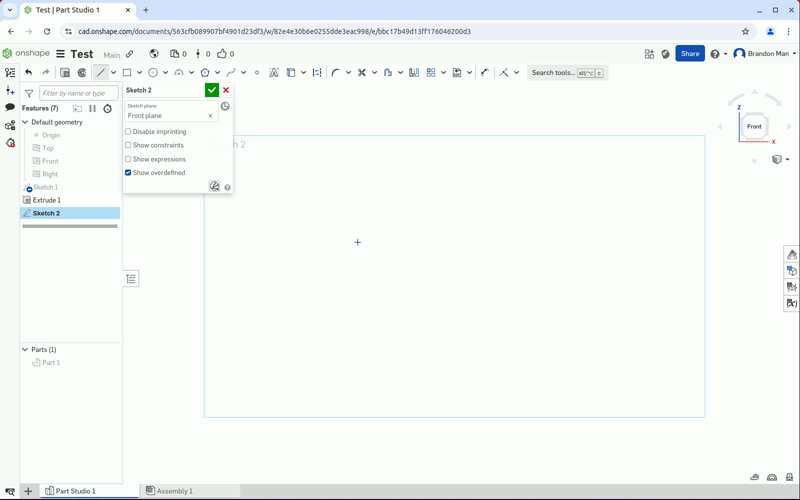
key_down(shift)
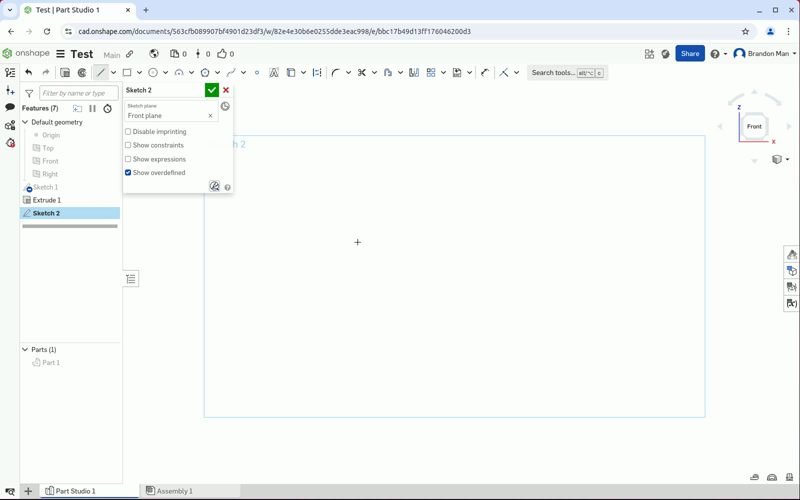
mouse_move(567, 343)
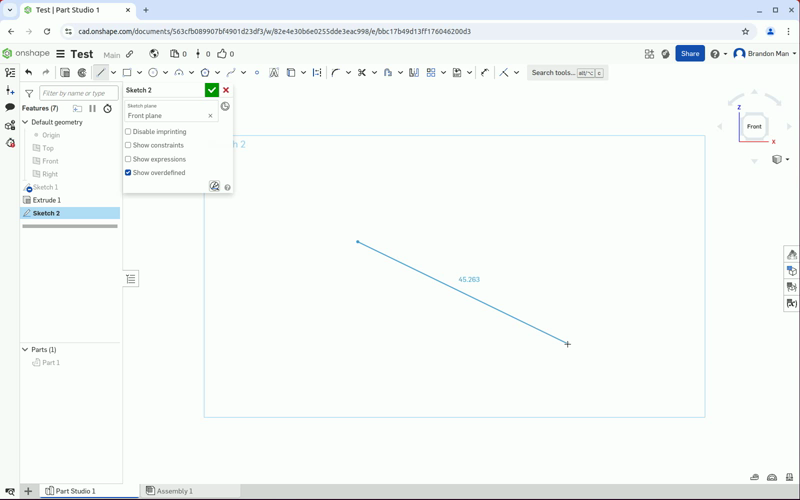
click(567, 343)
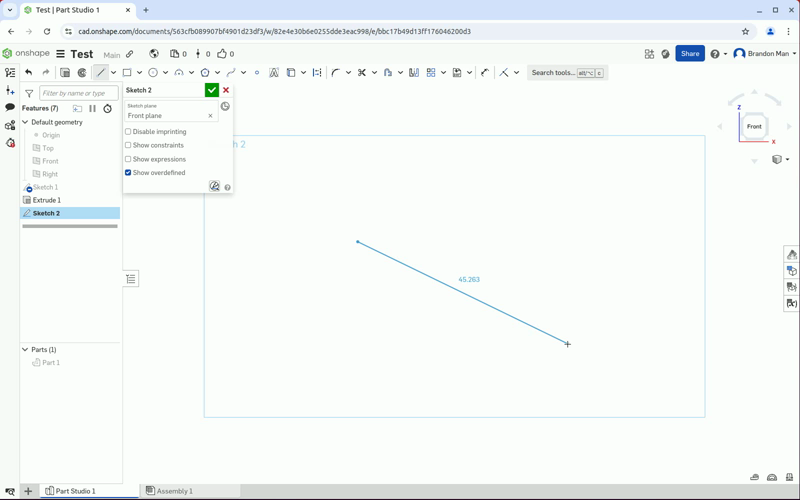
key_up(shift)
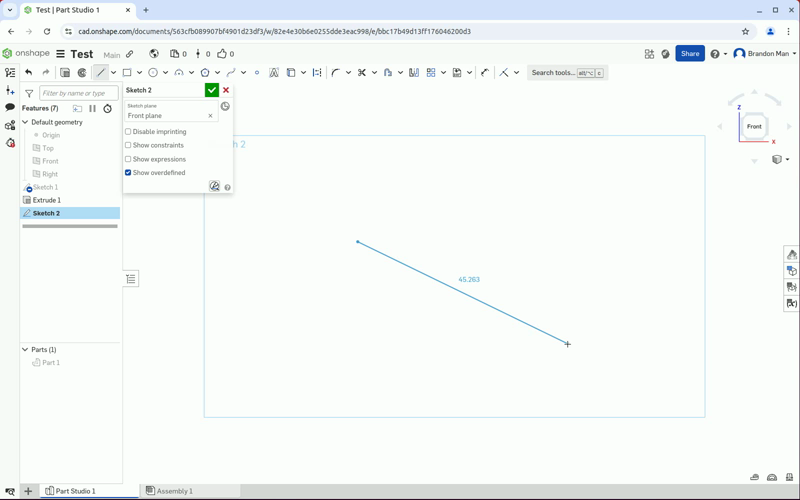
key_down(shift)
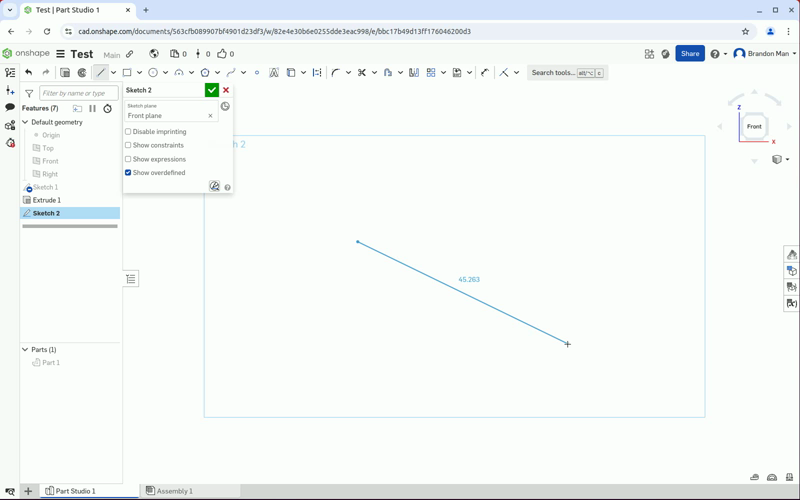
mouse_move(589, 343)
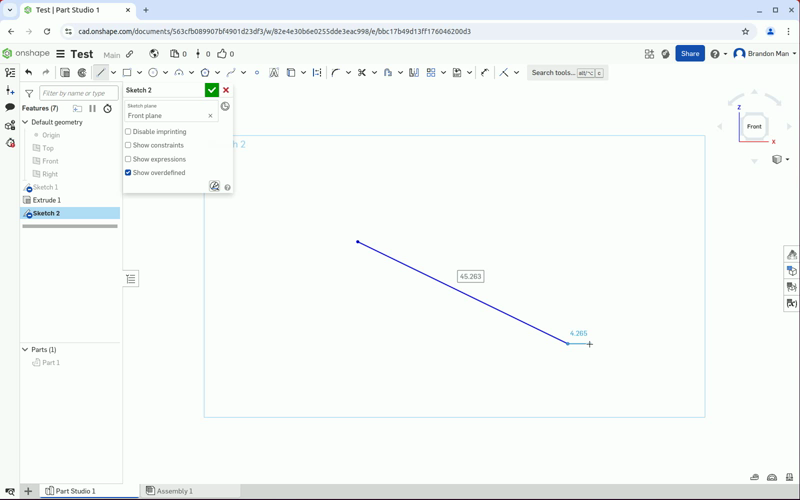
mouse_move(567, 339)
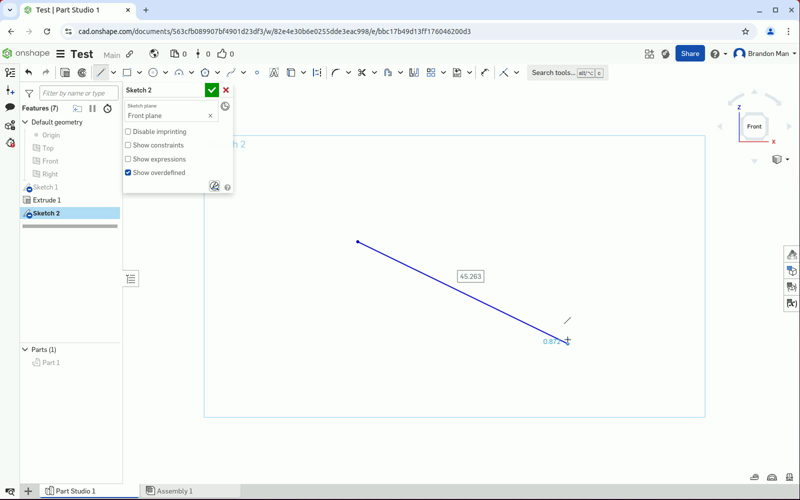
scroll(6)
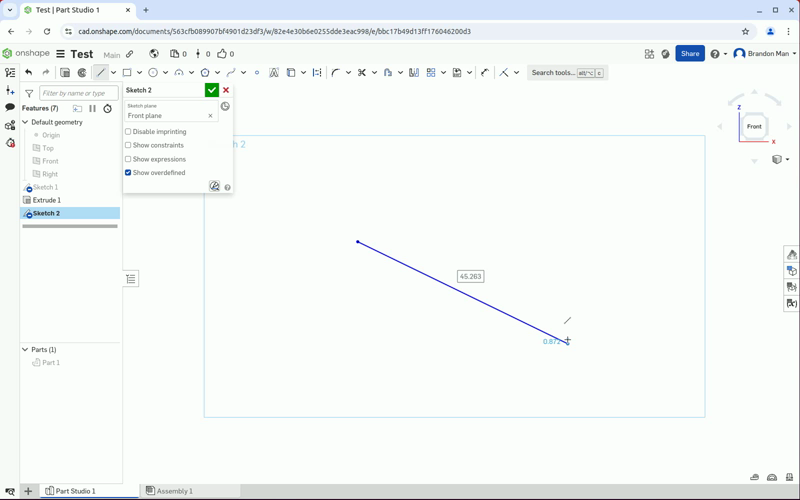
scroll(6)
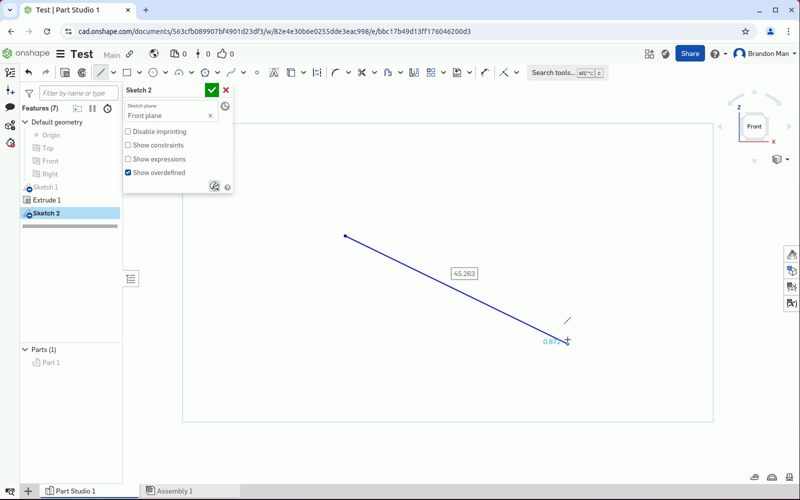
scroll(6)
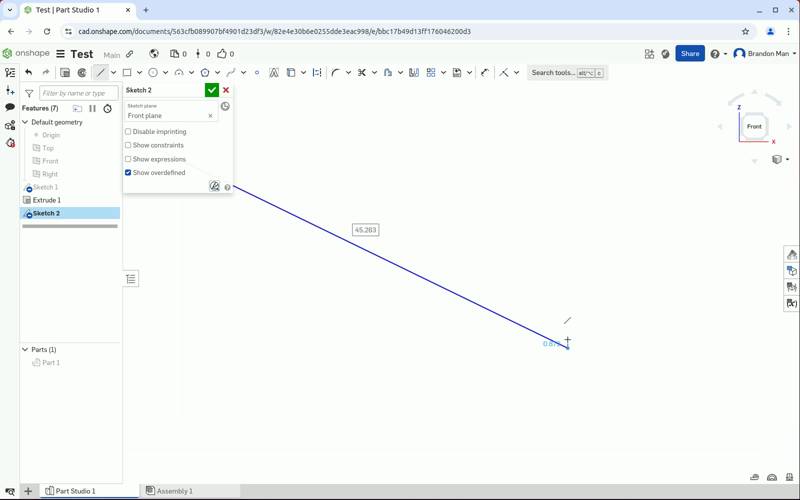
scroll(6)
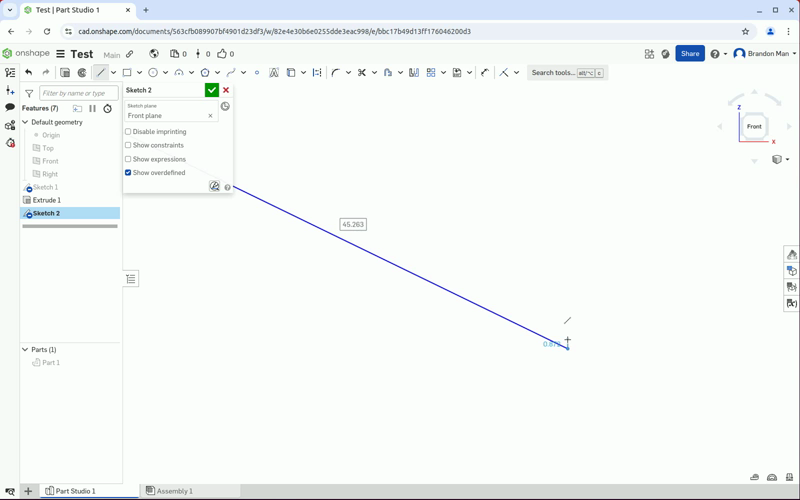
scroll(6)
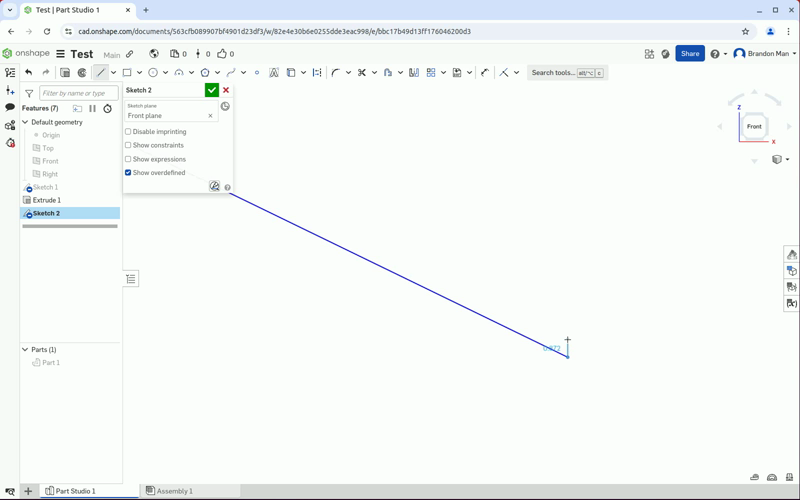
scroll(6)
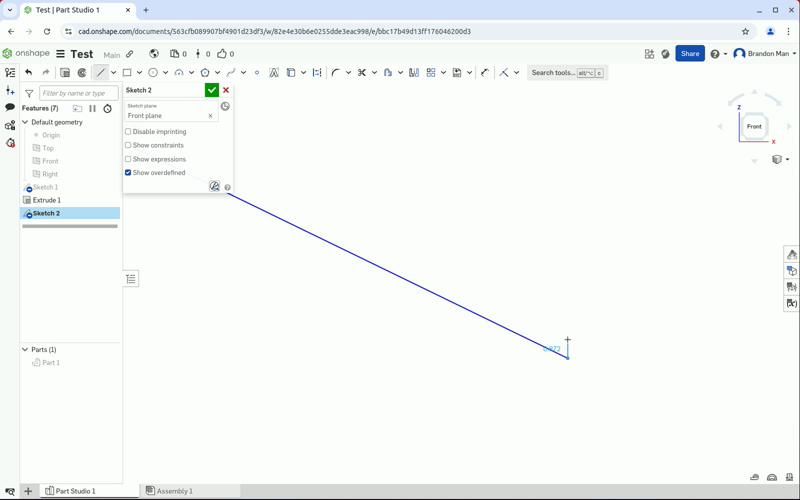
scroll(6)
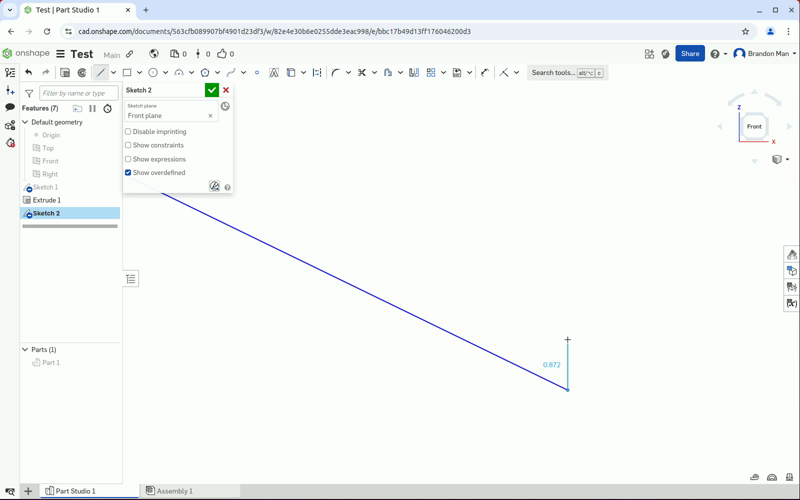
click(567, 339)
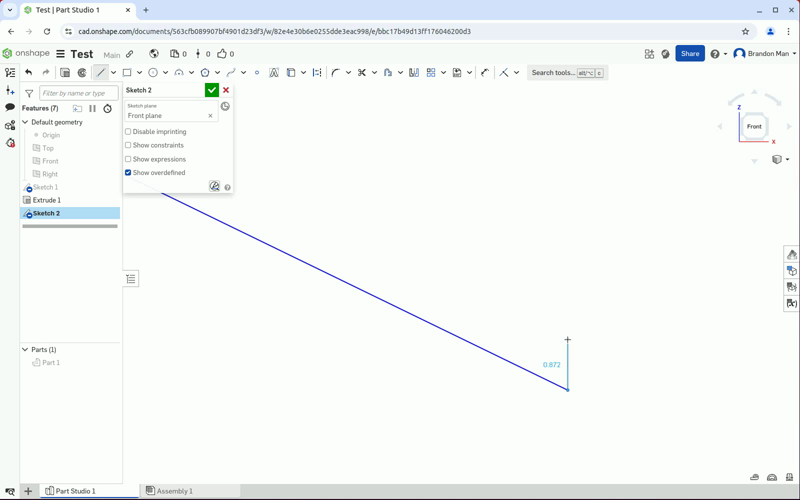
scroll(-6)
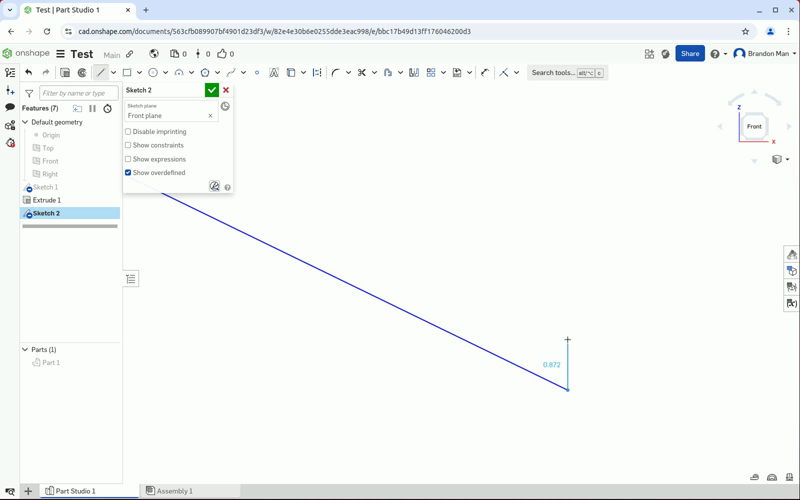
scroll(-6)
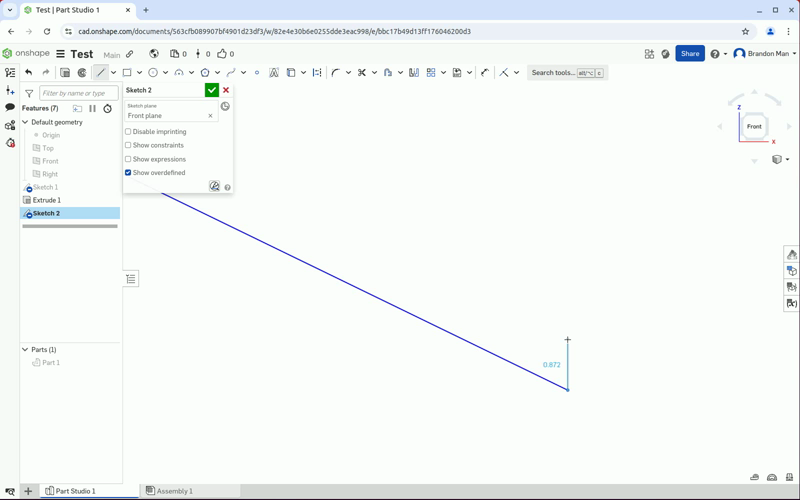
scroll(-6)
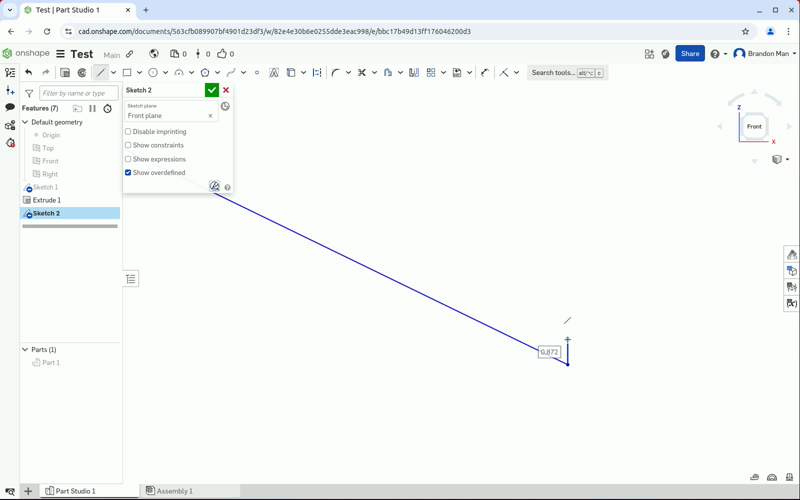
scroll(-6)
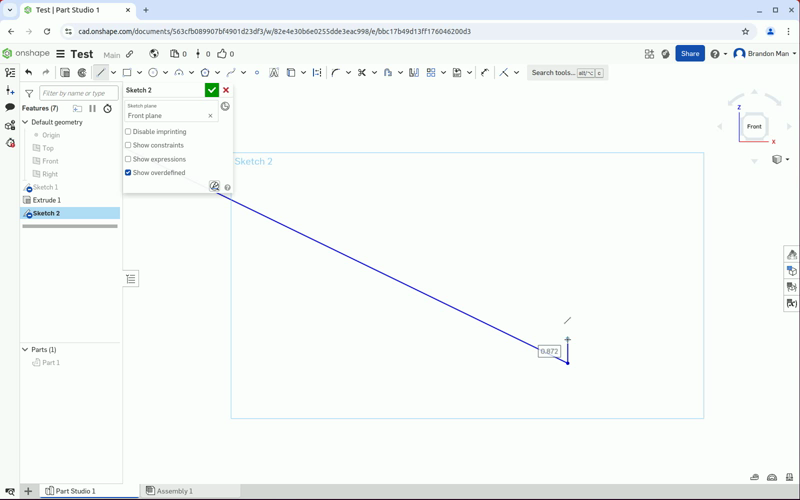
scroll(-6)
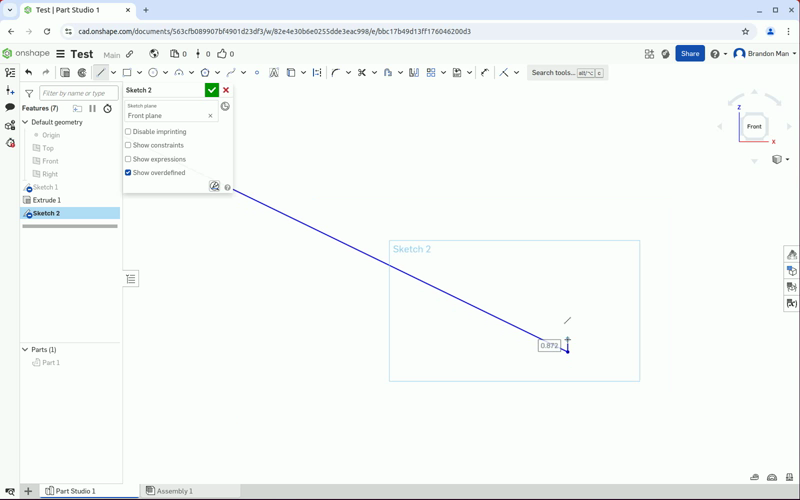
scroll(-6)
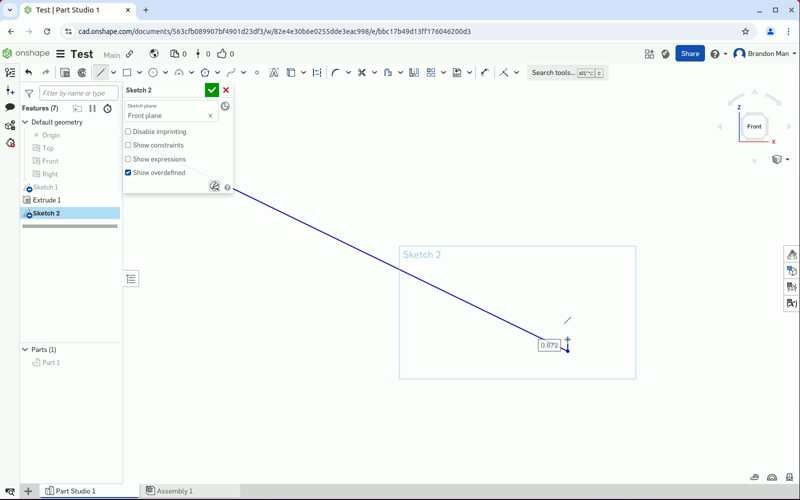
scroll(-6)
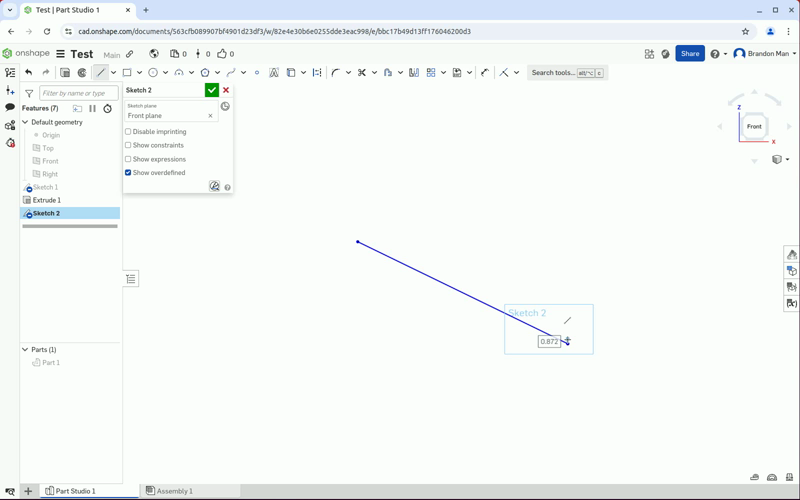
key_up(shift)
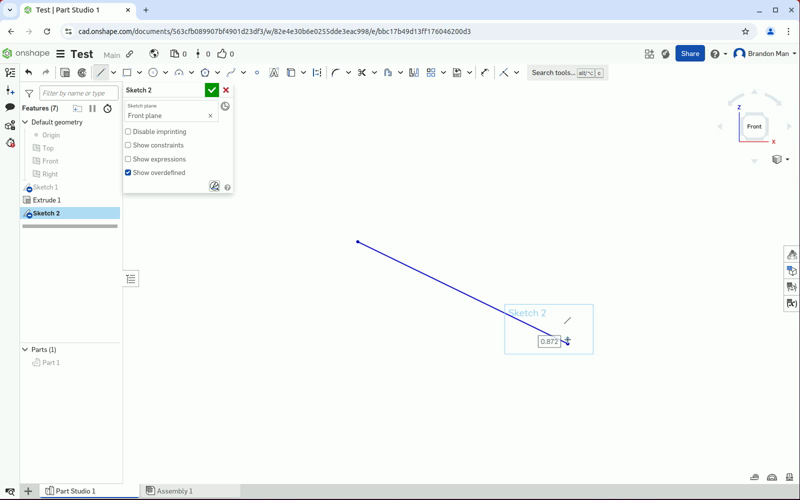
key_down(shift)
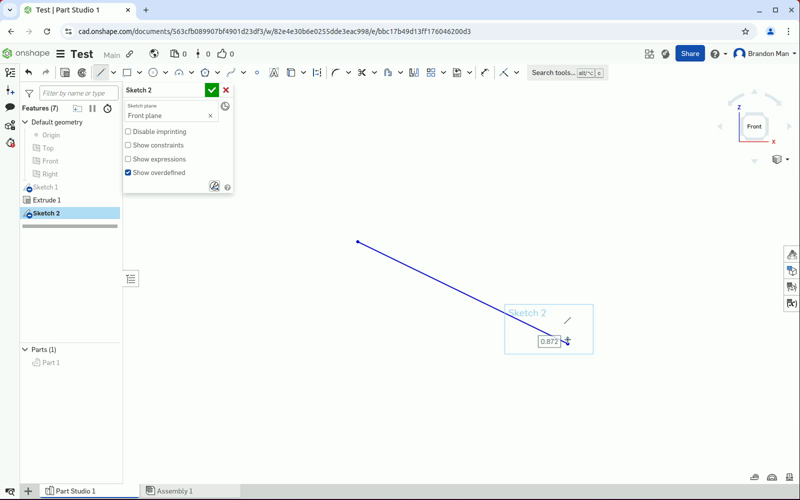
mouse_move(357, 237)
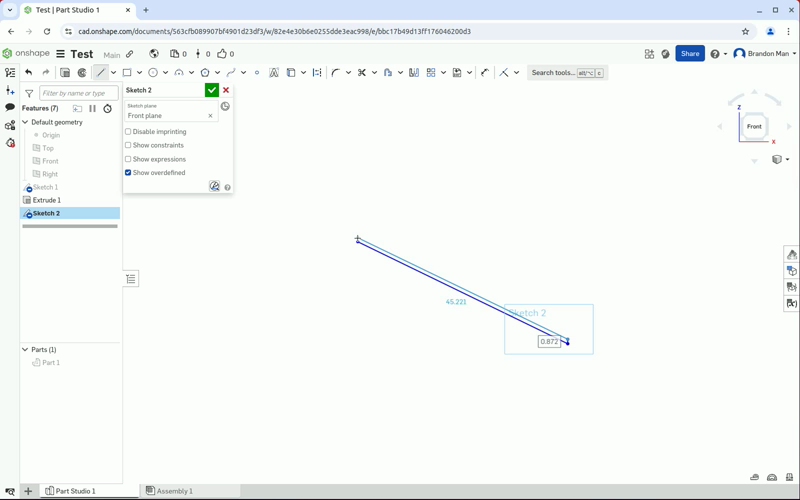
scroll(6)
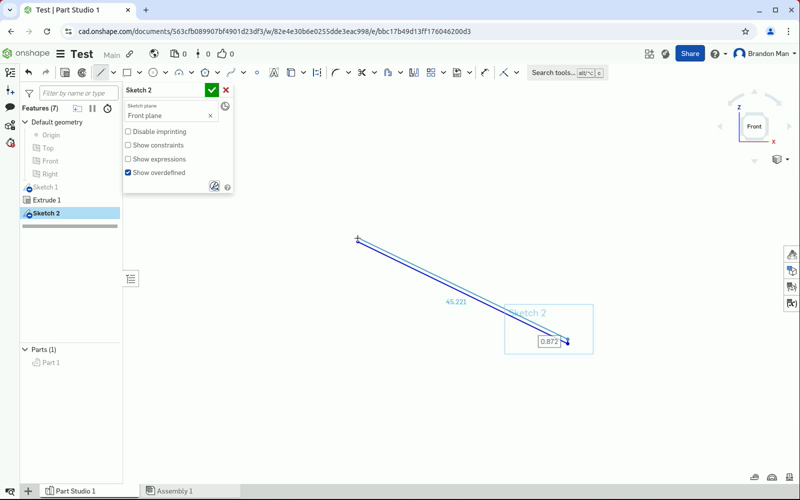
scroll(6)
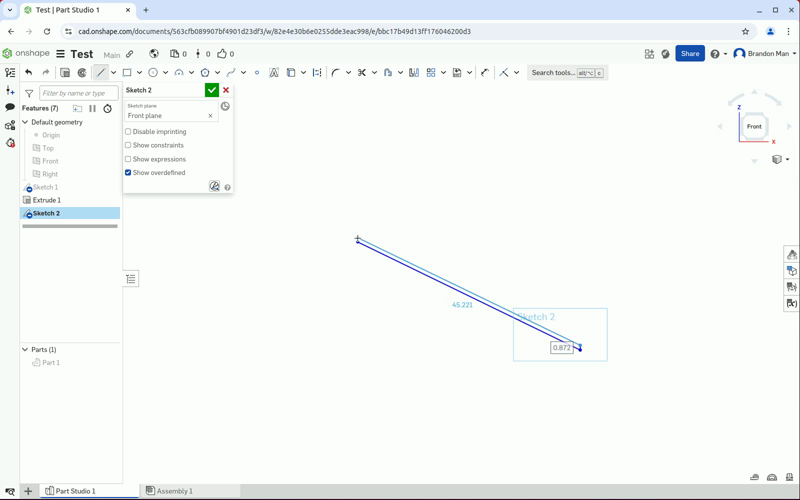
scroll(6)
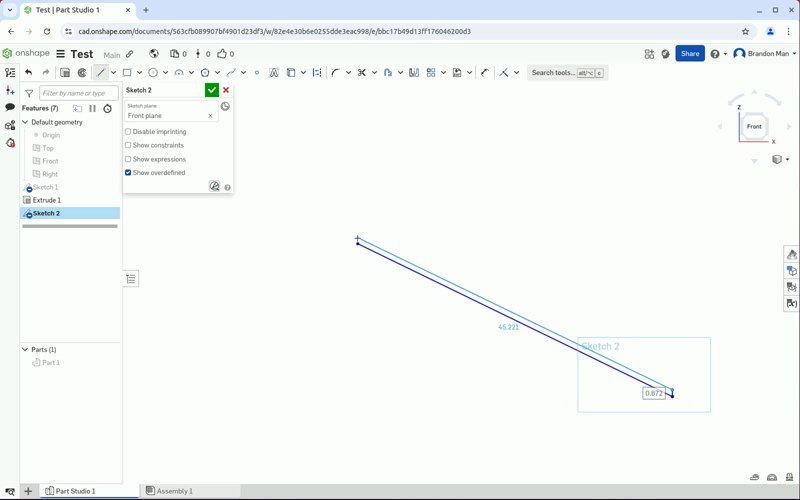
scroll(6)
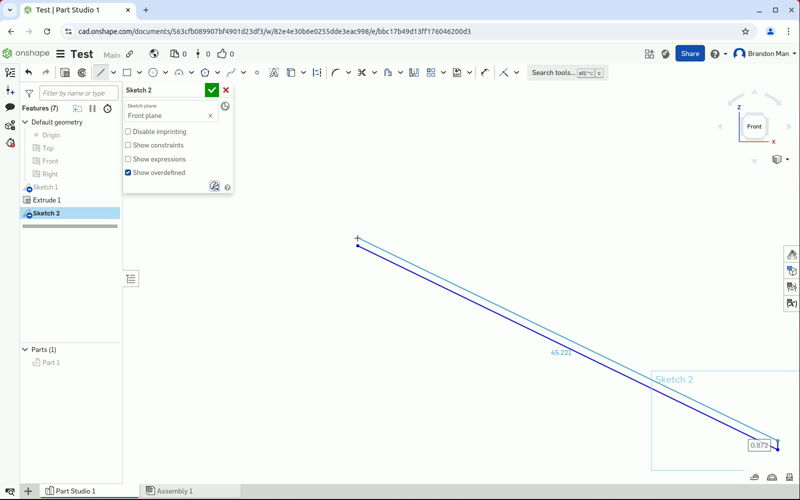
scroll(6)
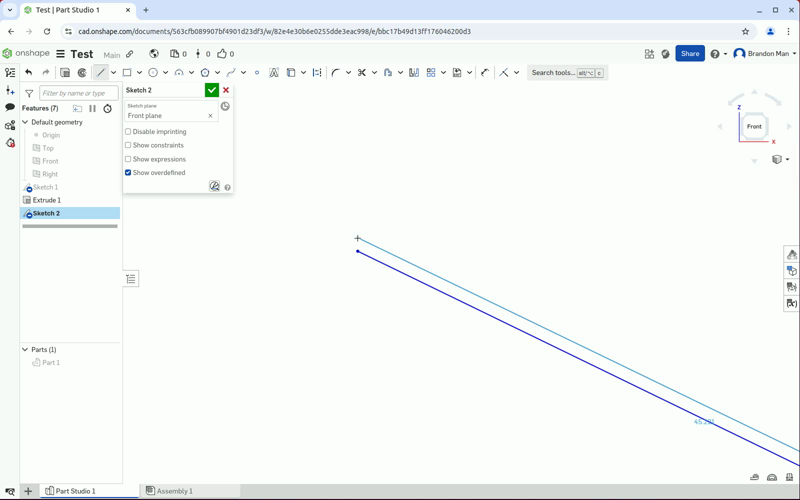
scroll(6)
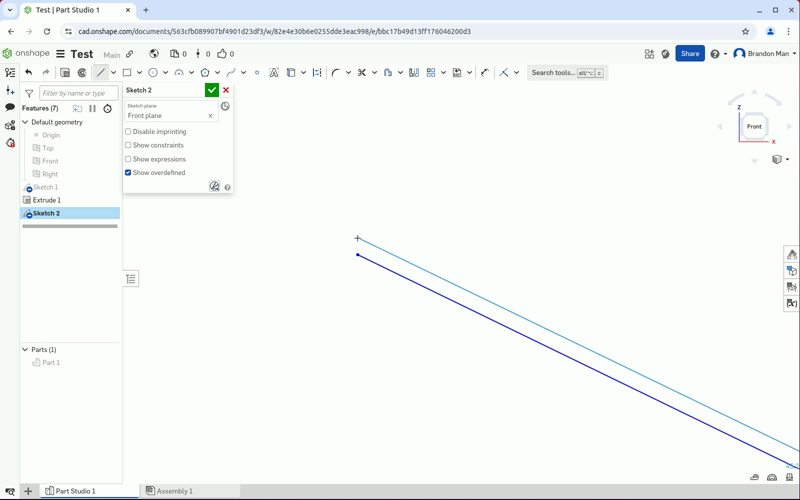
scroll(6)
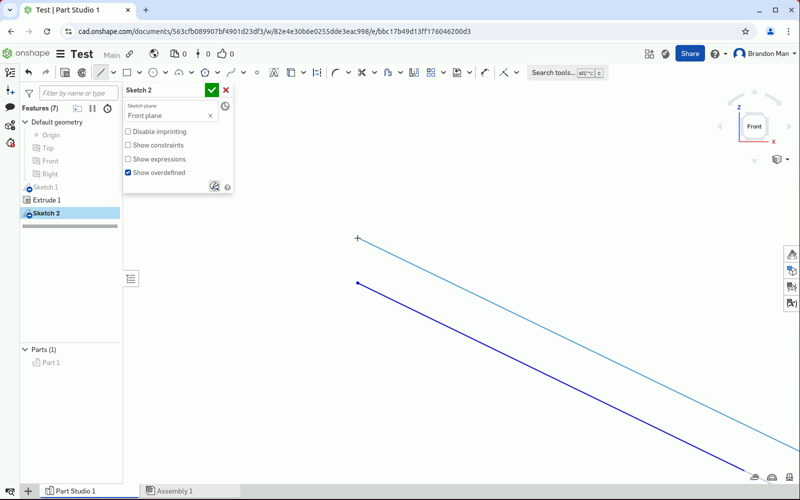
click(357, 237)
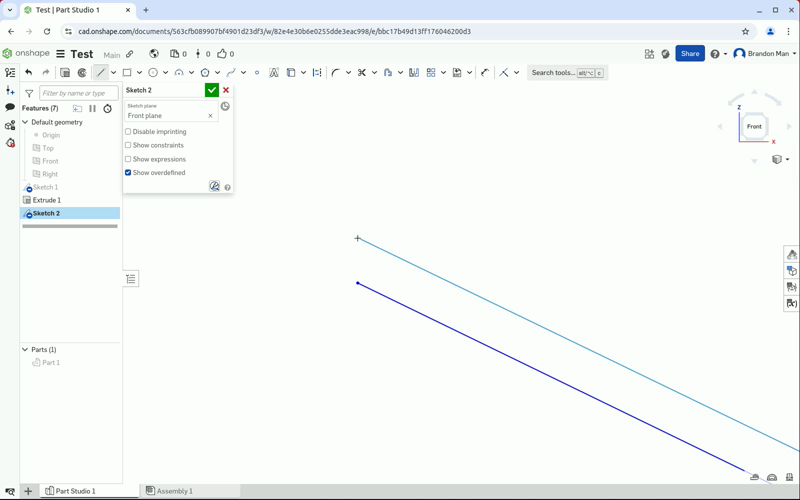
scroll(-6)
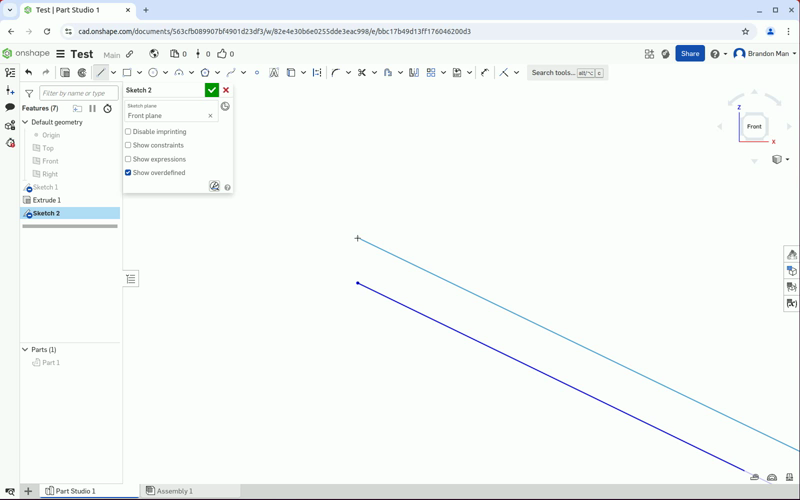
scroll(-6)
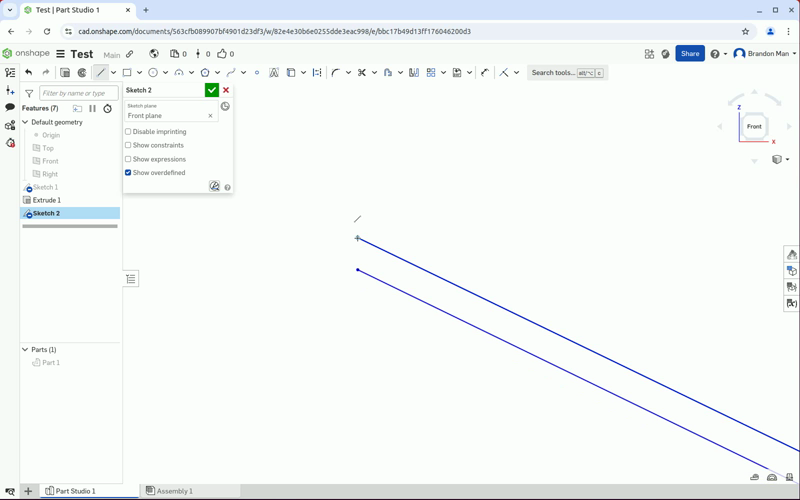
scroll(-6)
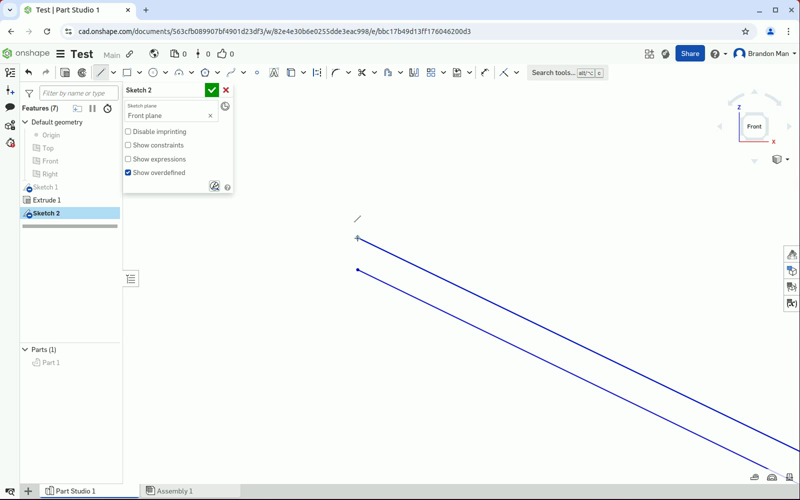
scroll(-6)
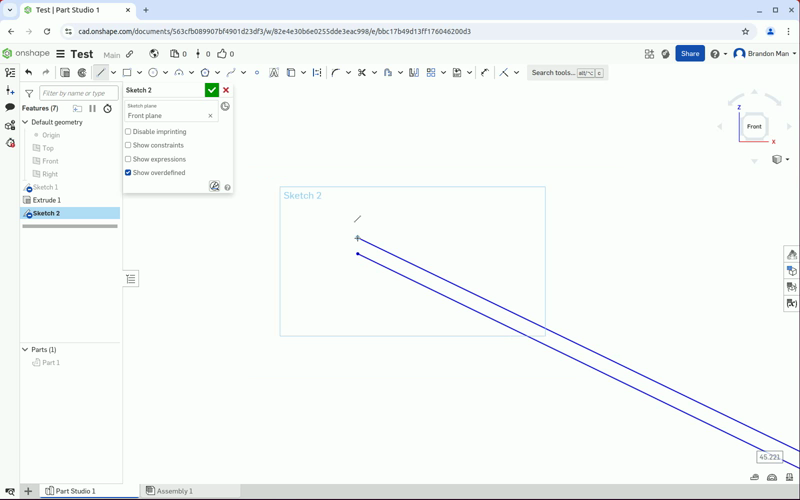
scroll(-6)
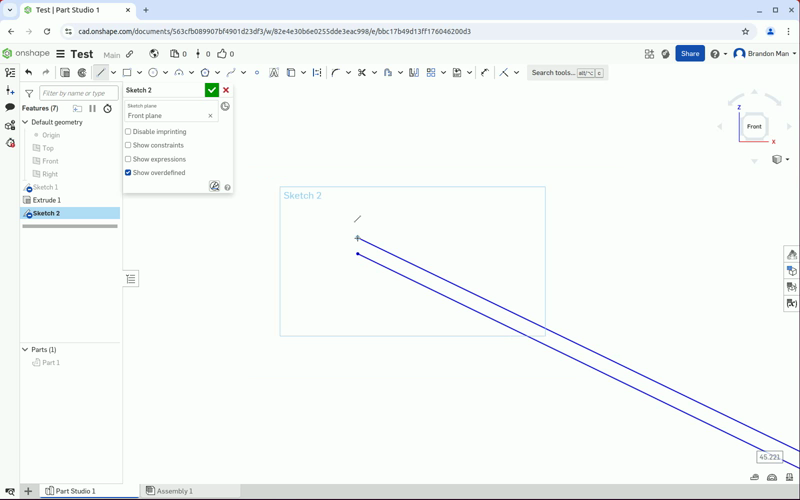
scroll(-6)
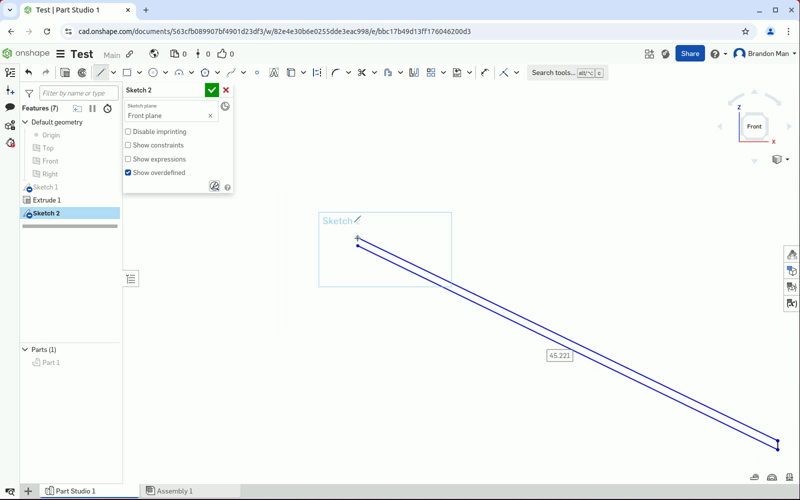
scroll(-6)
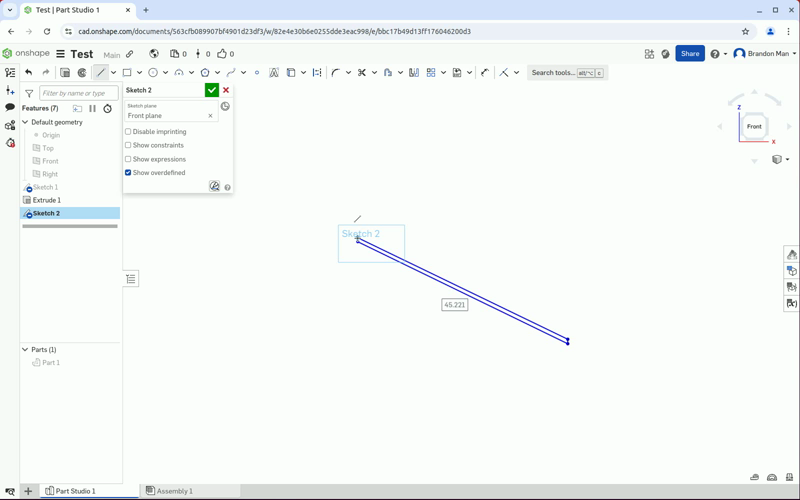
key_up(shift)
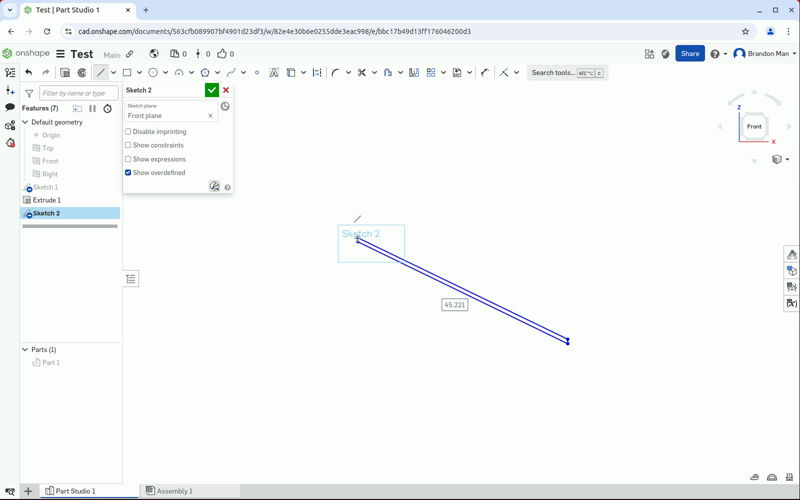
mouse_move(387, 237)
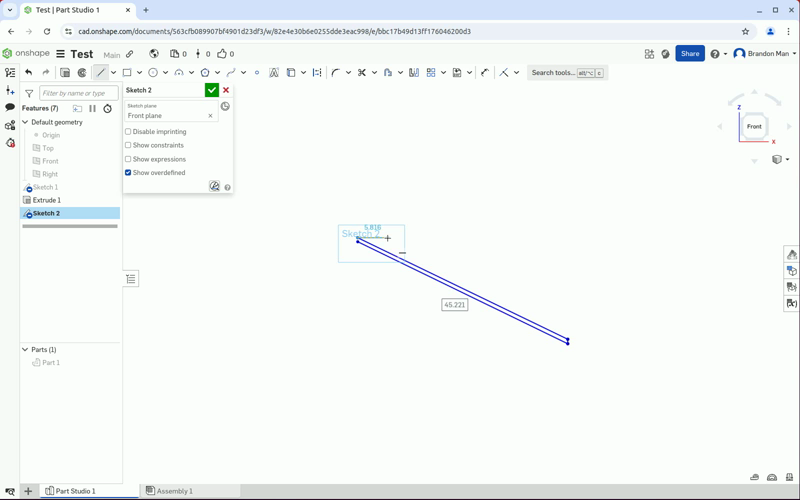
key_down(shift)
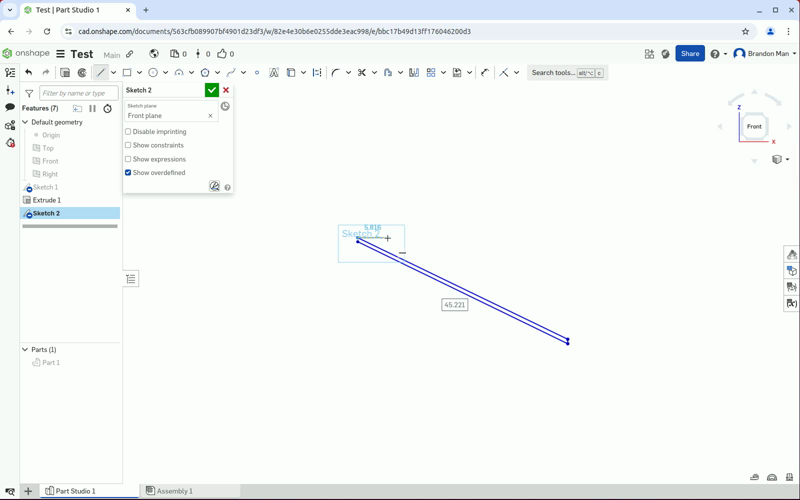
mouse_move(357, 241)
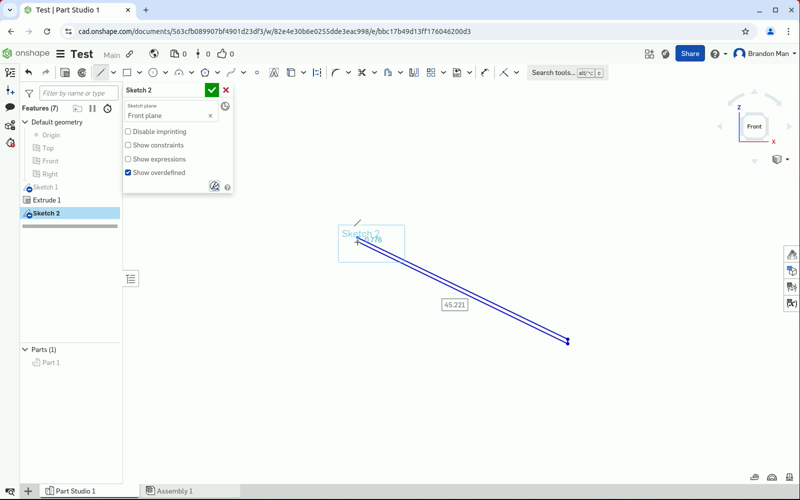
scroll(6)
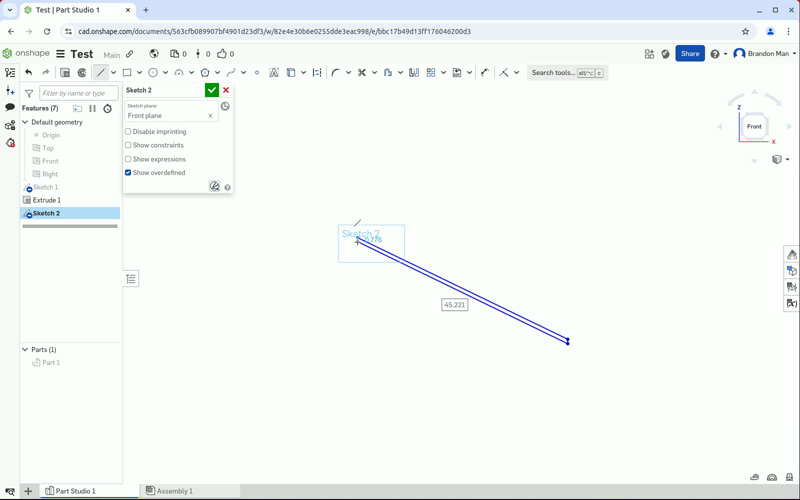
scroll(6)
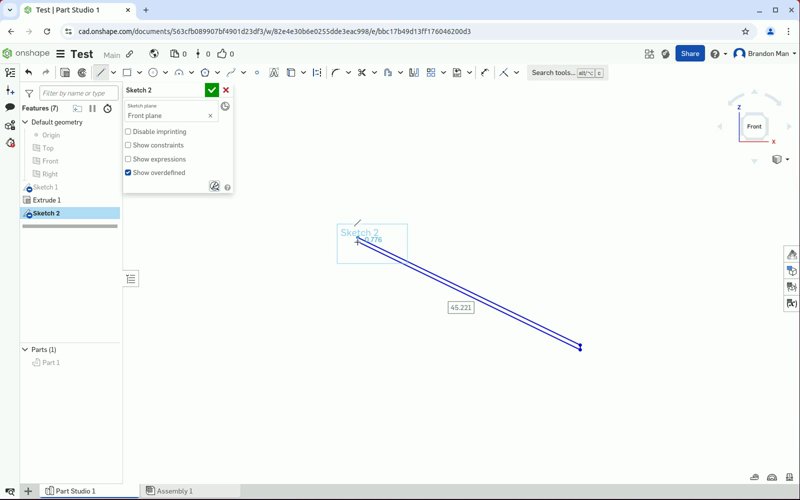
scroll(6)
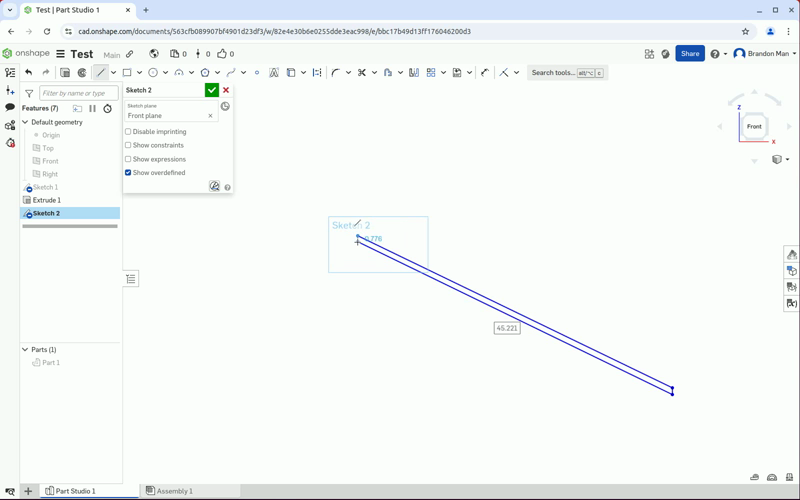
scroll(6)
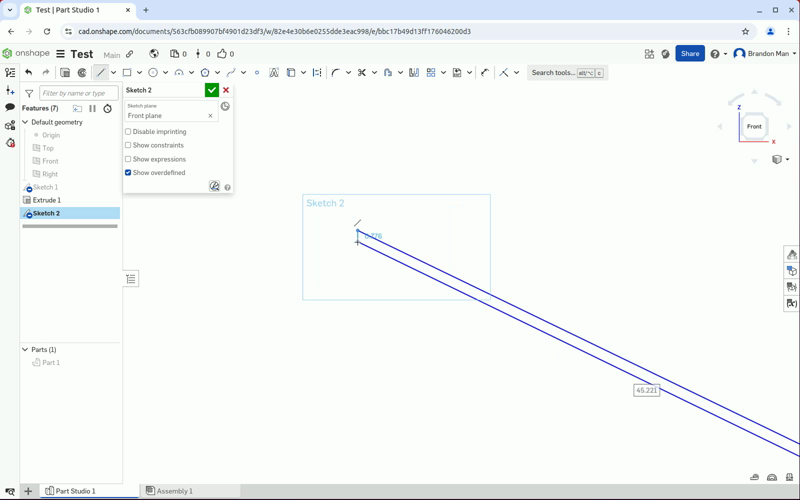
scroll(6)
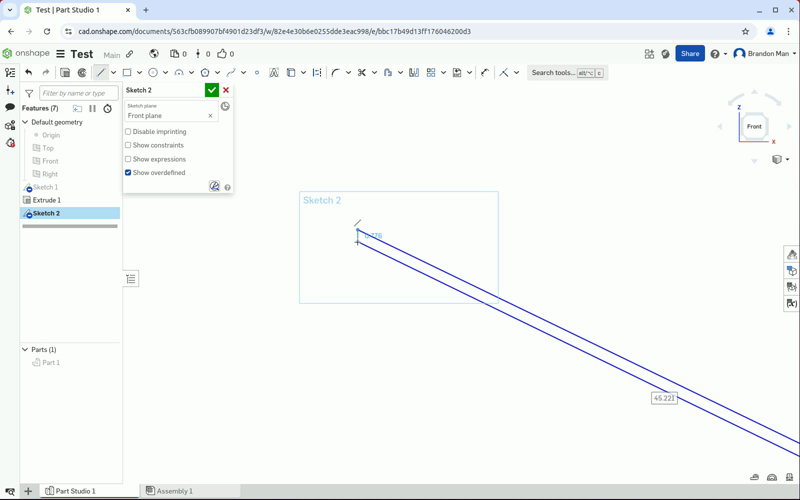
scroll(6)
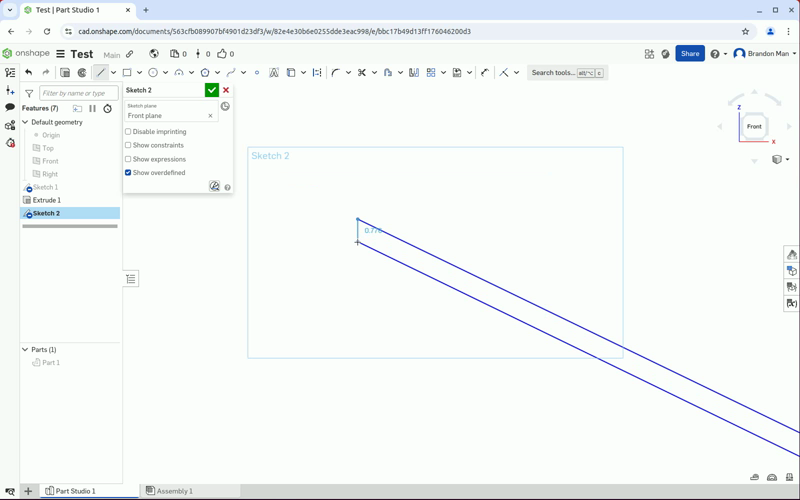
scroll(6)
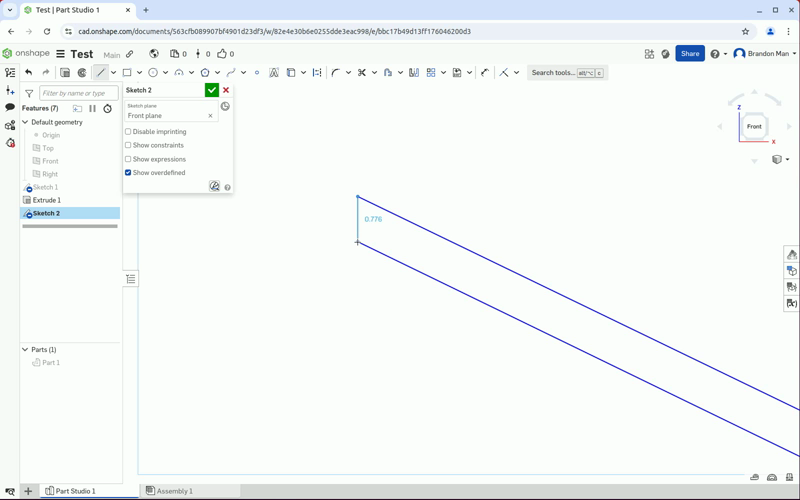
key_up(shift)
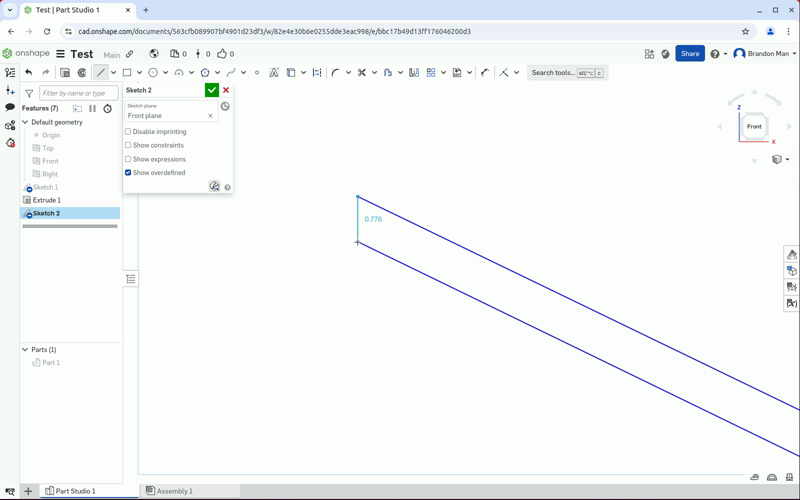
click(357, 241)
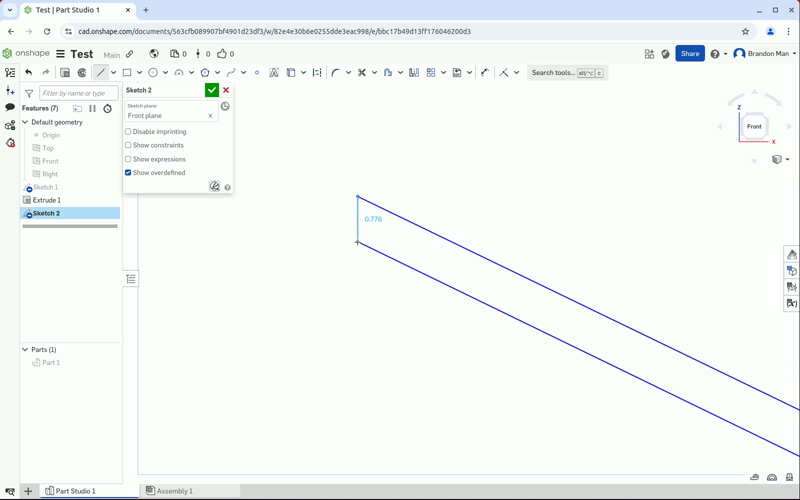
scroll(-6)
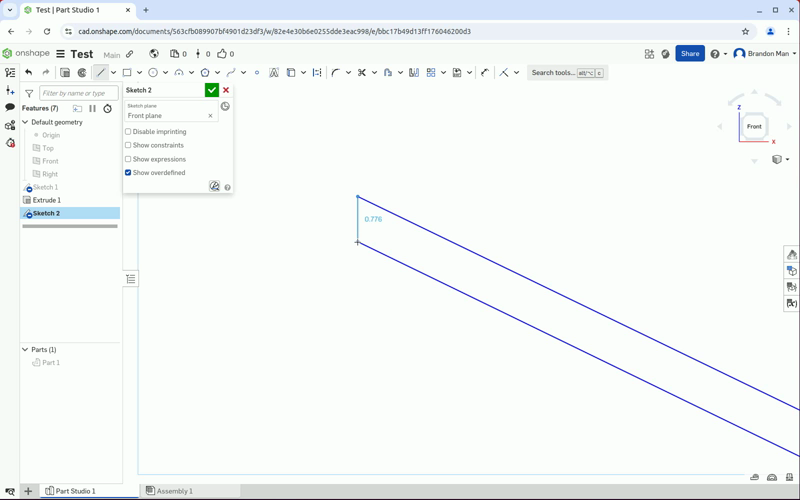
scroll(-6)
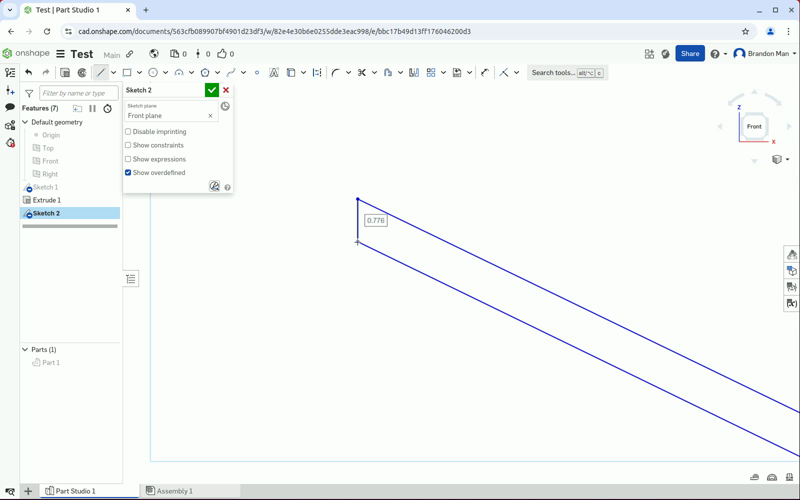
scroll(-6)
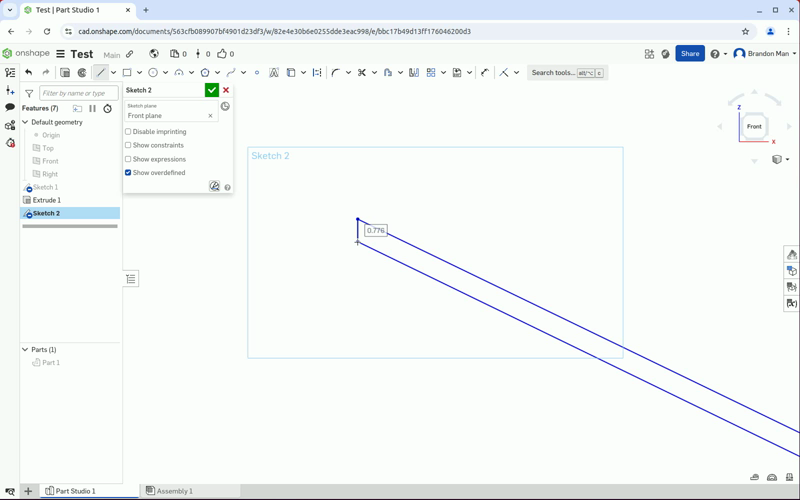
scroll(-6)
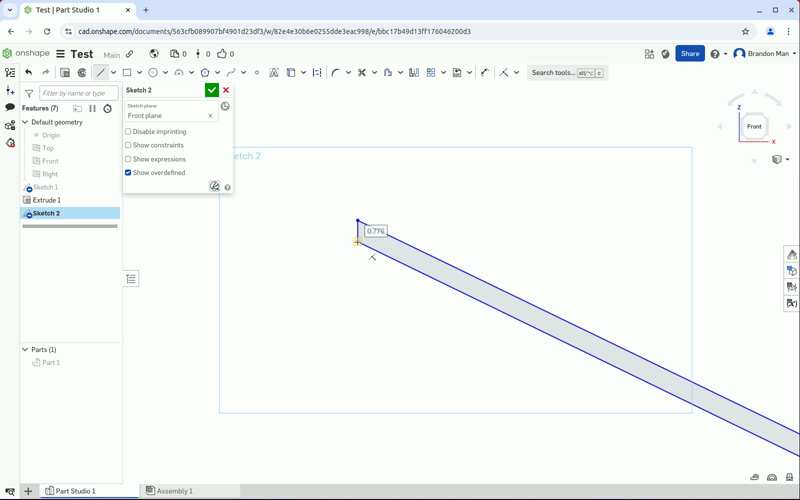
scroll(-6)
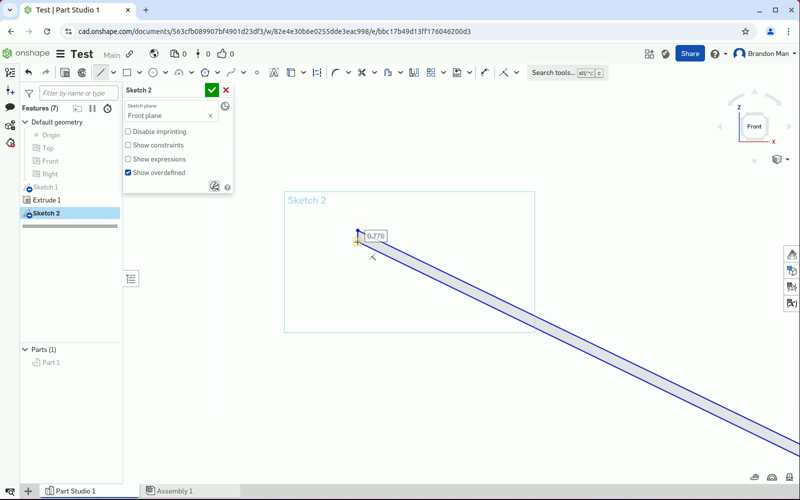
scroll(-6)
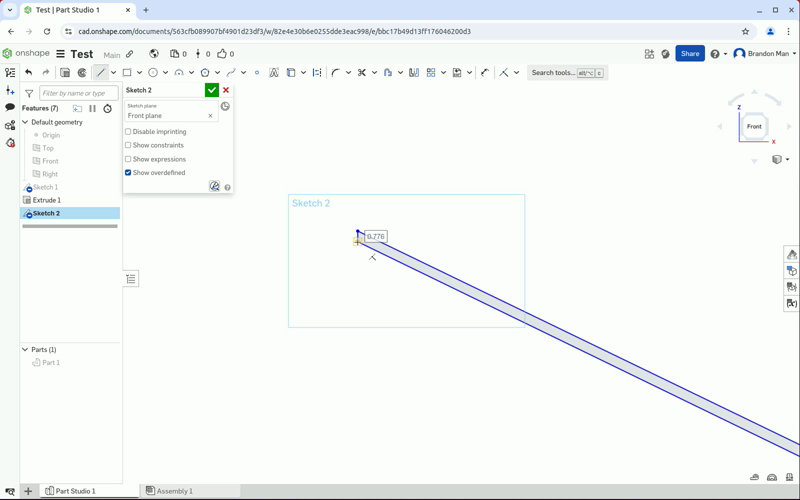
scroll(-6)
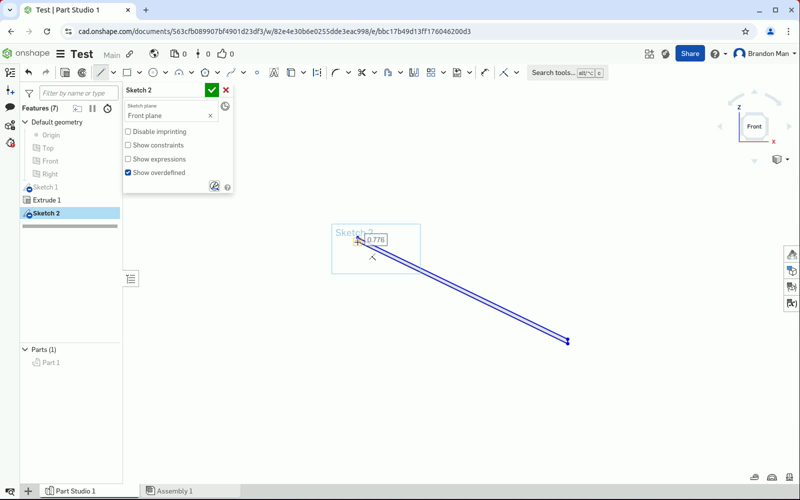
key(esc)
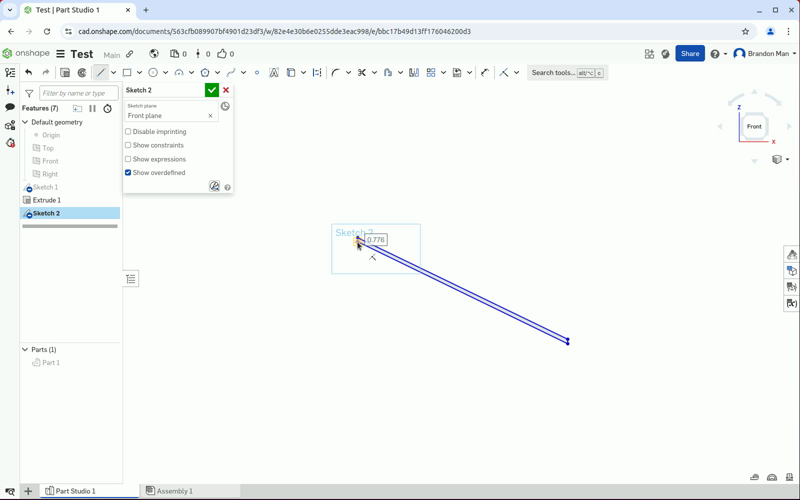
mouse_move(477, 298)
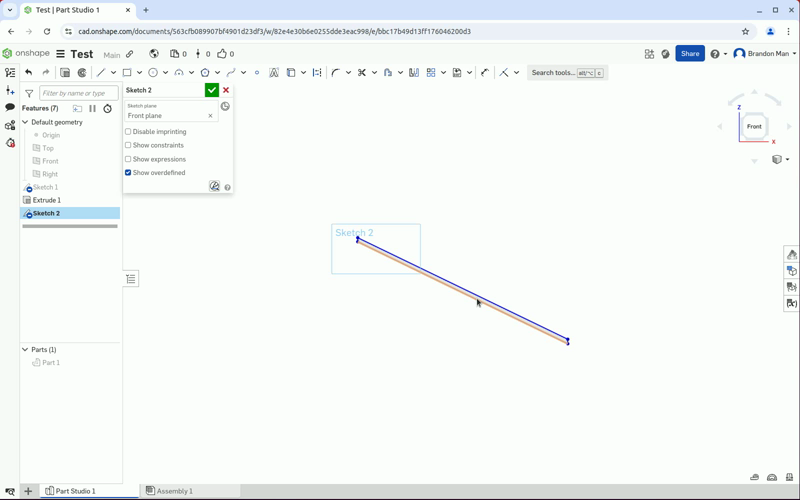
scroll(6)
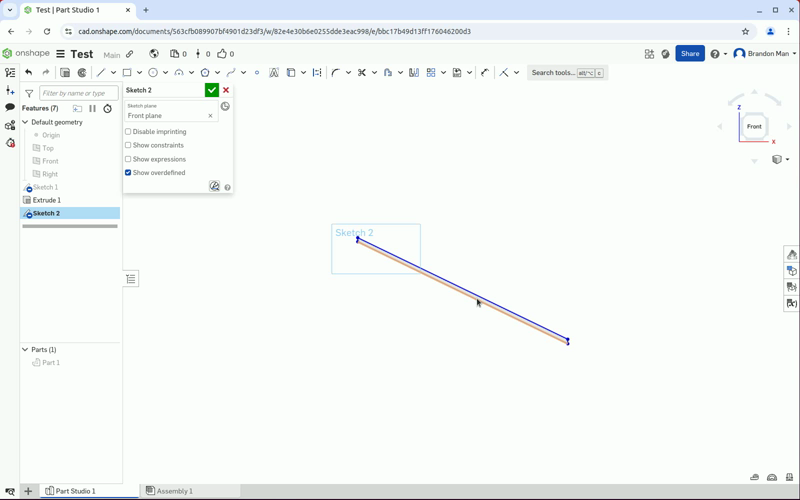
scroll(6)
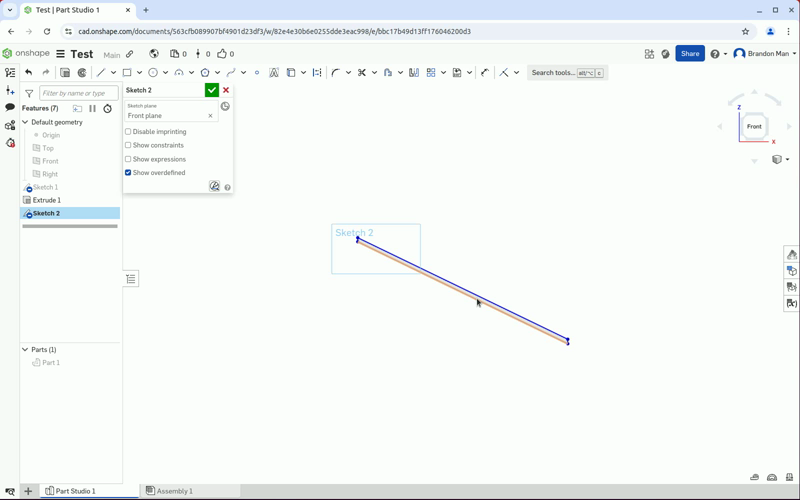
scroll(6)
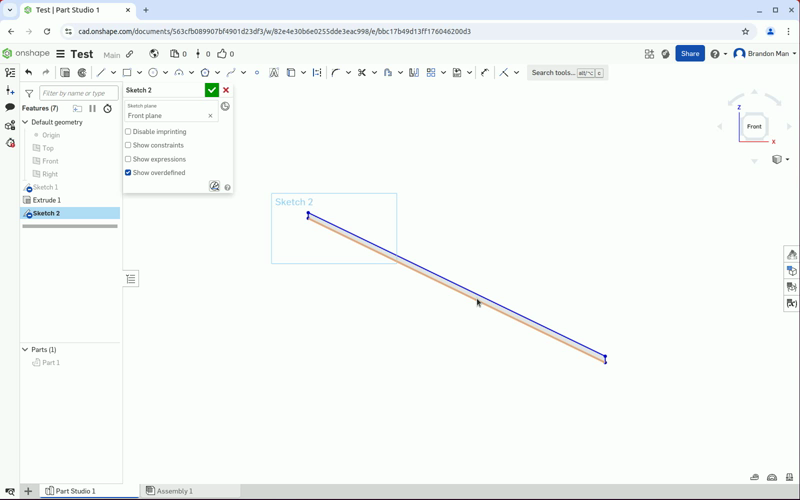
scroll(6)
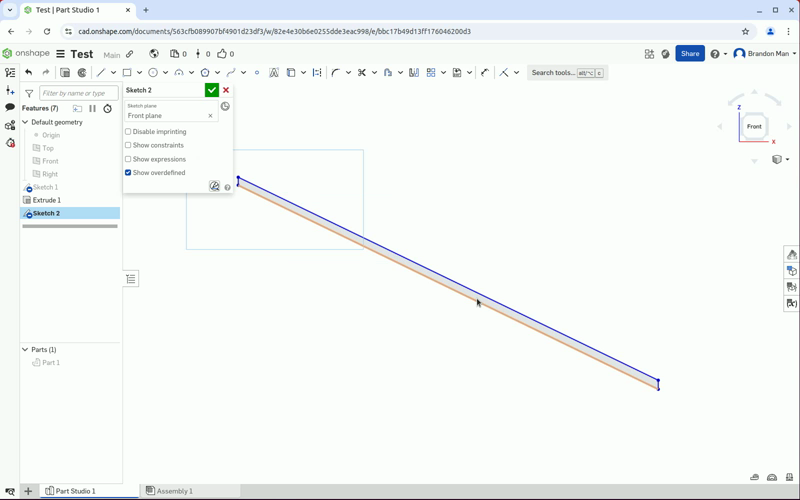
scroll(6)
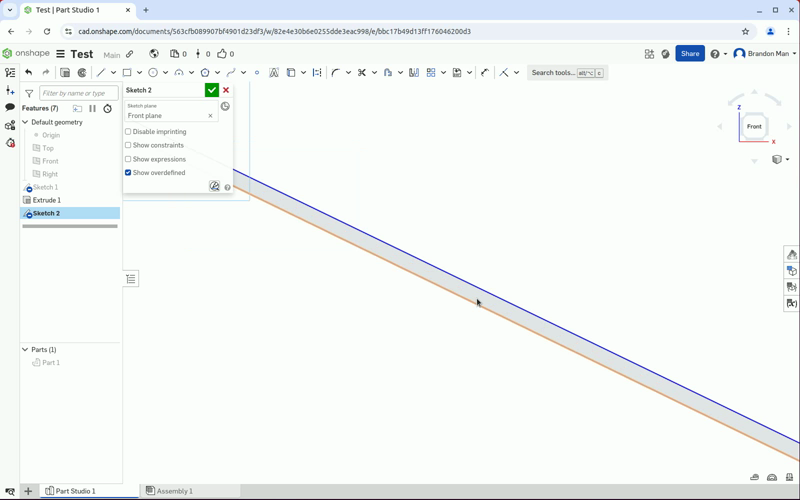
scroll(6)
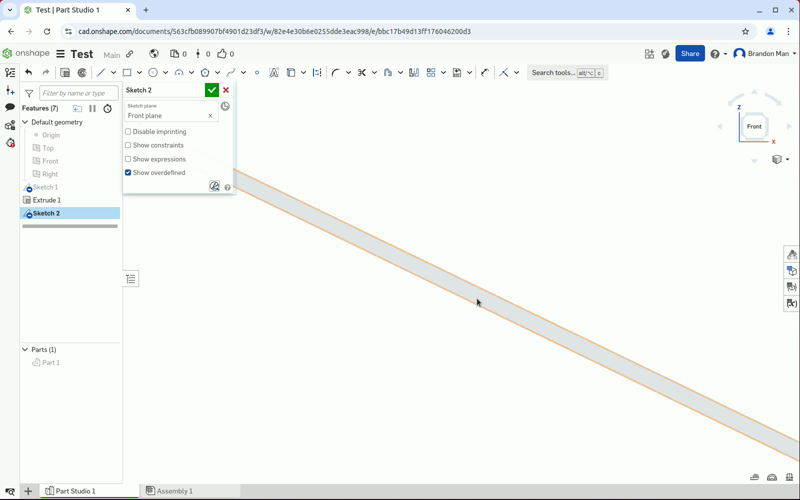
scroll(6)
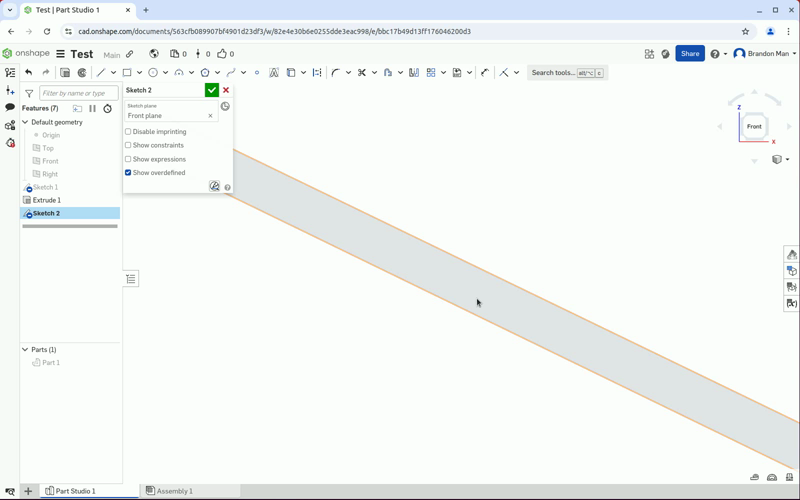
click(477, 298)
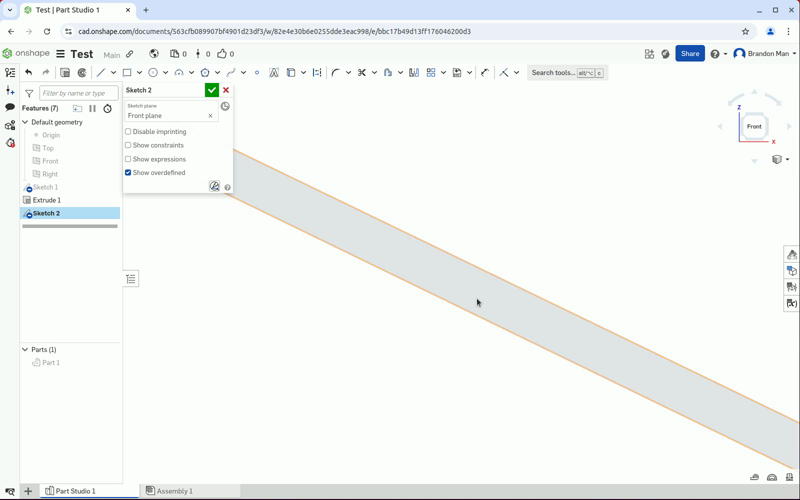
scroll(-6)
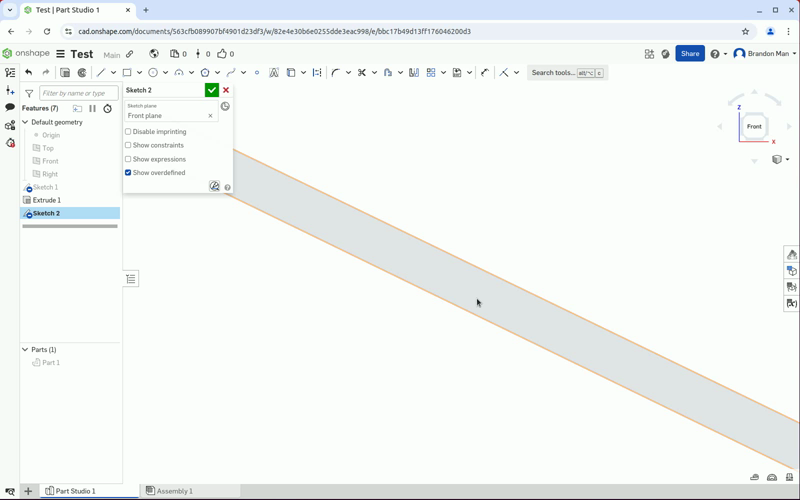
scroll(-6)
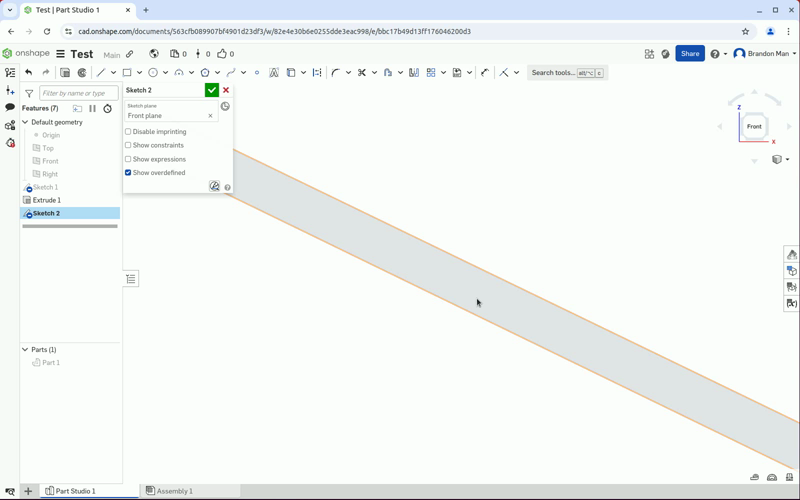
scroll(-6)
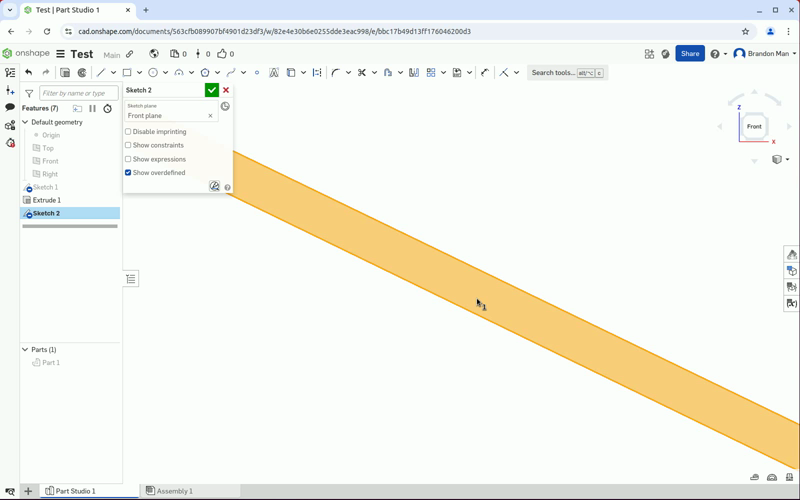
scroll(-6)
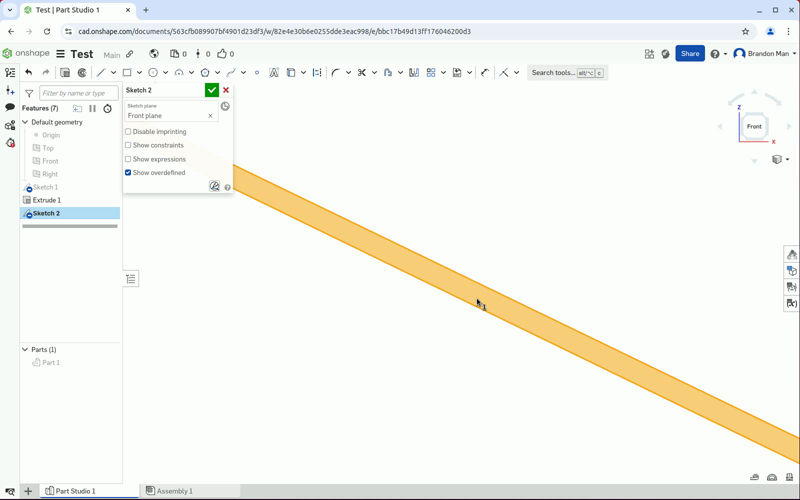
scroll(-6)
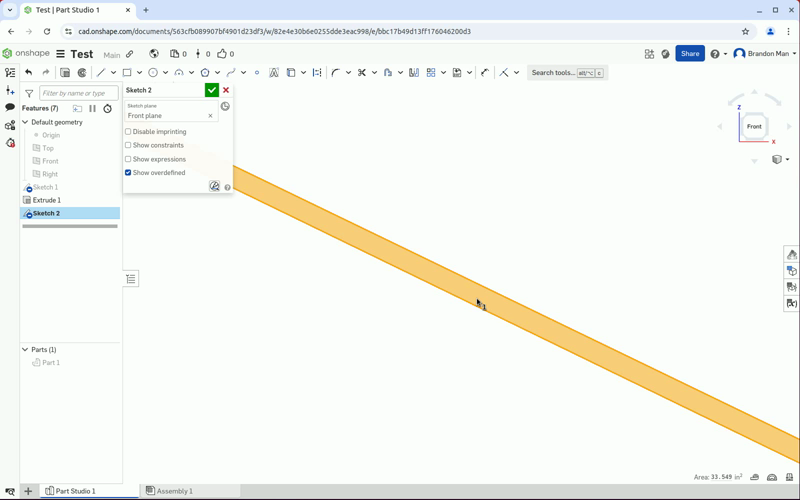
scroll(-6)
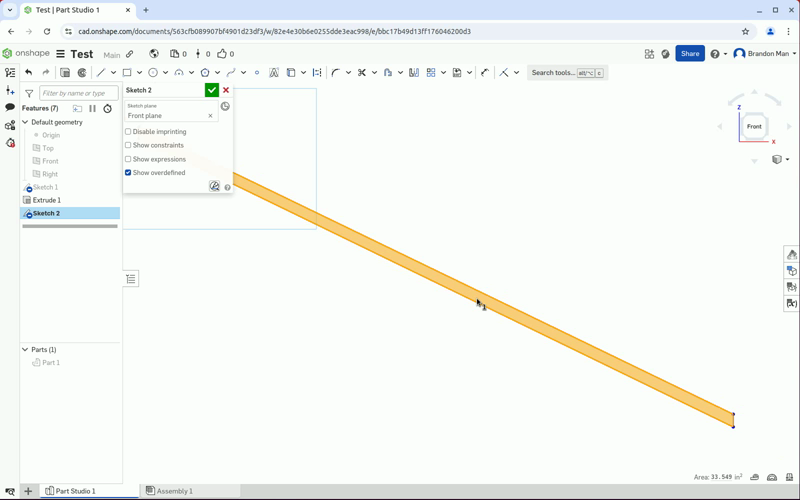
scroll(-6)
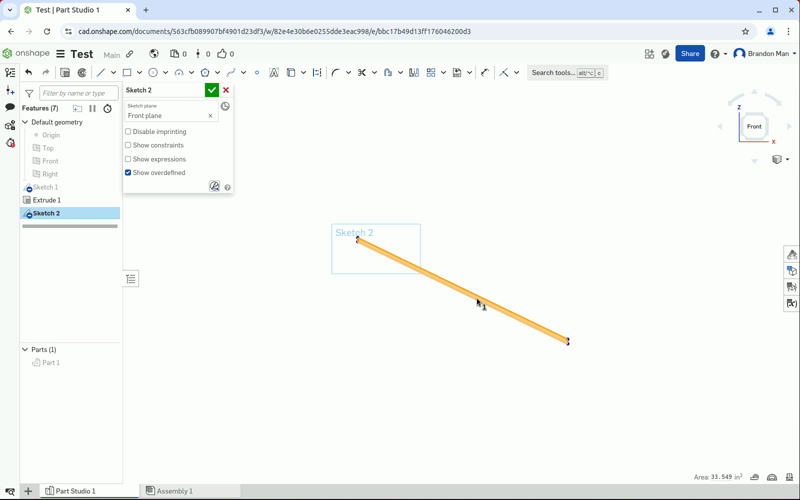
mouse_move(73, 352)
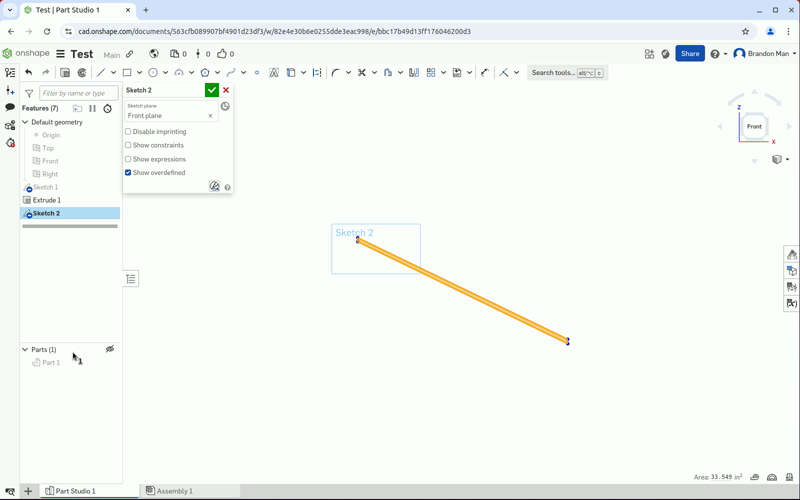
key(shift+y)
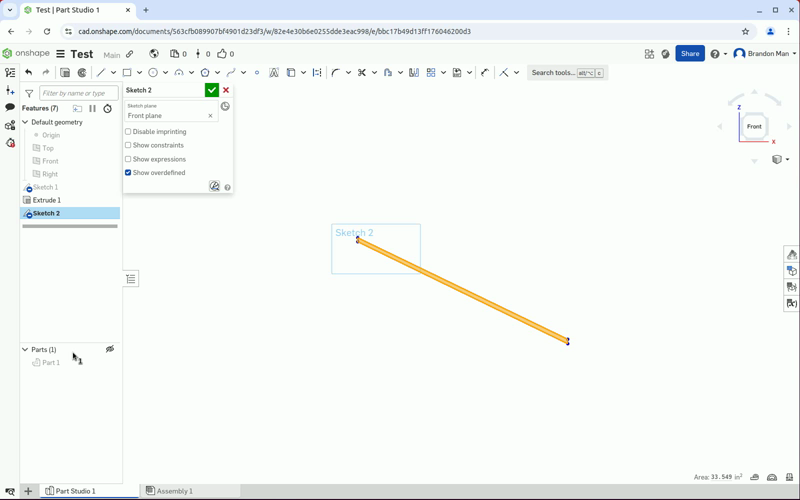
key(shift+e)
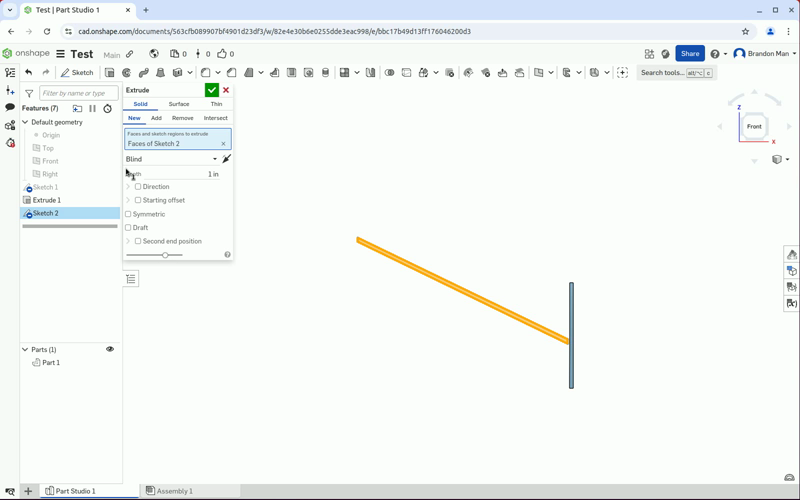
mouse_move(143, 106)
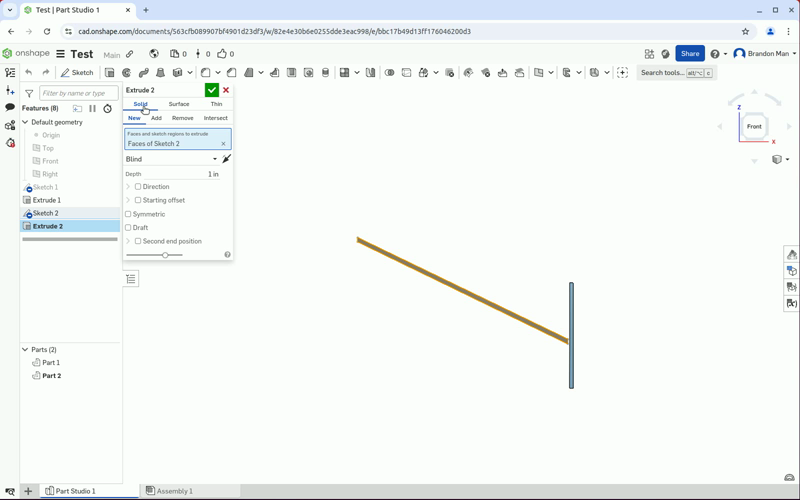
click(143, 106)
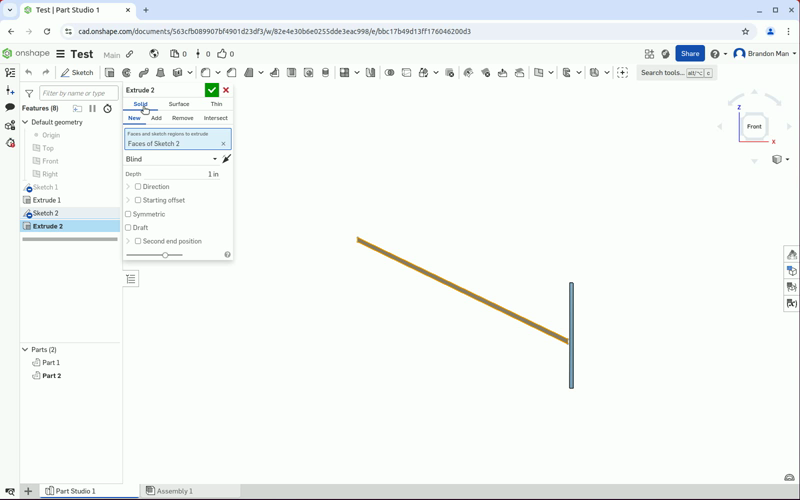
mouse_move(137, 120)
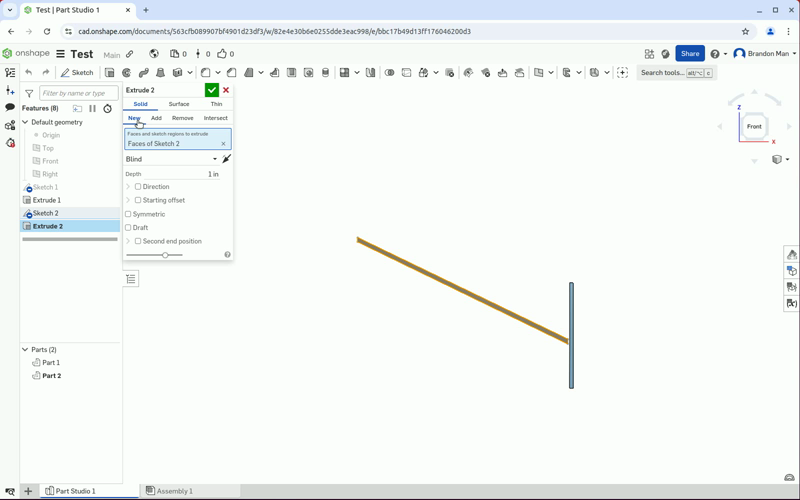
click(137, 120)
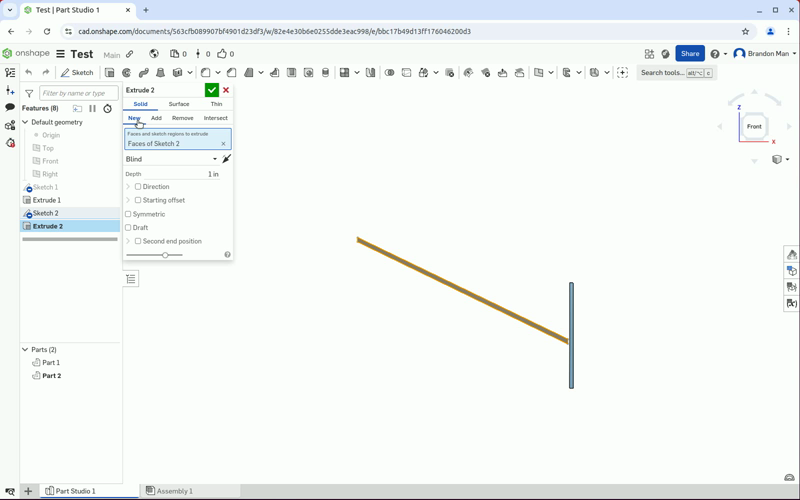
key(tab, 4)
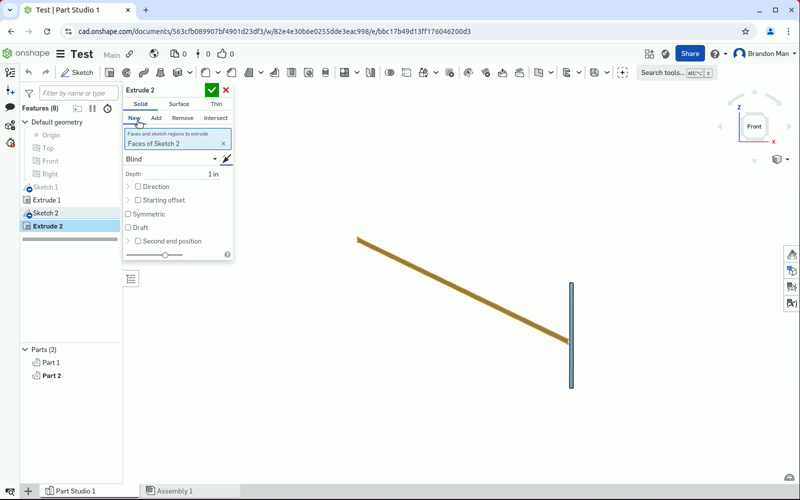
text(0.722)
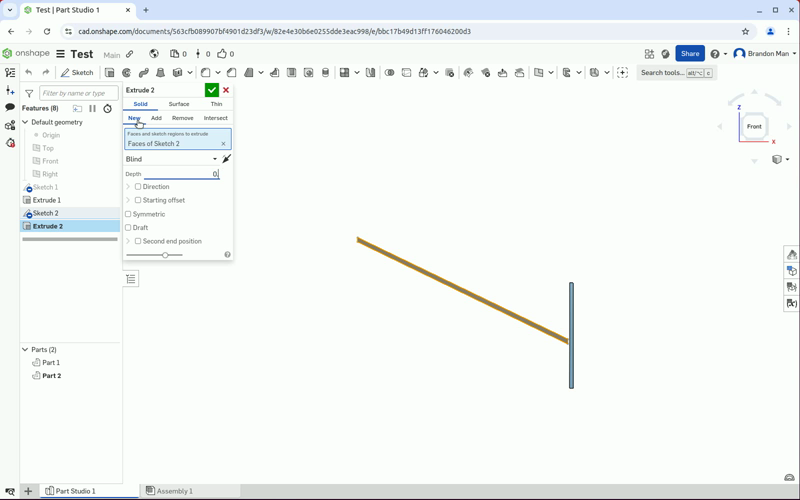
key(enter)
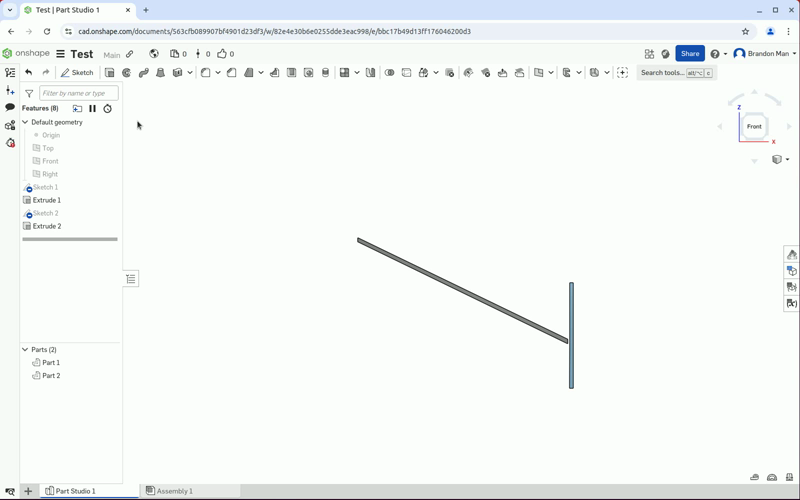
key(shift+h)
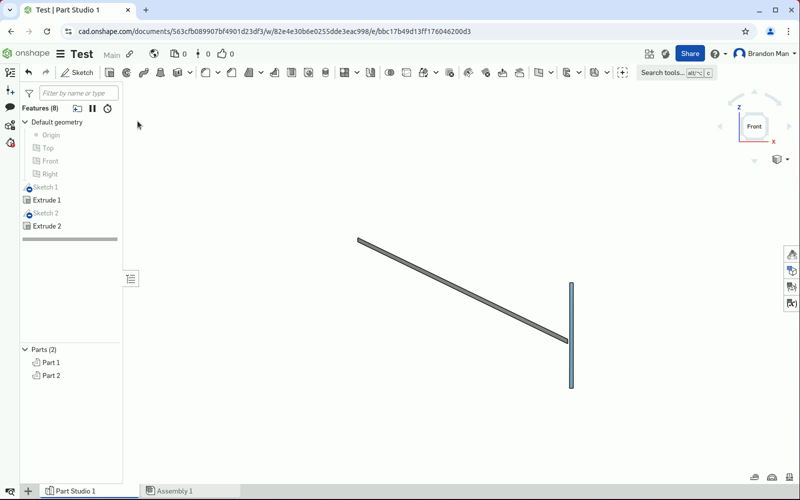
key(shift+h)
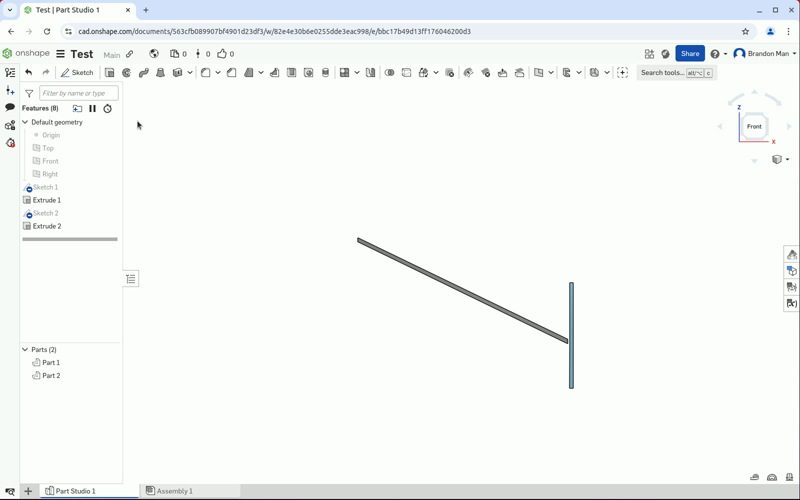
mouse_move(73, 189)
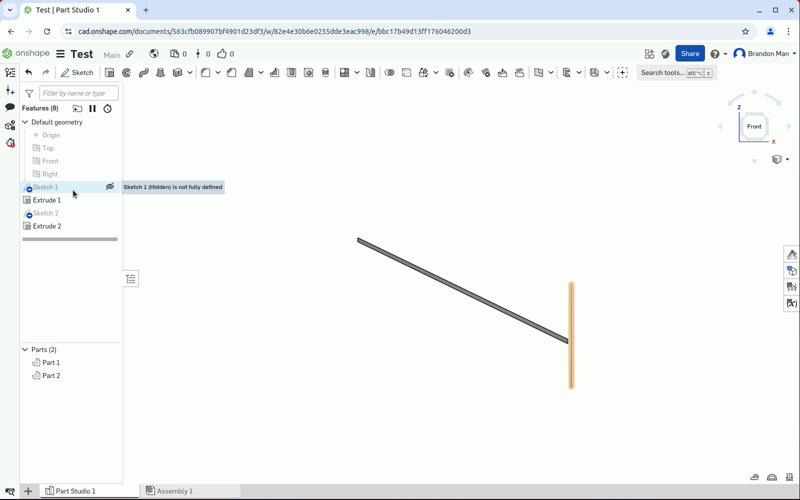
click(73, 189)
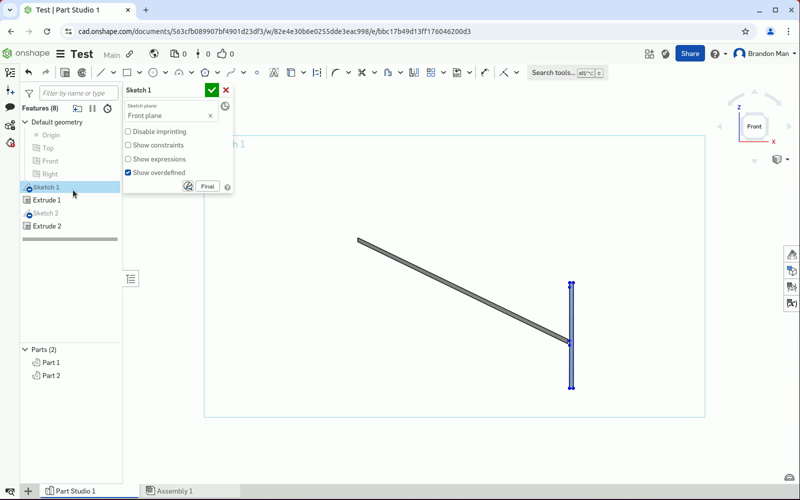
mouse_move(229, 92)
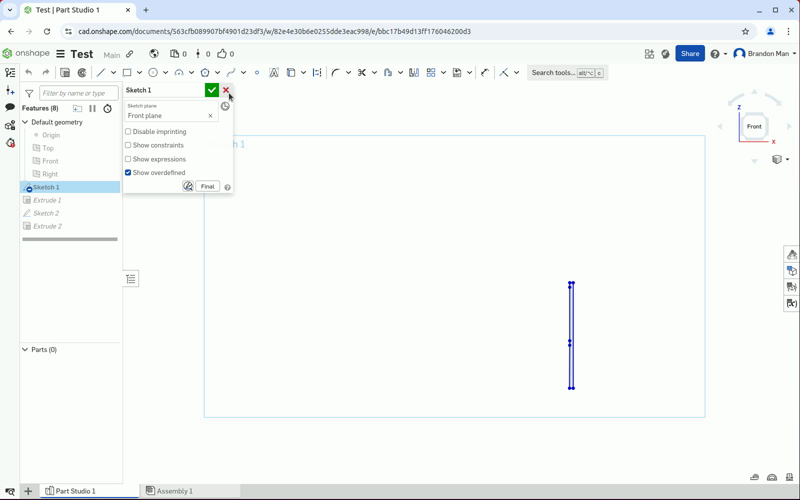
click(229, 92)
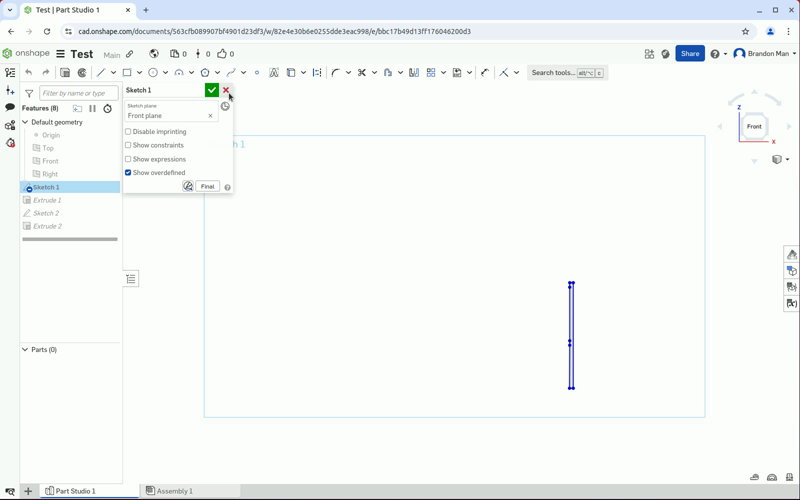
key(shift+s)
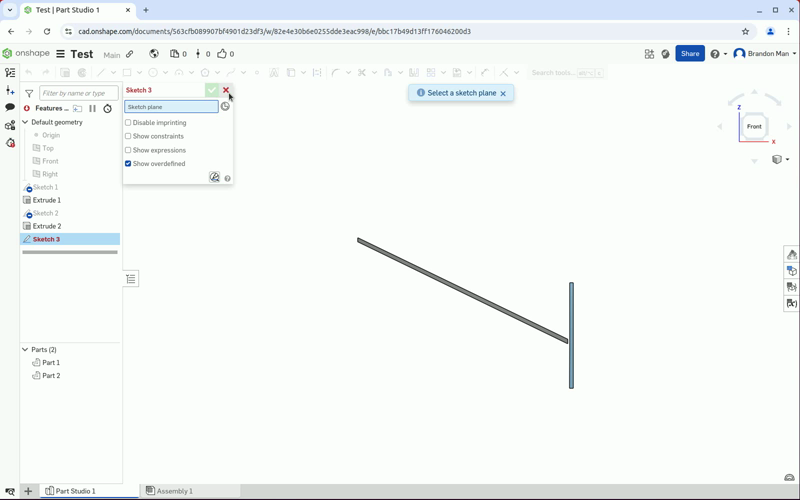
mouse_move(73, 163)
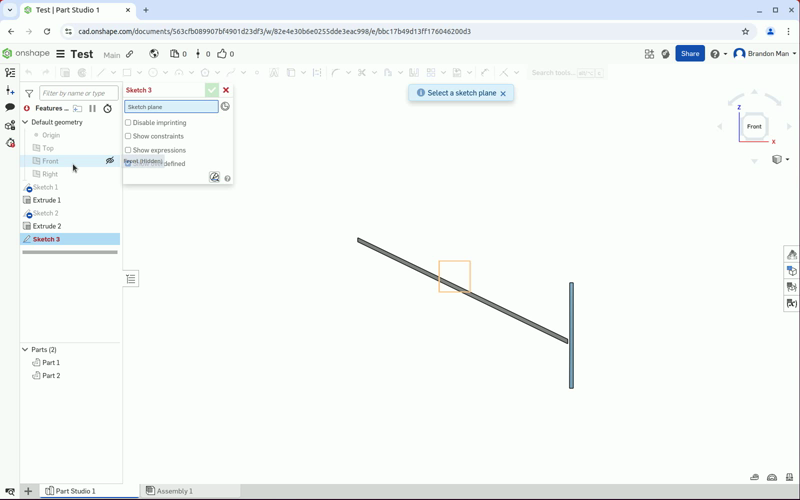
click(73, 163)
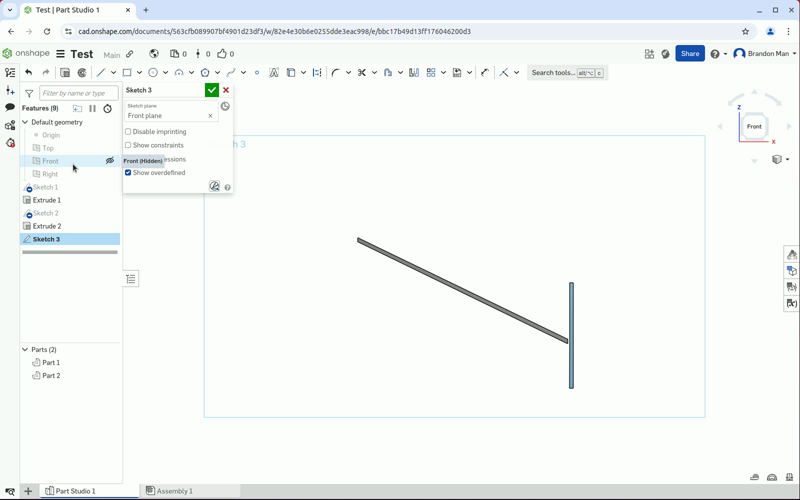
mouse_move(73, 352)
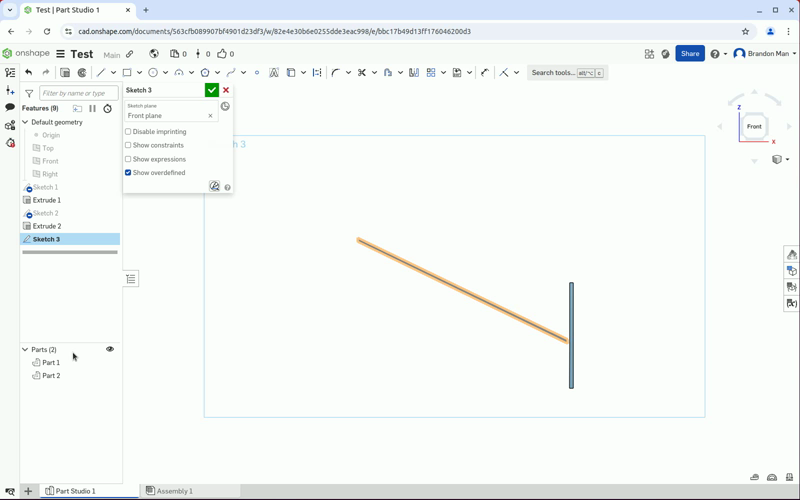
key(y)
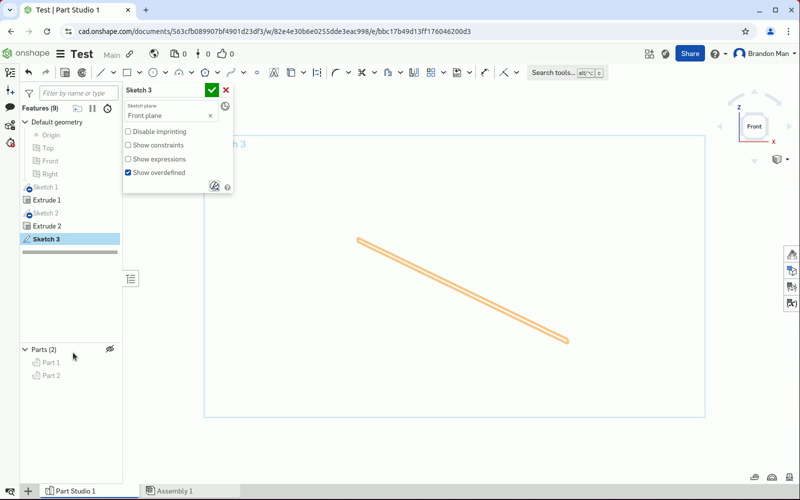
key(l)
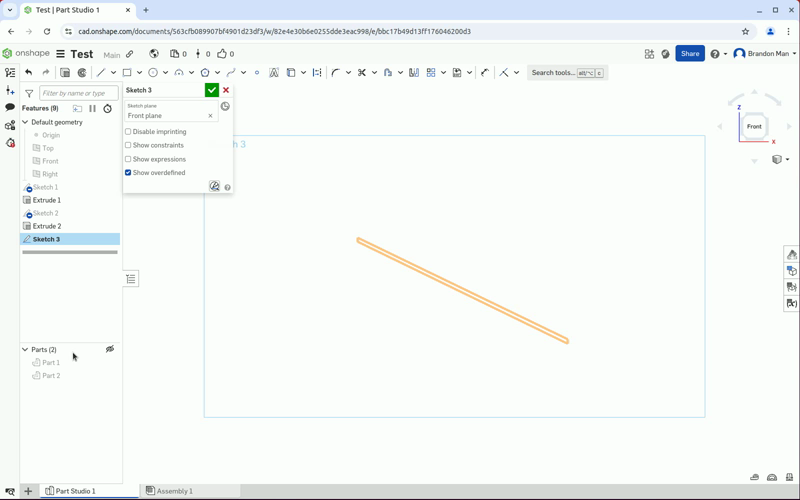
key_down(shift)
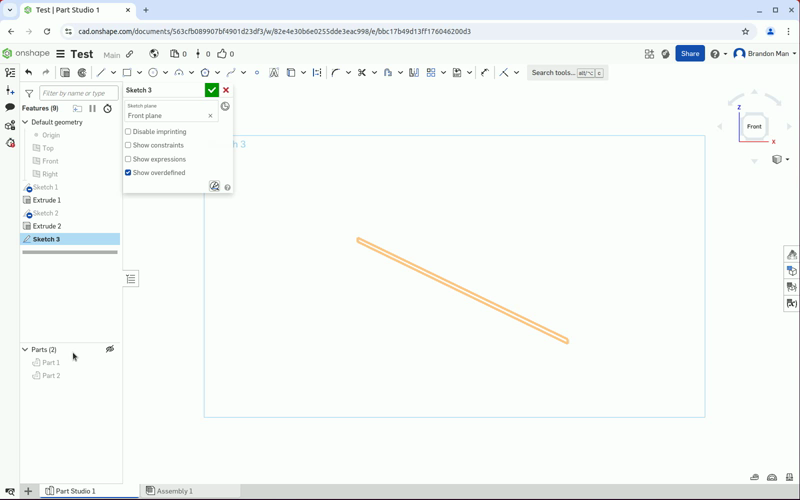
mouse_move(357, 182)
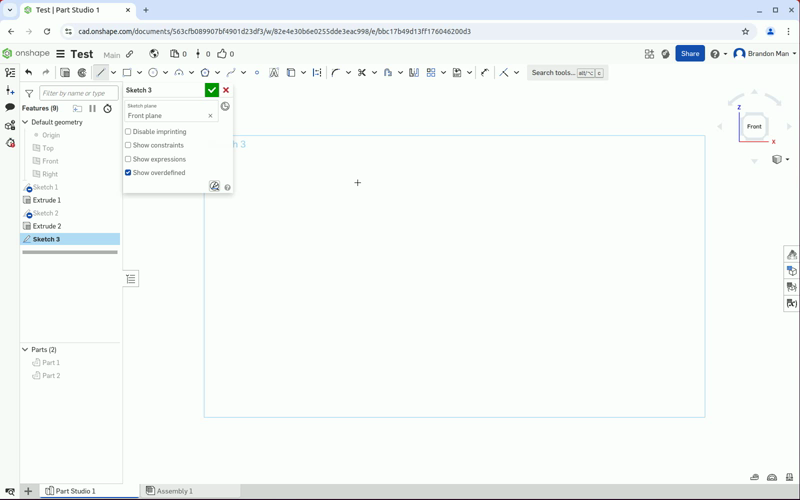
click(357, 182)
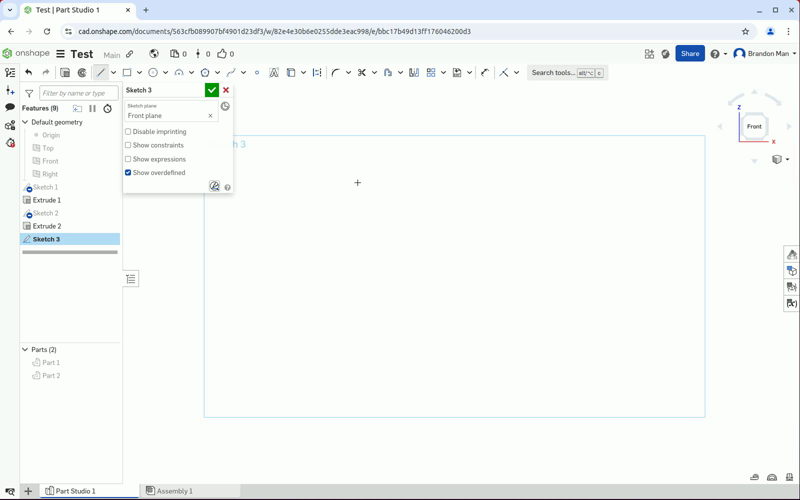
key_up(shift)
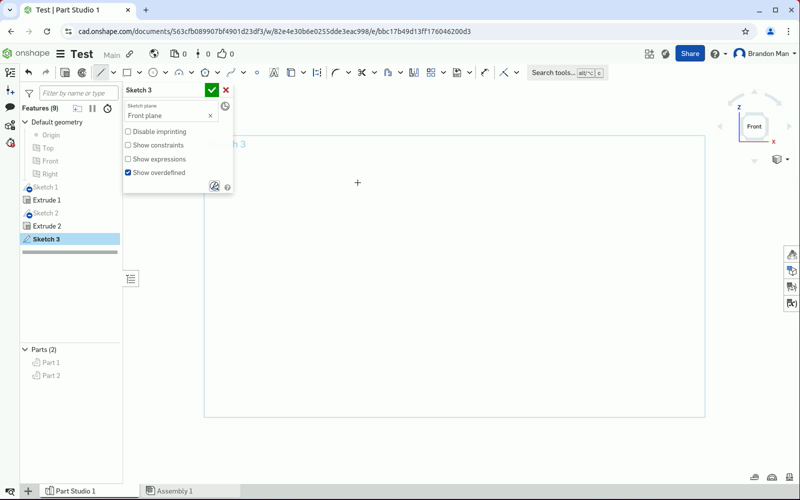
key_down(shift)
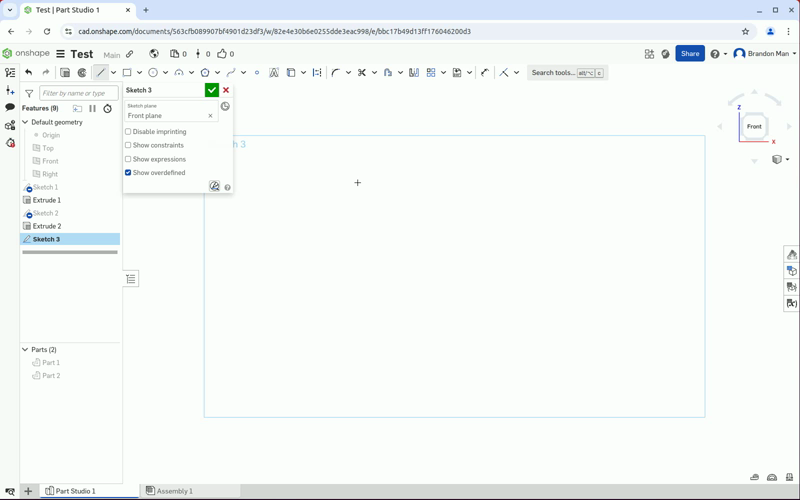
mouse_move(567, 285)
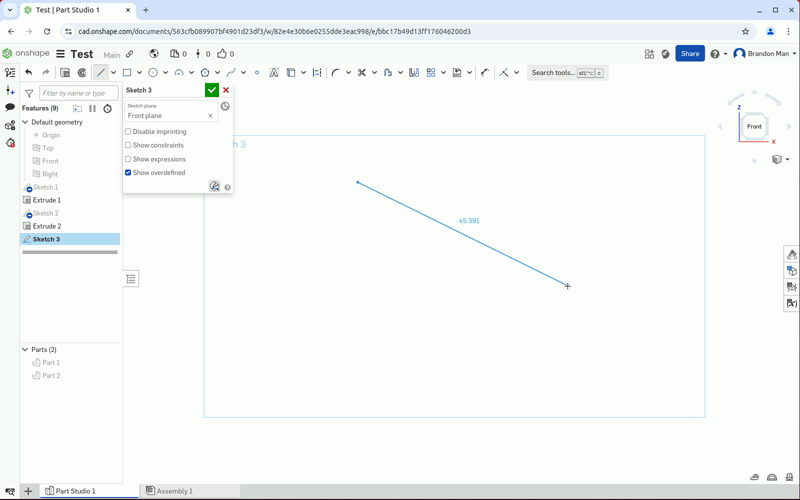
click(567, 285)
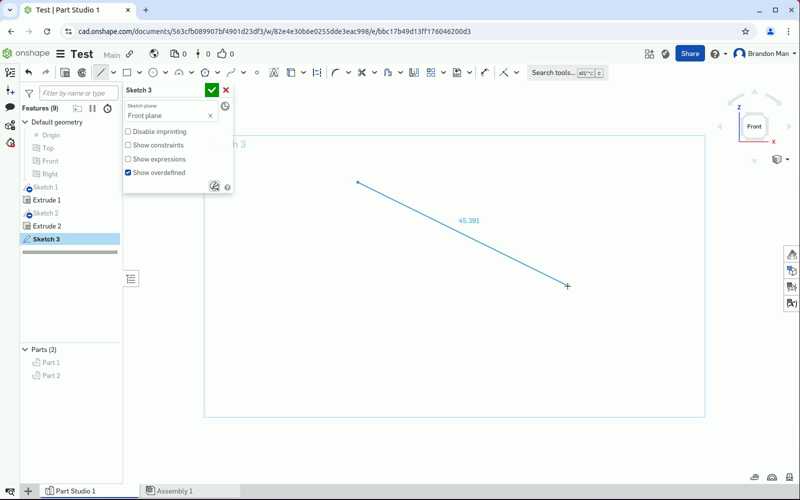
key_up(shift)
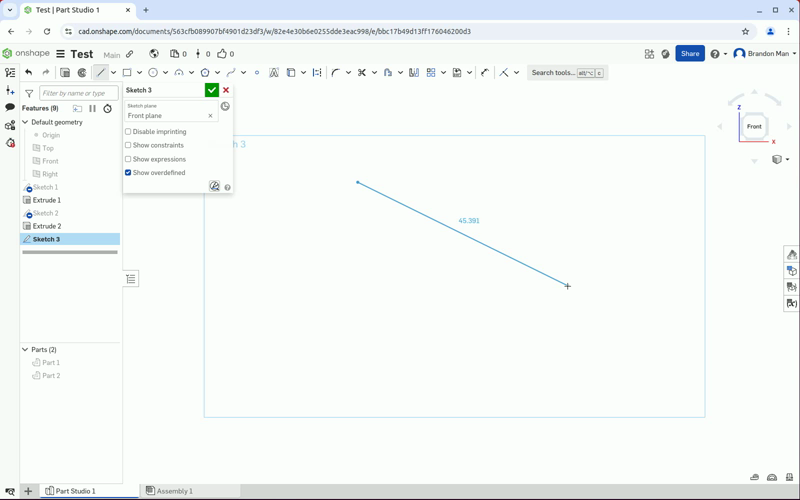
key_down(shift)
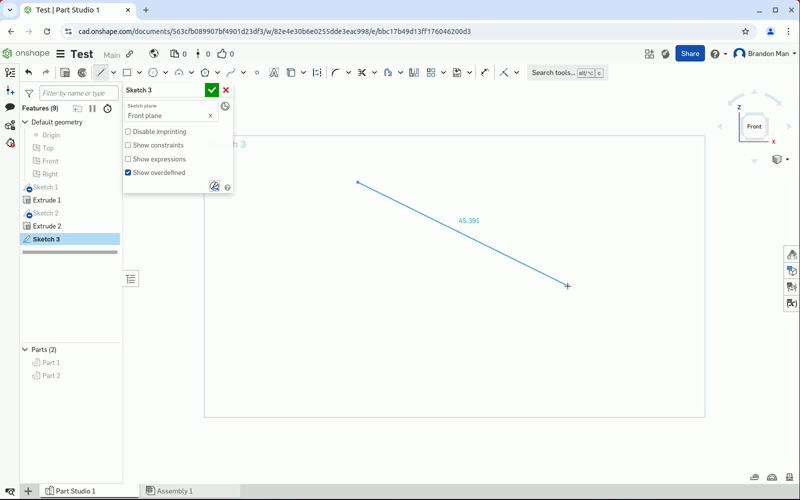
mouse_move(589, 285)
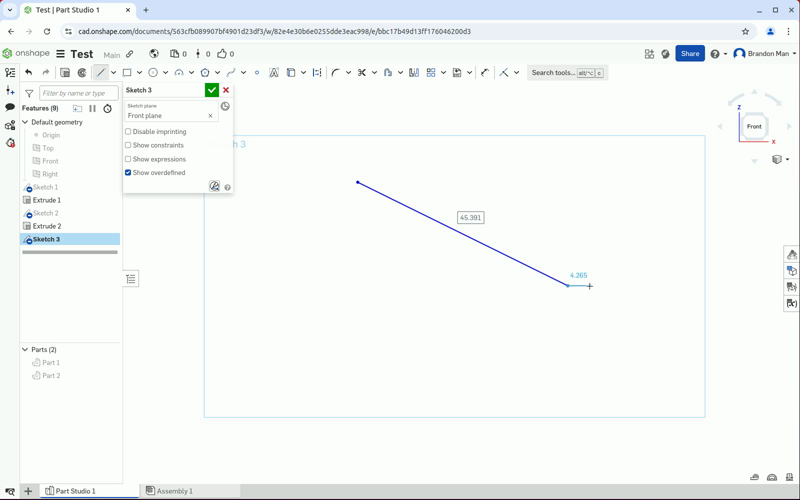
mouse_move(567, 281)
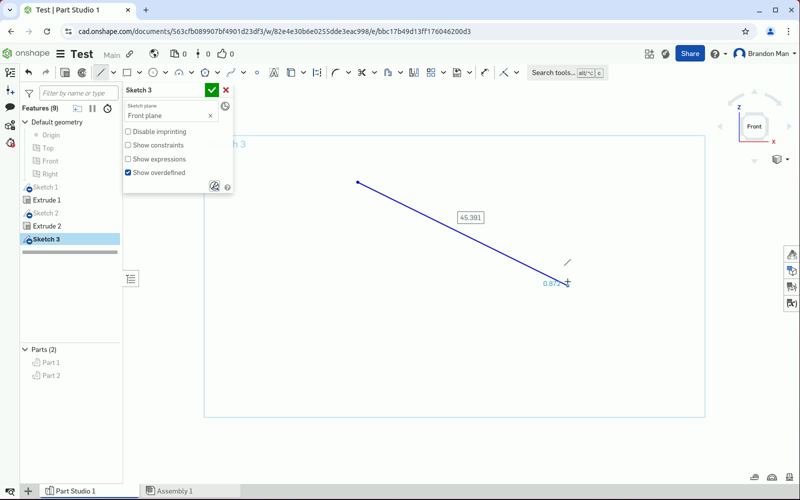
scroll(6)
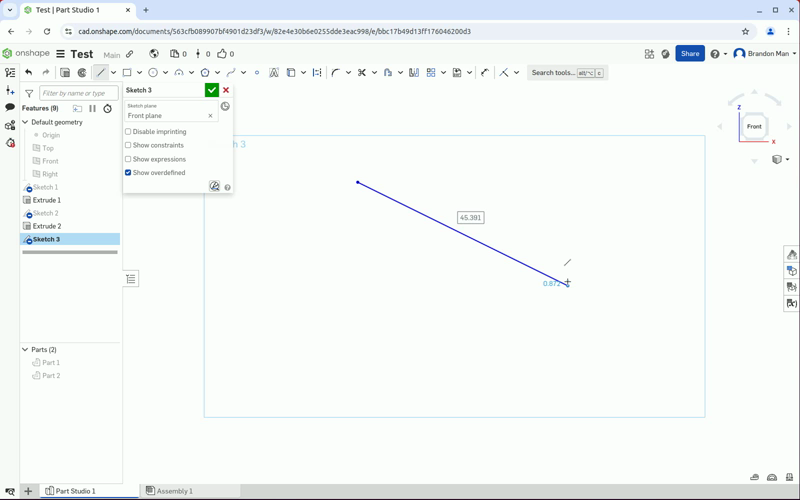
scroll(6)
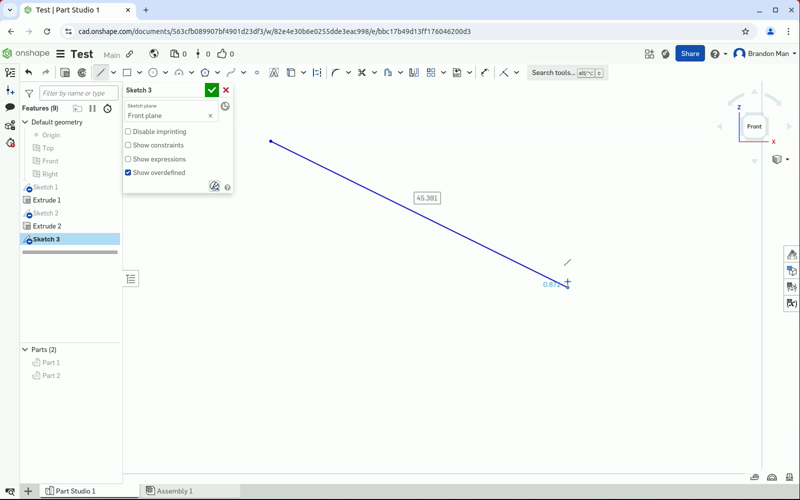
scroll(6)
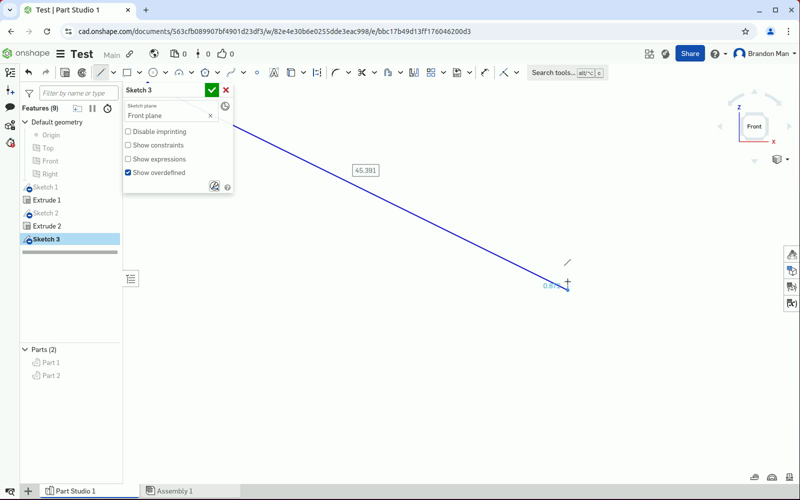
scroll(6)
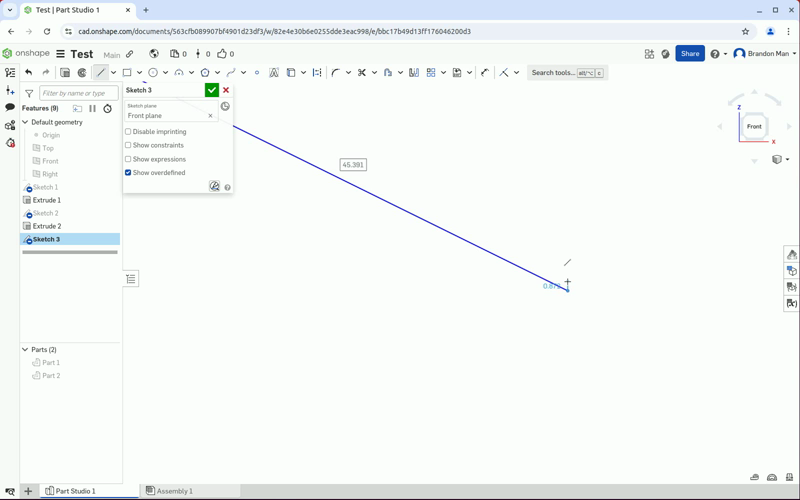
scroll(6)
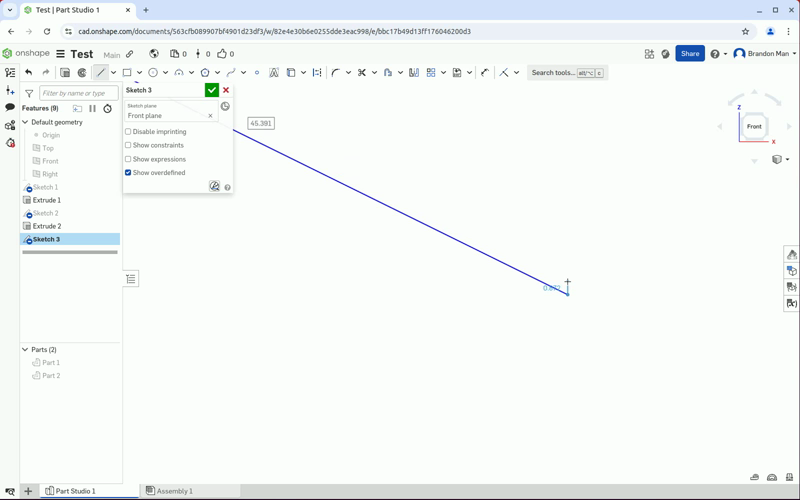
scroll(6)
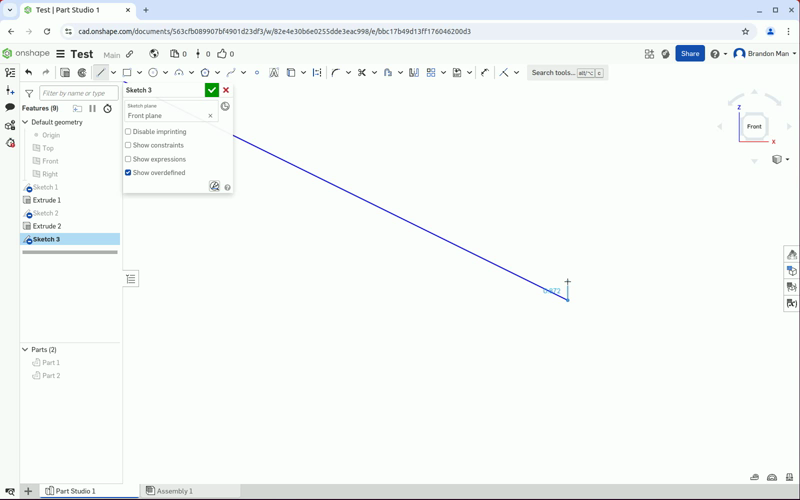
scroll(6)
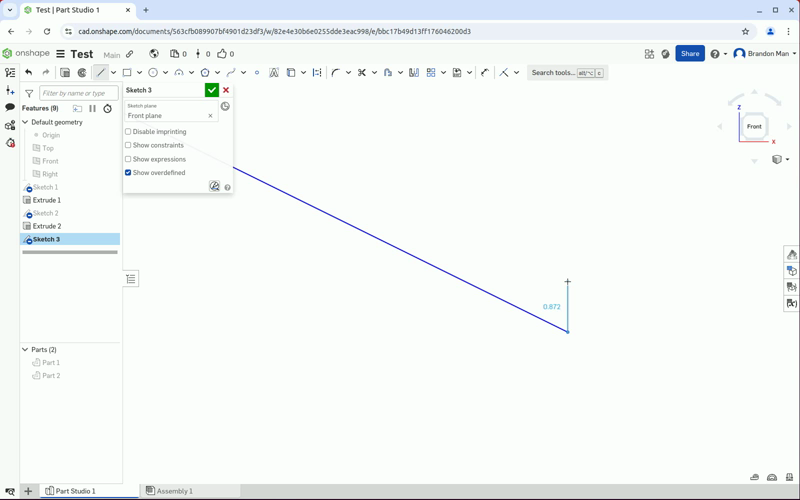
click(567, 281)
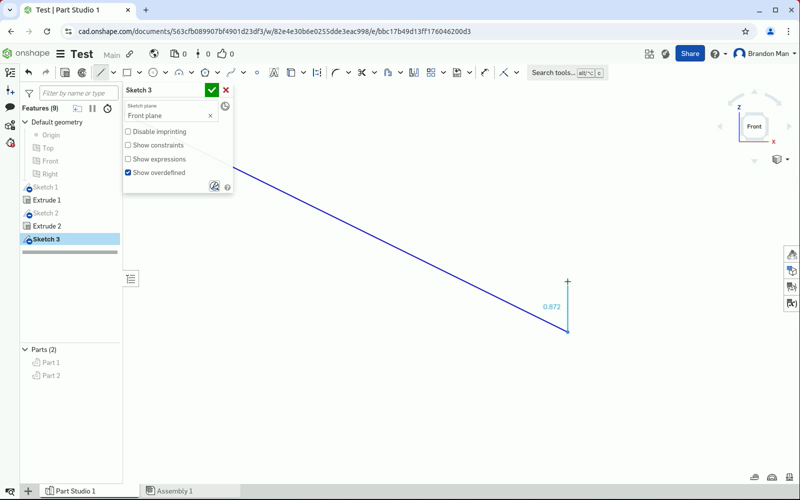
scroll(-6)
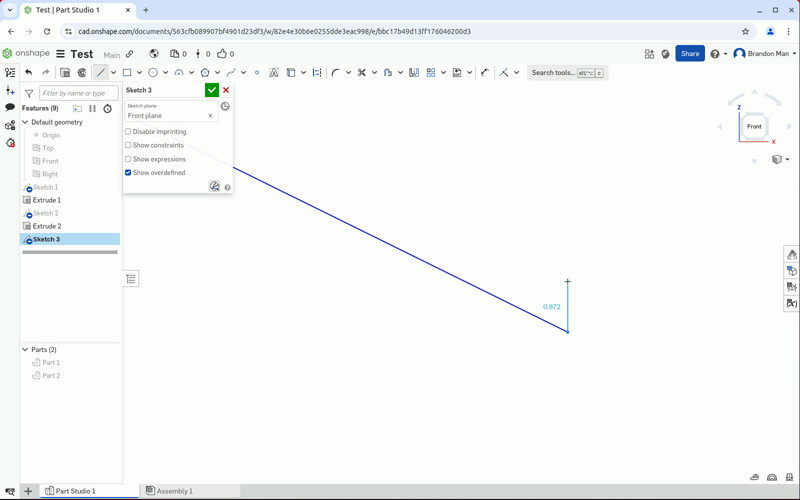
scroll(-6)
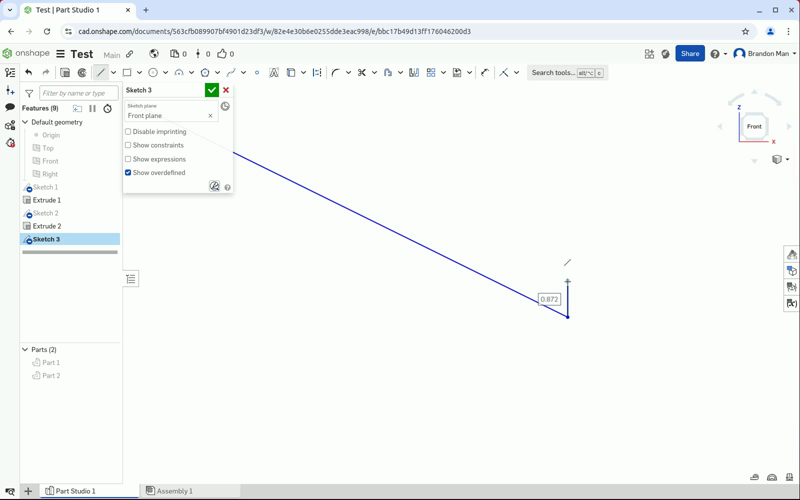
scroll(-6)
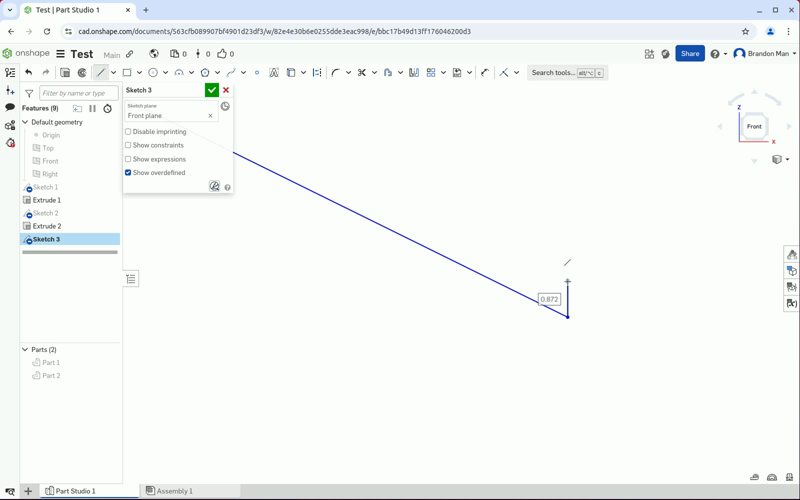
scroll(-6)
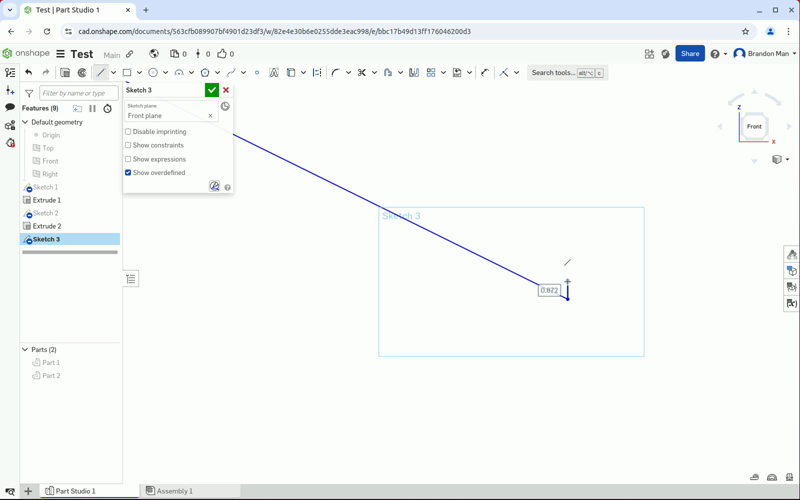
scroll(-6)
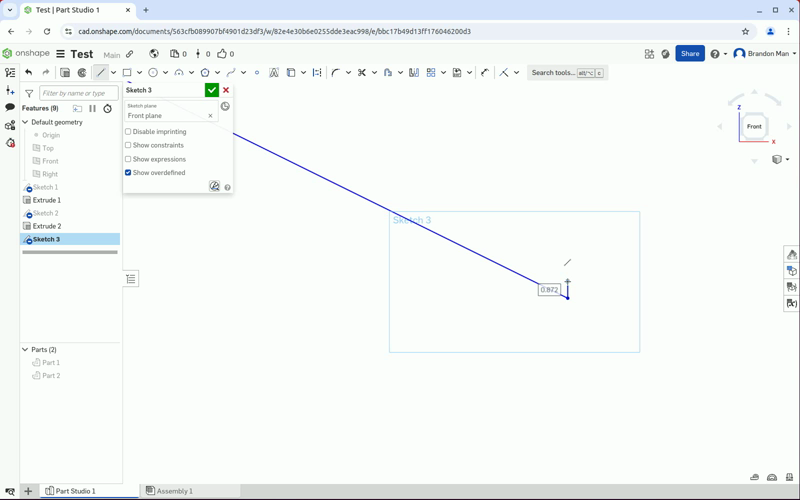
scroll(-6)
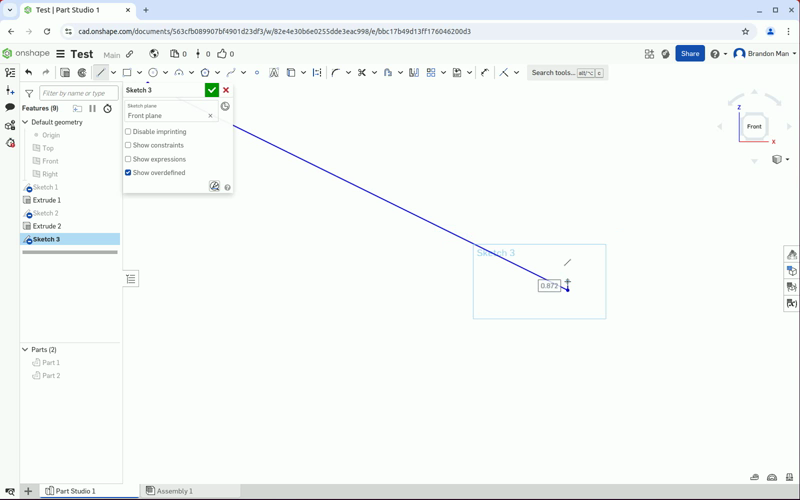
scroll(-6)
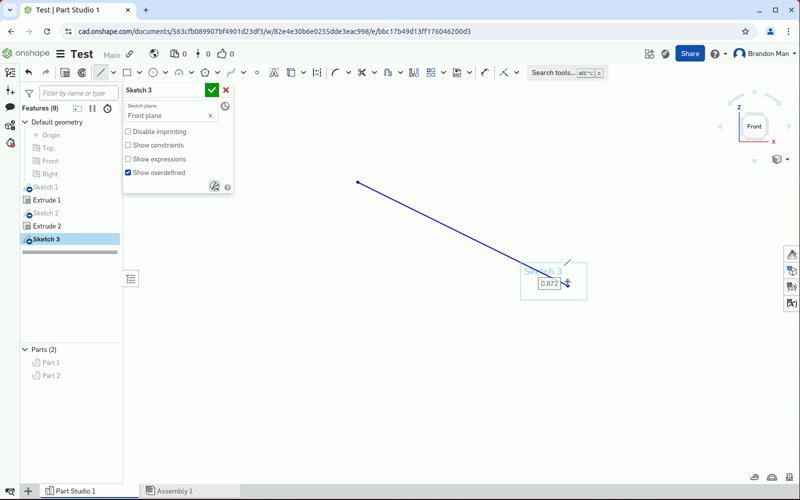
key_up(shift)
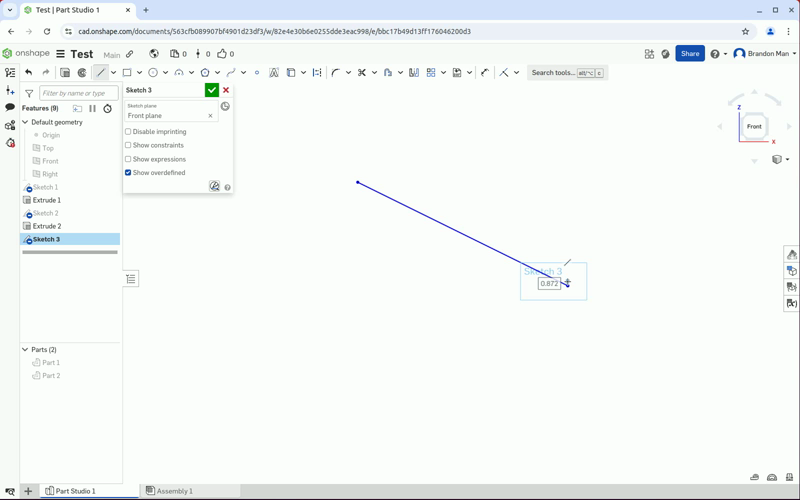
key_down(shift)
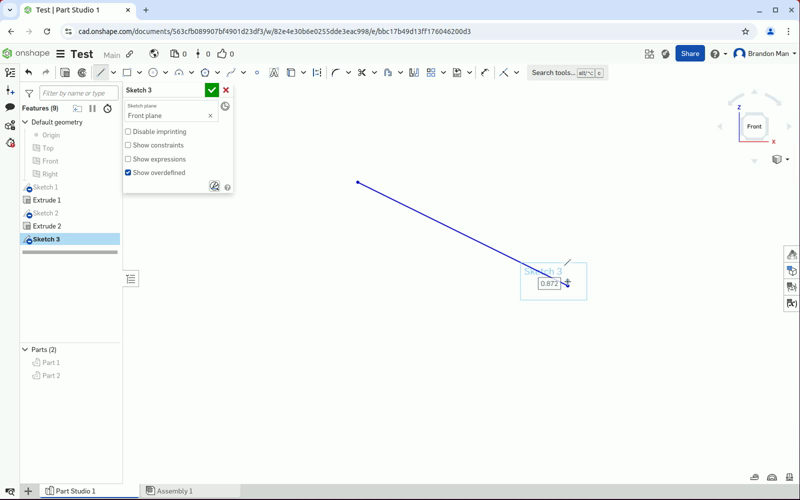
mouse_move(357, 177)
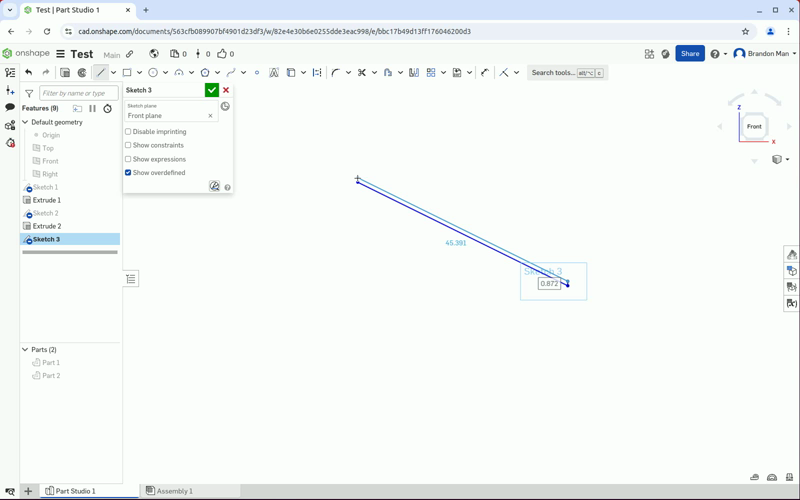
click(357, 177)
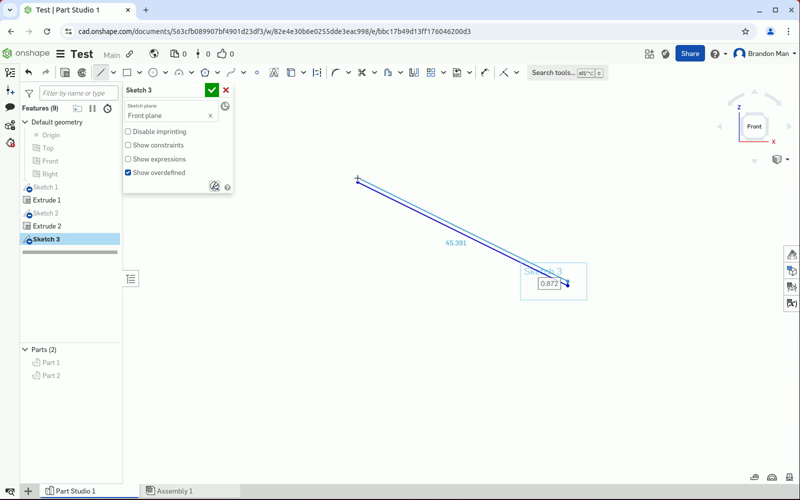
key_up(shift)
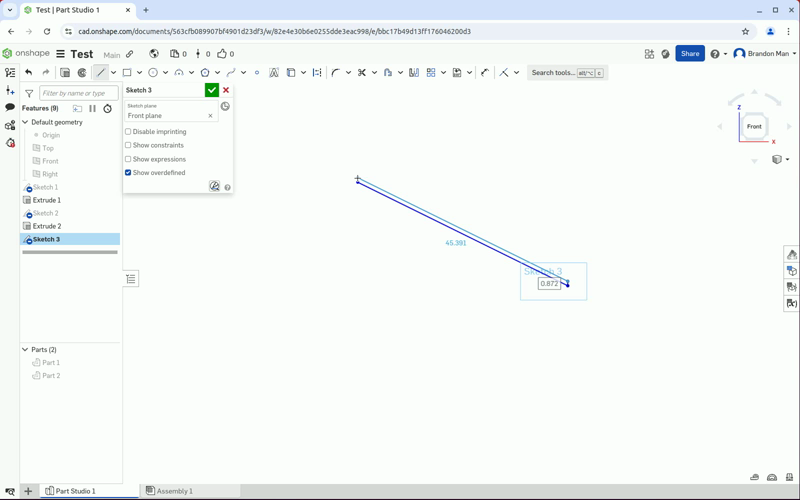
mouse_move(387, 177)
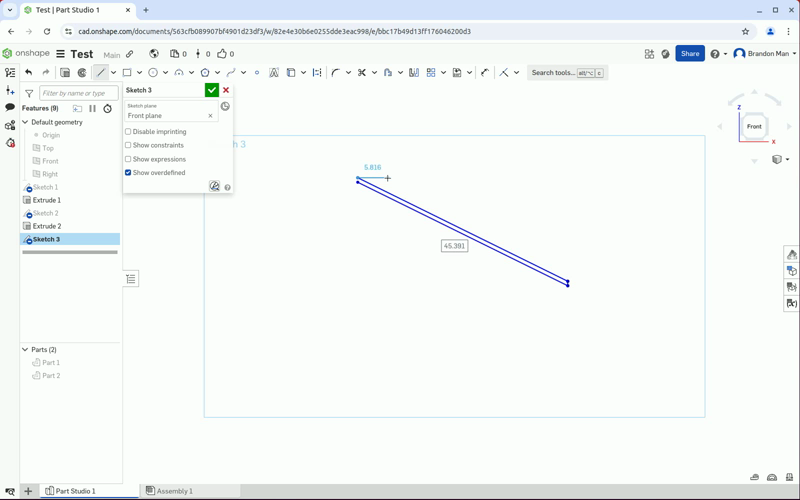
key_down(shift)
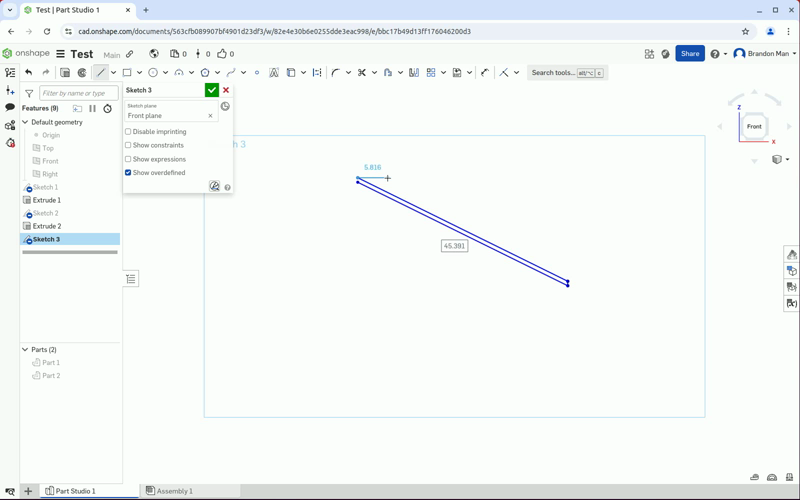
mouse_move(357, 182)
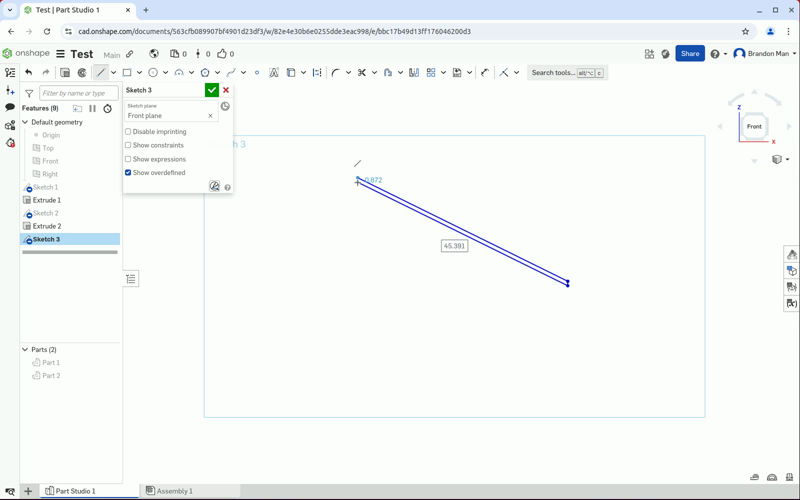
scroll(6)
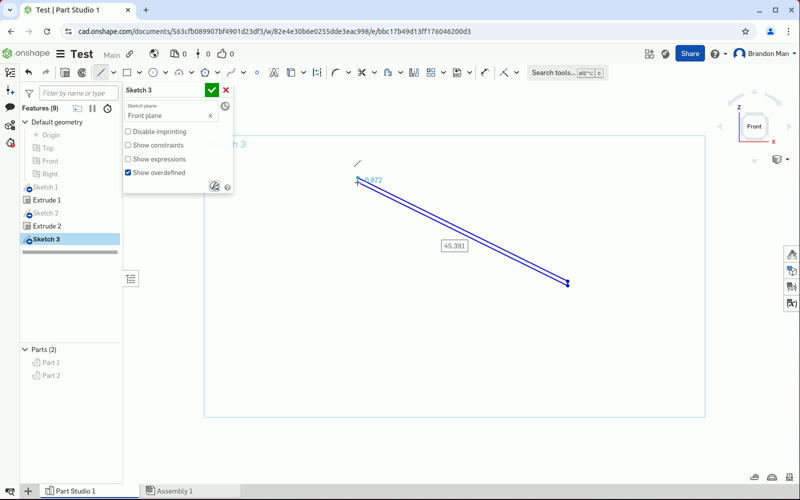
scroll(6)
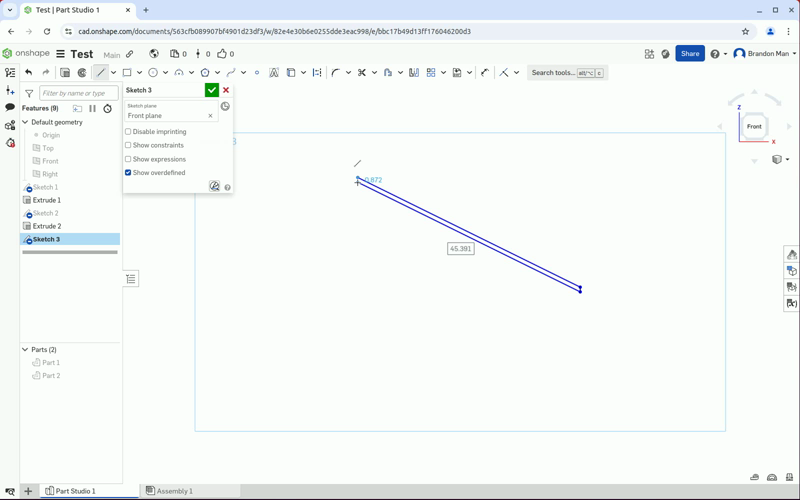
scroll(6)
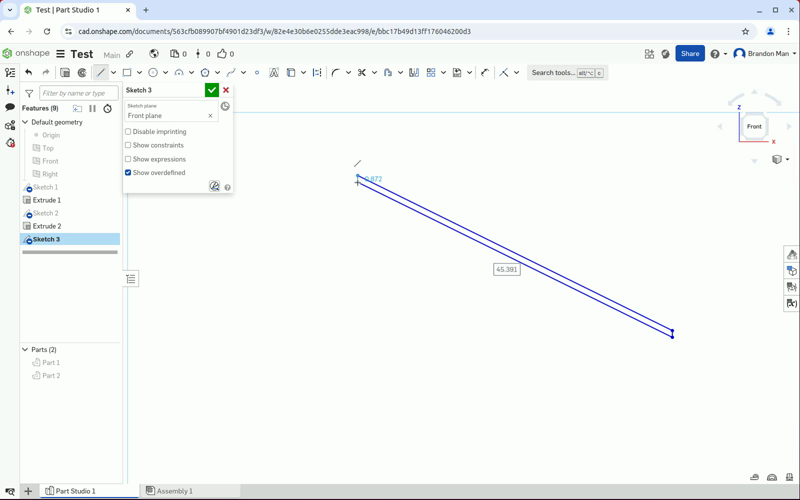
scroll(6)
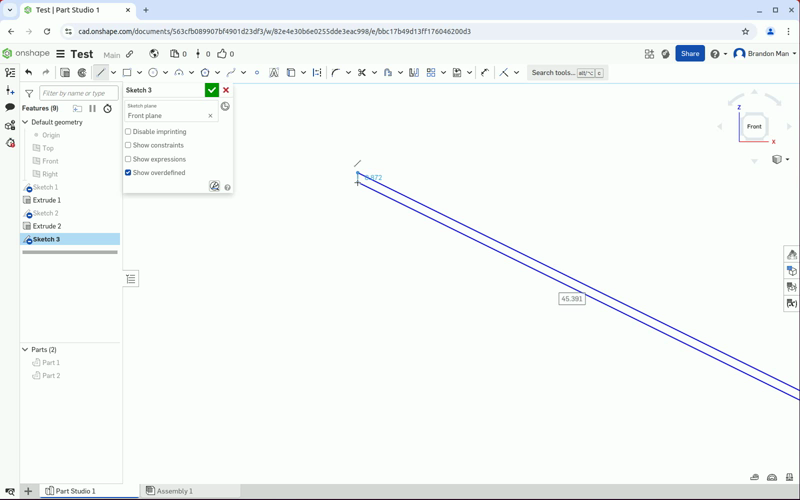
scroll(6)
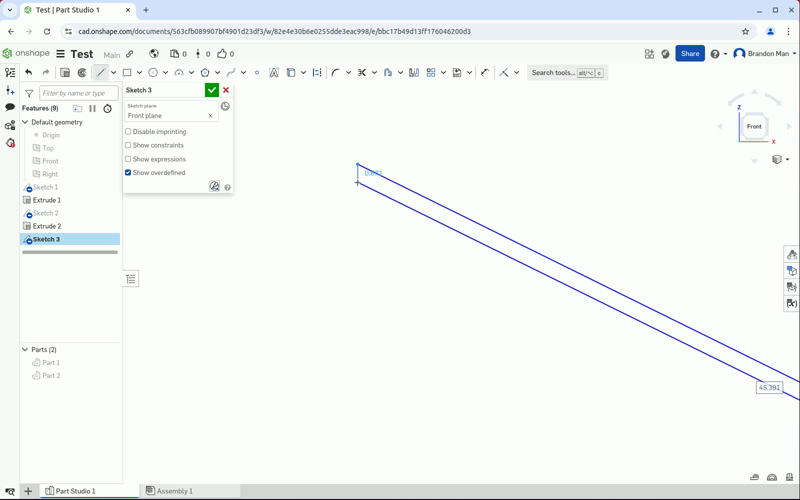
scroll(6)
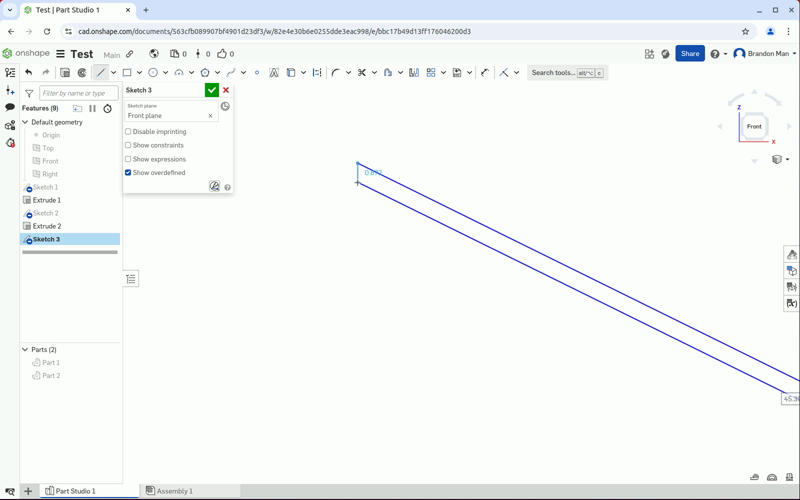
scroll(6)
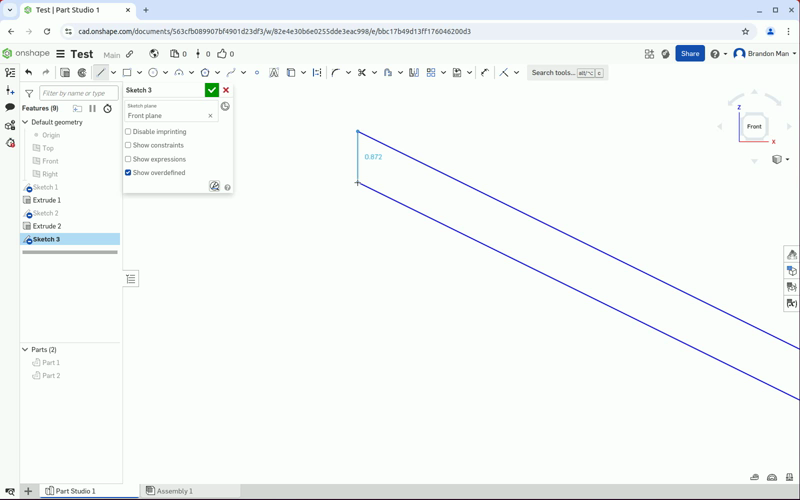
key_up(shift)
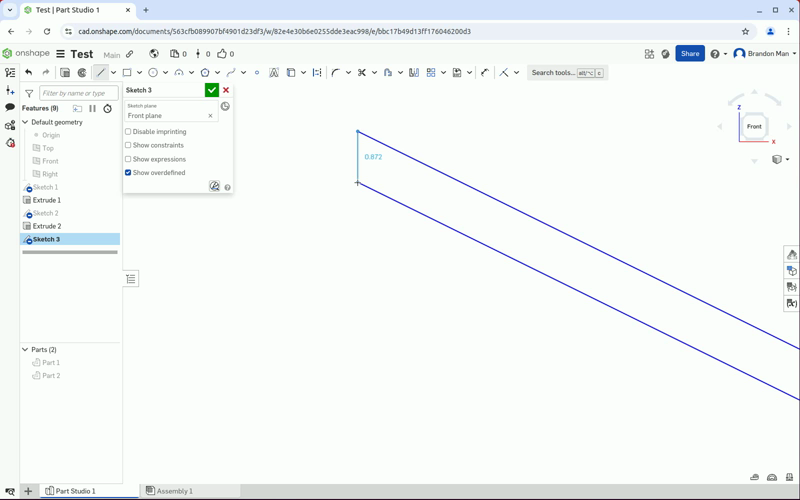
click(357, 182)
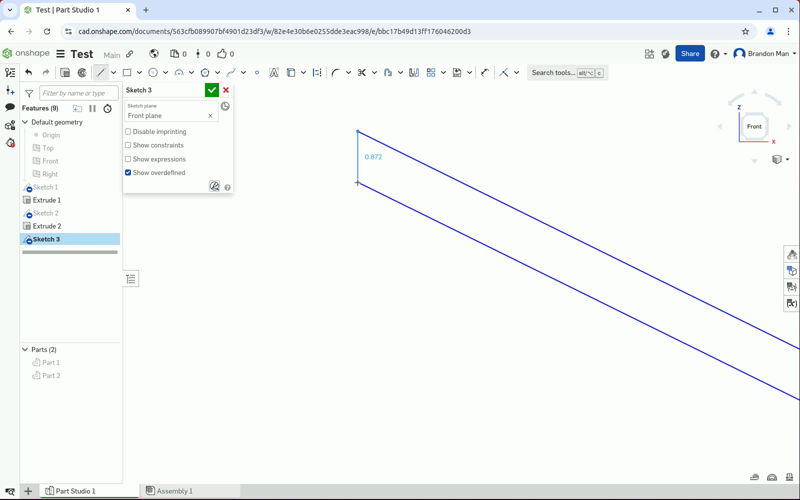
scroll(-6)
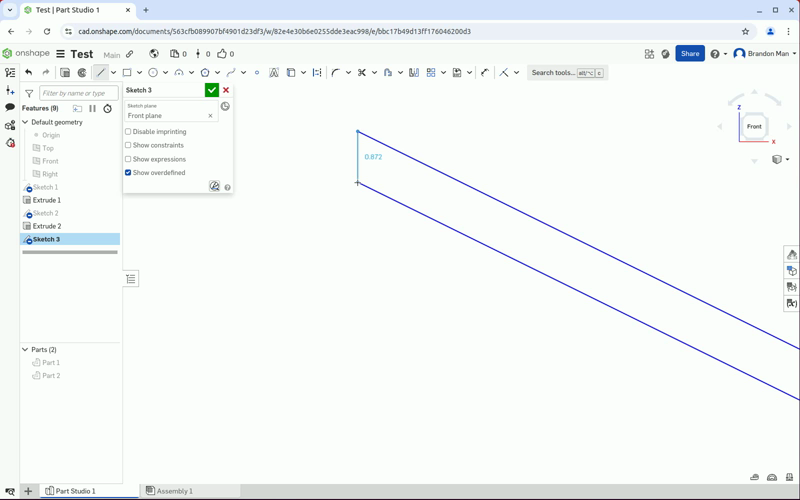
scroll(-6)
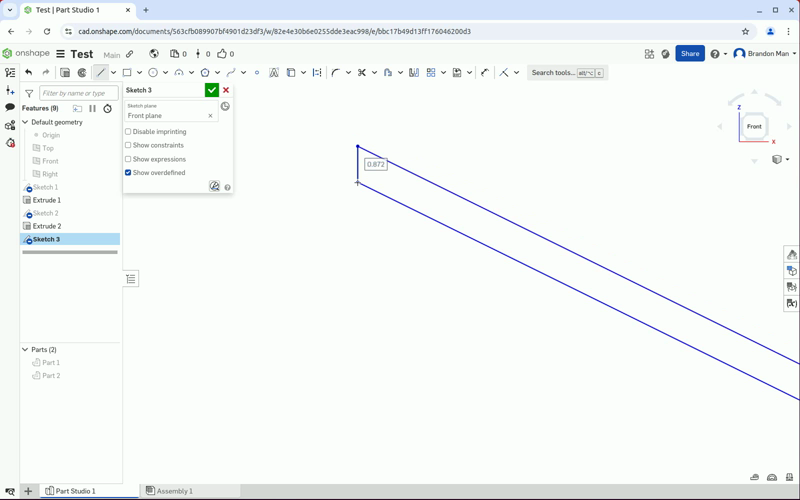
scroll(-6)
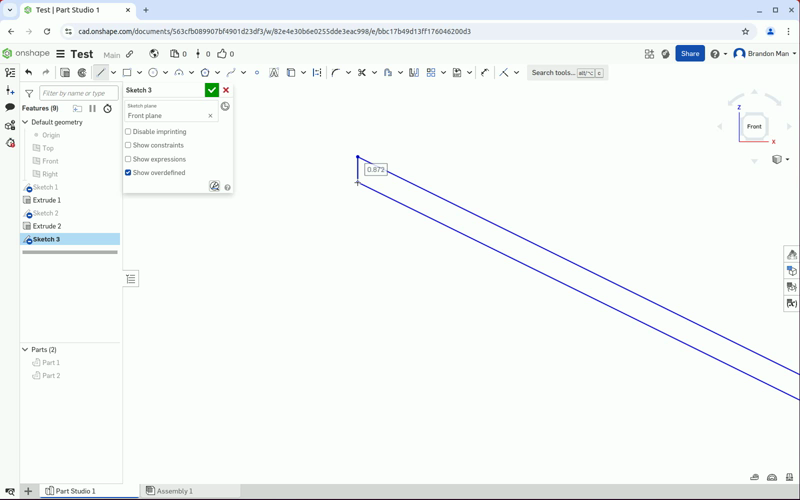
scroll(-6)
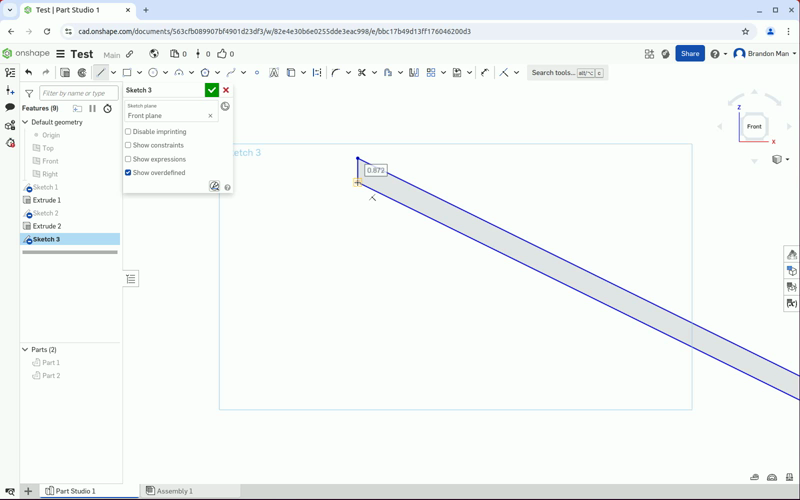
scroll(-6)
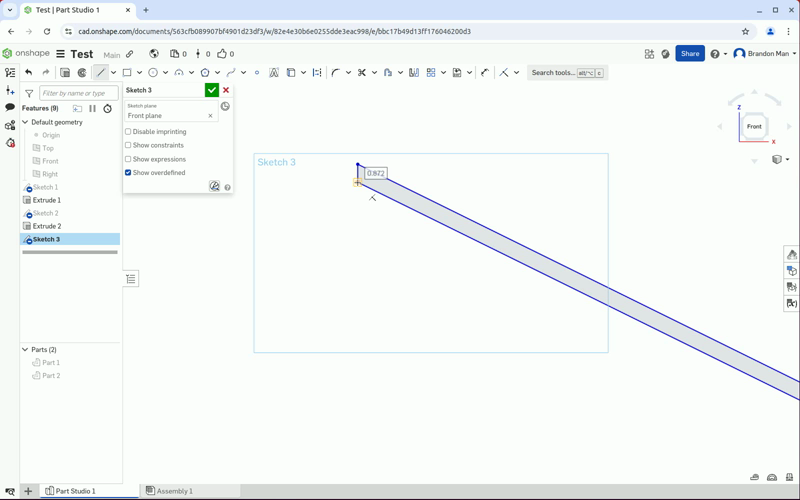
scroll(-6)
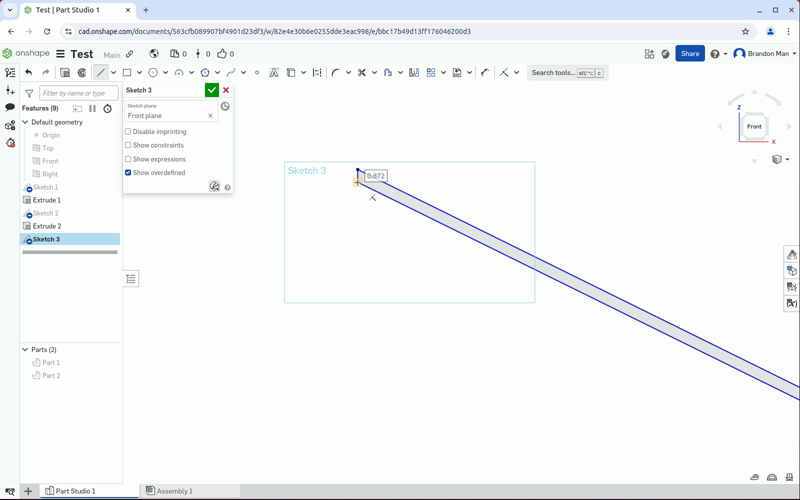
scroll(-6)
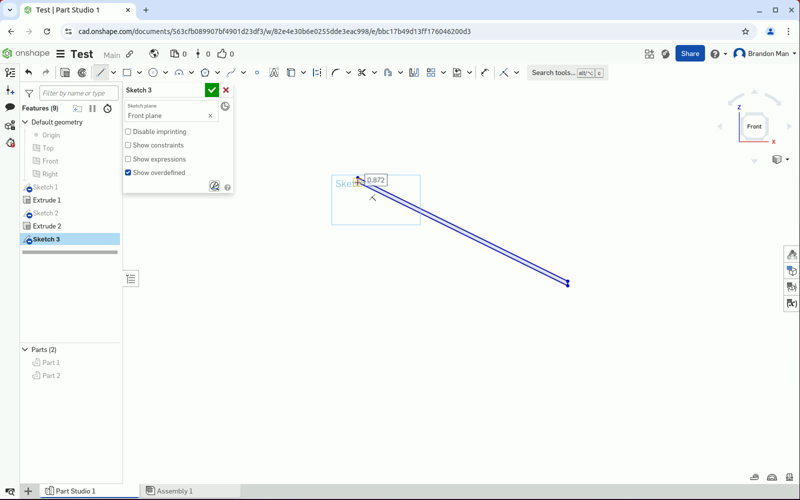
key(esc)
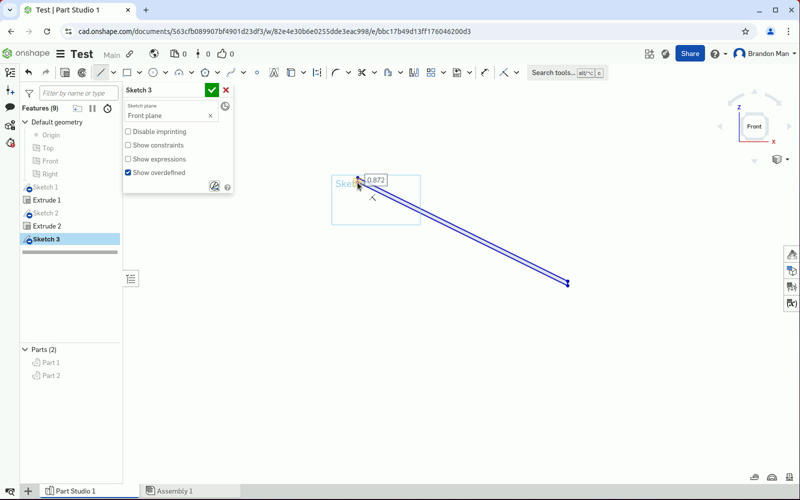
mouse_move(513, 256)
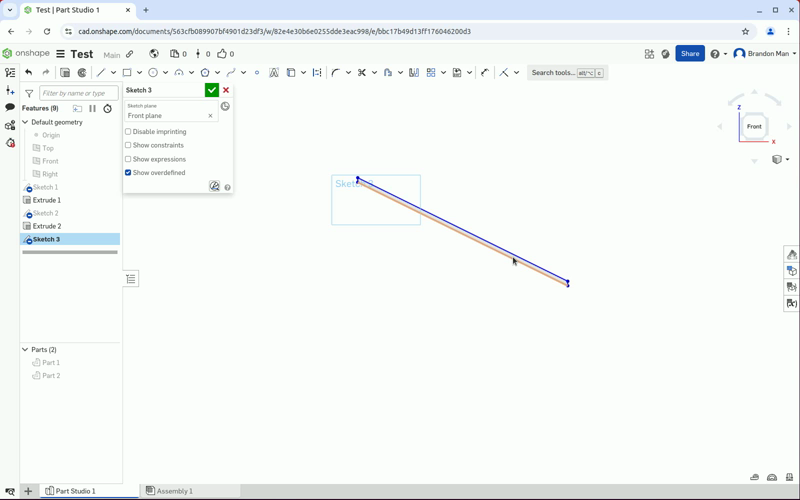
scroll(6)
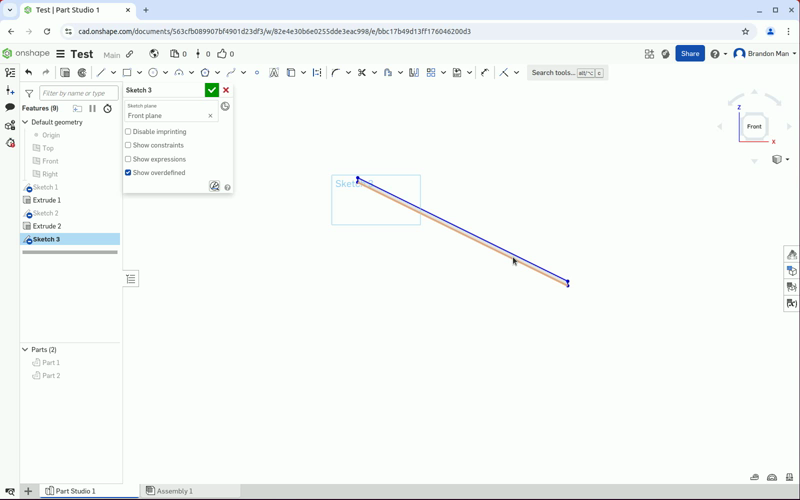
scroll(6)
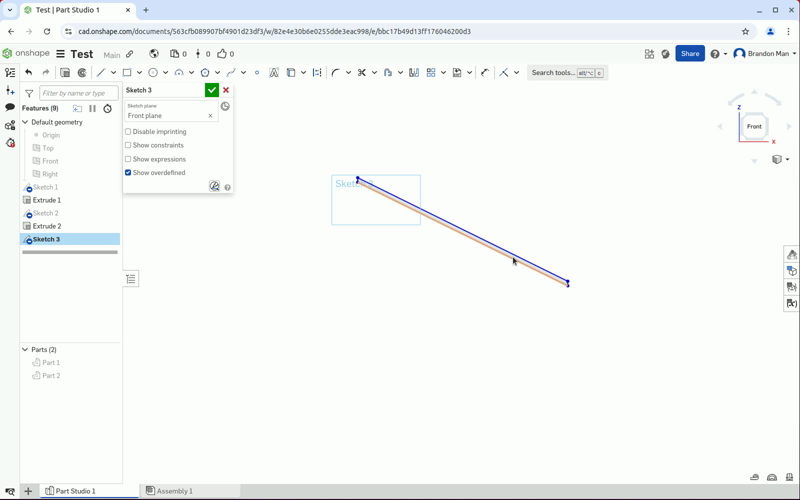
scroll(6)
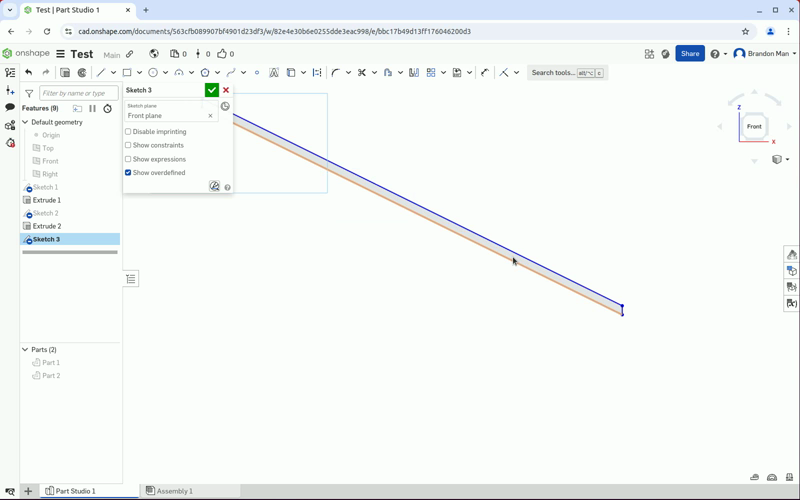
scroll(6)
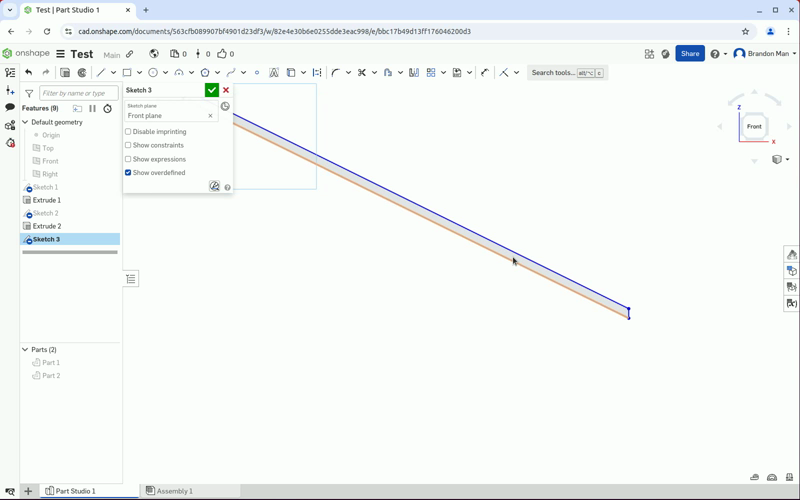
scroll(6)
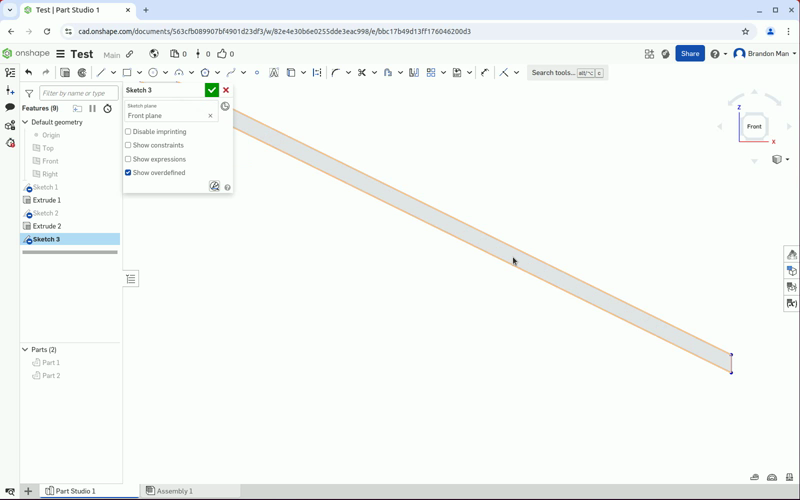
scroll(6)
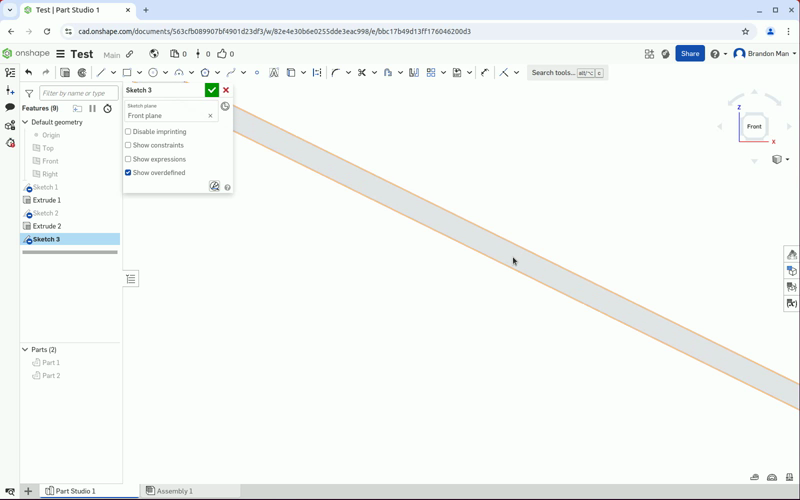
scroll(6)
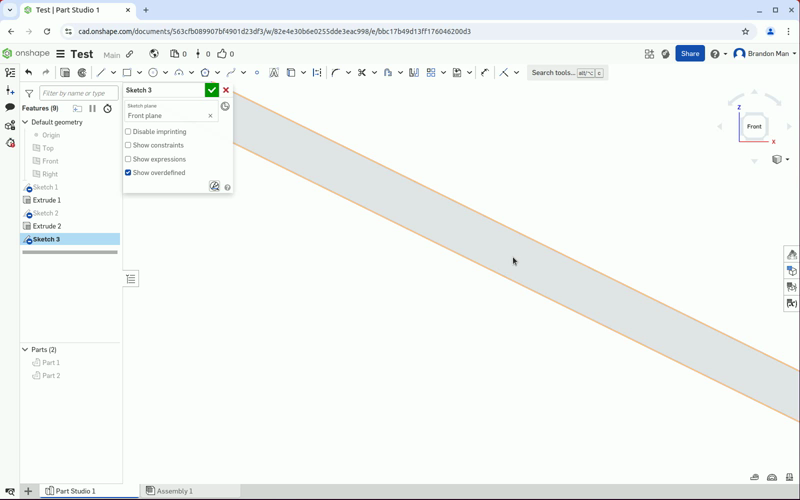
click(513, 256)
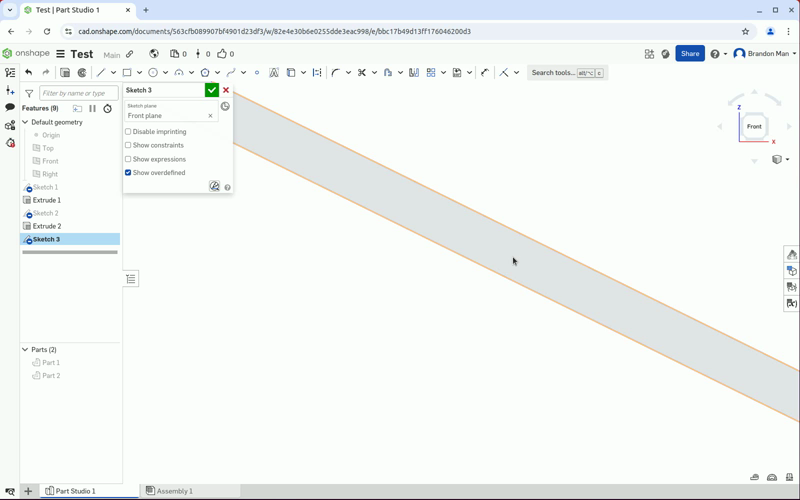
scroll(-6)
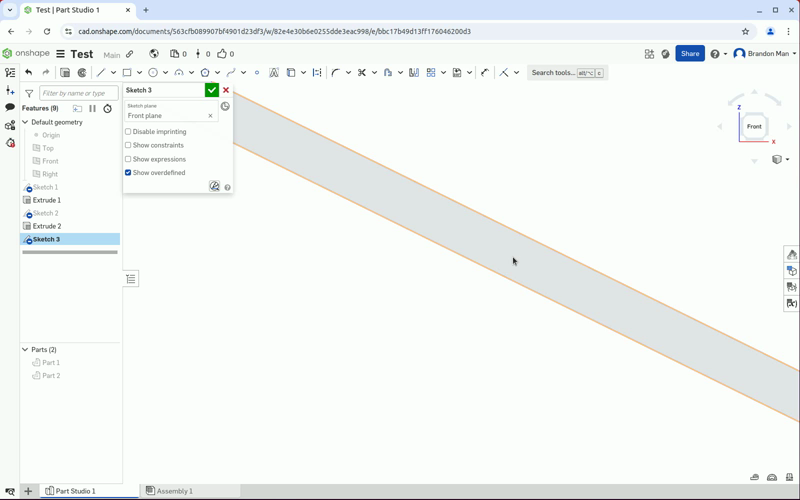
scroll(-6)
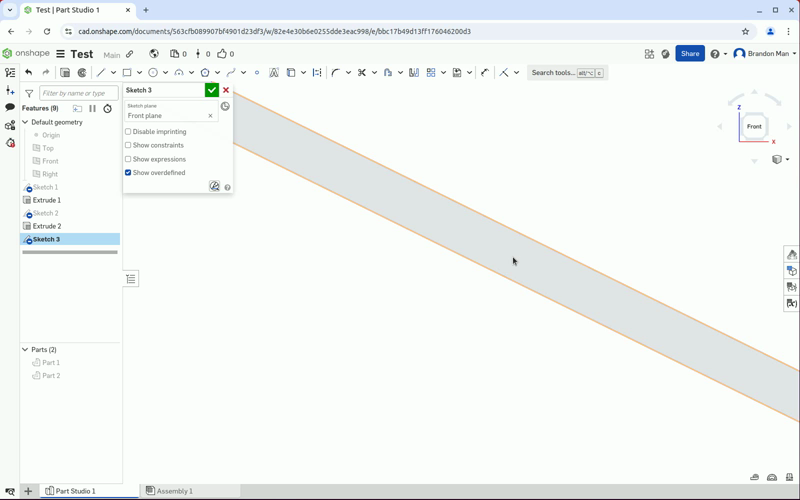
scroll(-6)
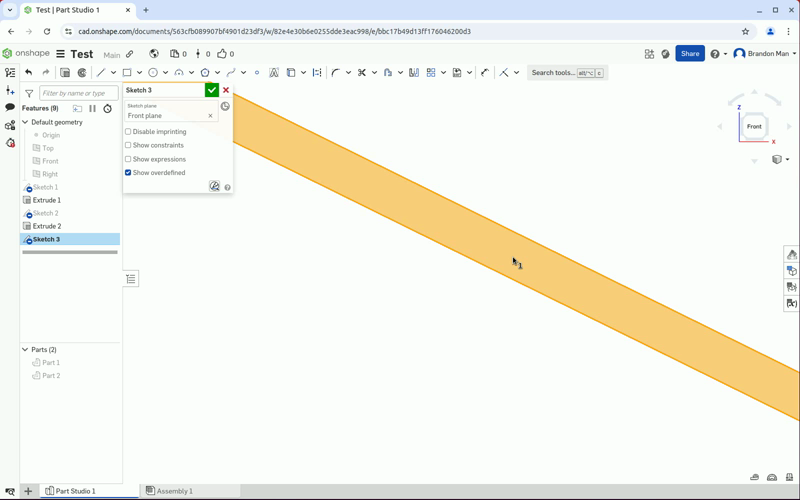
scroll(-6)
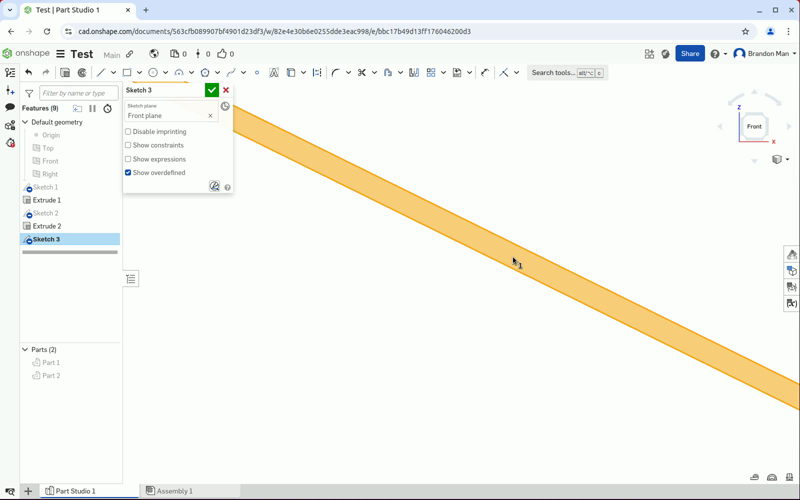
scroll(-6)
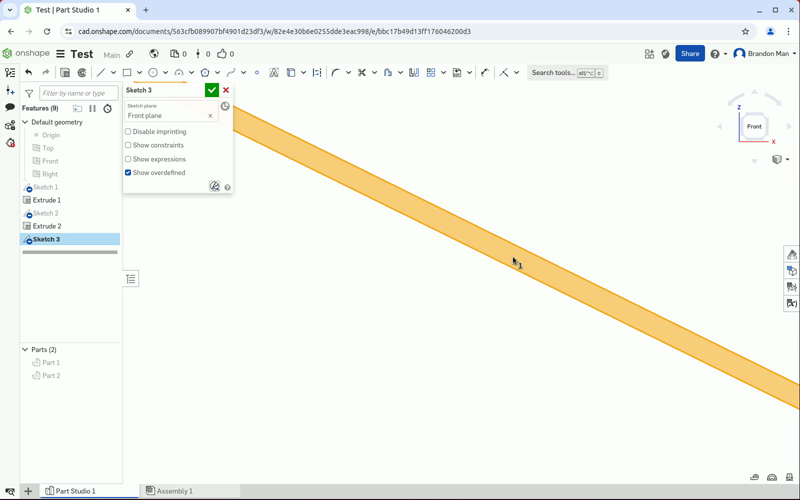
scroll(-6)
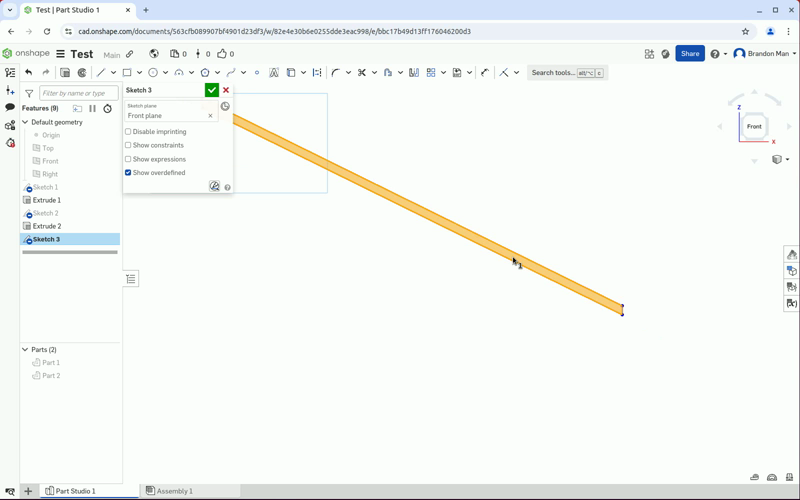
scroll(-6)
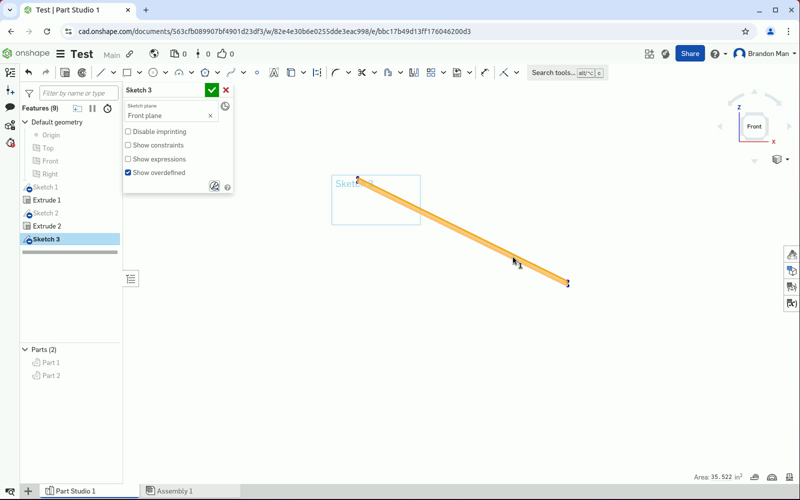
mouse_move(73, 352)
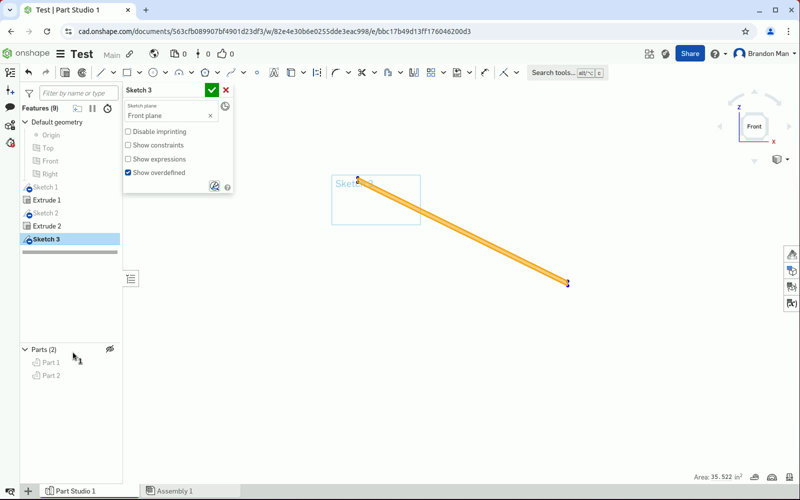
key(shift+y)
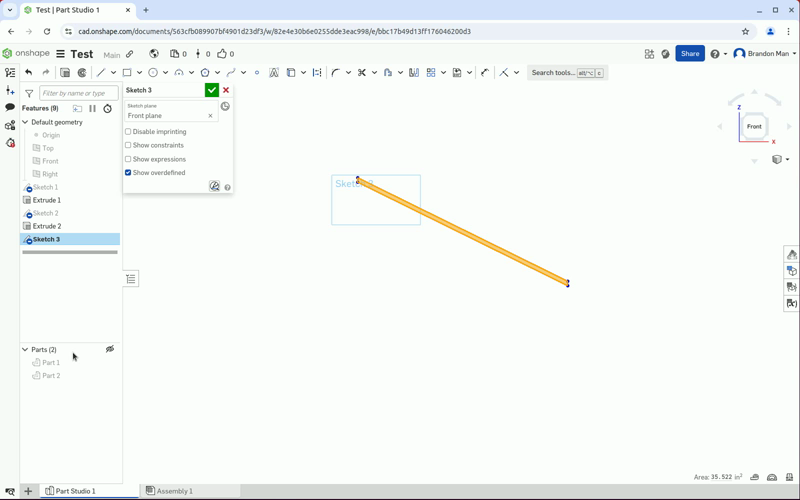
key(shift+e)
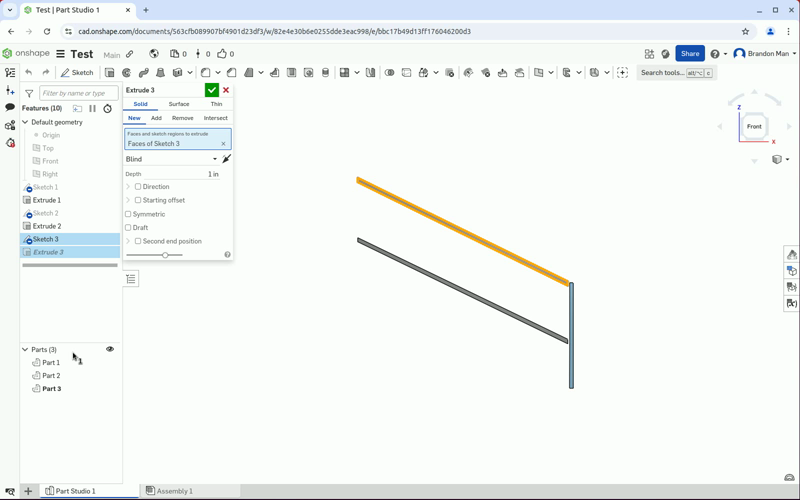
mouse_move(143, 106)
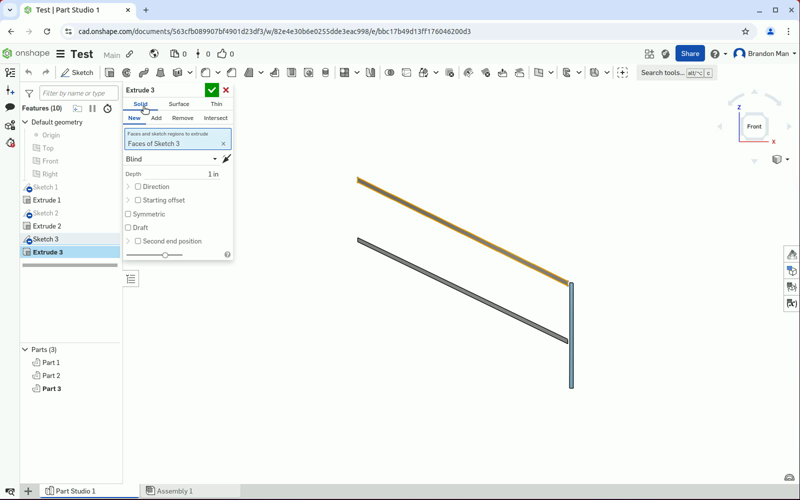
click(143, 106)
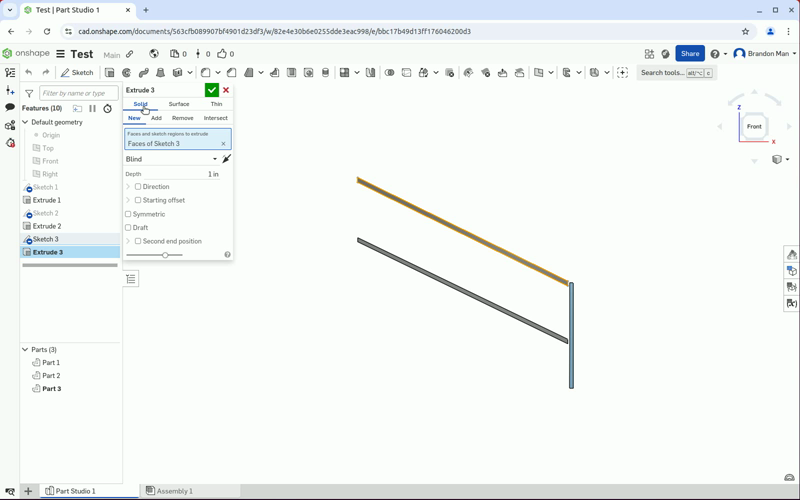
mouse_move(137, 120)
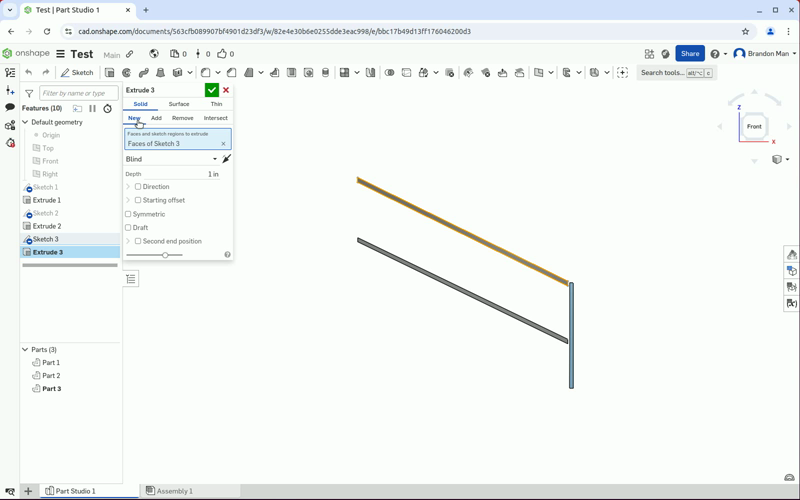
click(137, 120)
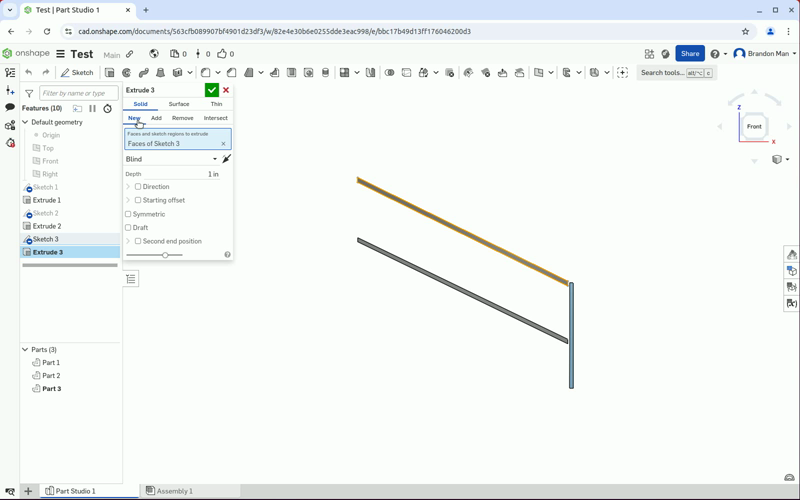
key(tab, 4)
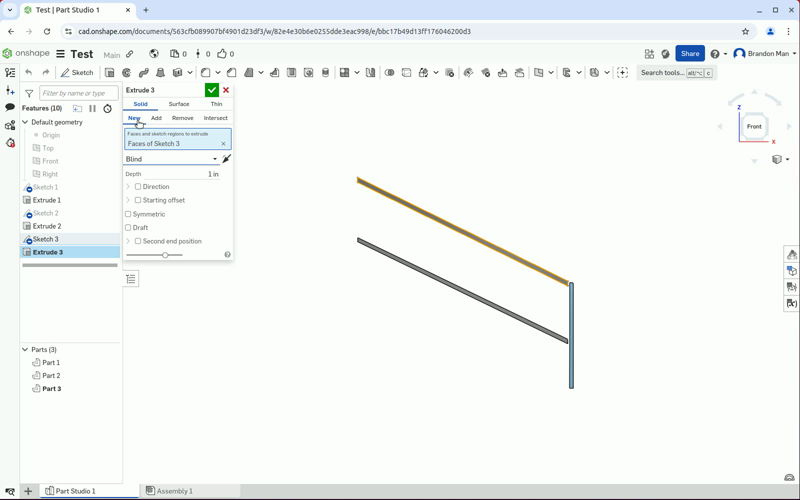
text(0.722)
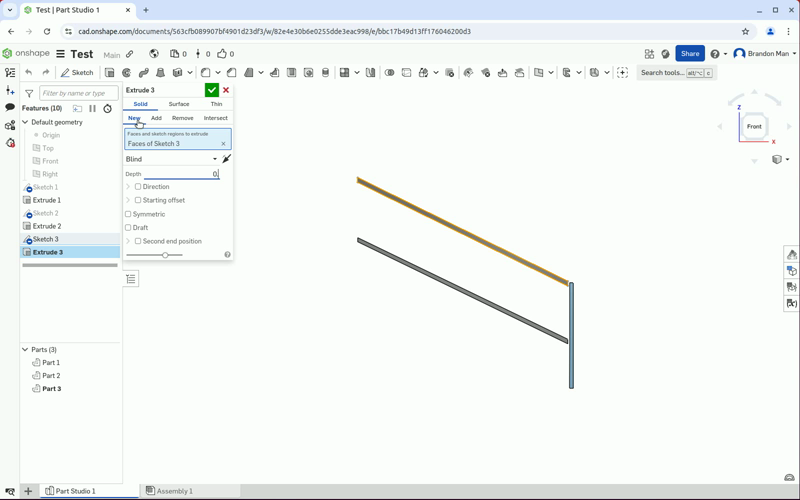
key(enter)
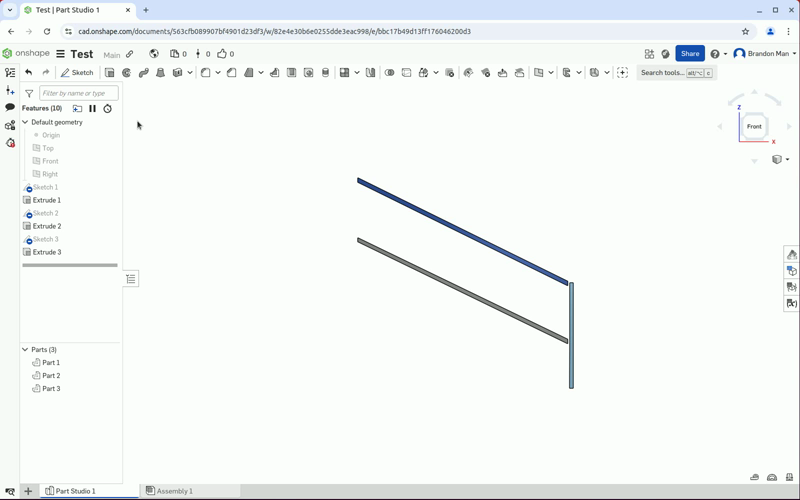
key(shift+h)
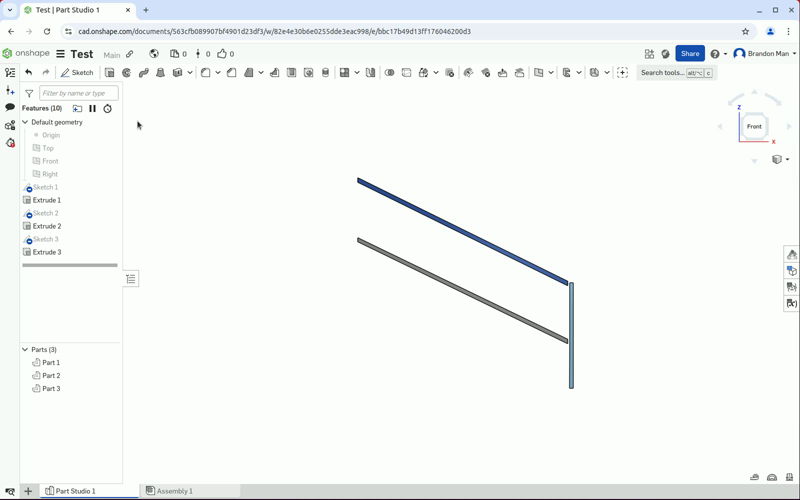
key(shift+h)
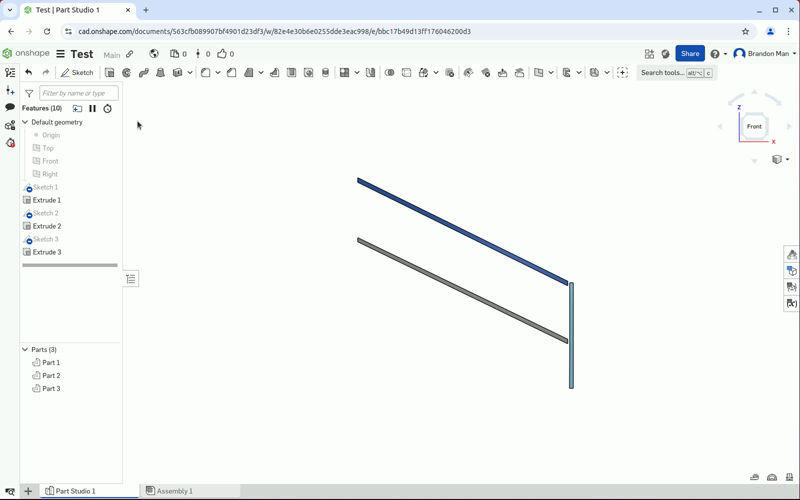
mouse_move(73, 189)
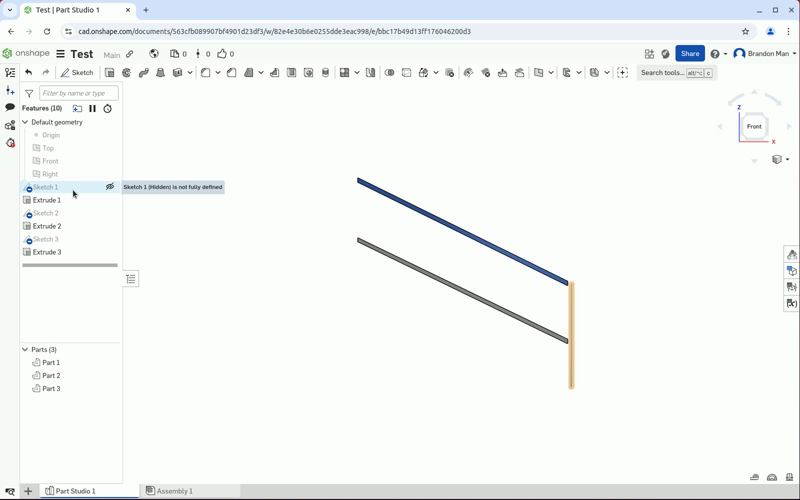
click(73, 189)
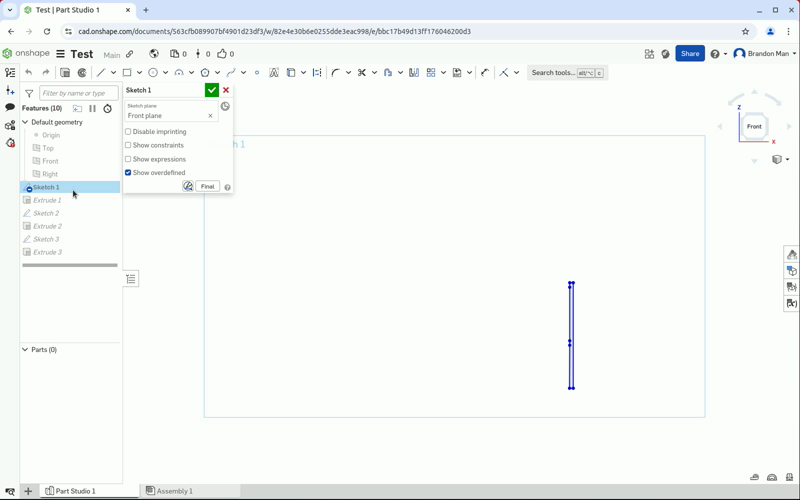
mouse_move(229, 92)
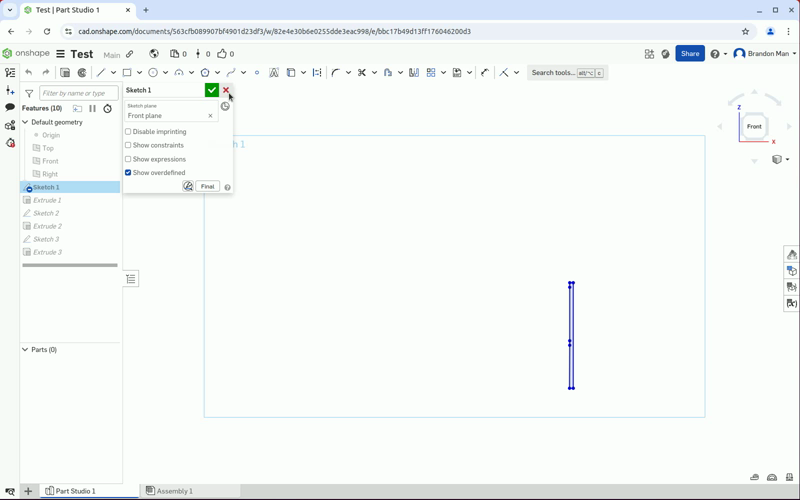
click(229, 92)
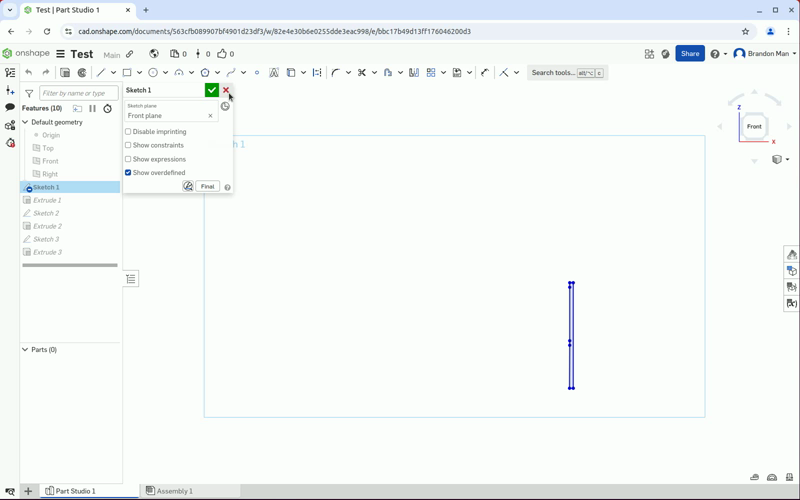
key(shift+s)
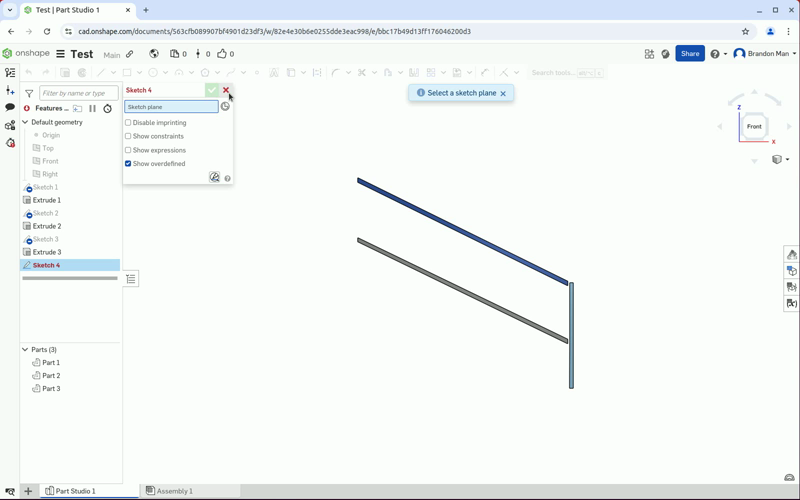
mouse_move(73, 163)
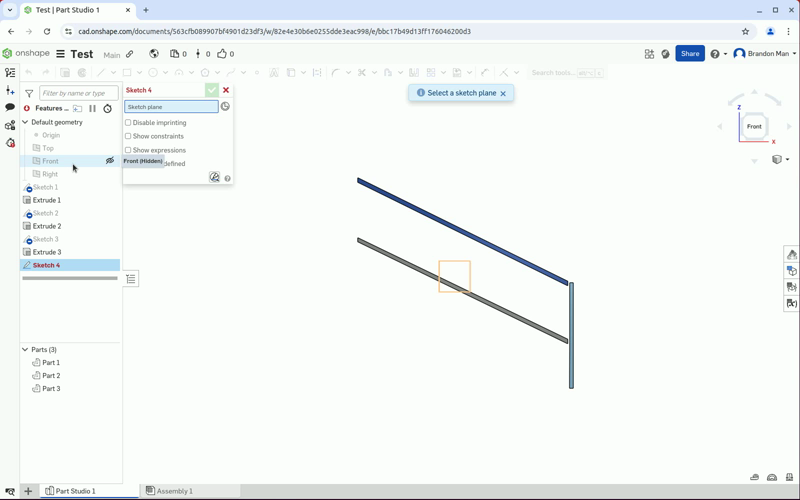
click(73, 163)
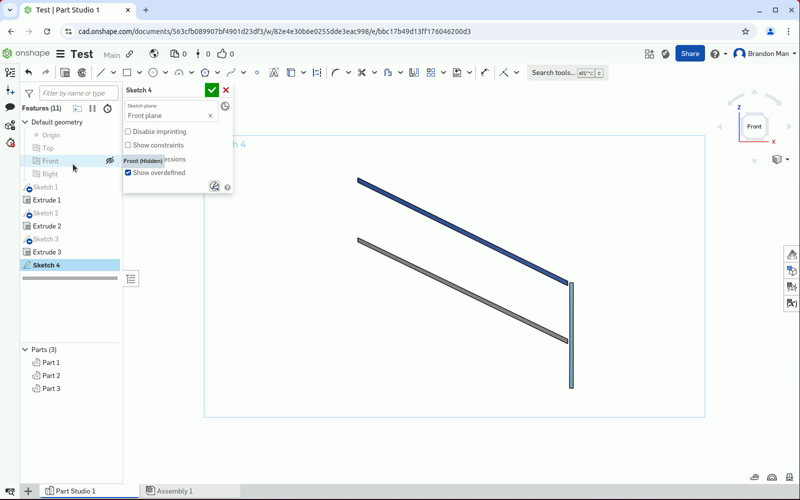
mouse_move(73, 352)
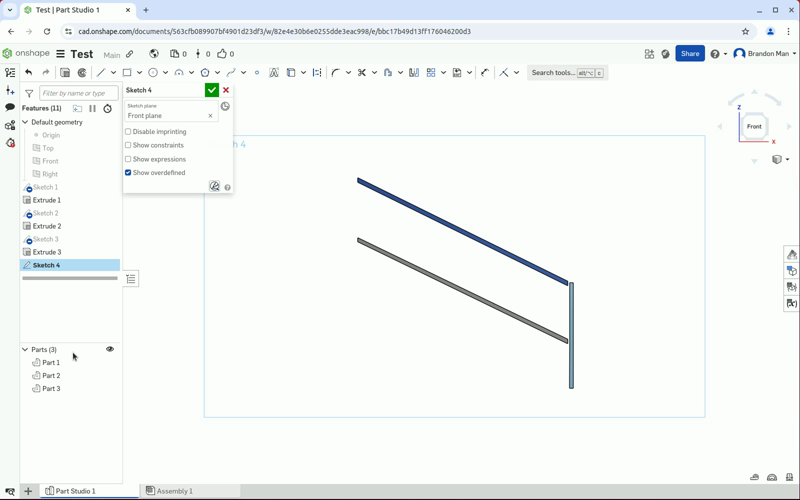
key(y)
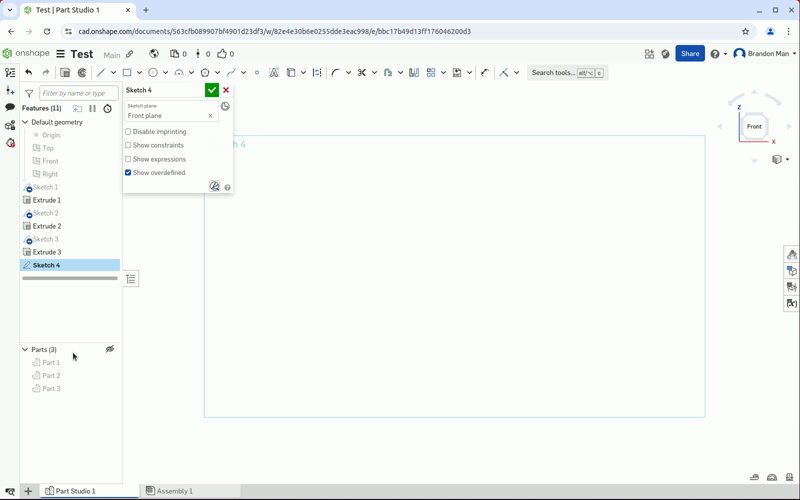
key(l)
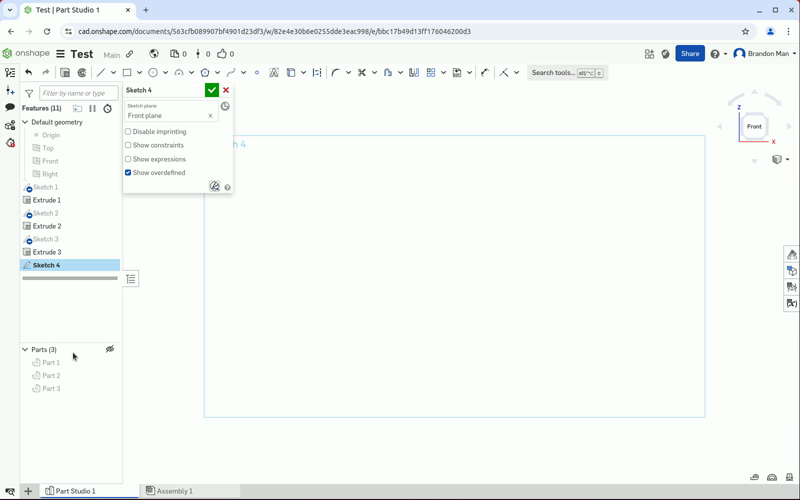
key_down(shift)
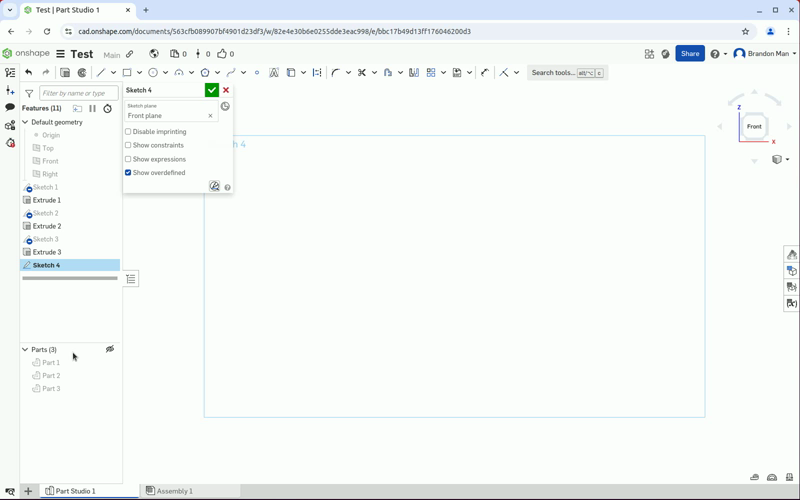
mouse_move(353, 282)
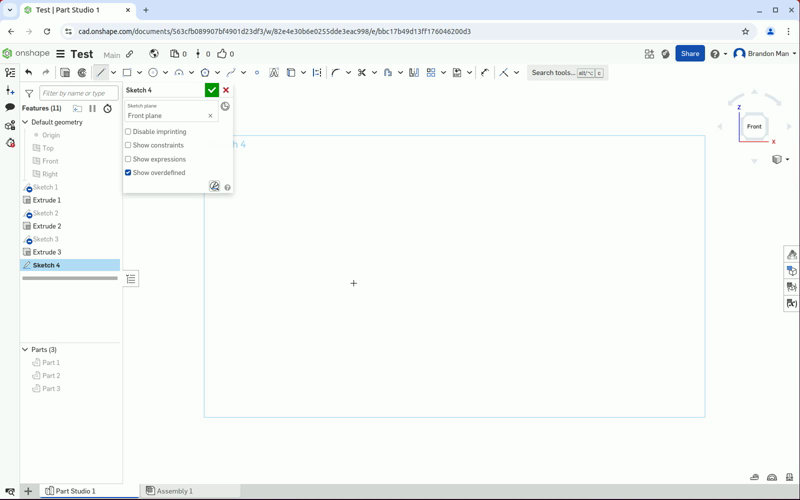
click(353, 282)
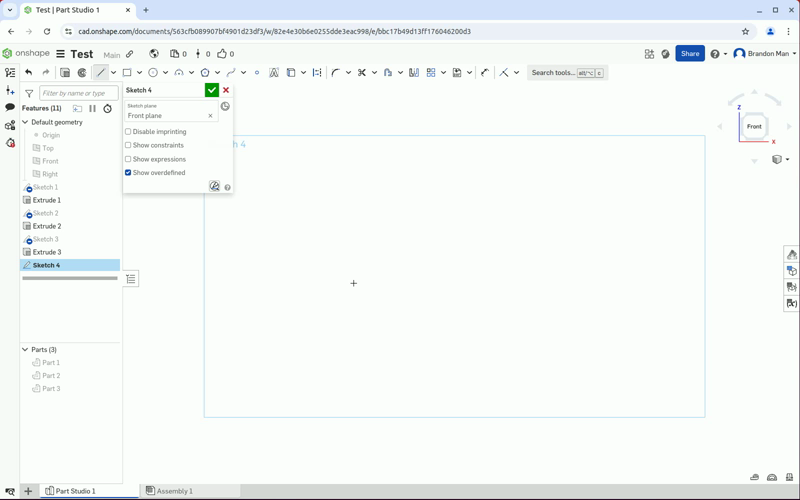
key_up(shift)
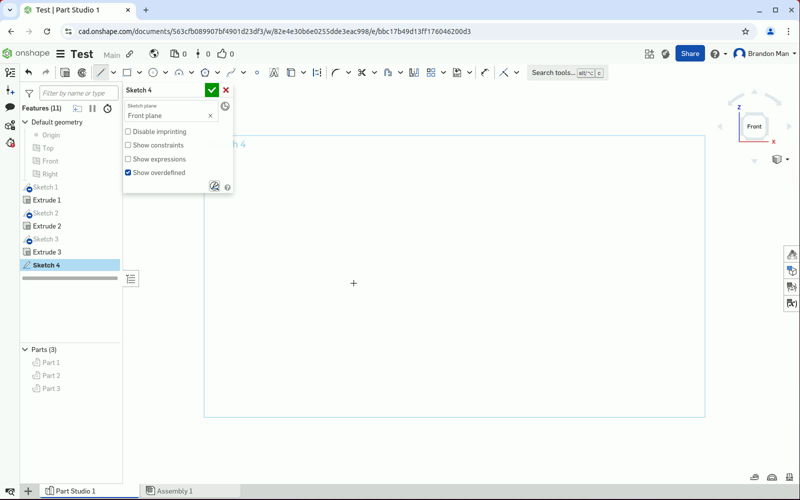
key_down(shift)
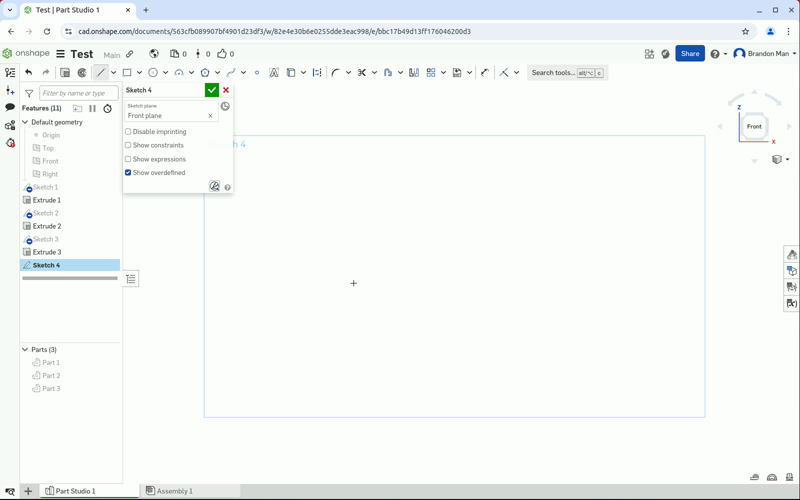
mouse_move(383, 282)
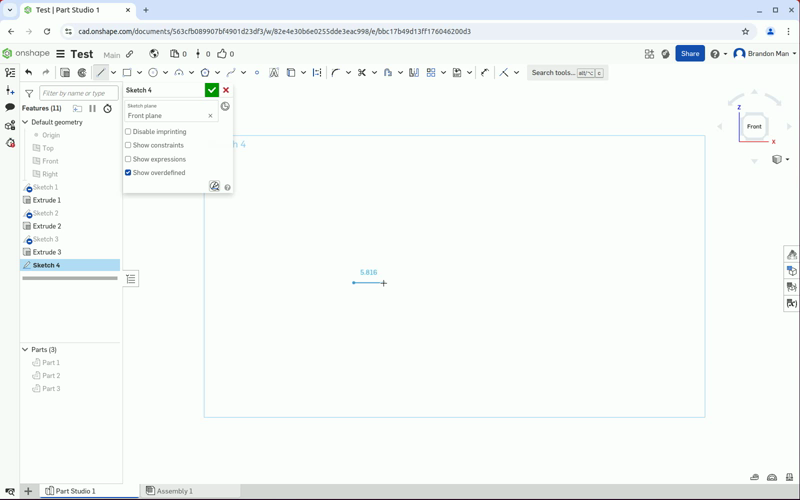
mouse_move(357, 282)
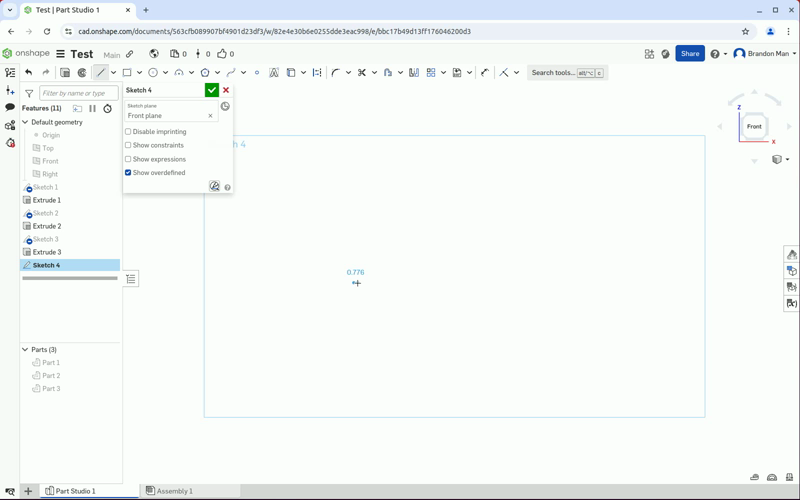
scroll(6)
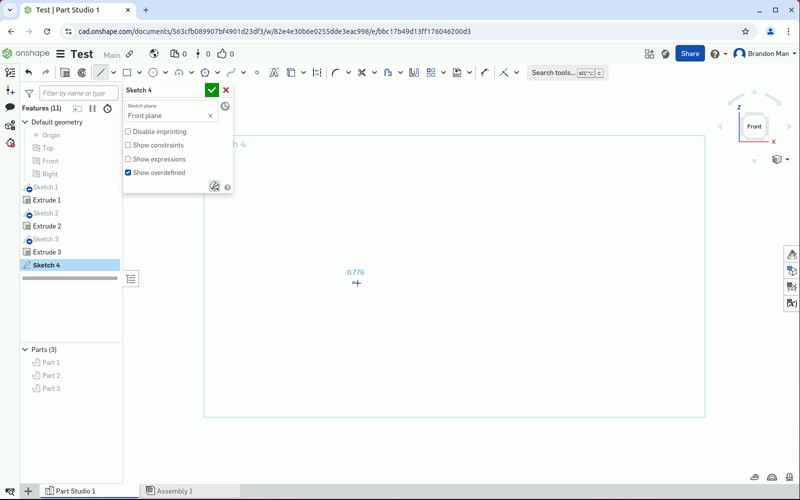
scroll(6)
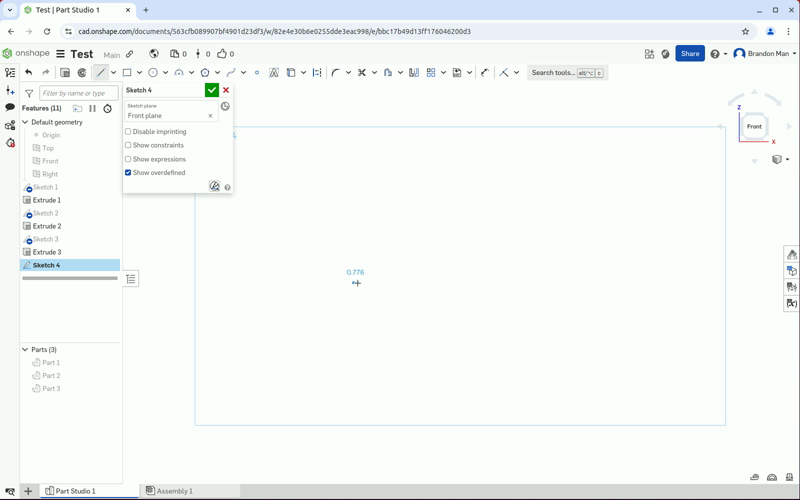
scroll(6)
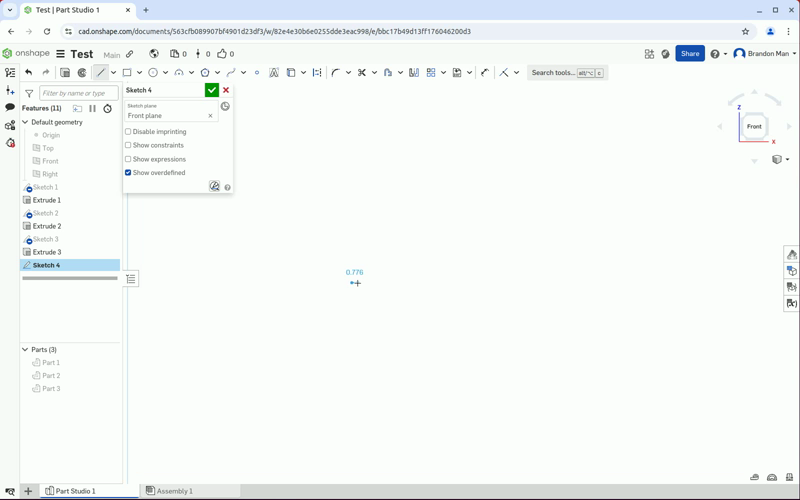
scroll(6)
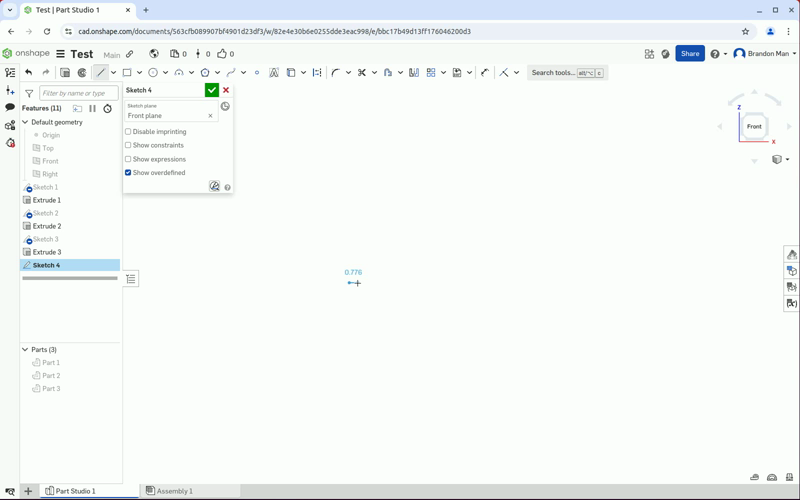
scroll(6)
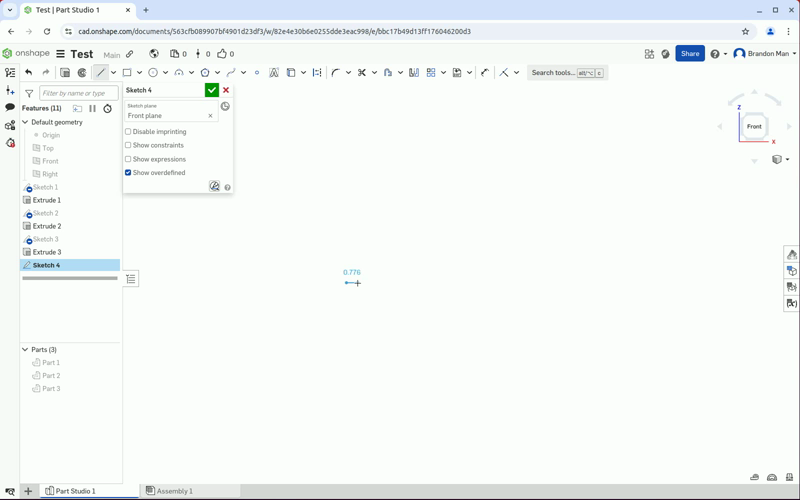
scroll(6)
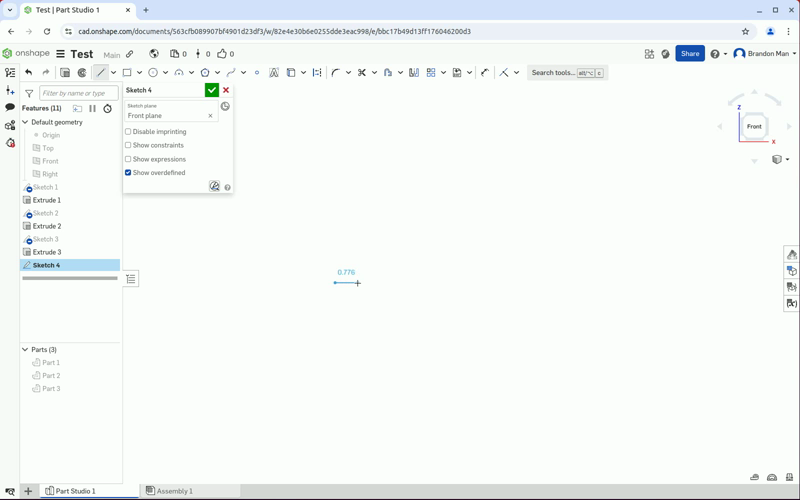
scroll(6)
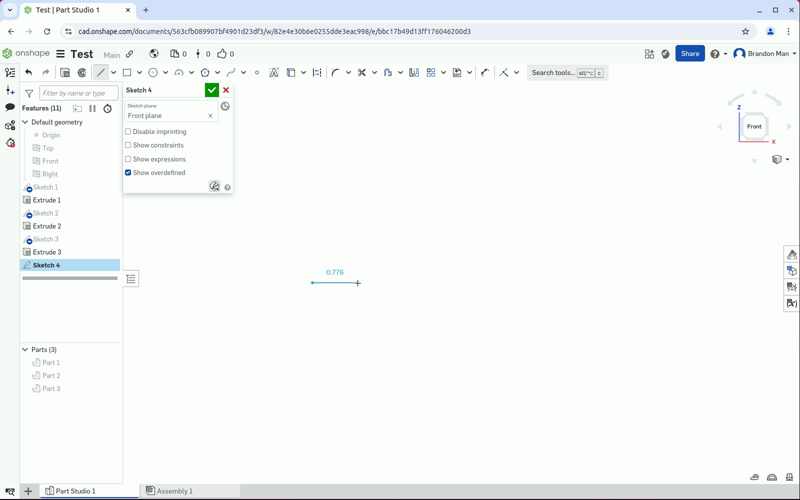
click(357, 282)
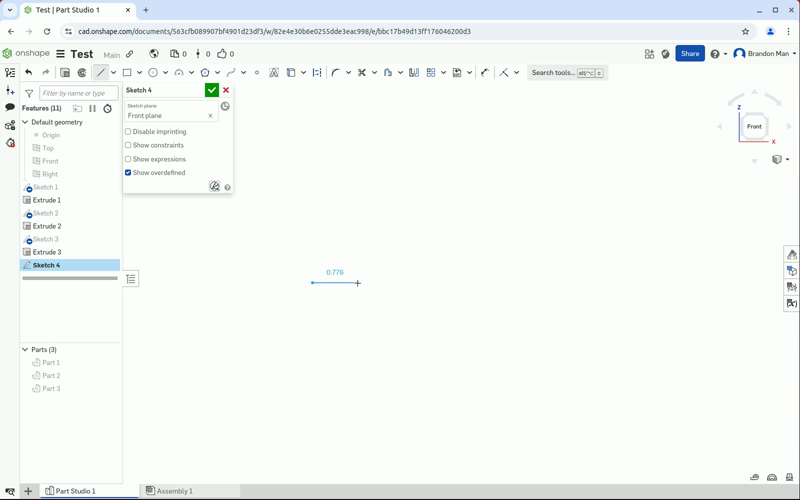
scroll(-6)
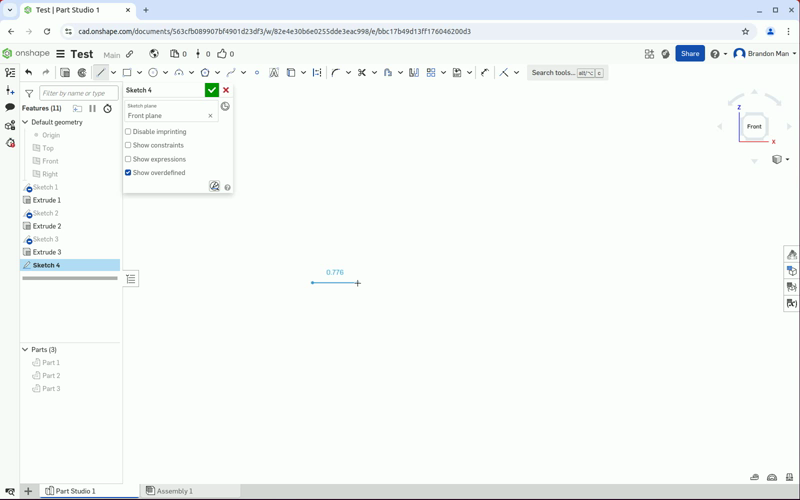
scroll(-6)
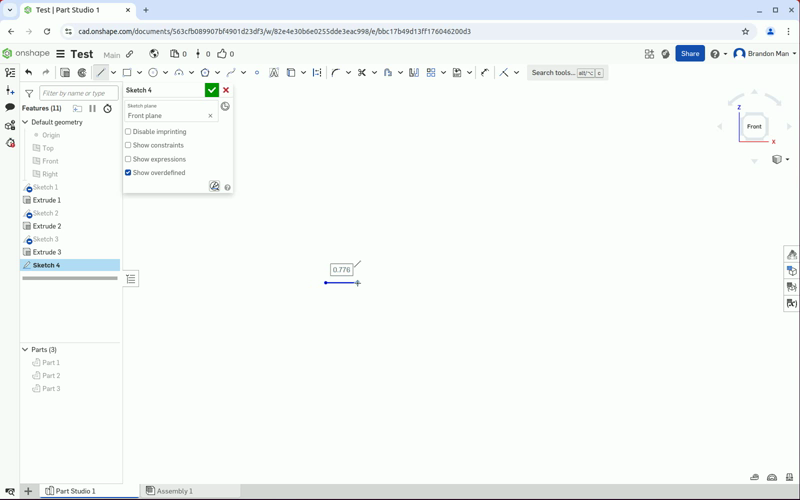
scroll(-6)
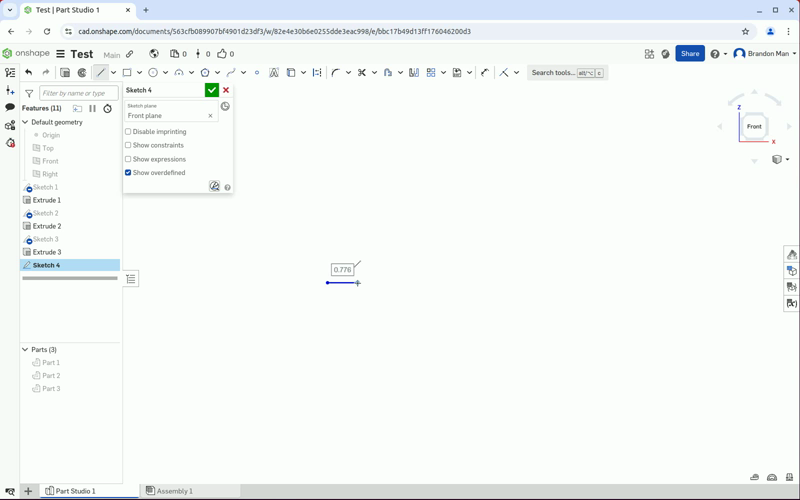
scroll(-6)
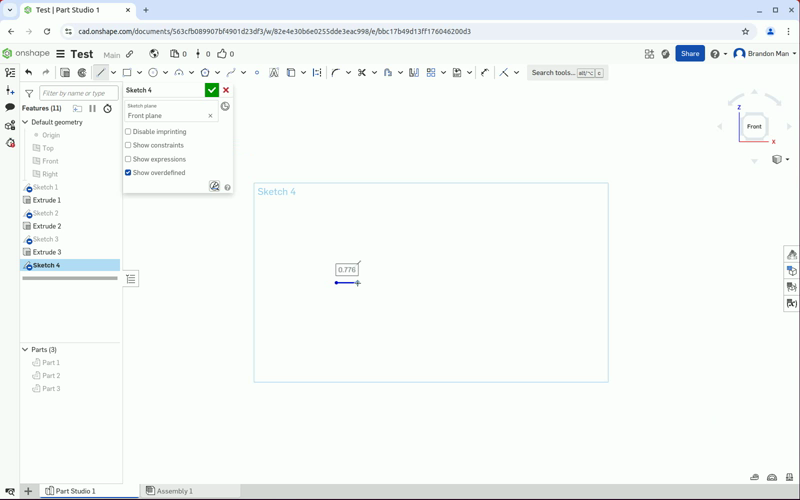
scroll(-6)
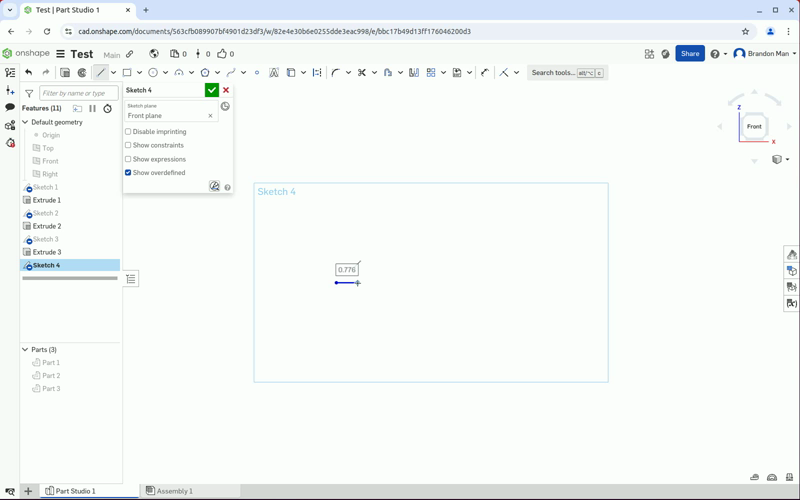
scroll(-6)
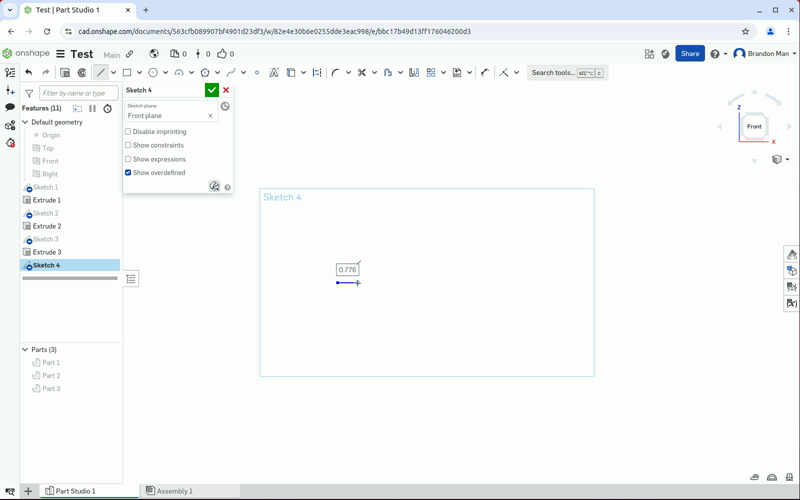
scroll(-6)
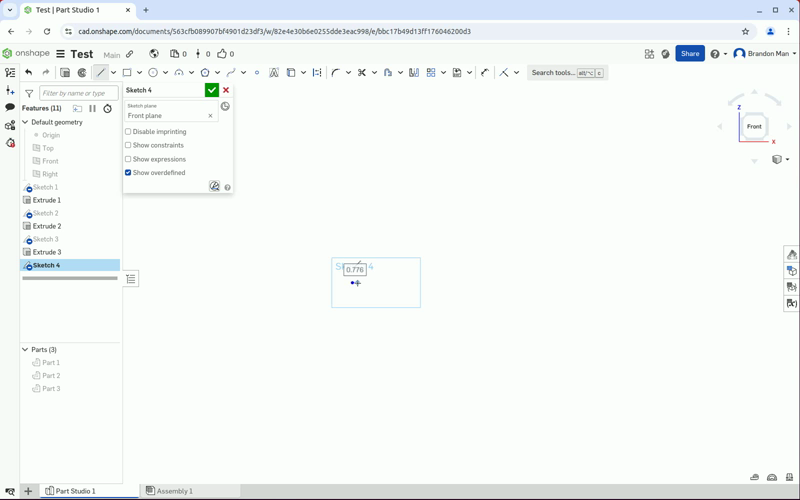
key_up(shift)
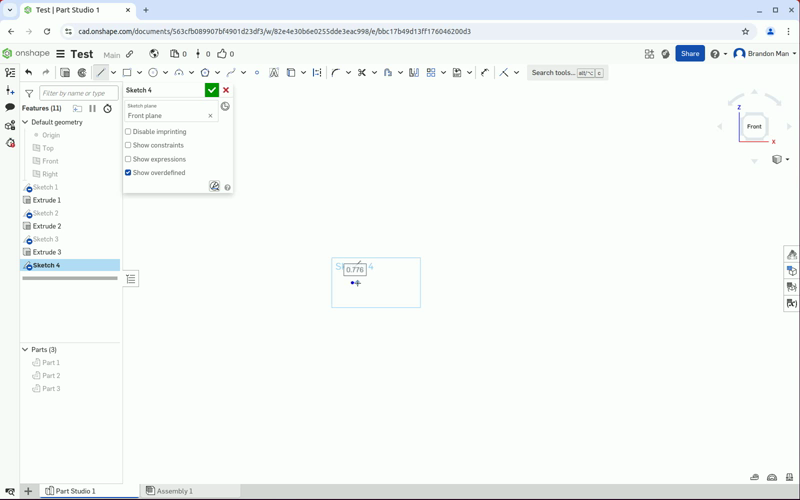
key_down(shift)
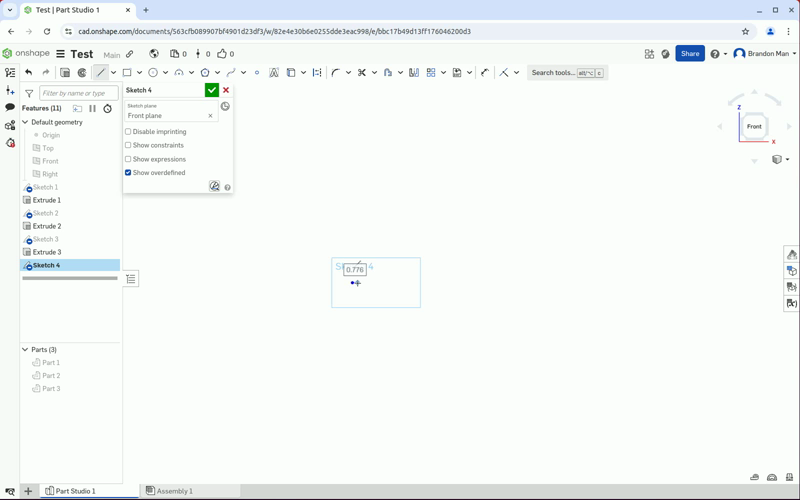
mouse_move(387, 282)
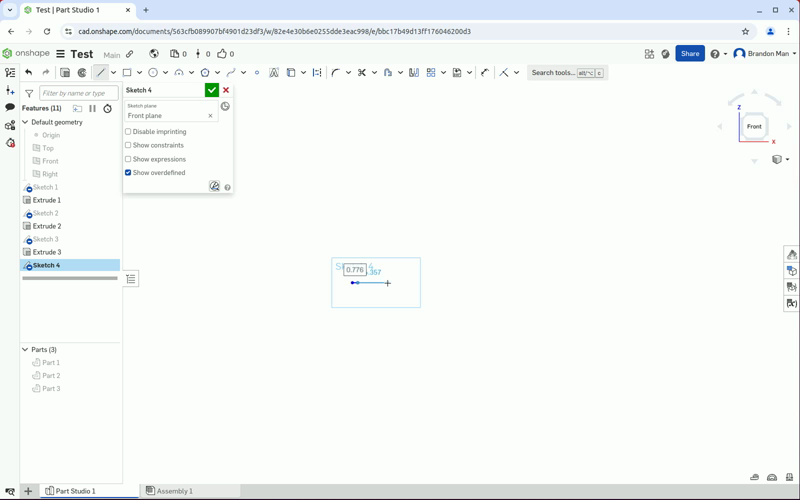
mouse_move(357, 241)
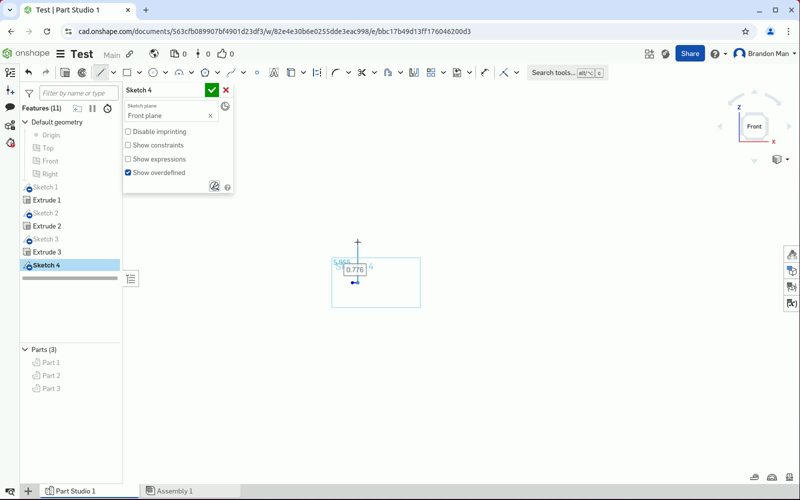
click(357, 241)
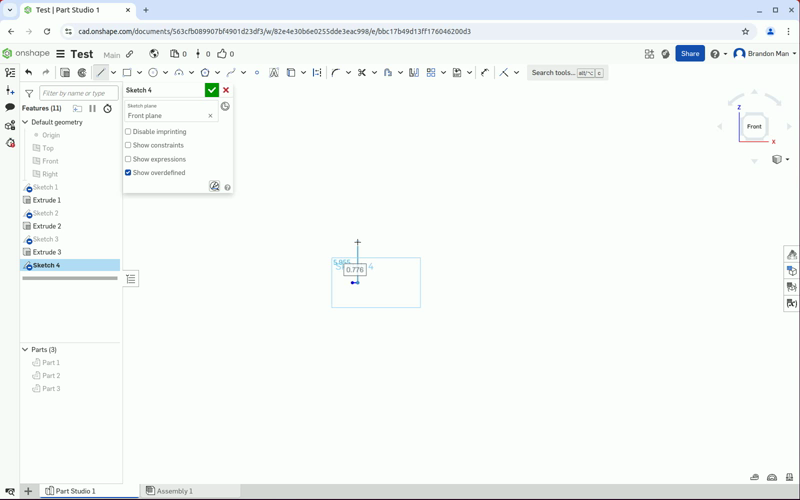
key_up(shift)
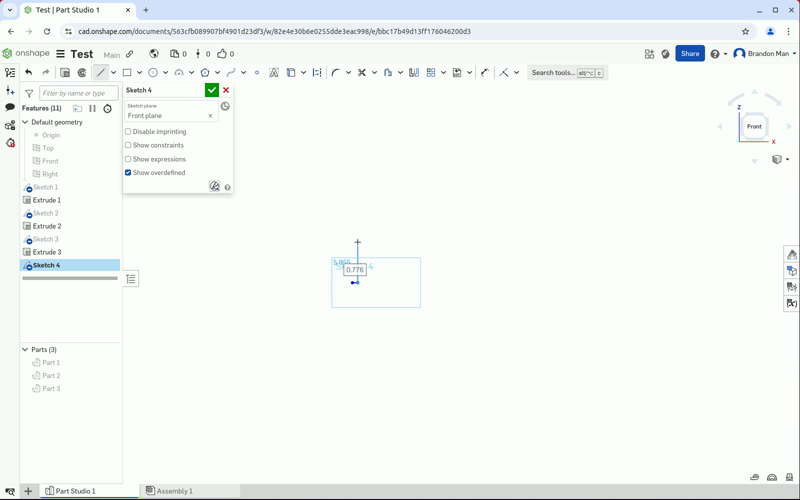
key_down(shift)
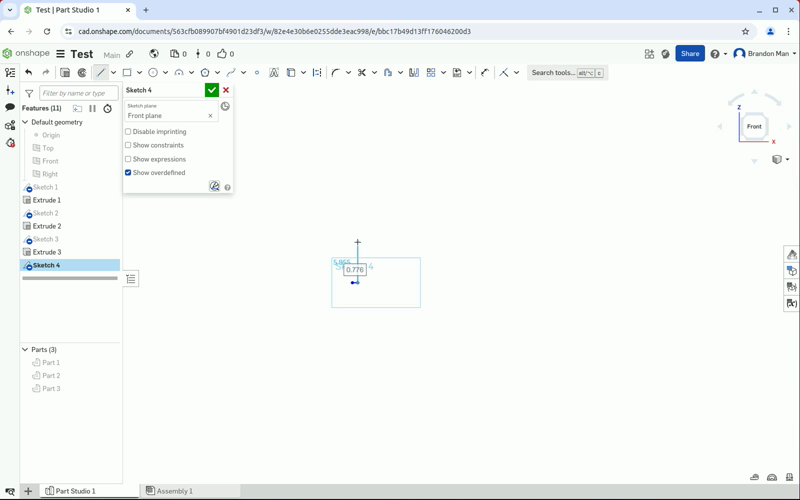
mouse_move(387, 241)
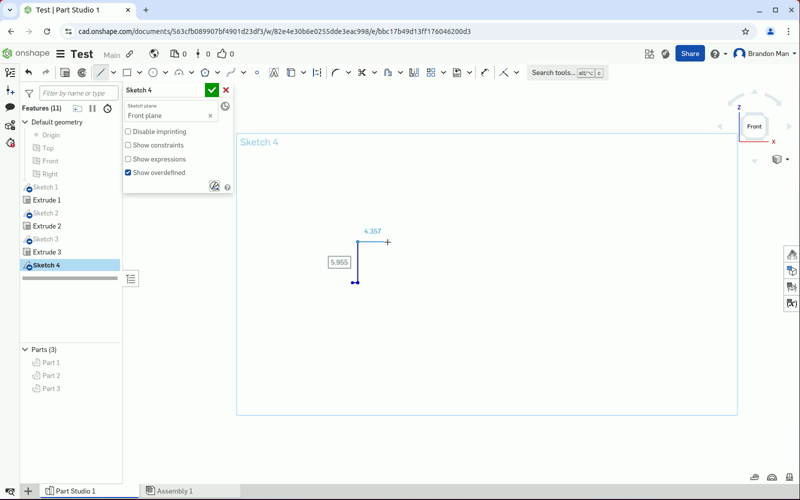
mouse_move(357, 237)
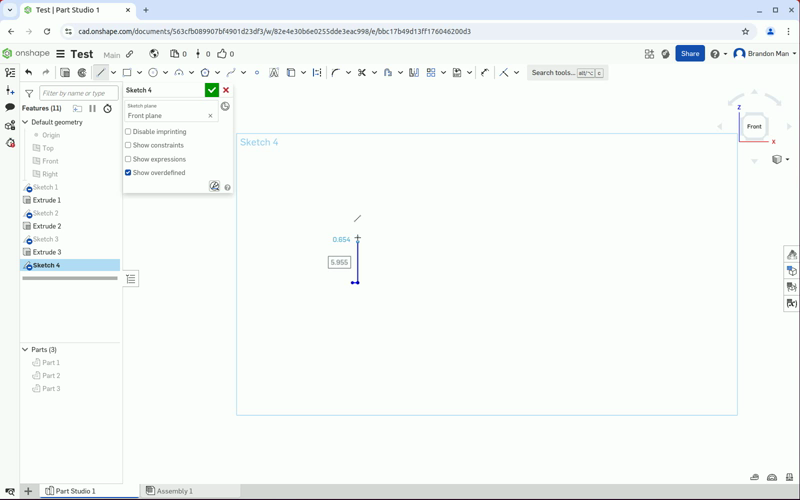
scroll(6)
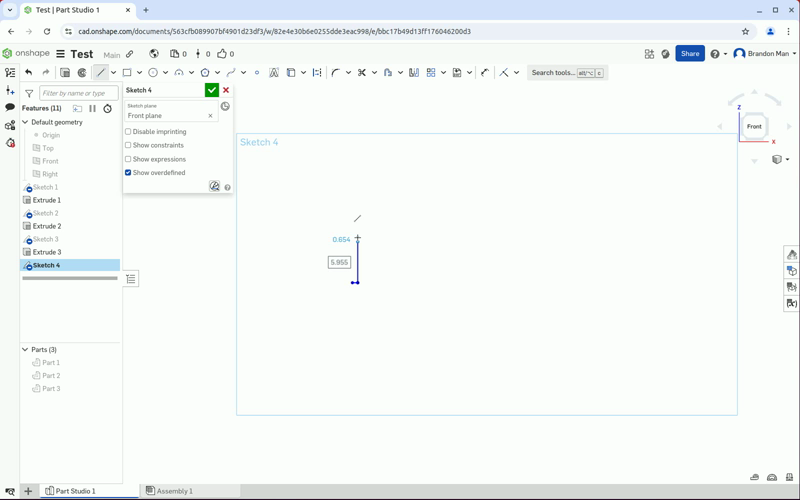
scroll(6)
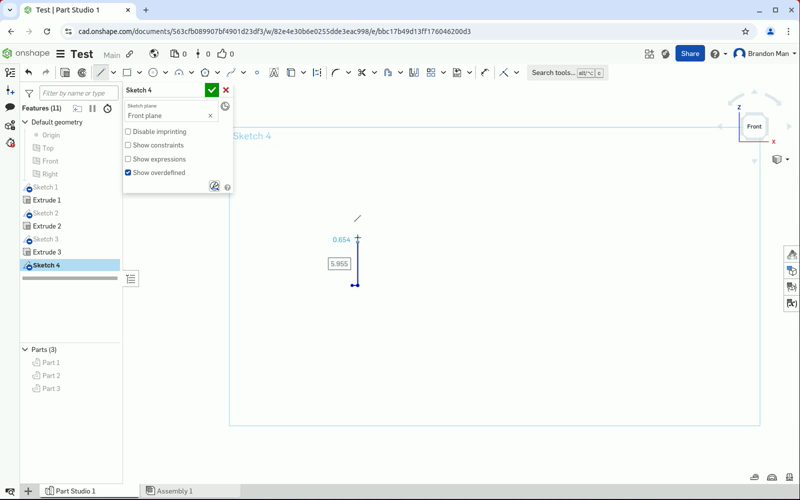
scroll(6)
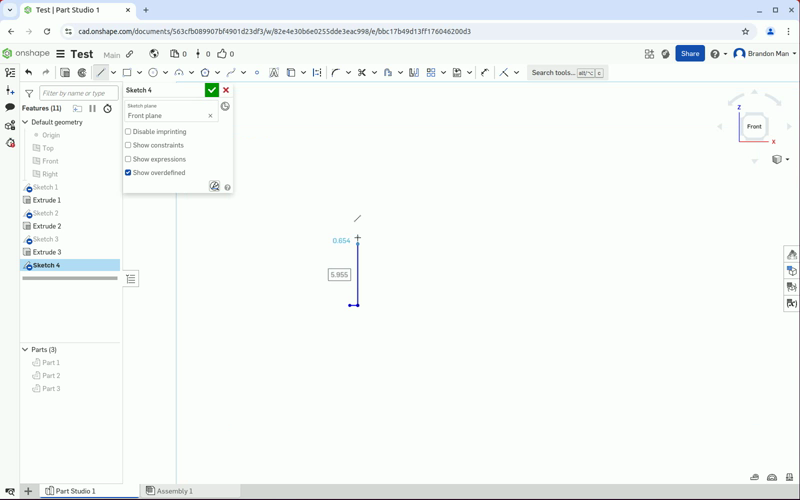
scroll(6)
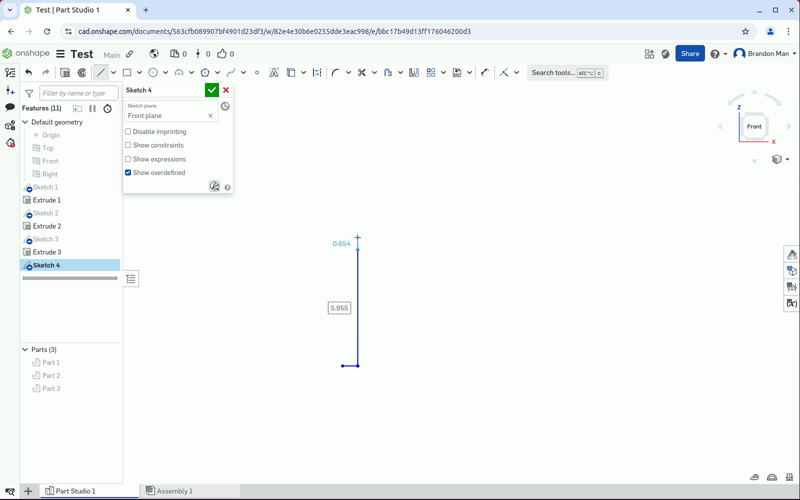
scroll(6)
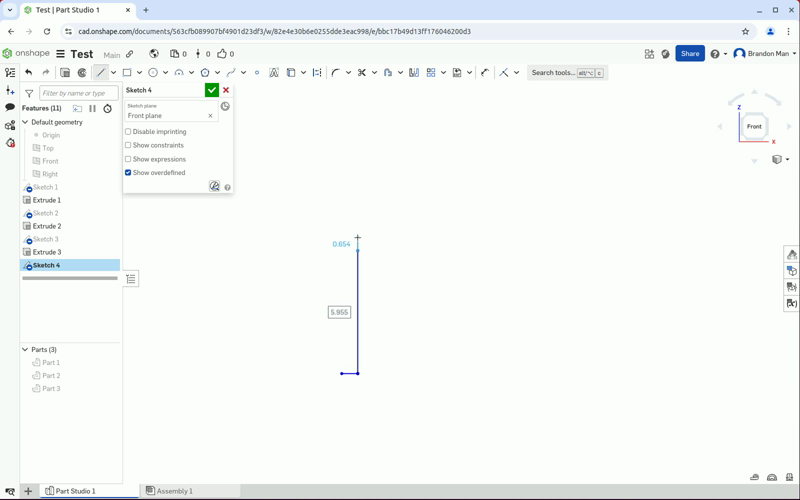
scroll(6)
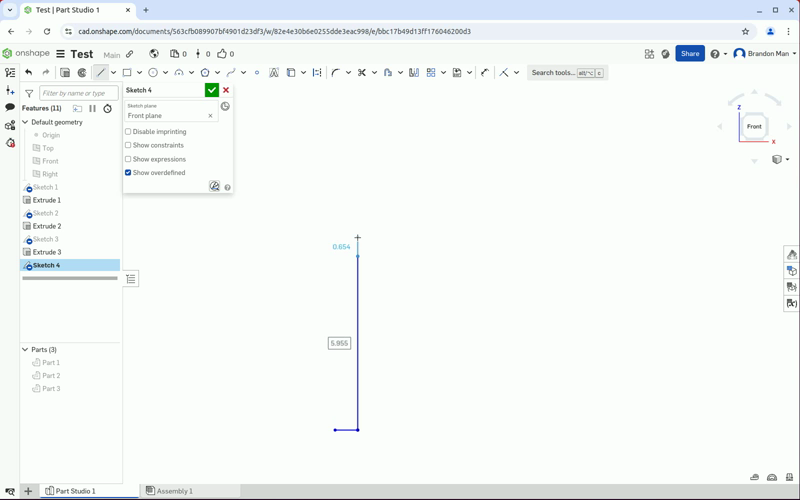
scroll(6)
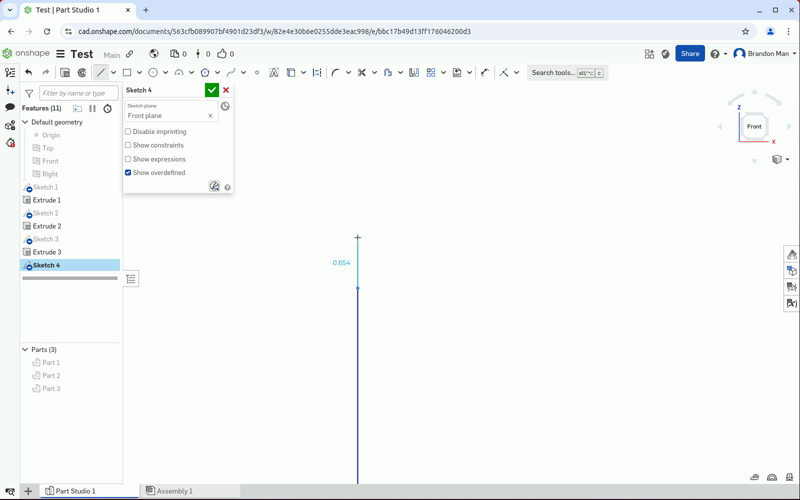
click(357, 237)
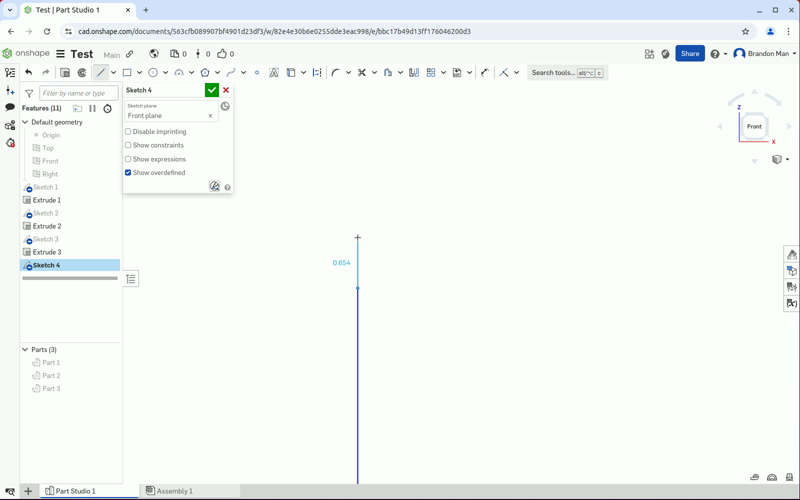
scroll(-6)
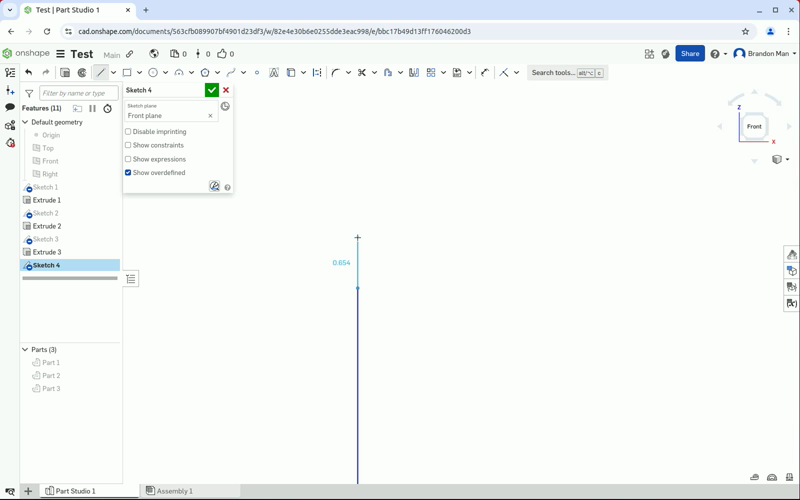
scroll(-6)
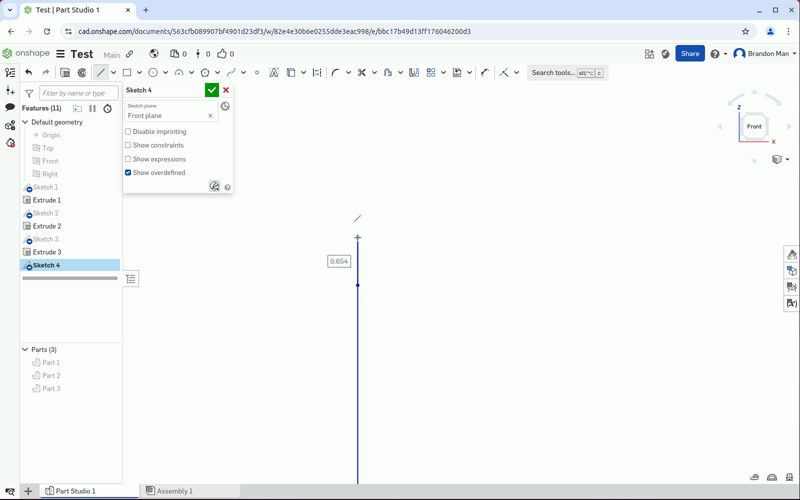
scroll(-6)
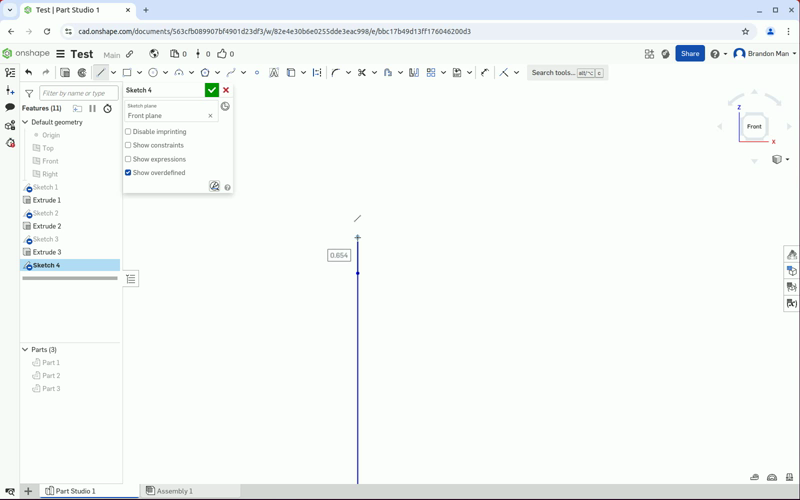
scroll(-6)
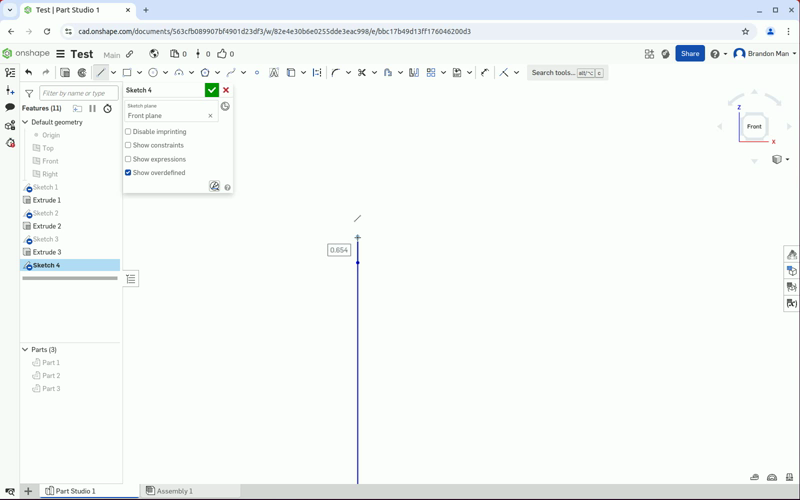
scroll(-6)
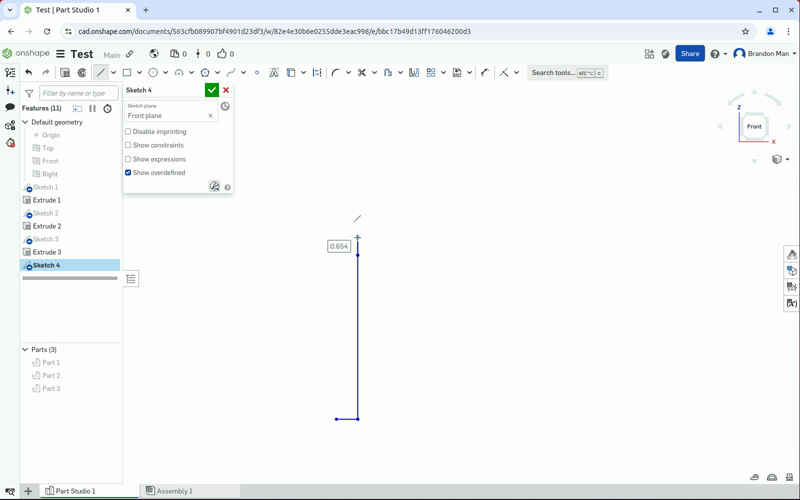
scroll(-6)
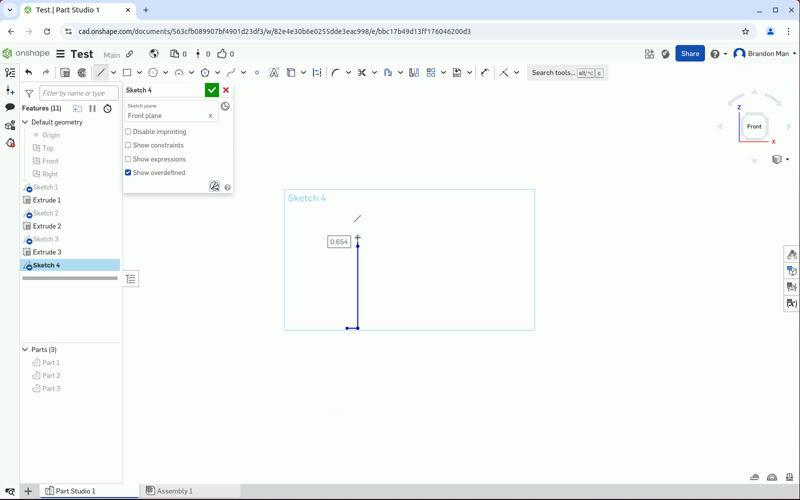
scroll(-6)
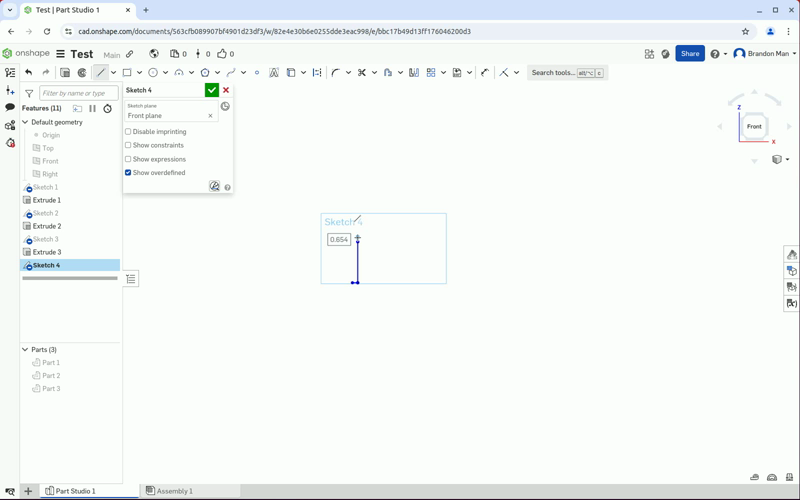
key_up(shift)
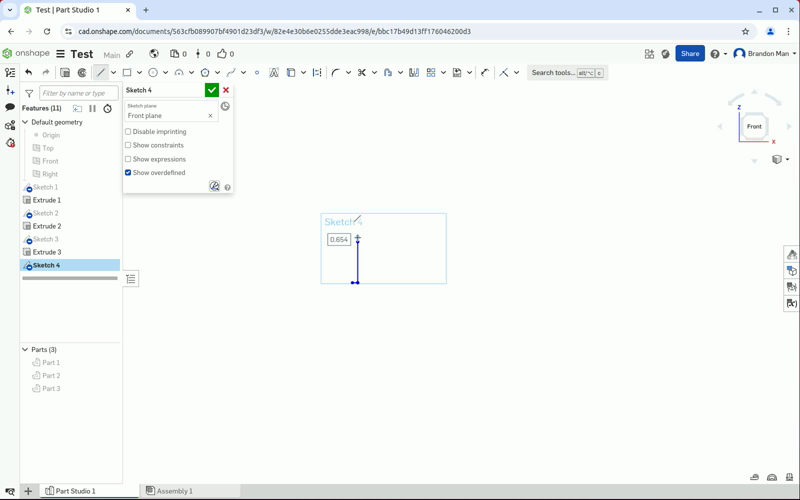
key_down(shift)
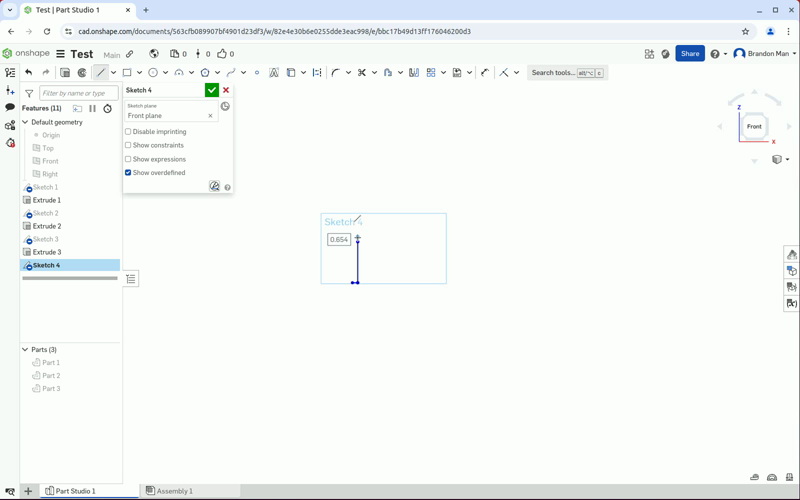
mouse_move(387, 237)
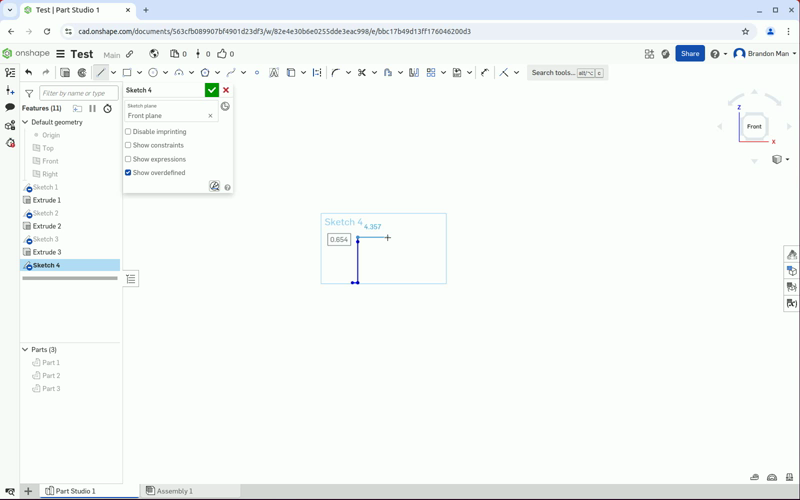
mouse_move(357, 181)
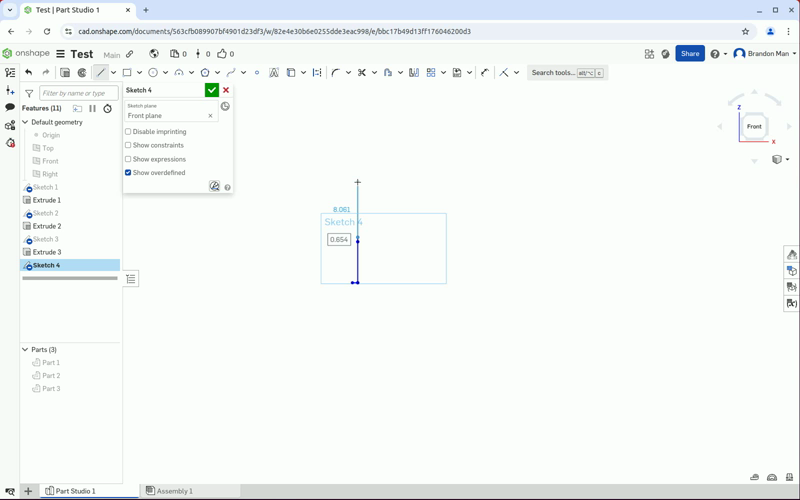
click(357, 181)
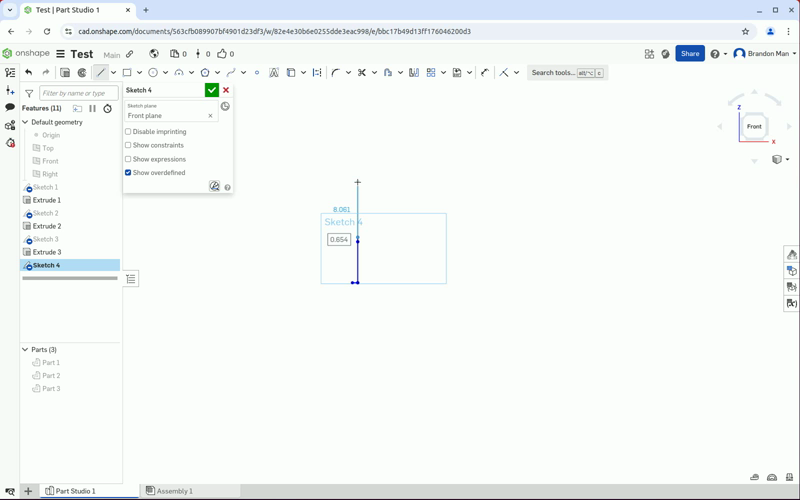
key_up(shift)
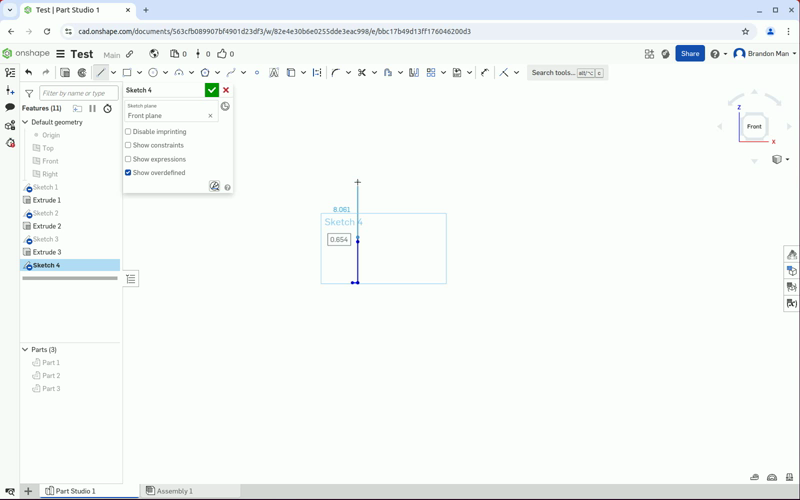
key_down(shift)
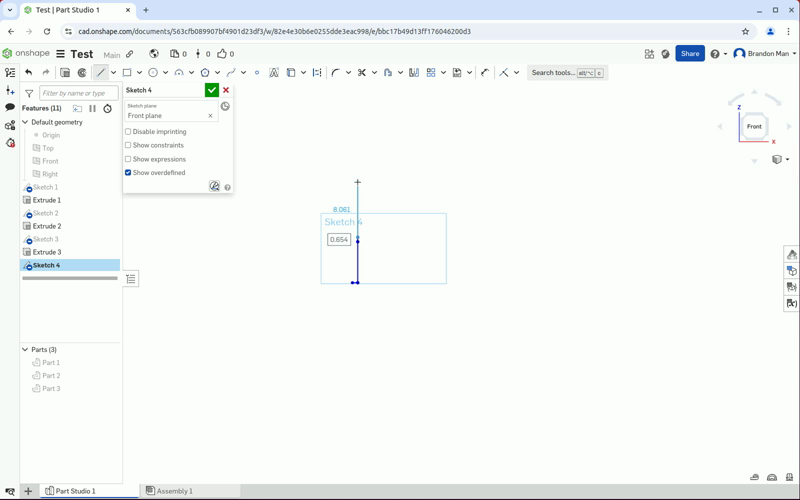
mouse_move(387, 181)
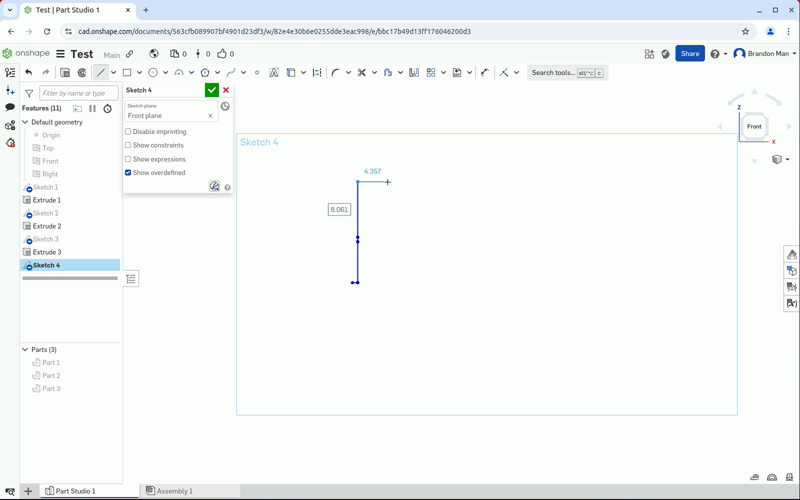
mouse_move(357, 177)
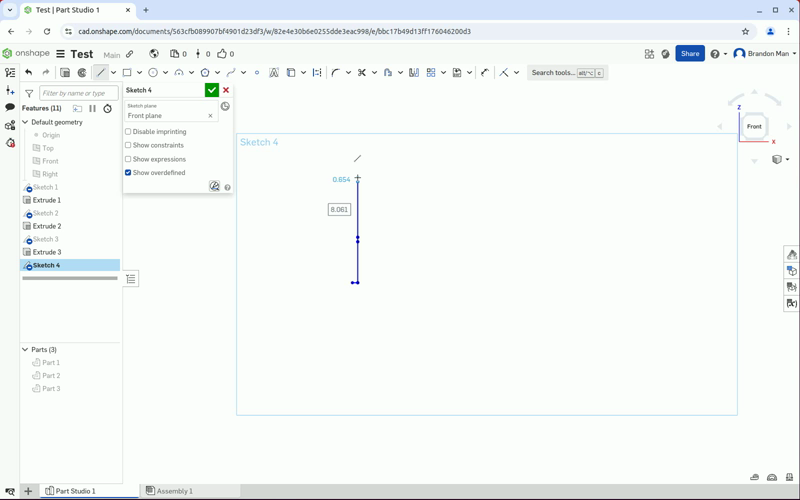
scroll(6)
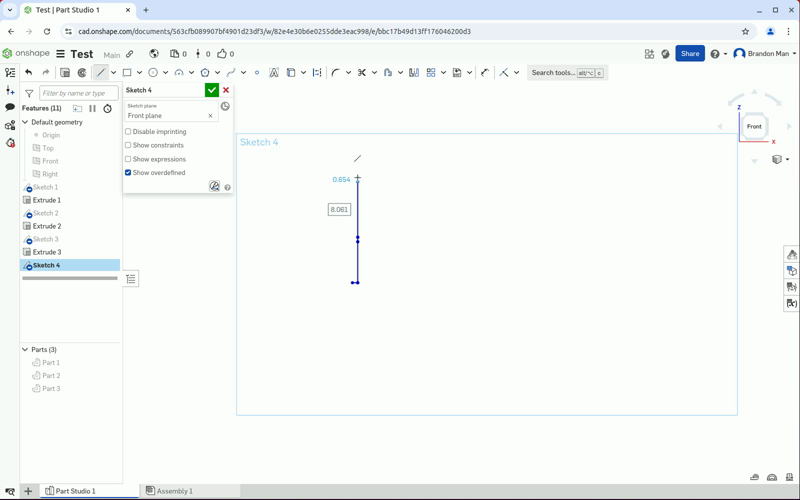
scroll(6)
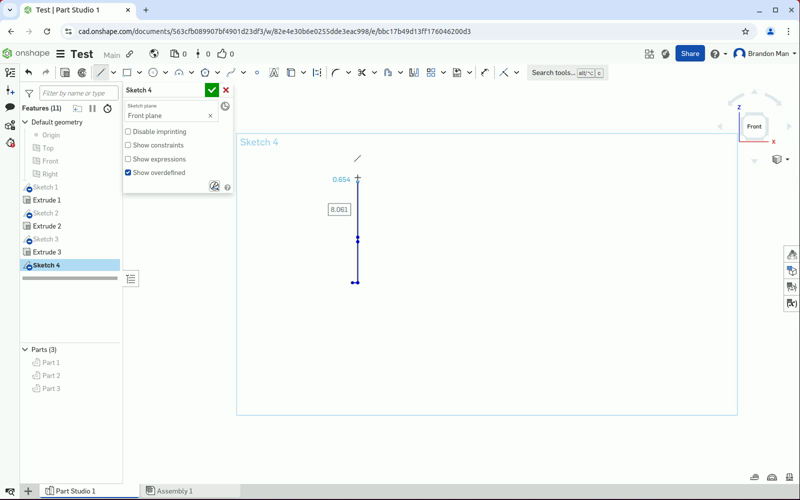
scroll(6)
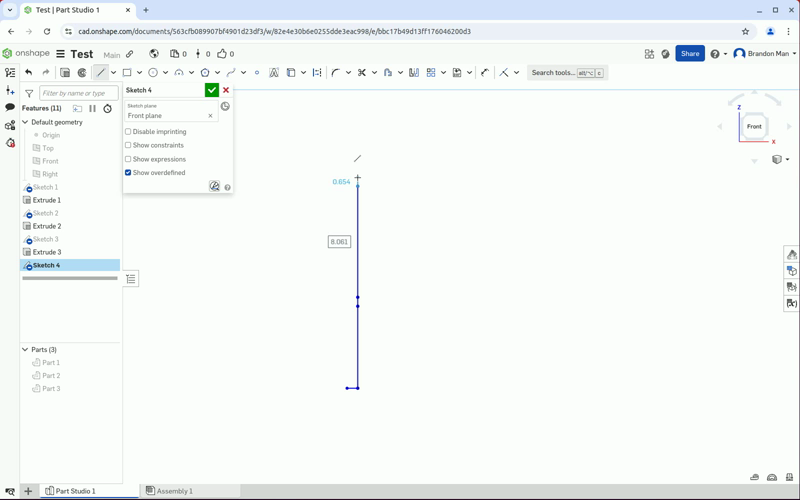
scroll(6)
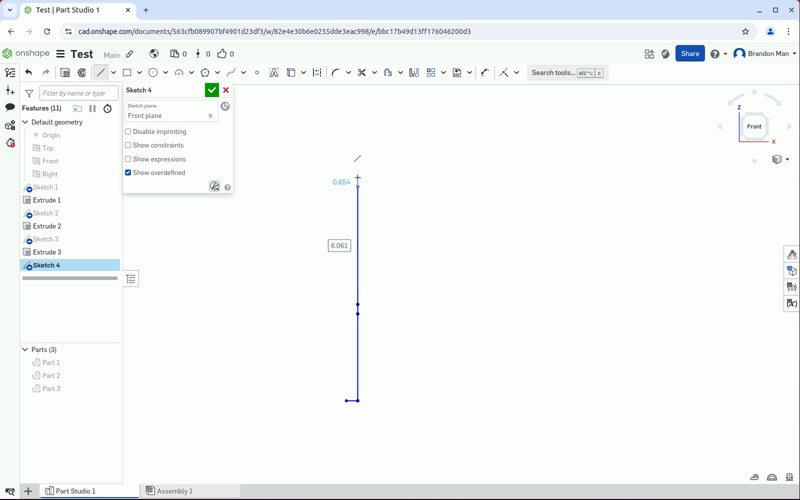
scroll(6)
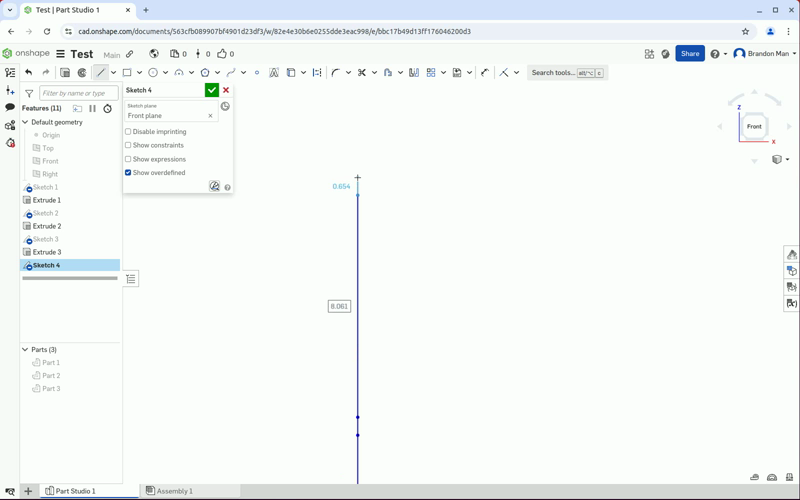
scroll(6)
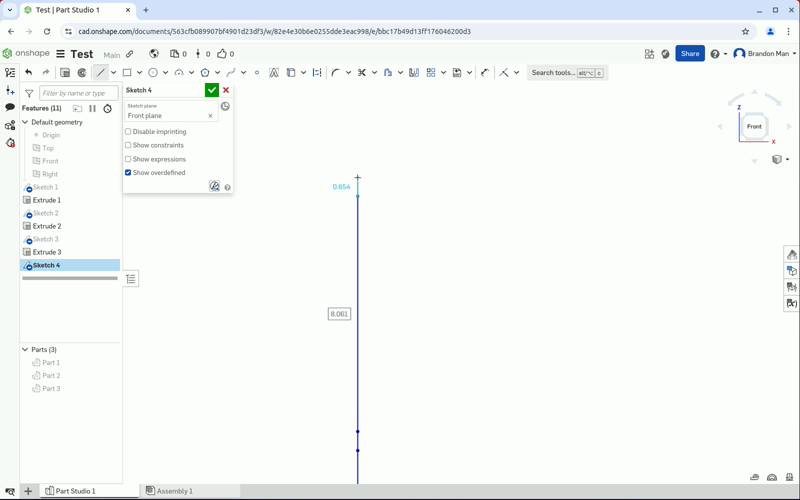
scroll(6)
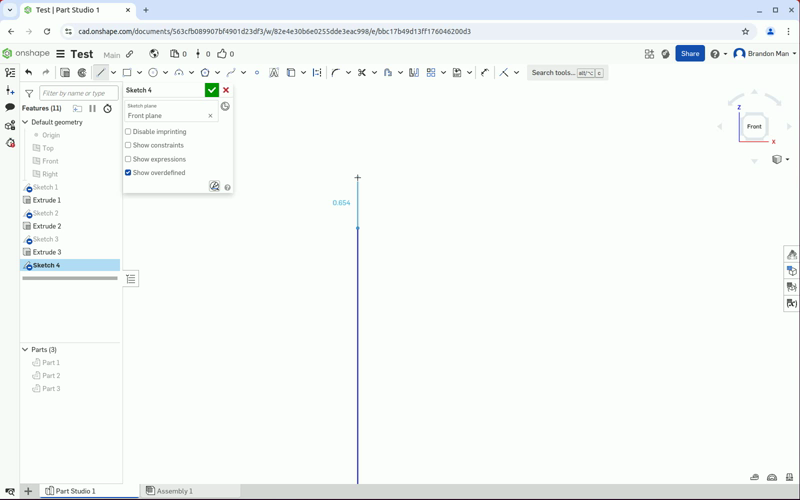
click(357, 177)
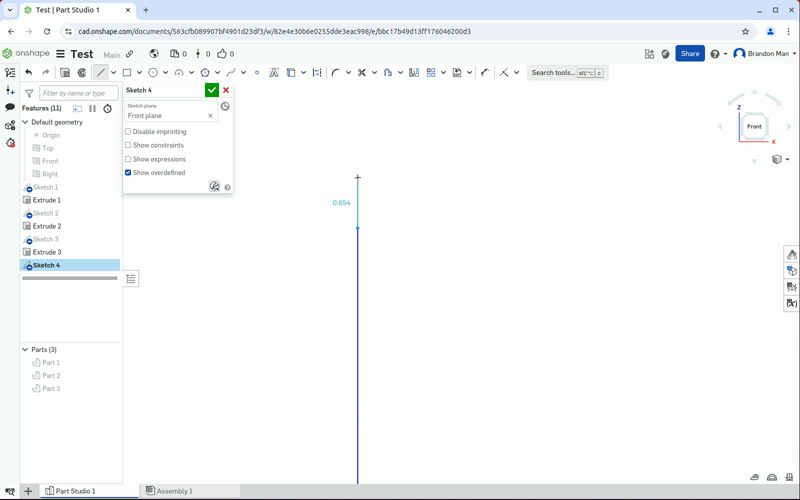
scroll(-6)
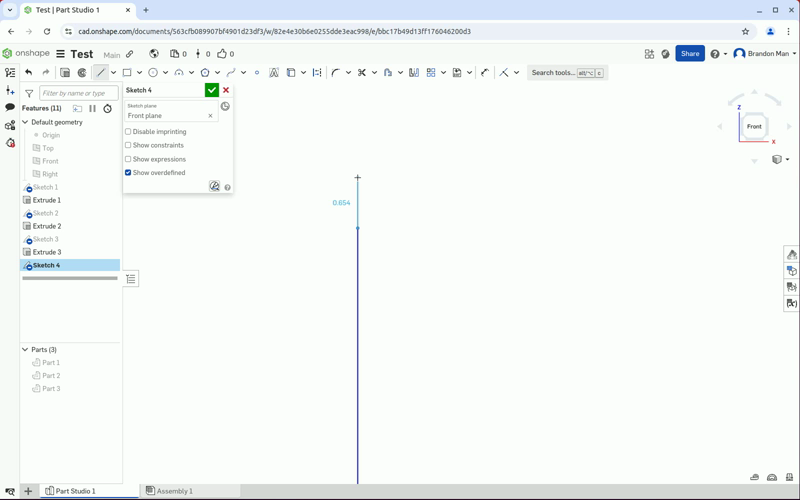
scroll(-6)
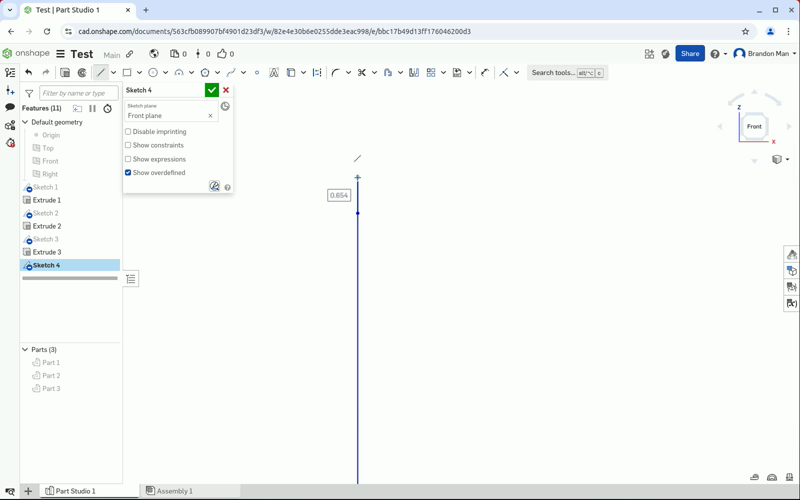
scroll(-6)
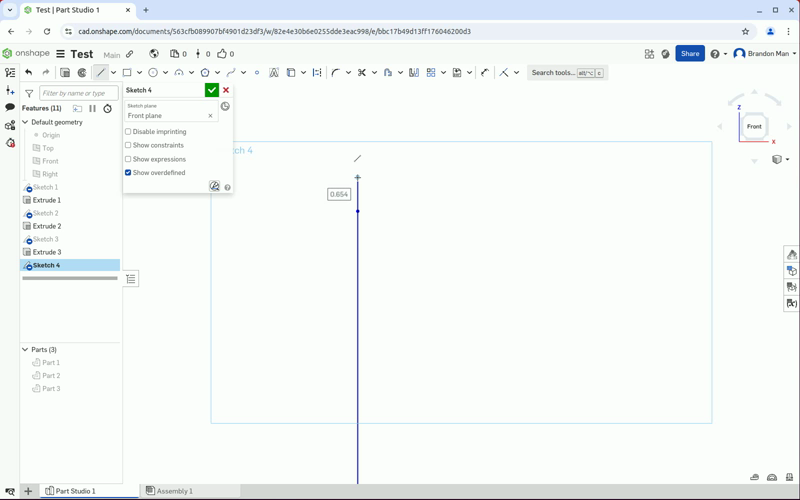
scroll(-6)
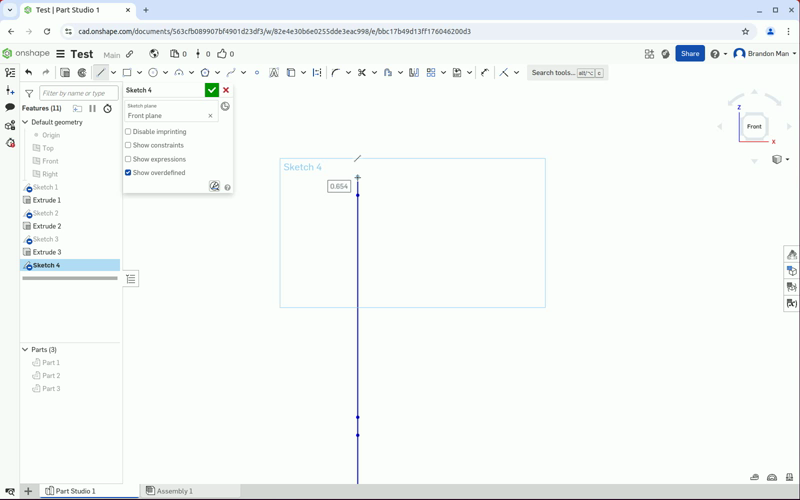
scroll(-6)
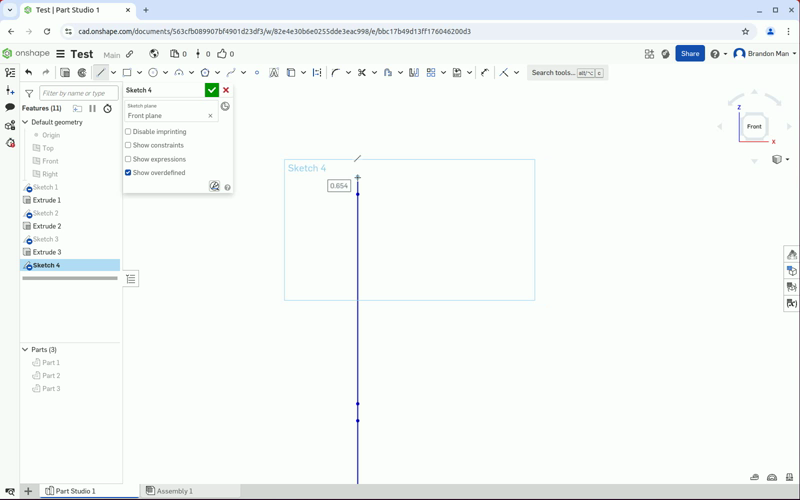
scroll(-6)
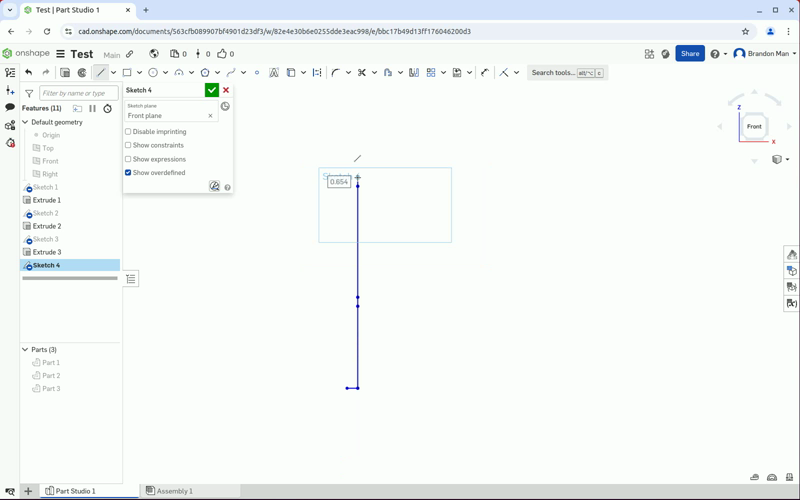
scroll(-6)
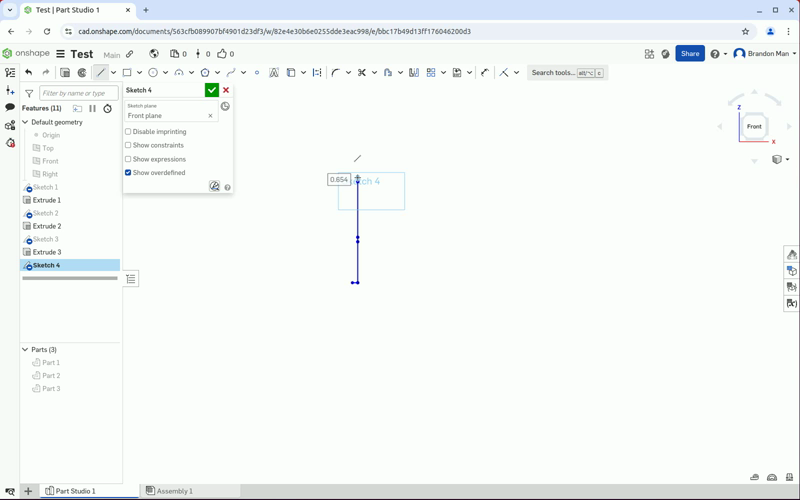
key_up(shift)
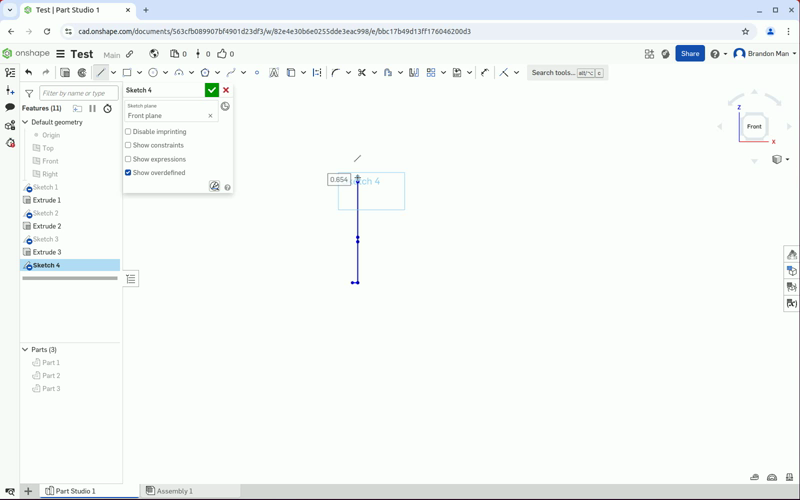
key_down(shift)
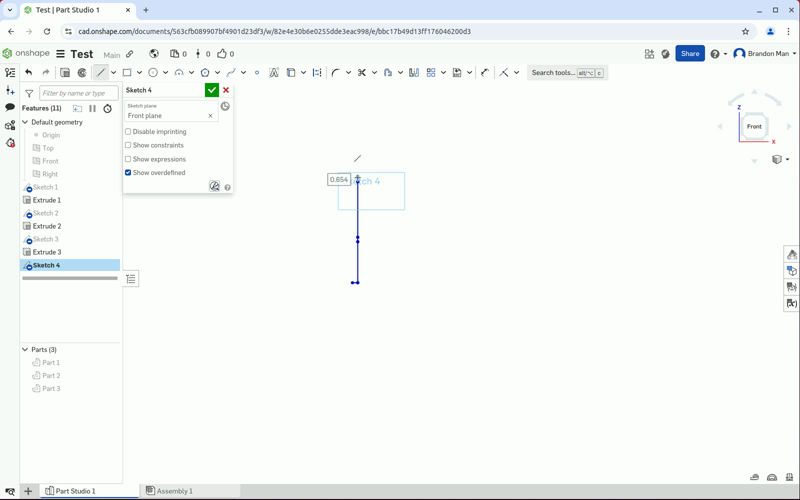
mouse_move(387, 177)
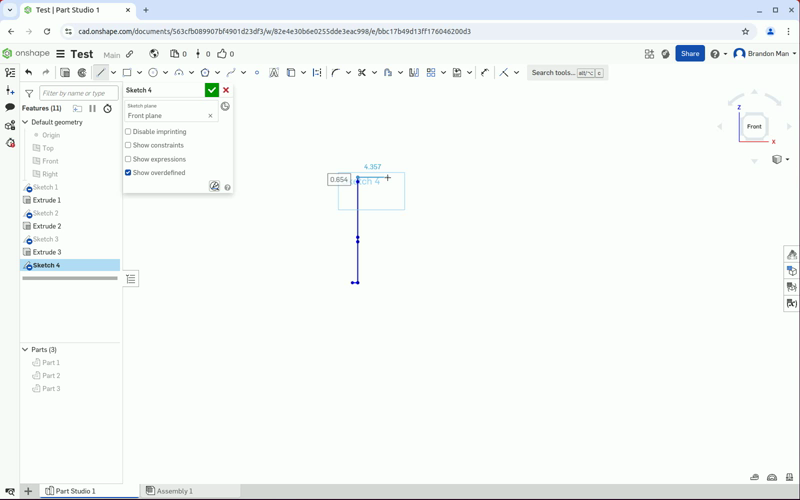
mouse_move(353, 177)
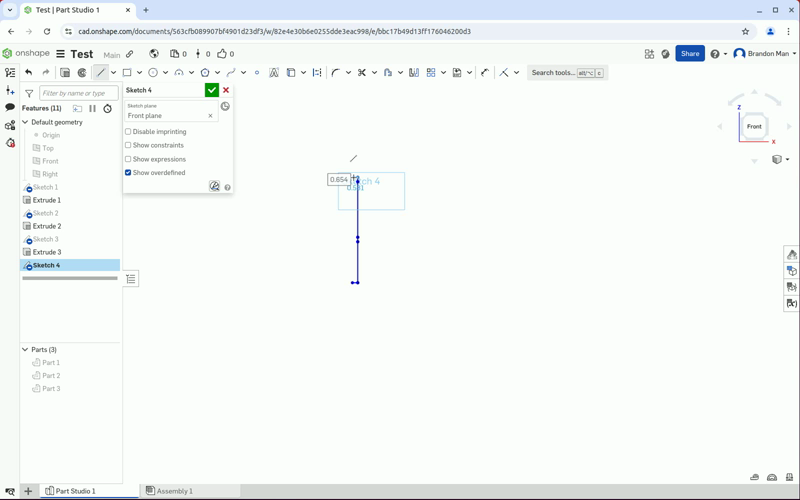
scroll(6)
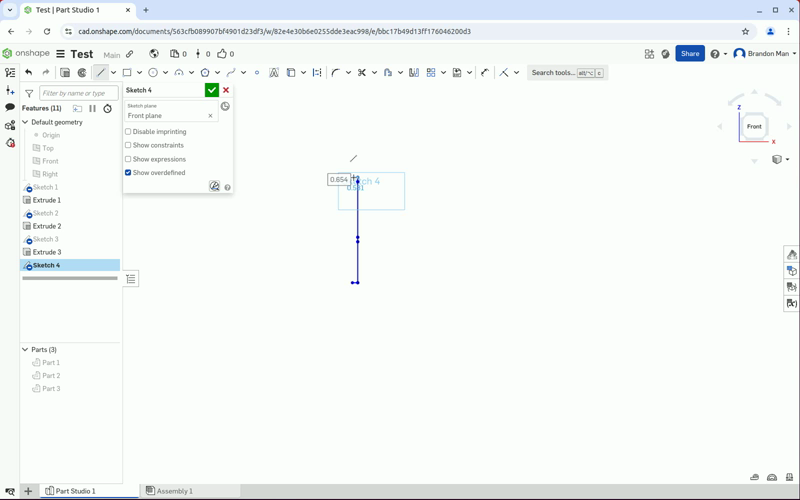
scroll(6)
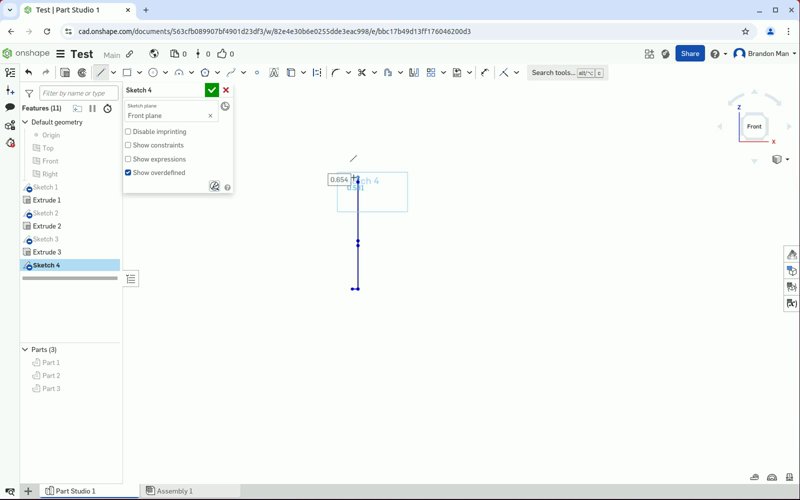
scroll(6)
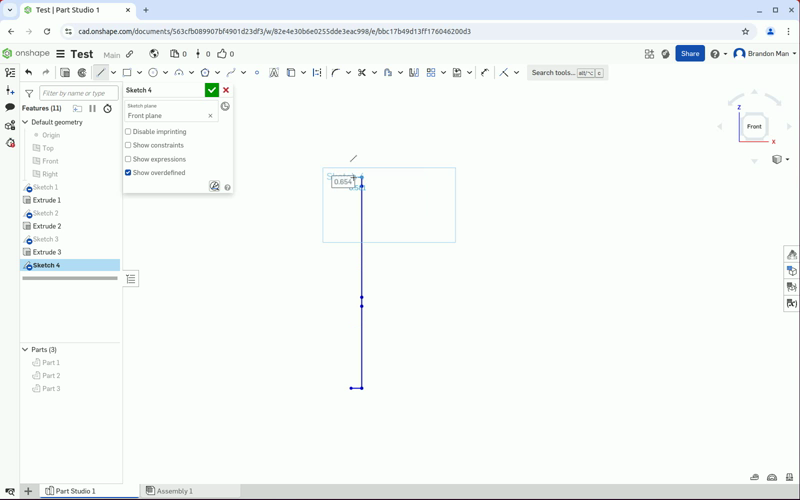
scroll(6)
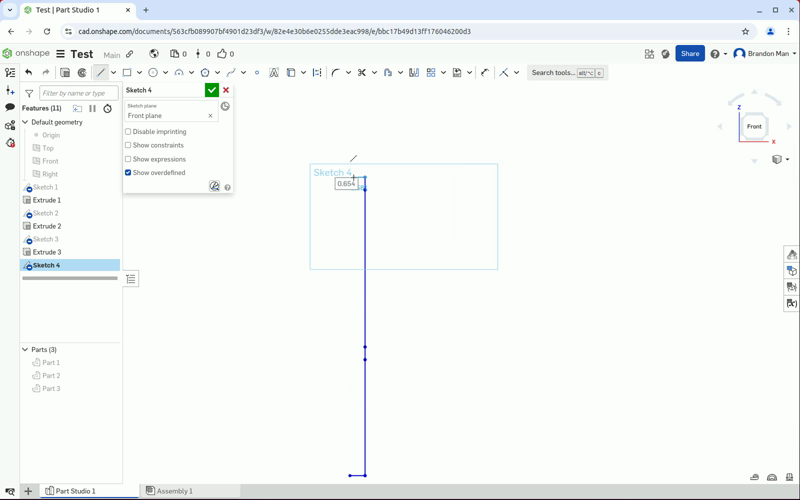
scroll(6)
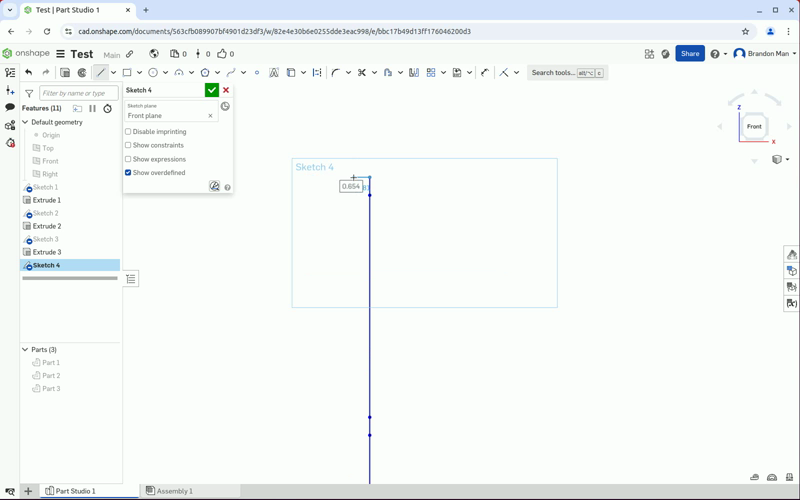
scroll(6)
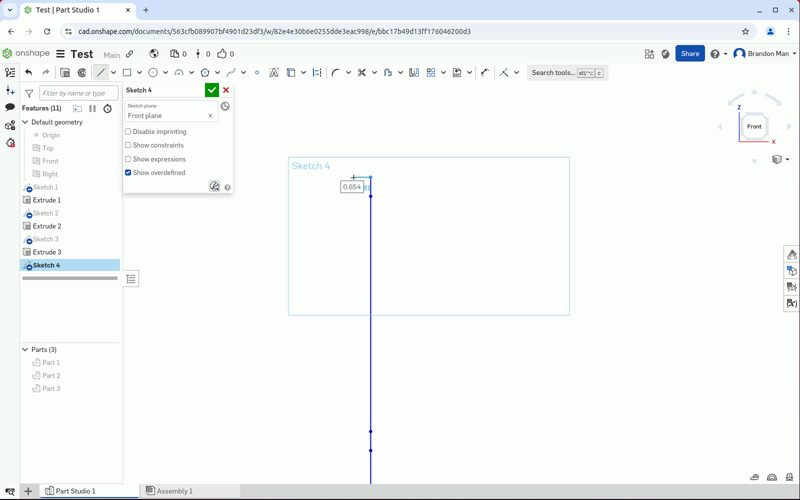
scroll(6)
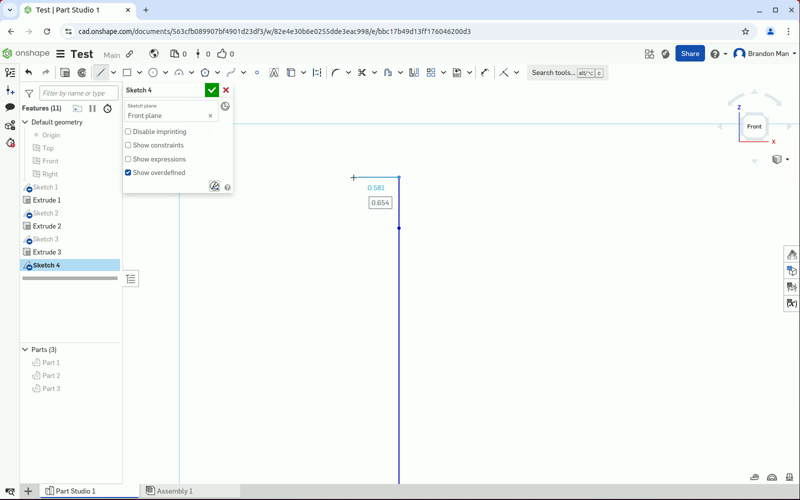
click(353, 177)
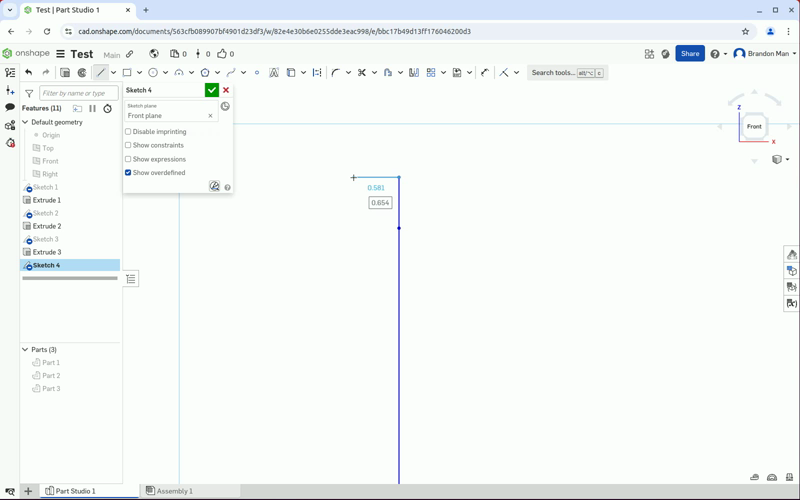
scroll(-6)
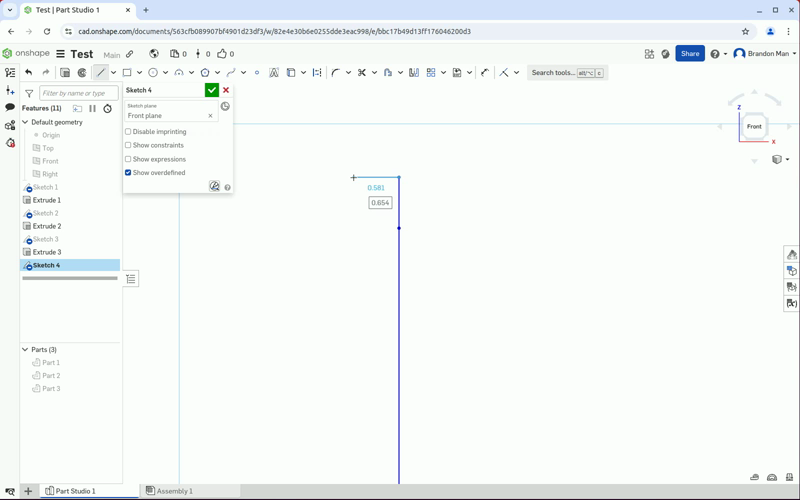
scroll(-6)
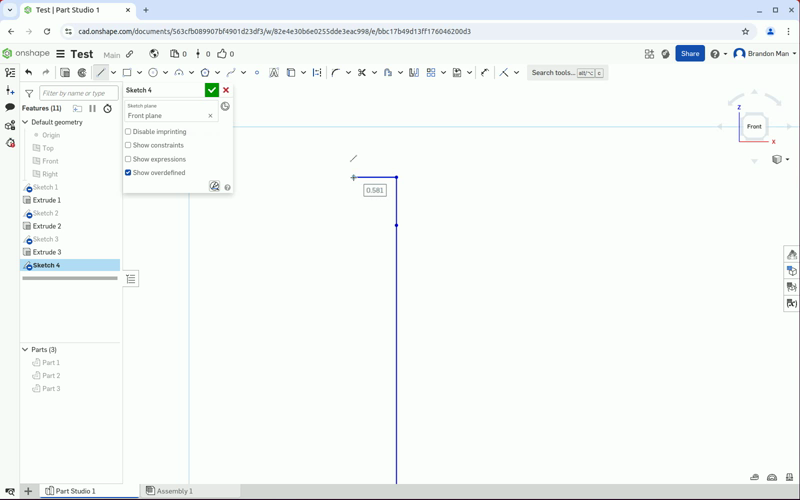
scroll(-6)
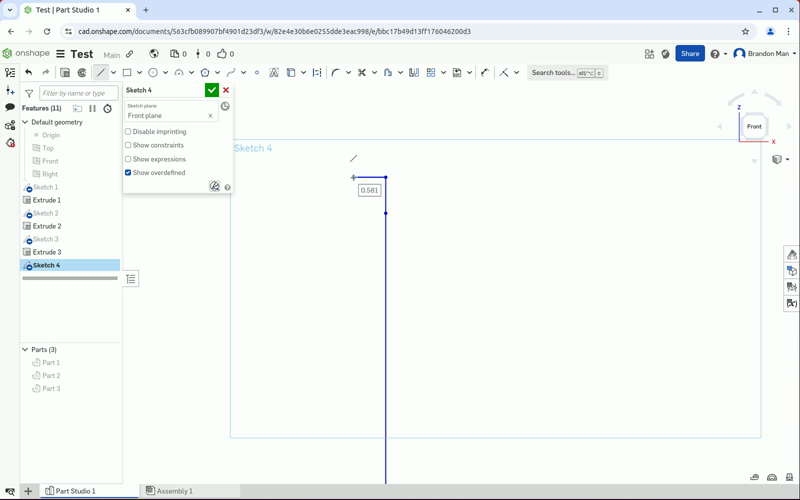
scroll(-6)
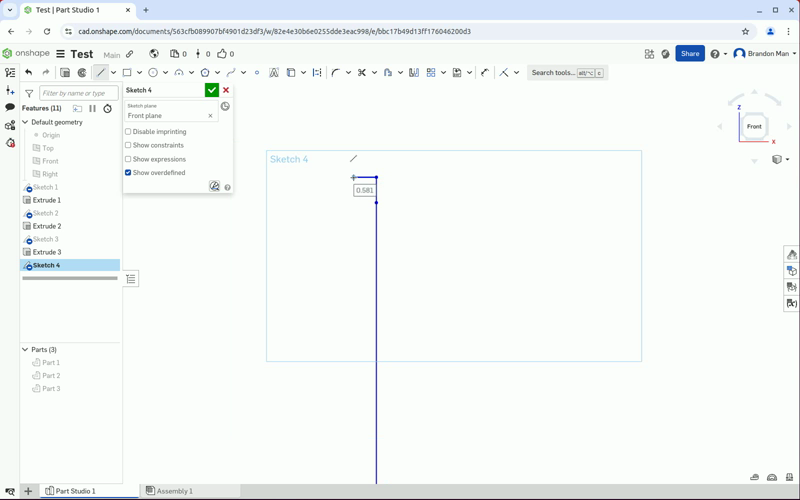
scroll(-6)
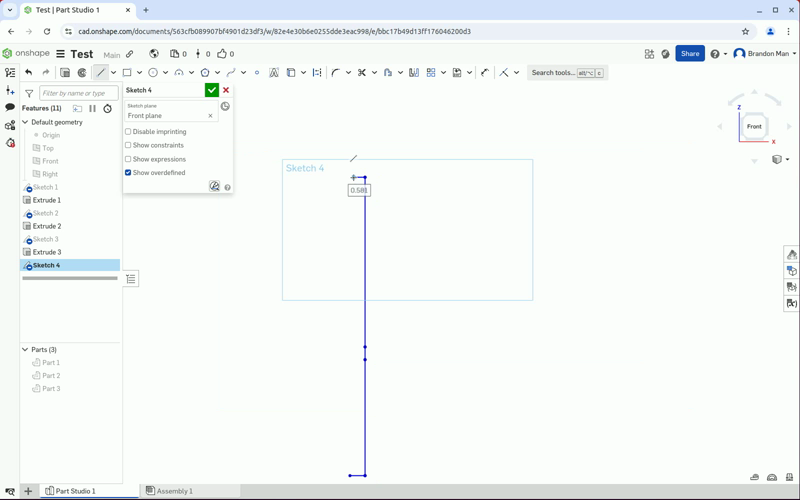
scroll(-6)
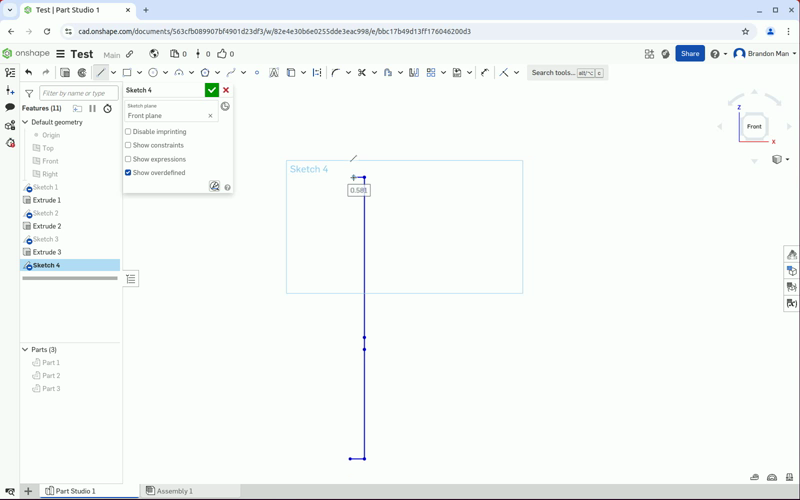
scroll(-6)
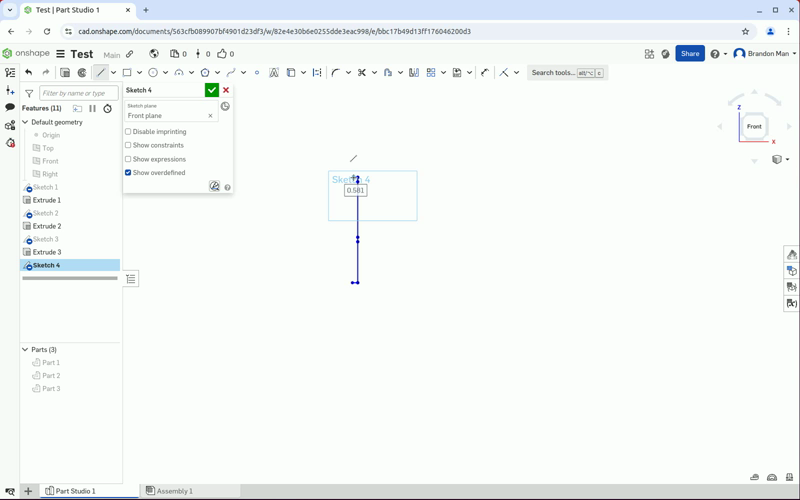
key_up(shift)
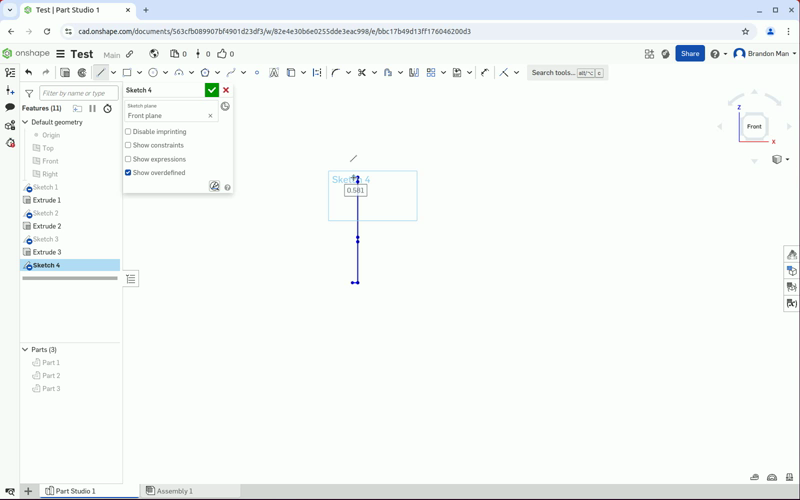
key_down(shift)
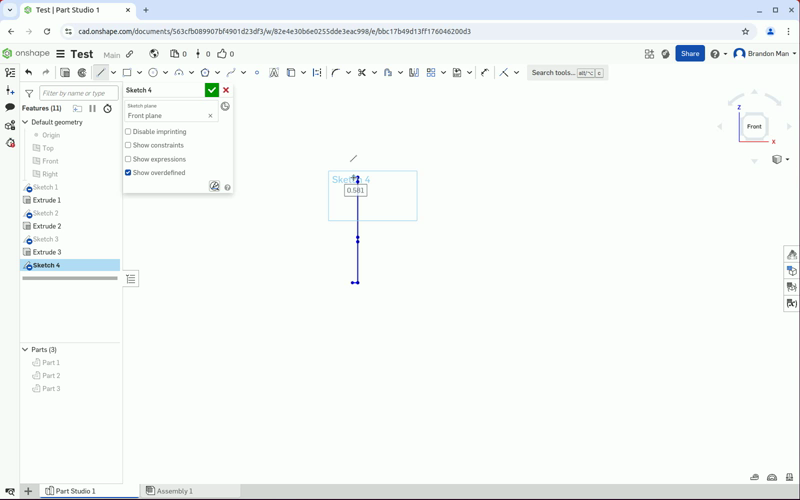
mouse_move(353, 282)
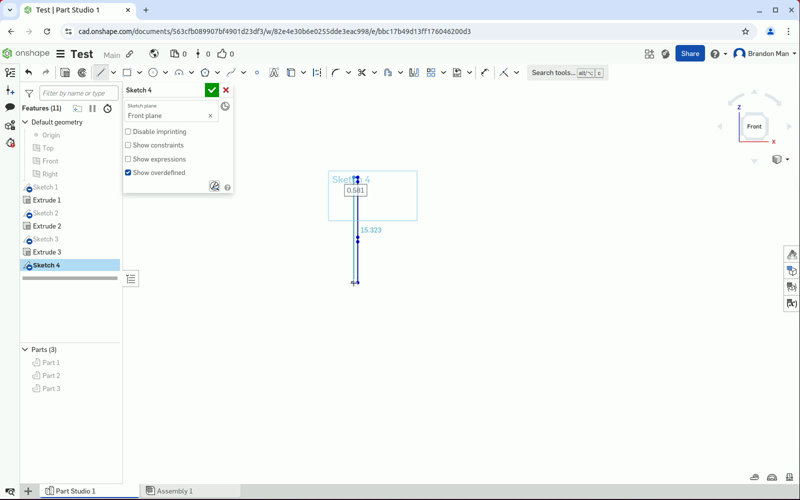
scroll(6)
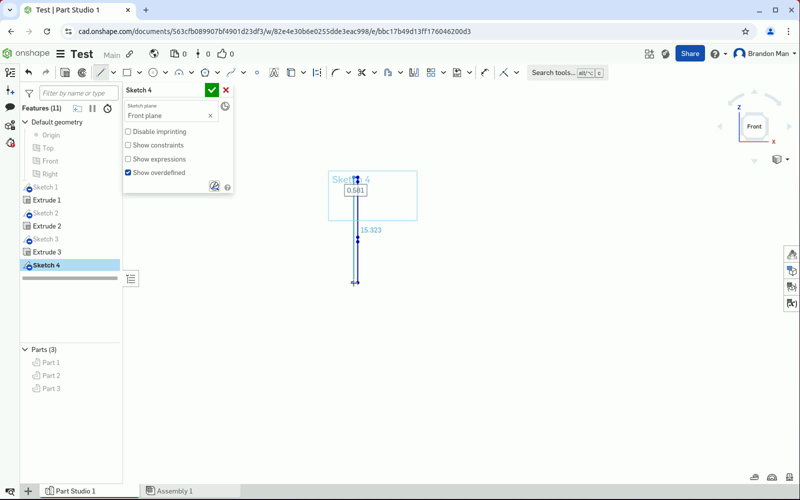
scroll(6)
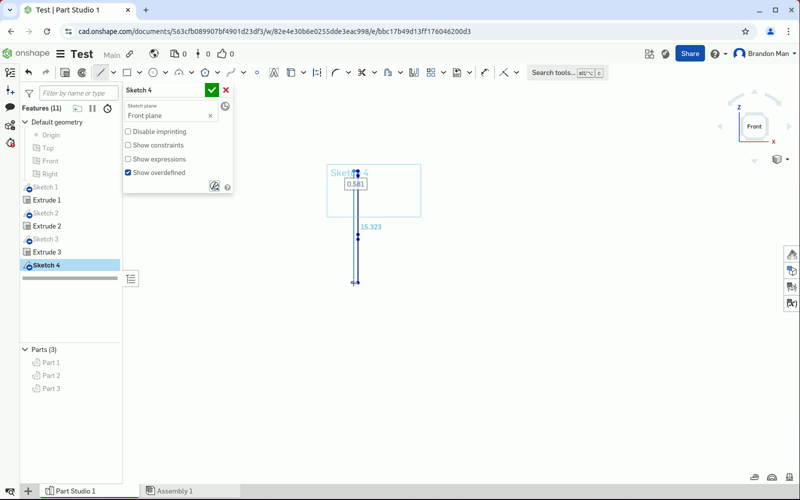
scroll(6)
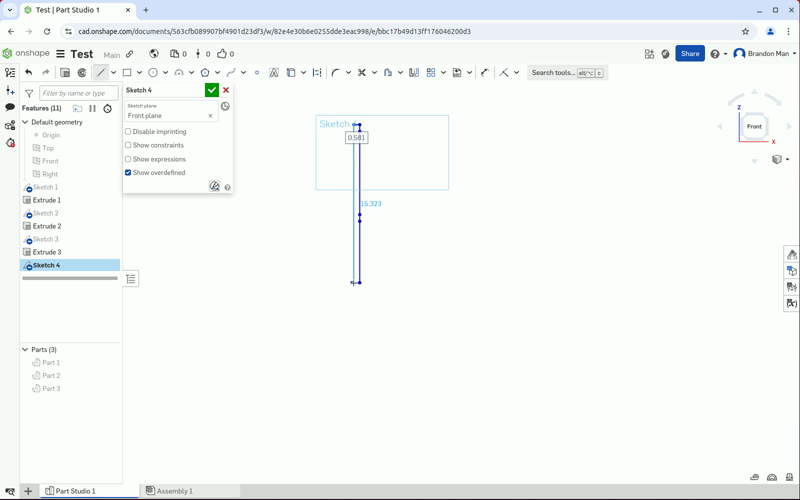
scroll(6)
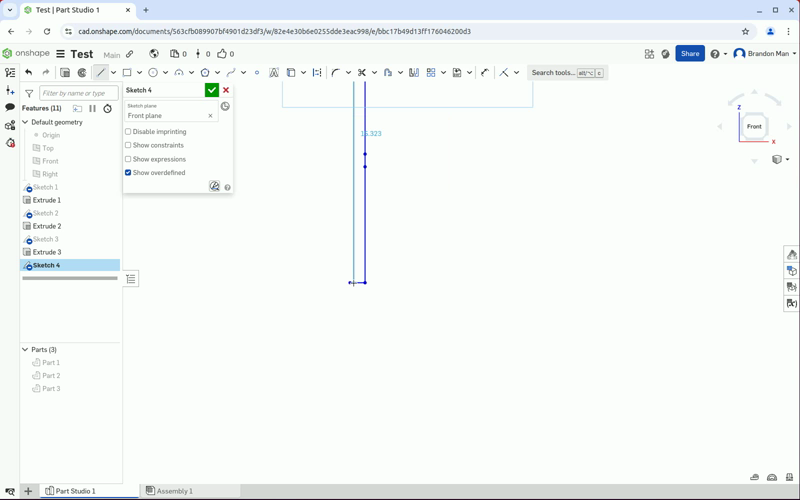
scroll(6)
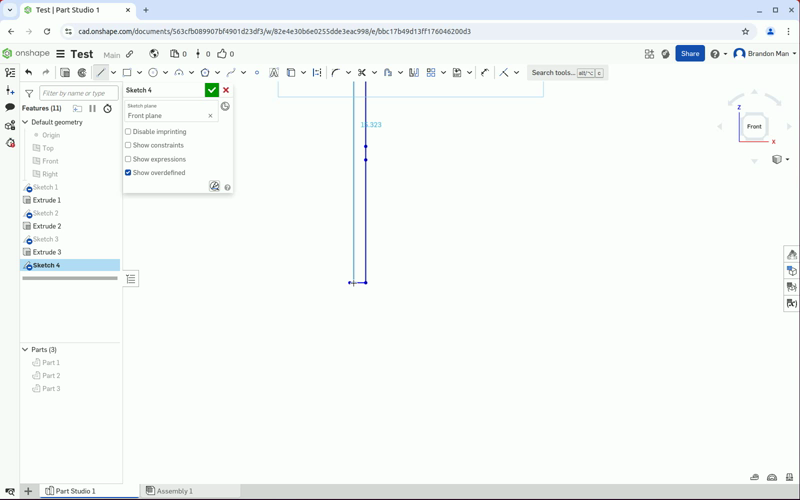
scroll(6)
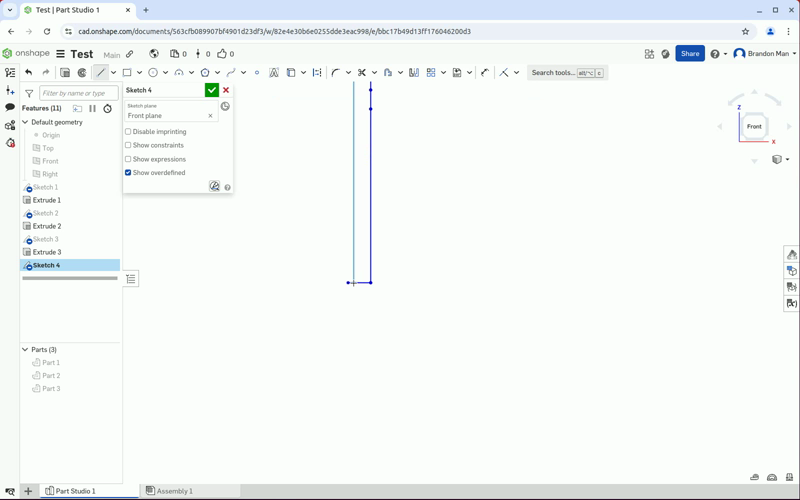
scroll(6)
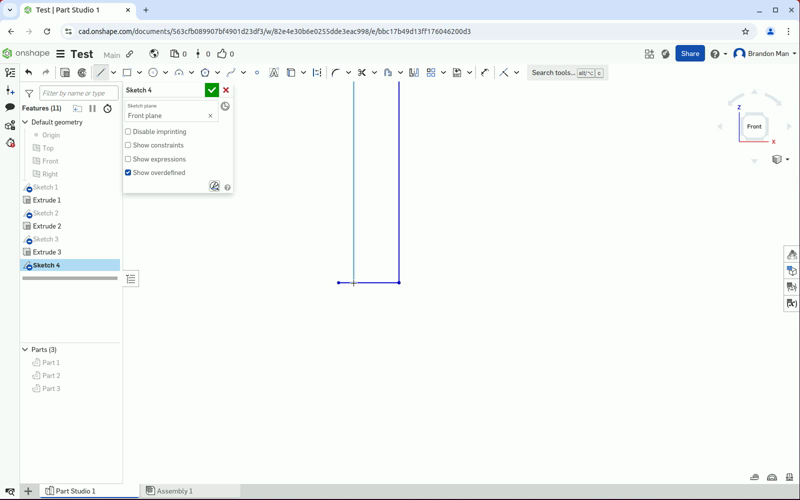
key_up(shift)
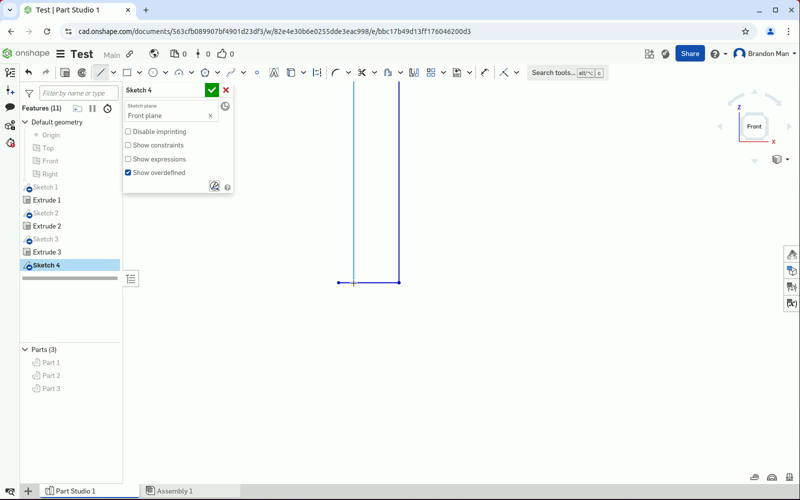
click(353, 282)
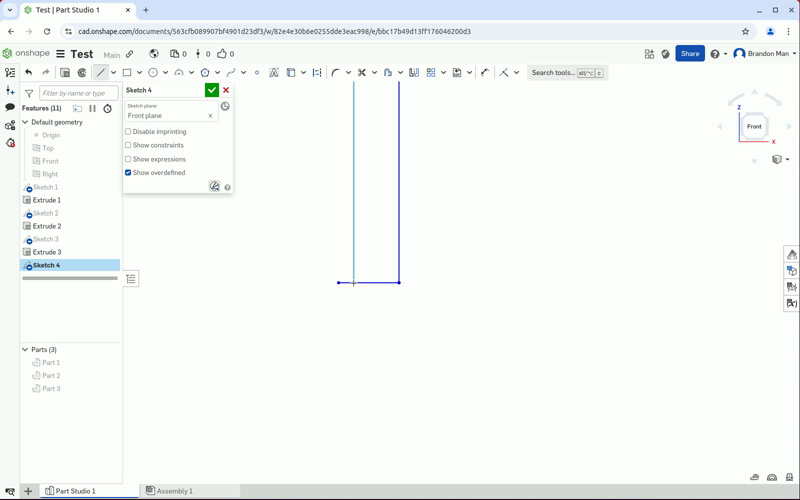
scroll(-6)
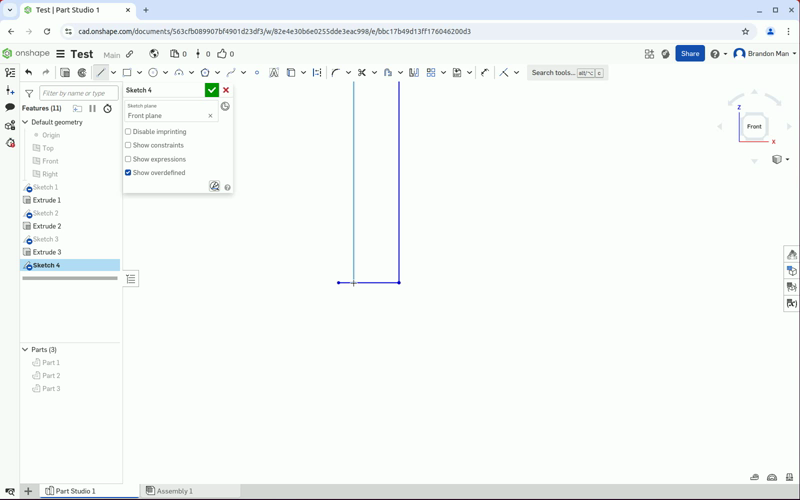
scroll(-6)
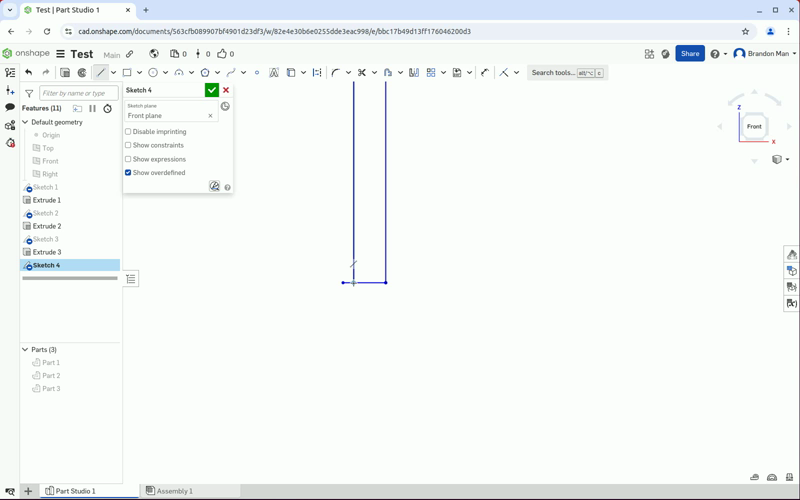
scroll(-6)
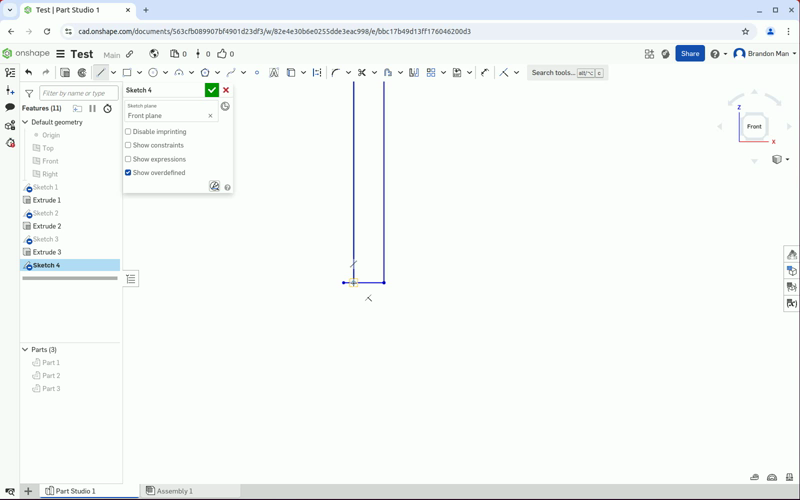
scroll(-6)
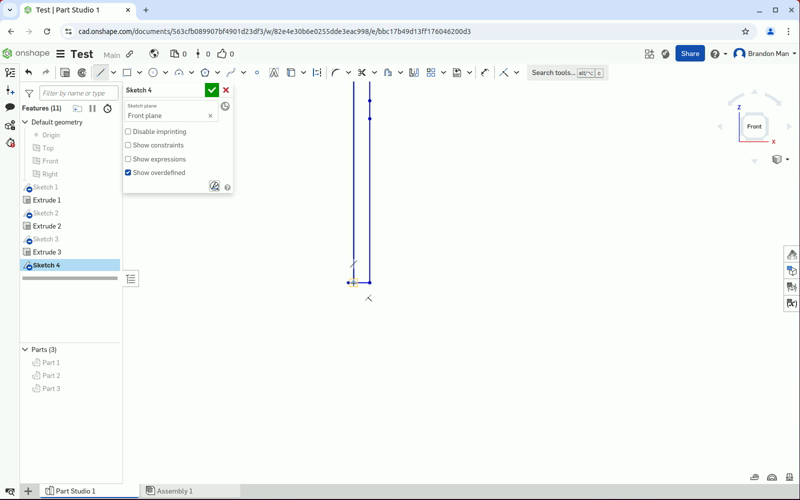
scroll(-6)
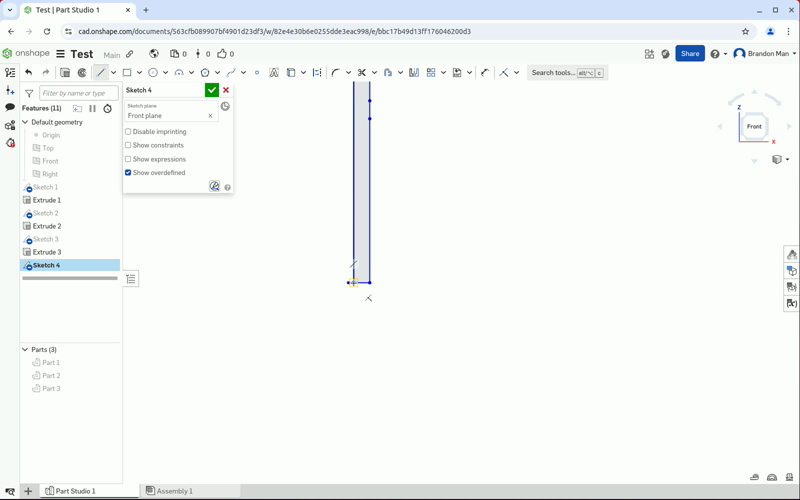
scroll(-6)
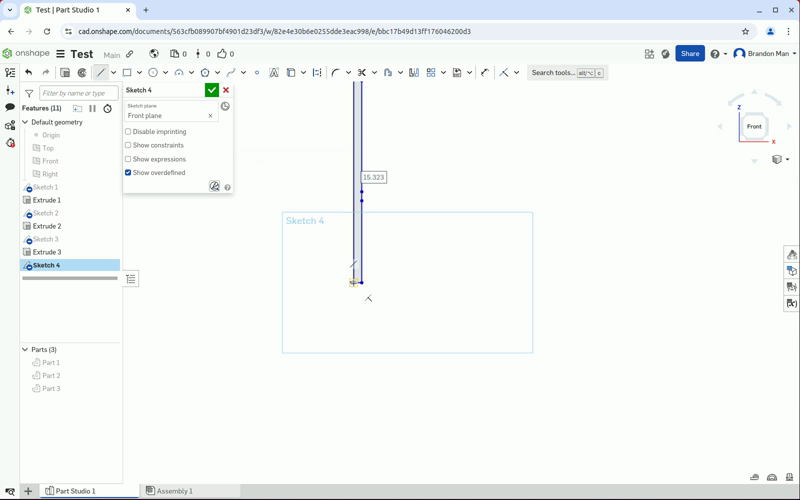
scroll(-6)
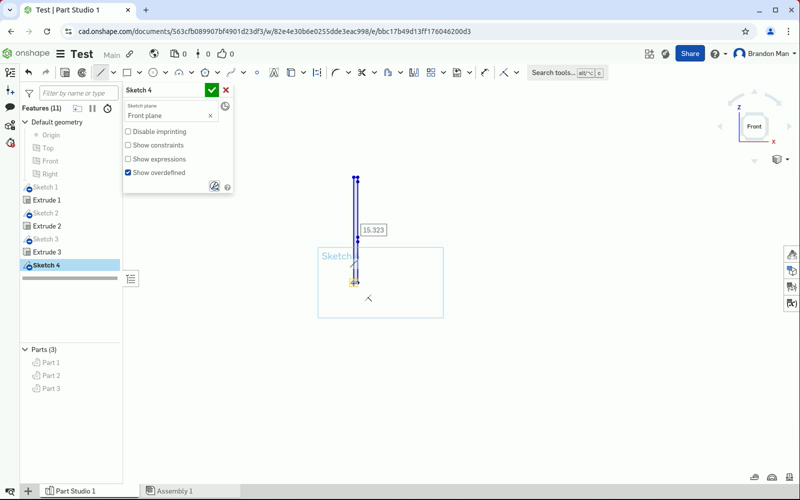
key(esc)
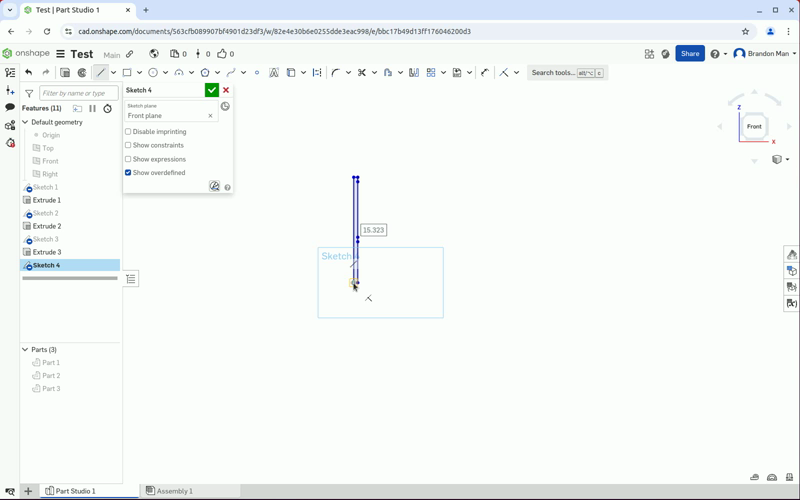
mouse_move(355, 222)
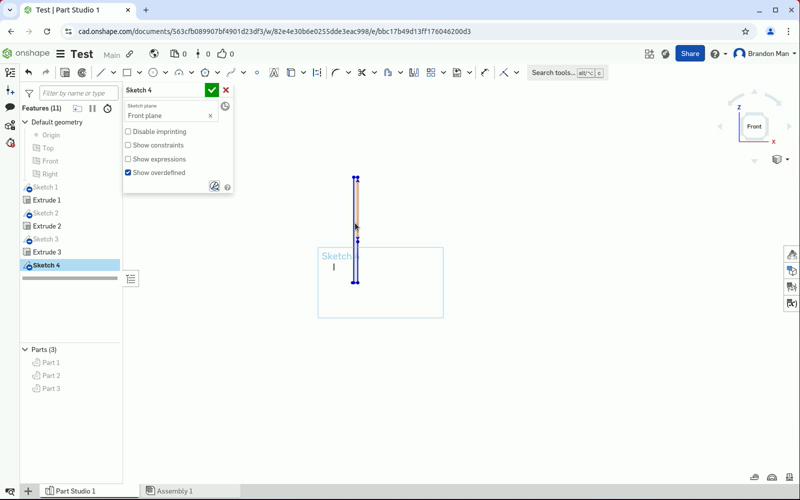
scroll(6)
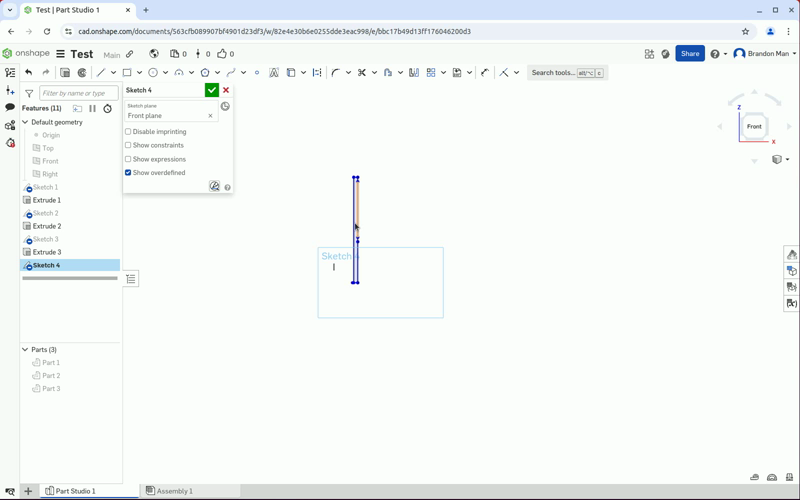
scroll(6)
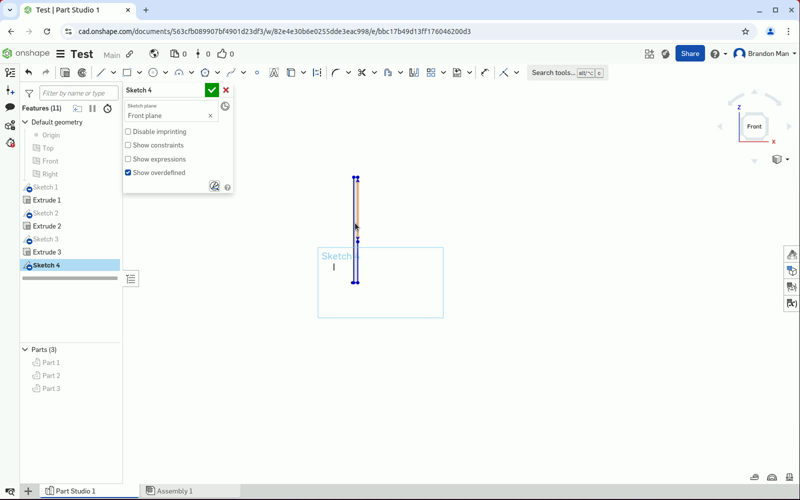
scroll(6)
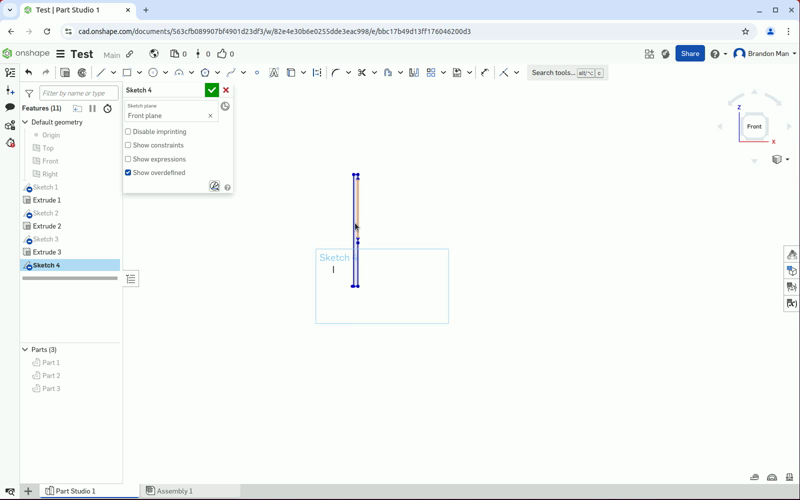
scroll(6)
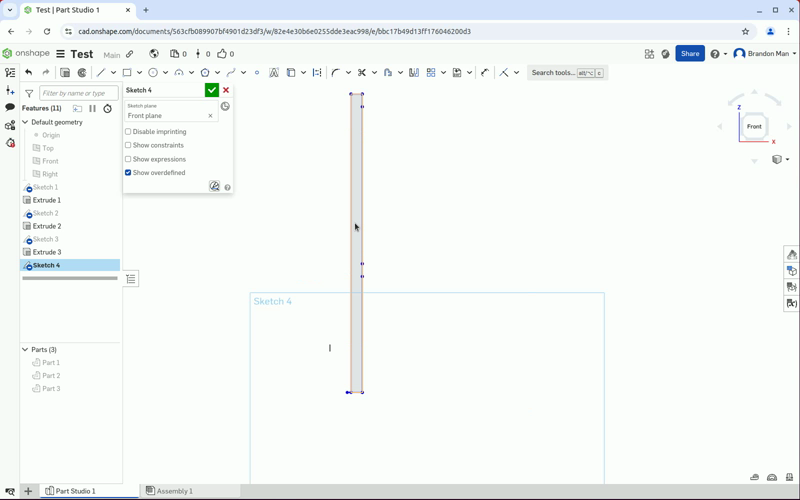
scroll(6)
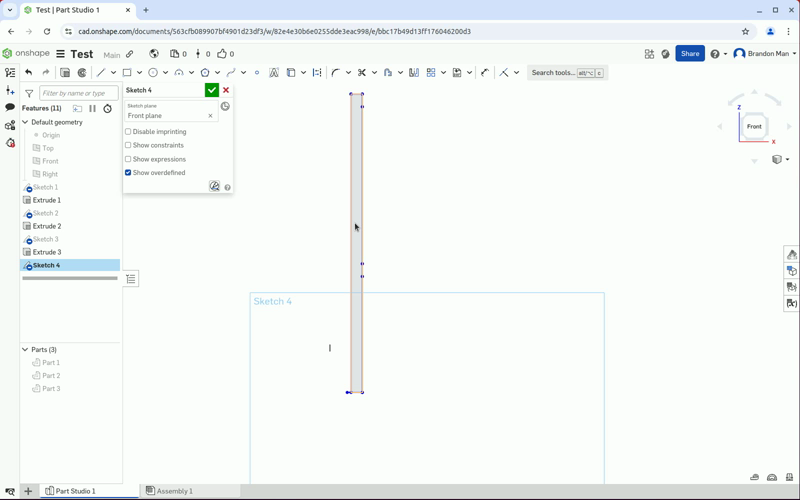
scroll(6)
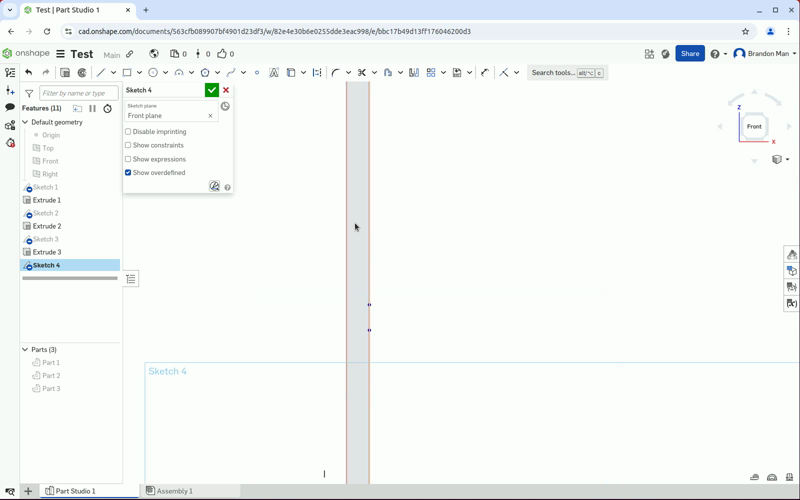
scroll(6)
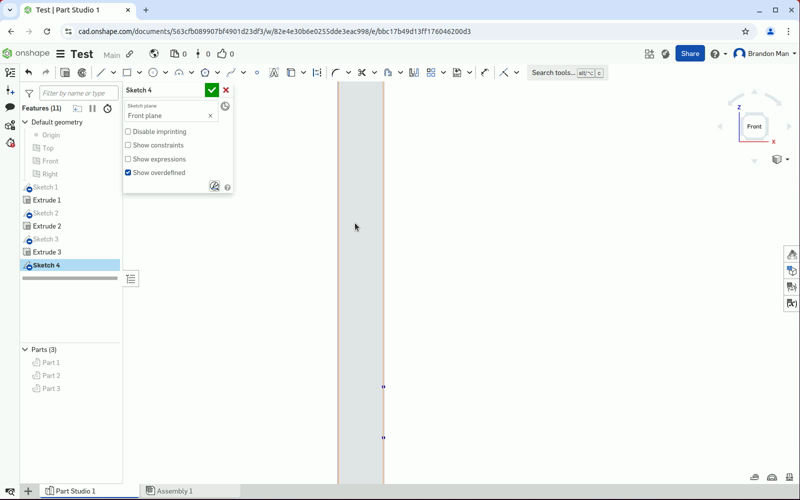
click(355, 222)
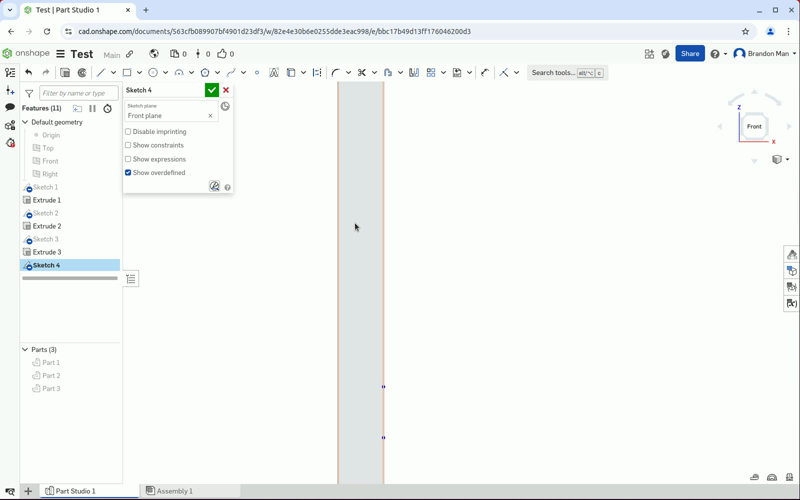
scroll(-6)
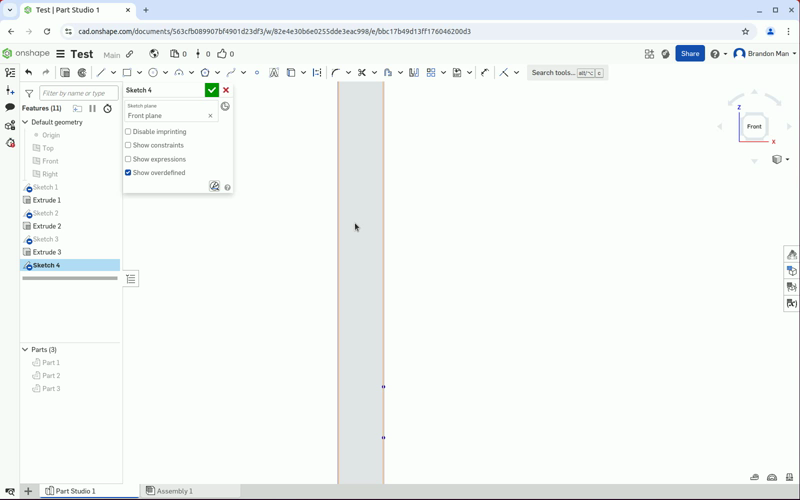
scroll(-6)
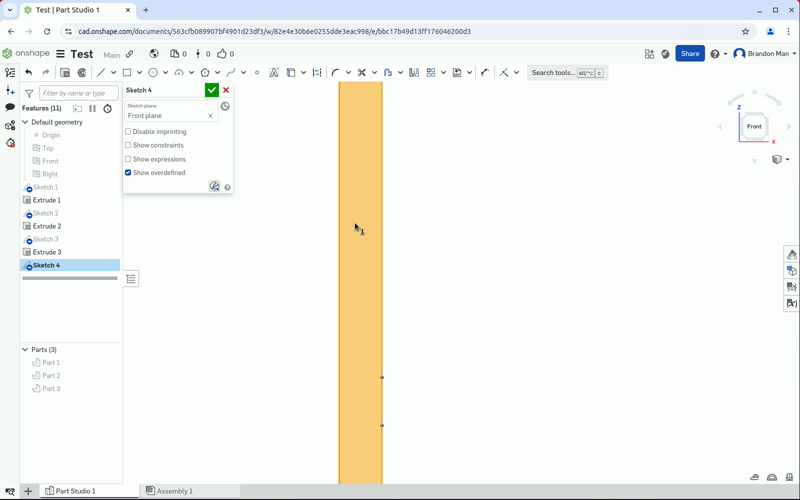
scroll(-6)
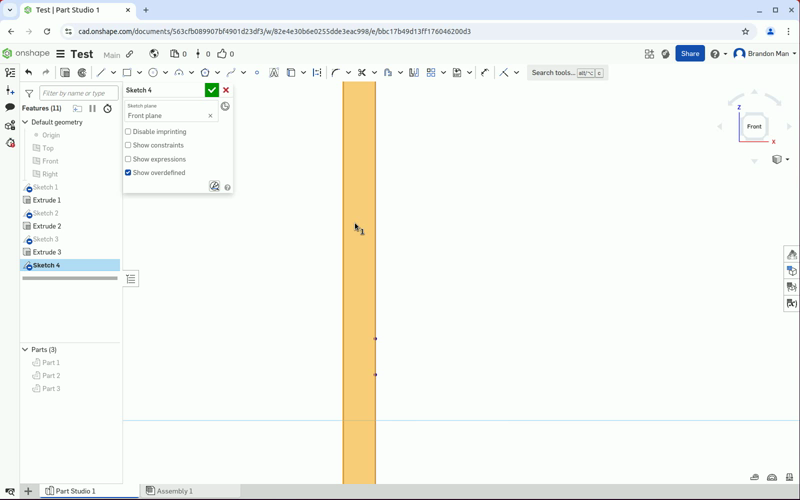
scroll(-6)
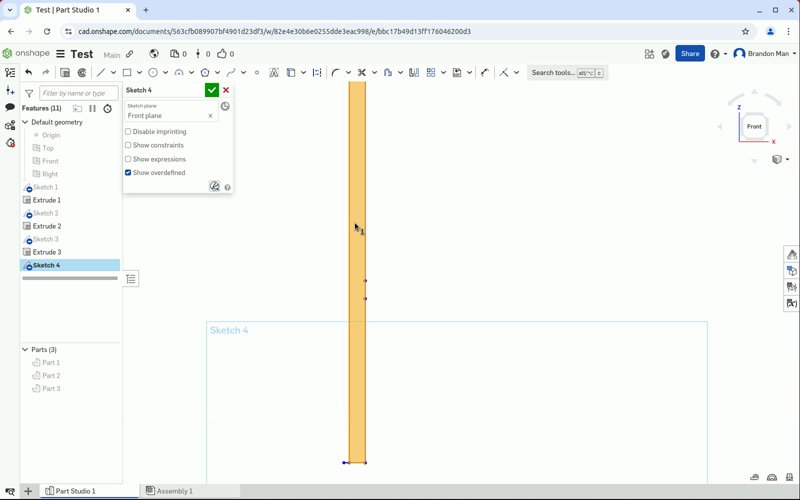
scroll(-6)
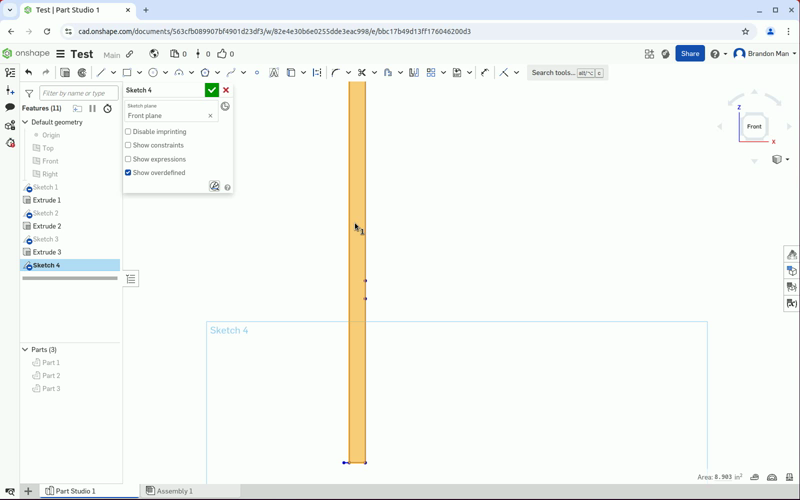
scroll(-6)
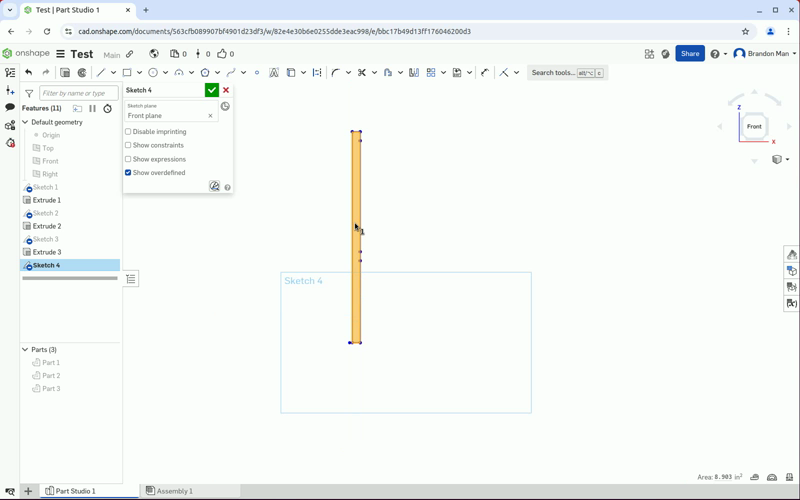
scroll(-6)
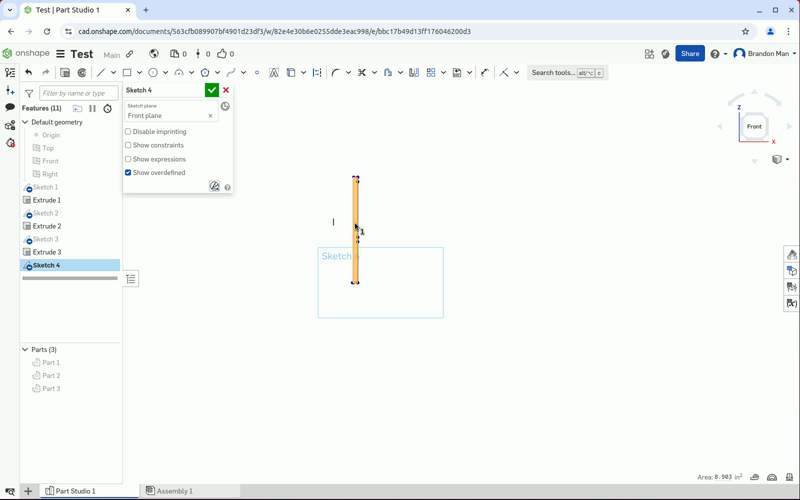
mouse_move(73, 352)
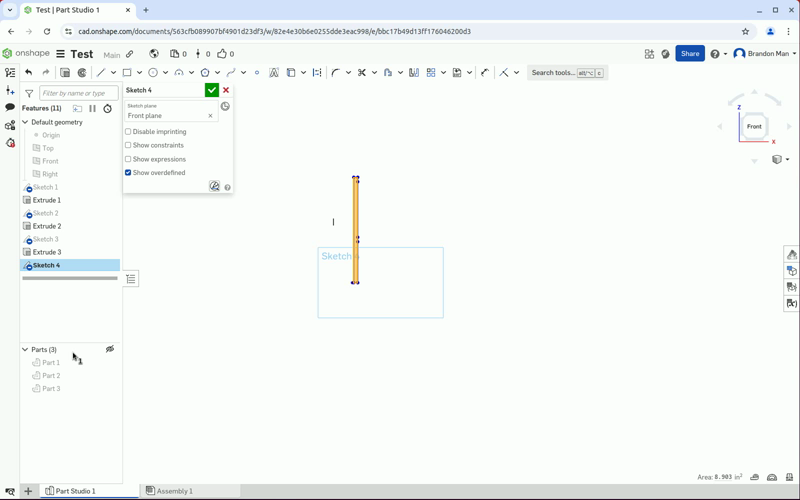
key(shift+y)
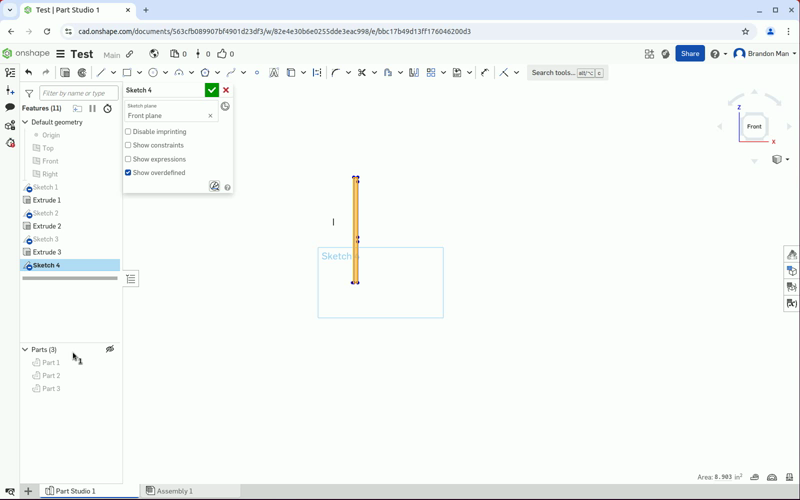
key(shift+e)
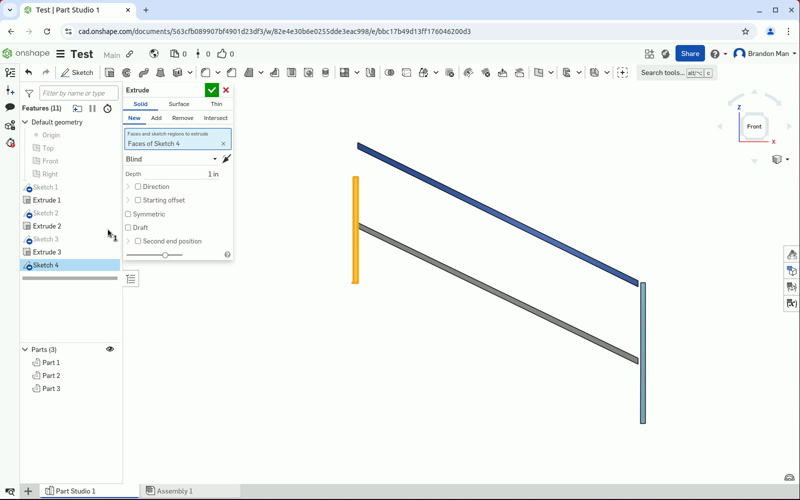
mouse_move(143, 106)
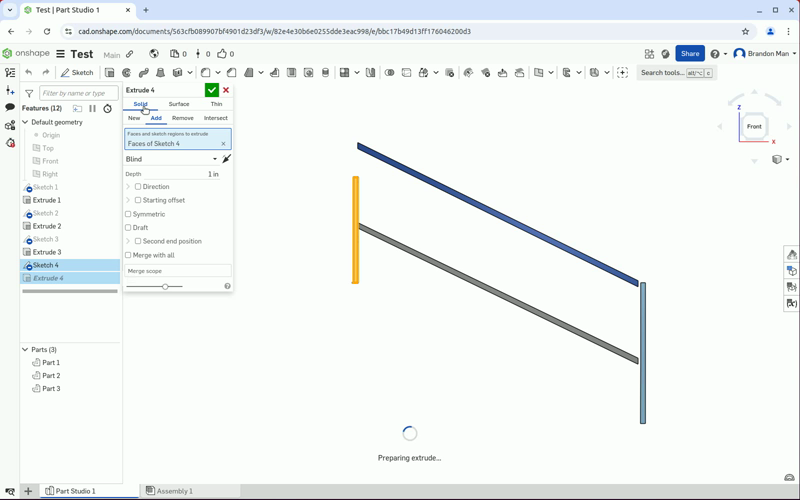
click(143, 106)
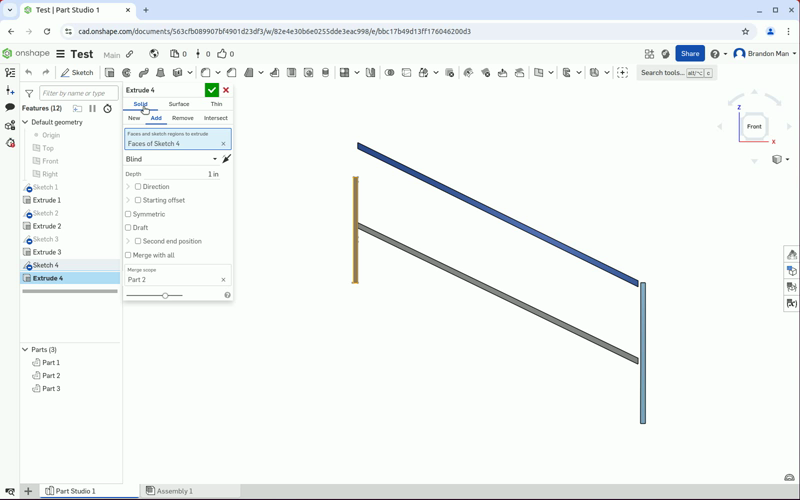
mouse_move(137, 120)
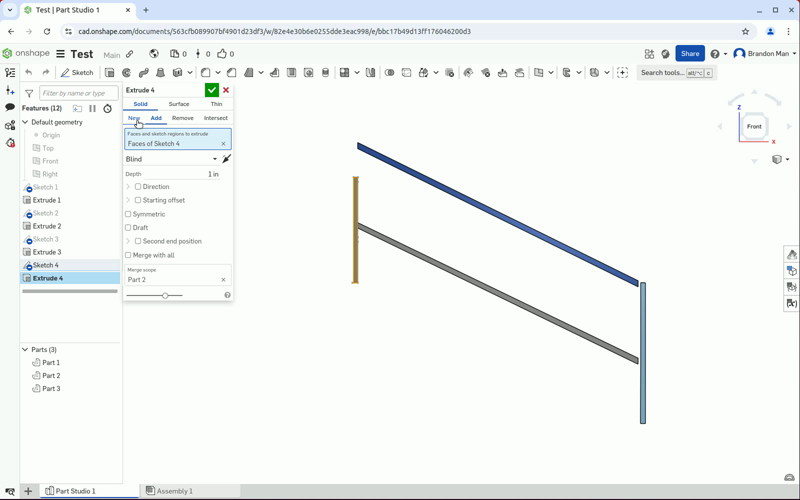
click(137, 120)
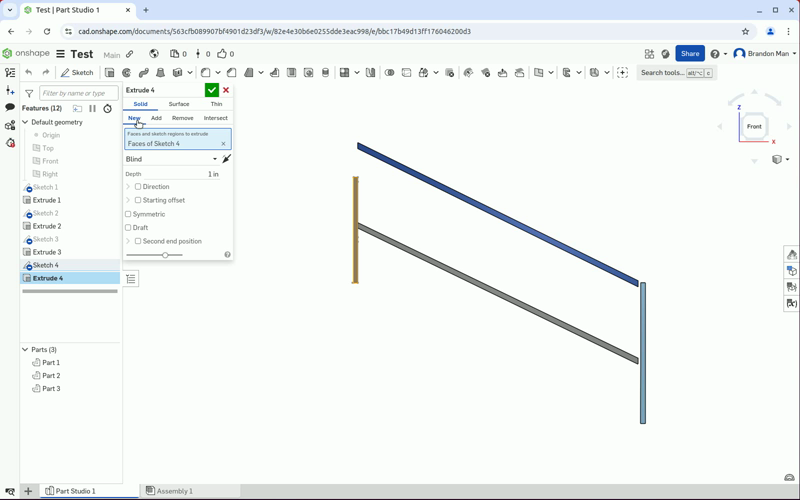
key(tab, 4)
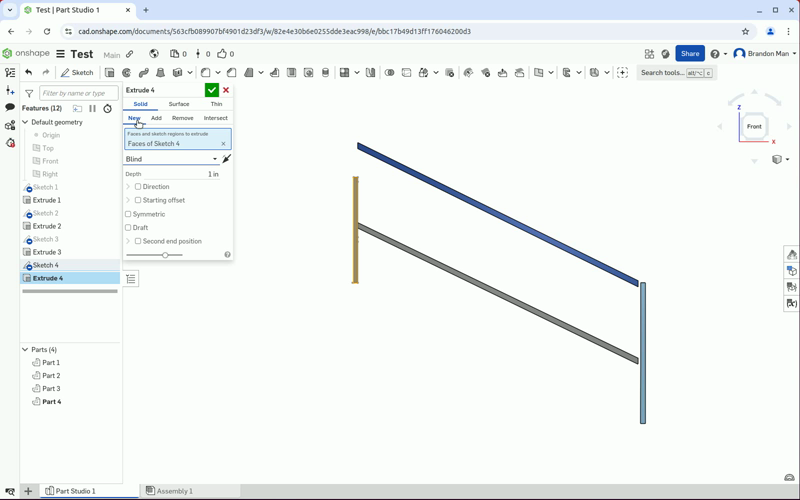
text(0.722)
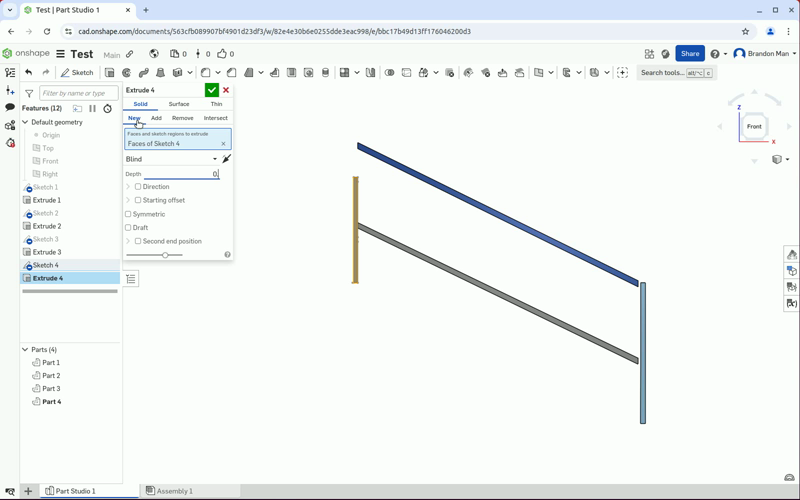
key(enter)
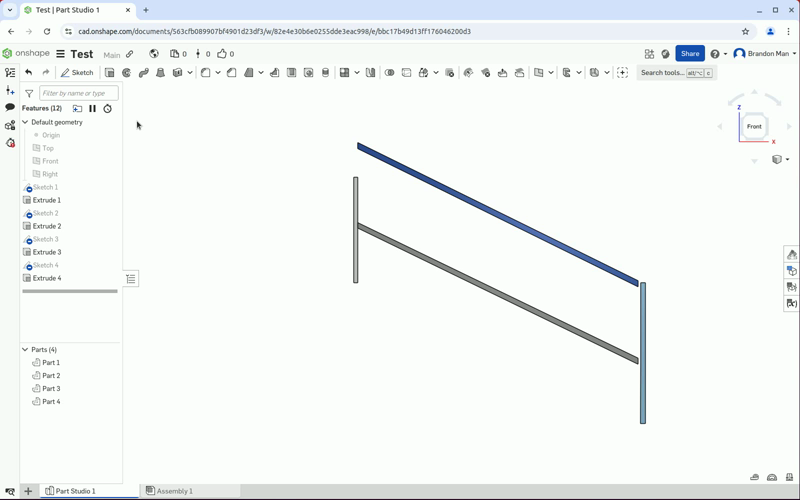
key(shift+h)
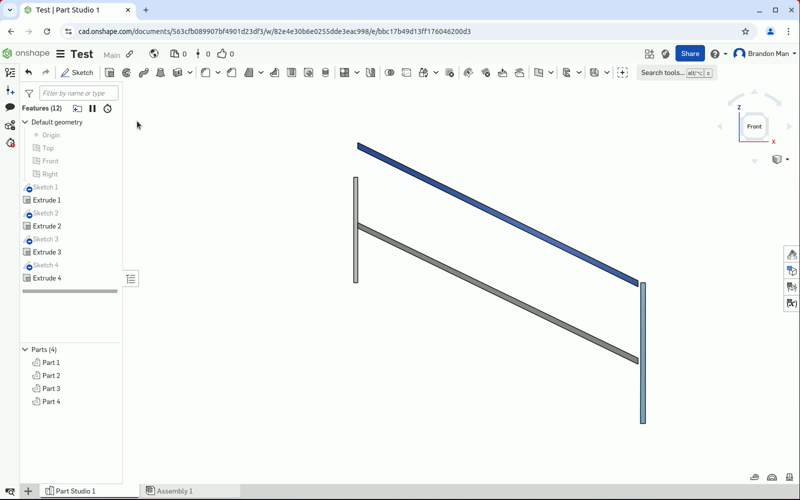
key(shift+h)
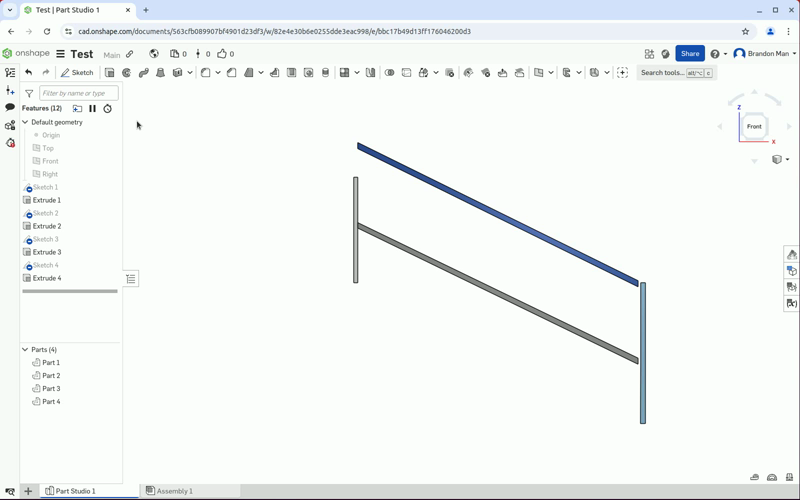
key(shift+7)
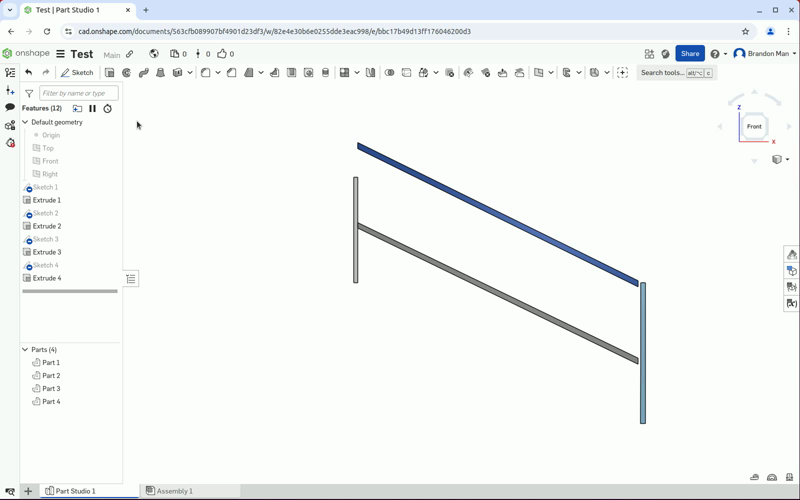
key(left, 2)
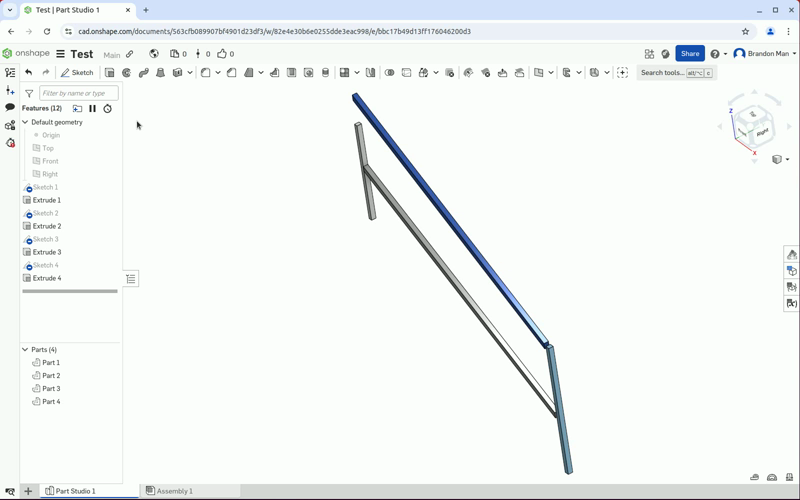
key(down, 2)
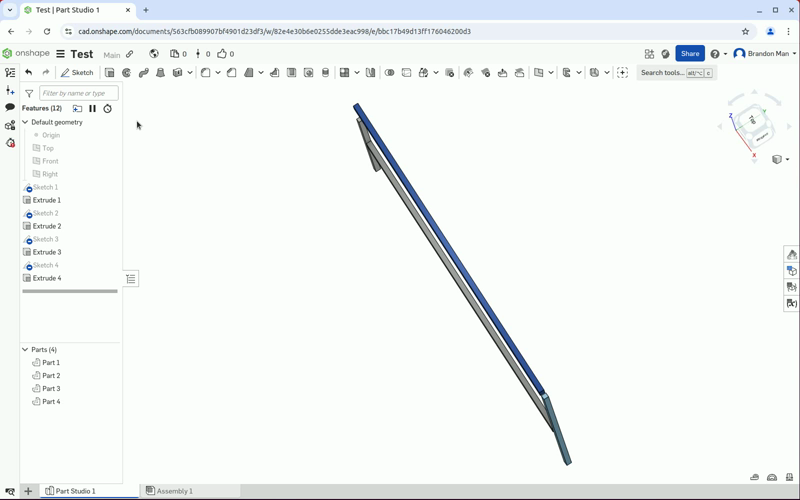
key(up, 2)
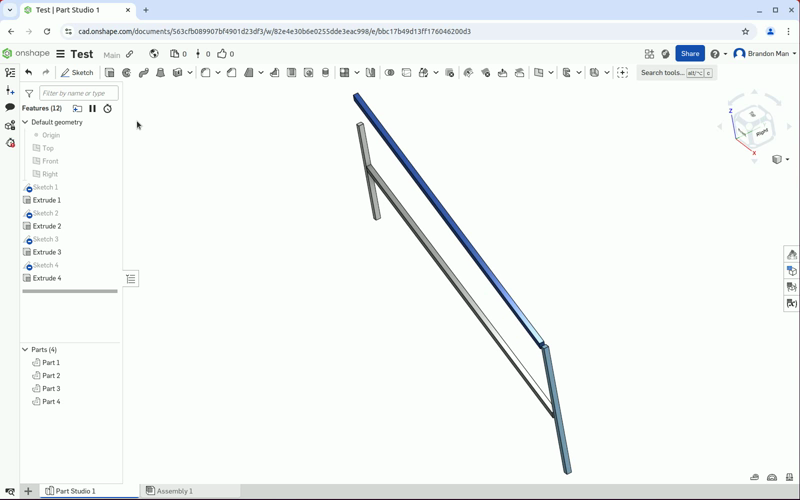
key(right, 2)
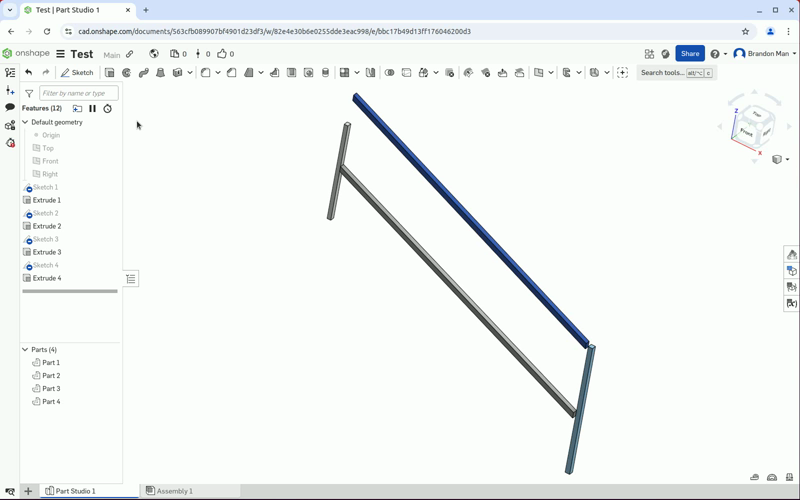
mouse_move(73, 189)
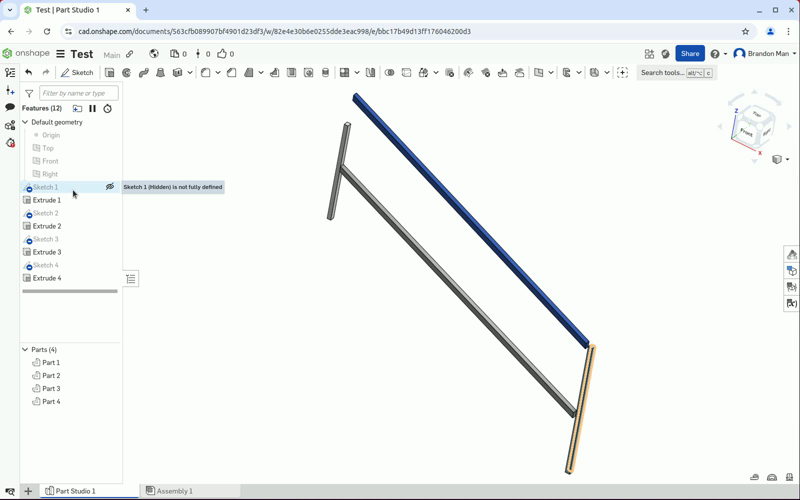
click(73, 189)